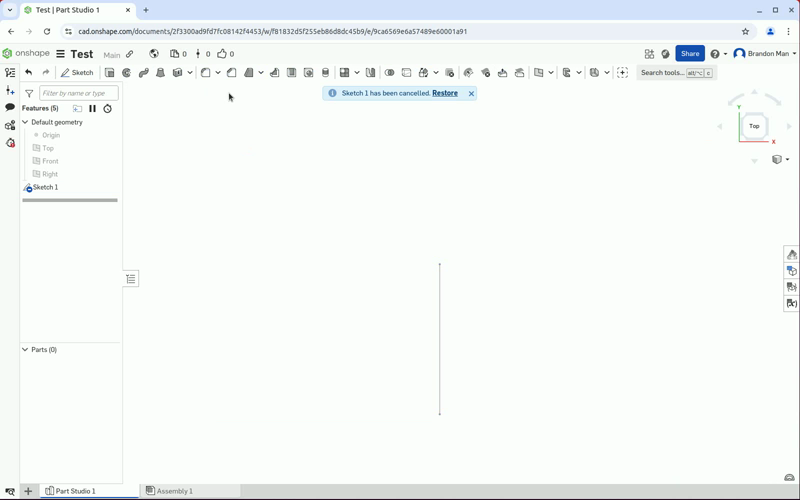
key(shift+h)
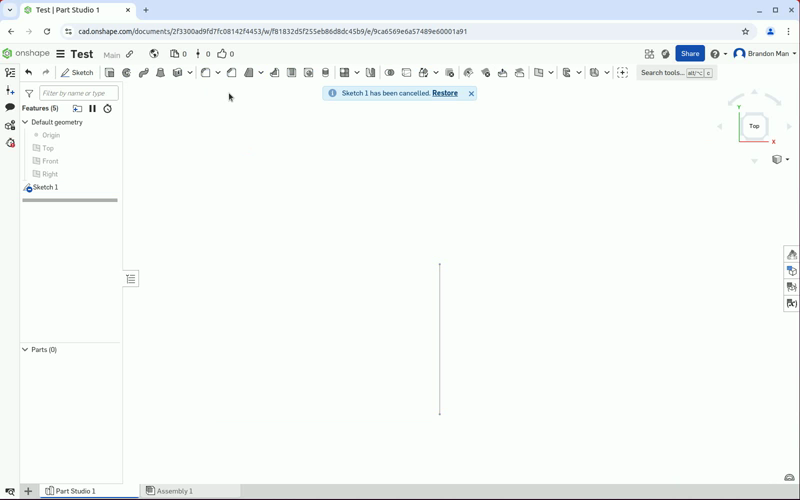
key(shift+s)
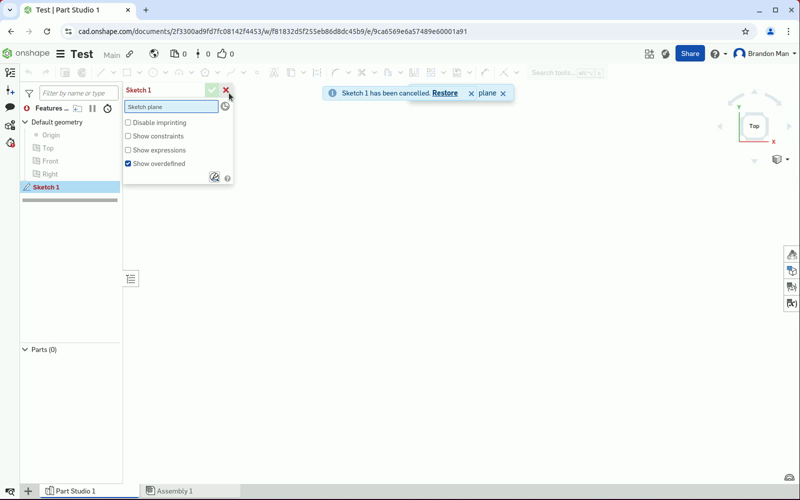
mouse_move(73, 150)
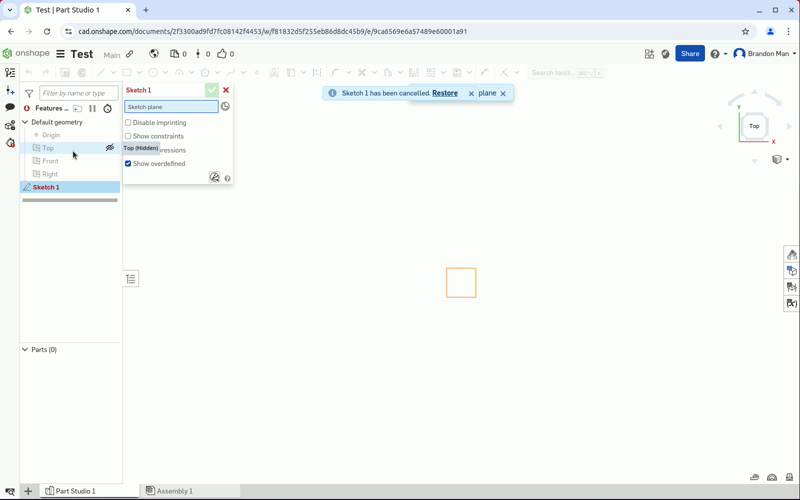
click(73, 150)
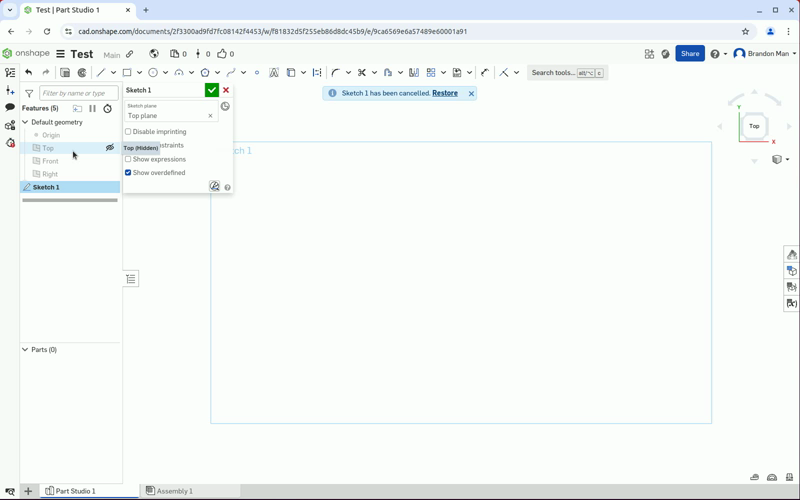
mouse_move(73, 352)
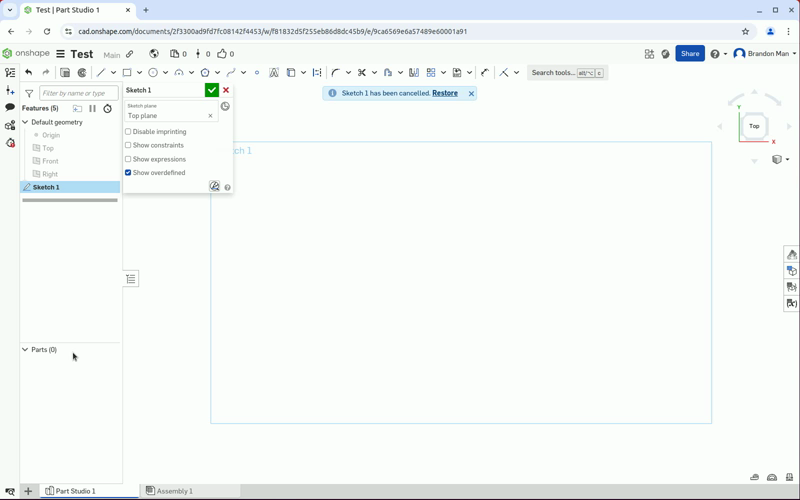
key(y)
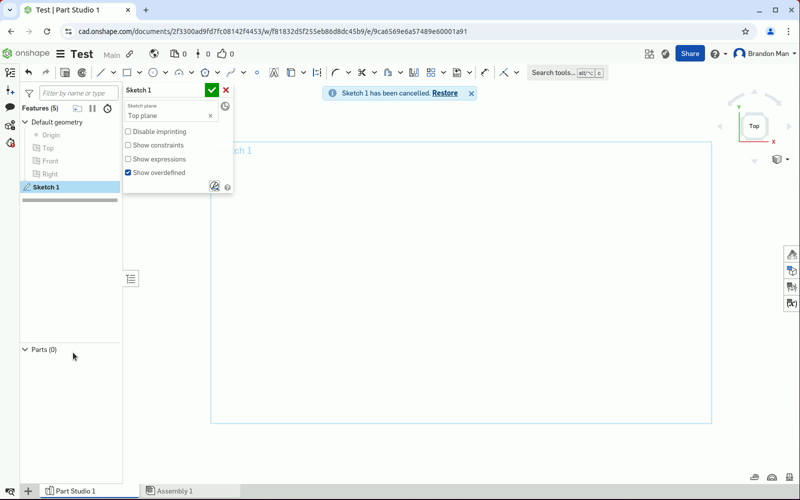
key(c)
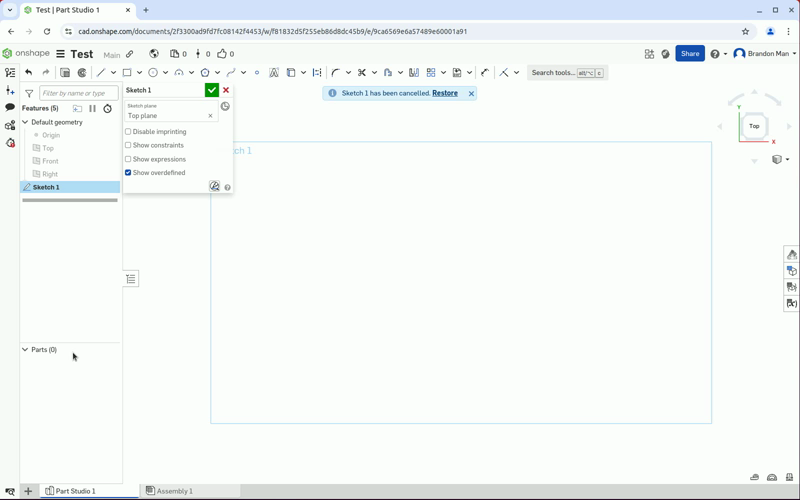
key_down(shift)
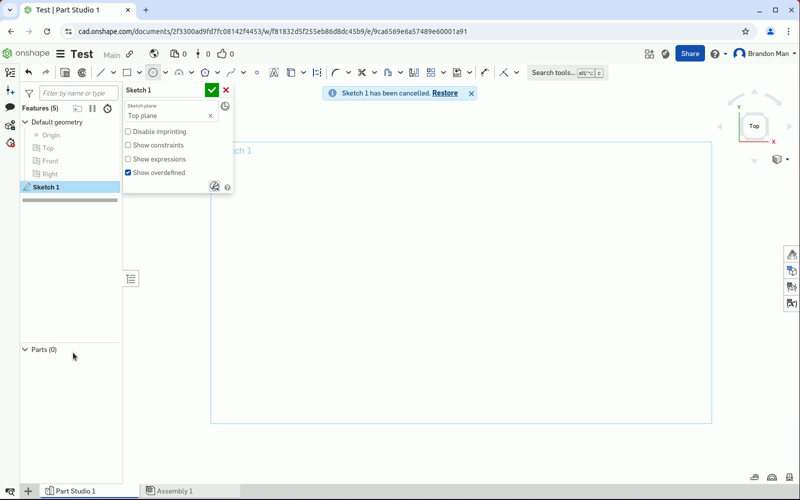
mouse_move(461, 178)
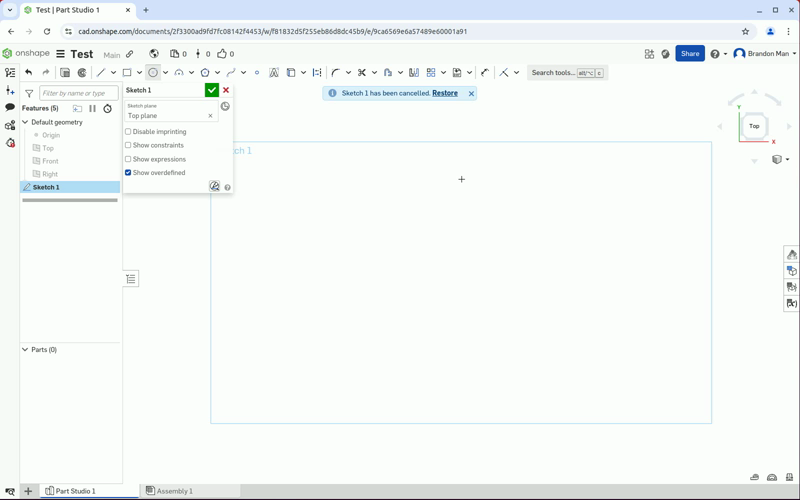
click(461, 178)
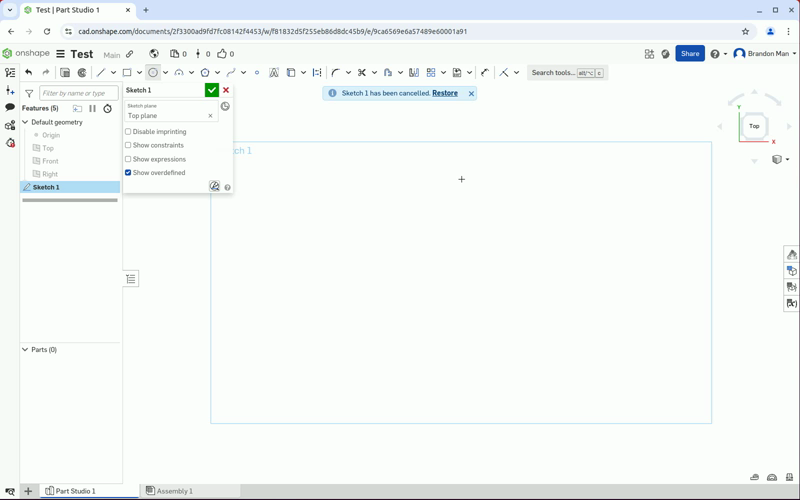
key_up(shift)
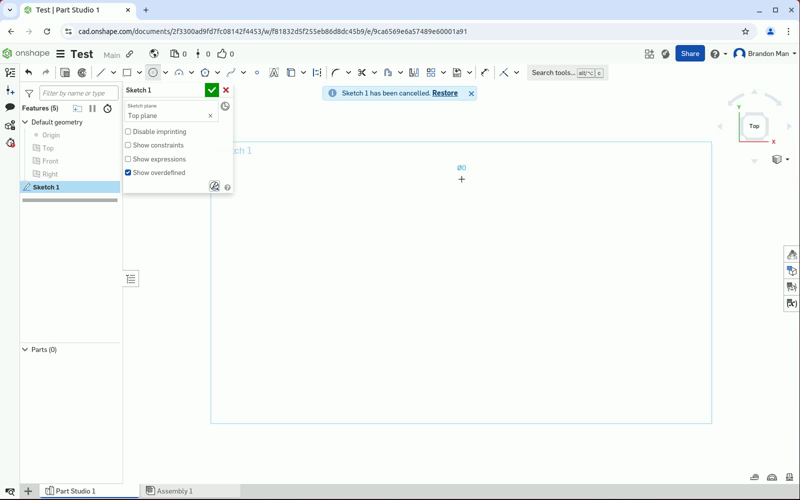
mouse_move(471, 178)
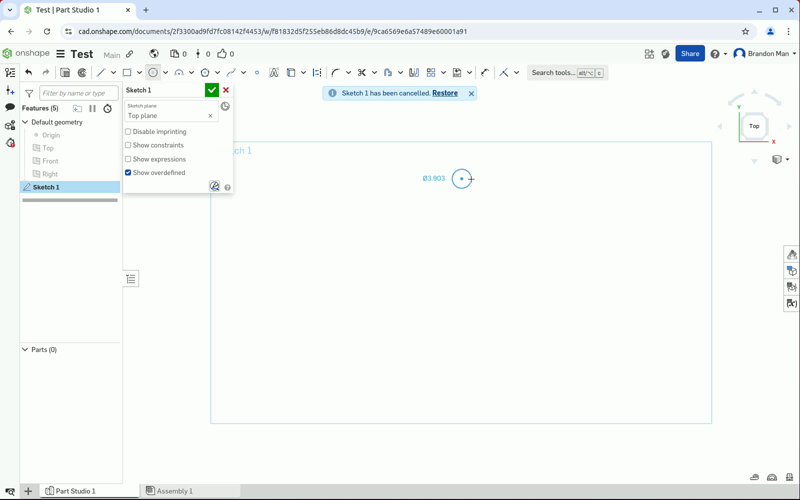
click(471, 178)
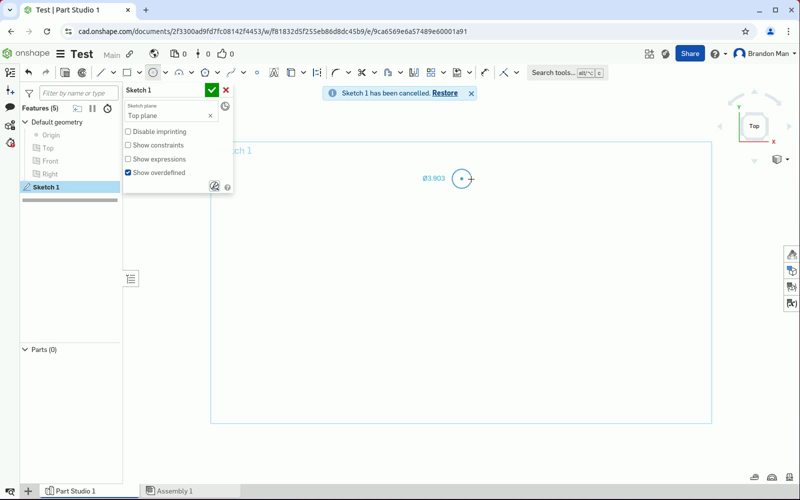
key(esc)
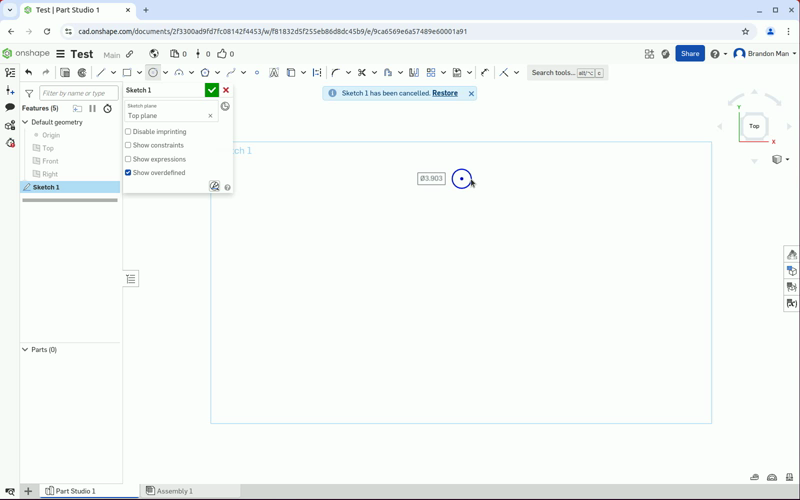
key(c)
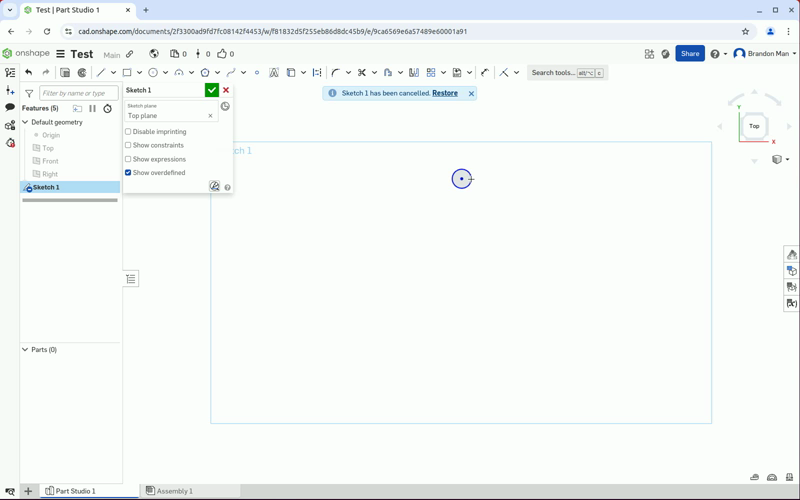
key_down(shift)
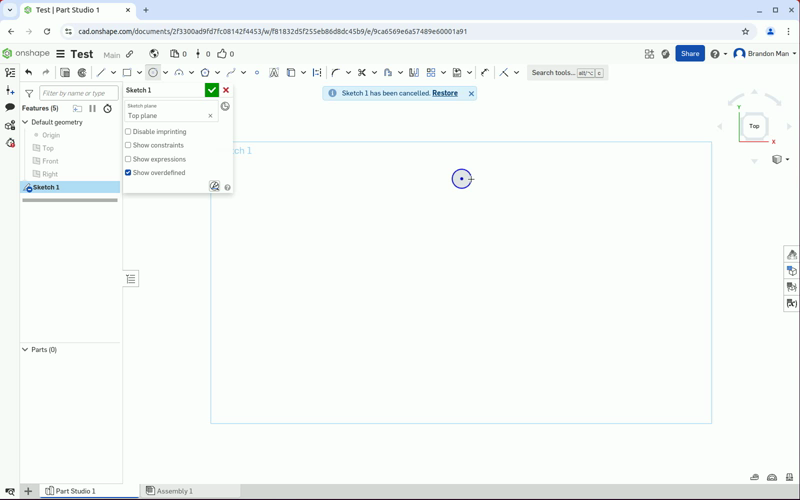
mouse_move(461, 178)
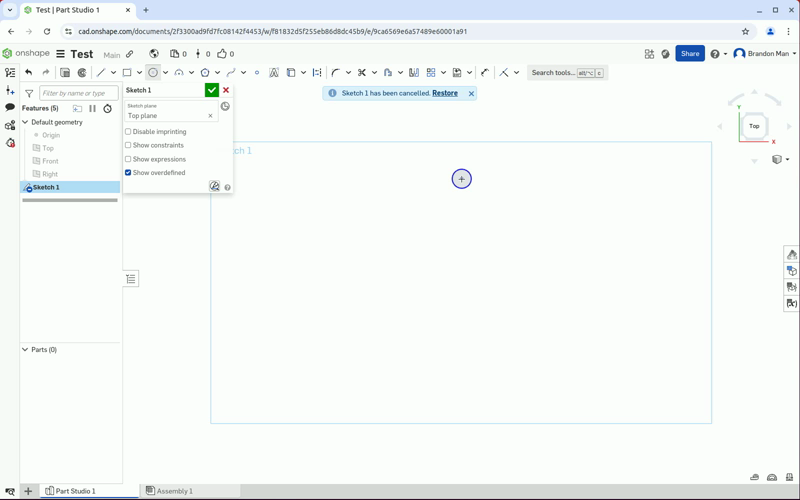
click(461, 178)
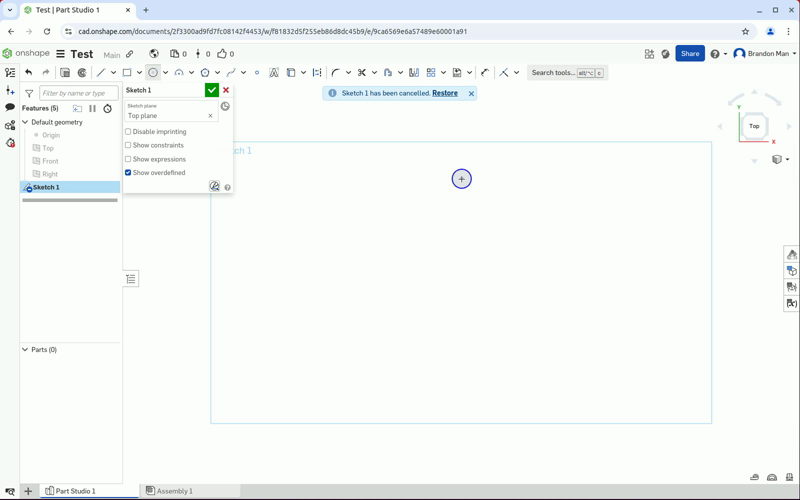
key_up(shift)
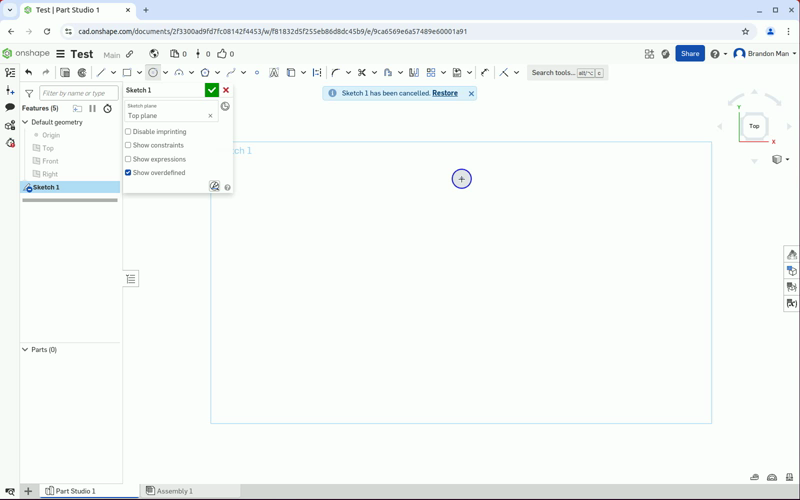
mouse_move(464, 178)
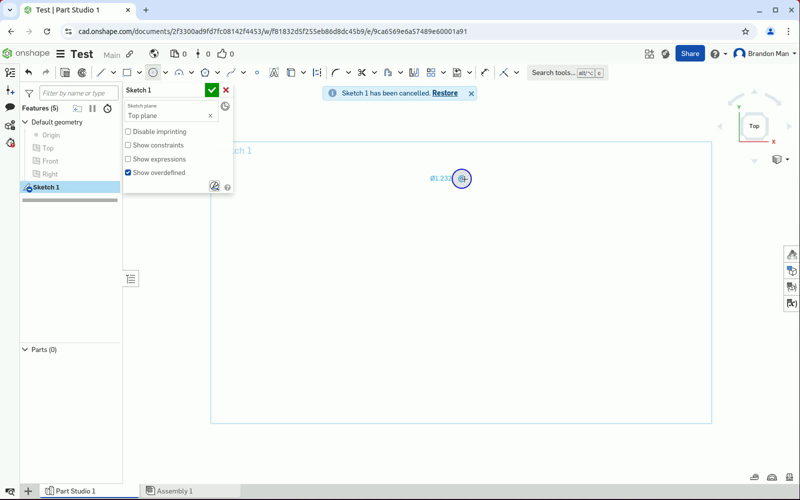
scroll(6)
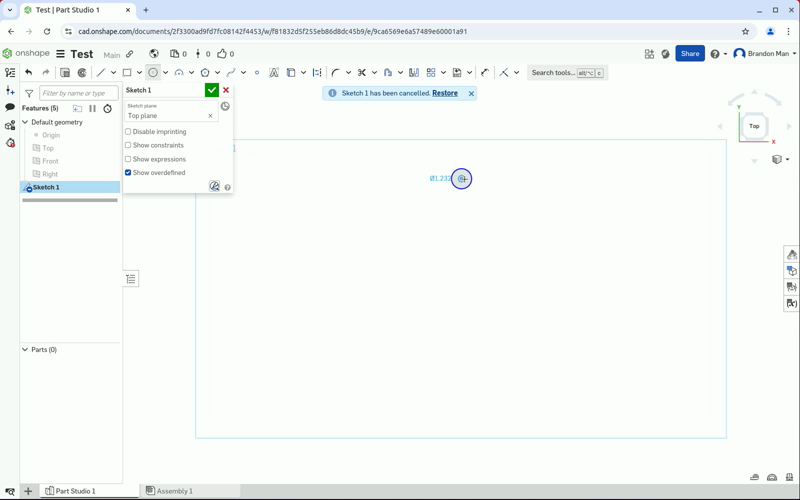
scroll(6)
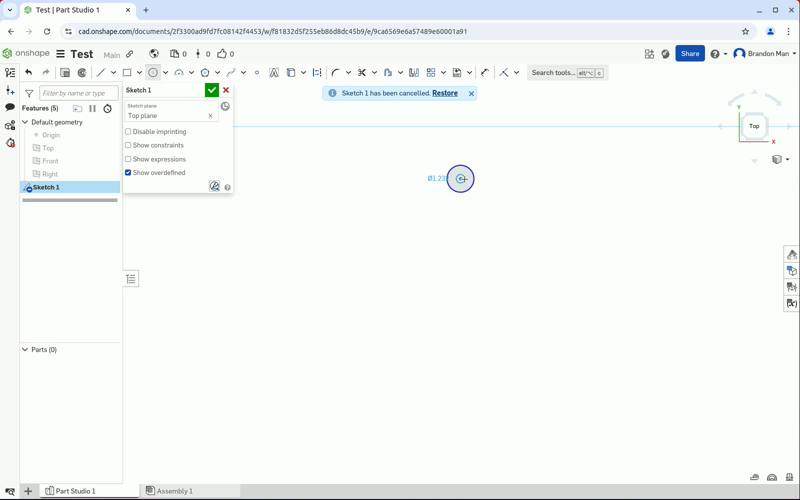
scroll(6)
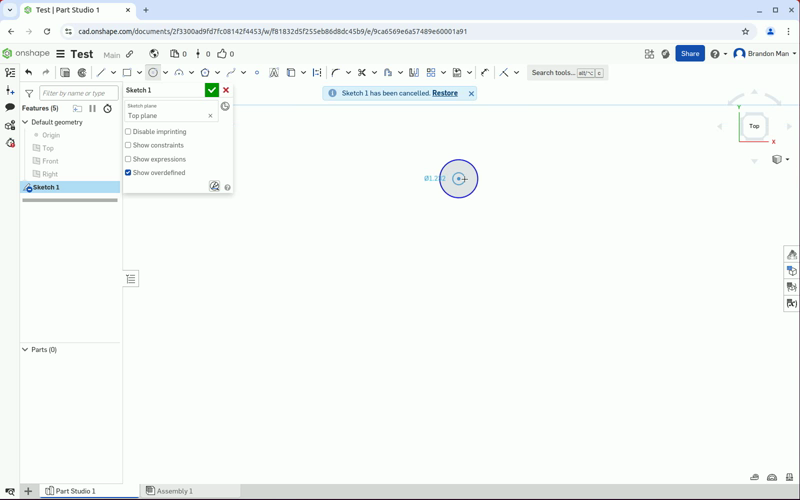
scroll(6)
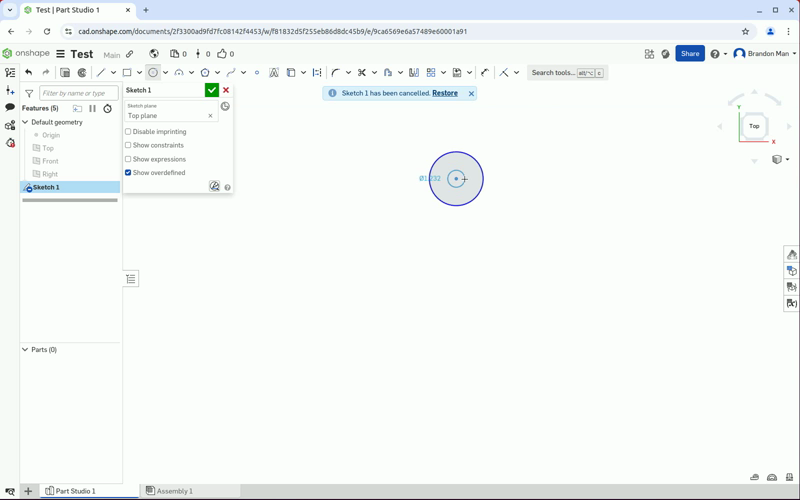
scroll(6)
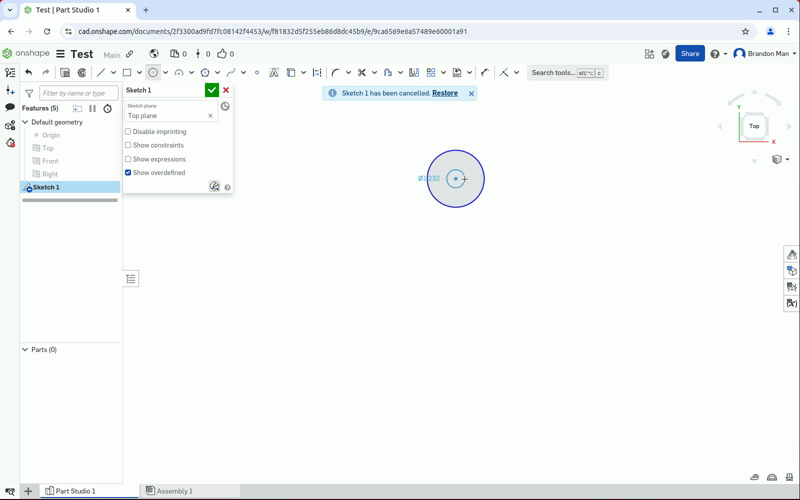
scroll(6)
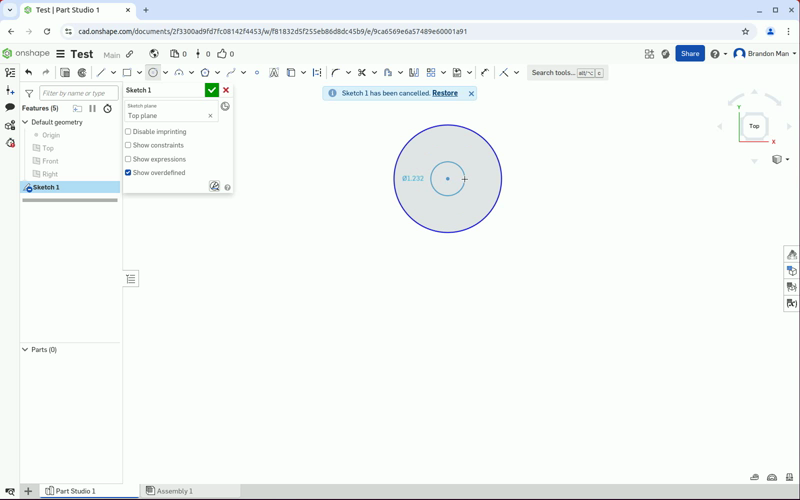
scroll(6)
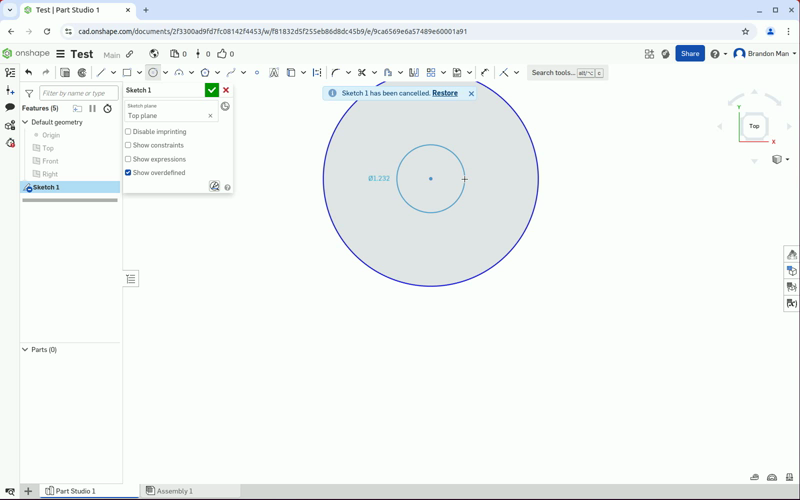
click(464, 178)
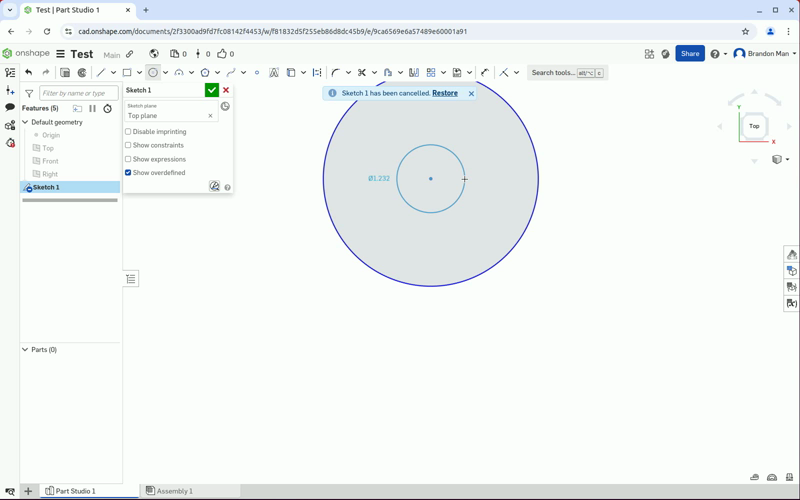
scroll(-6)
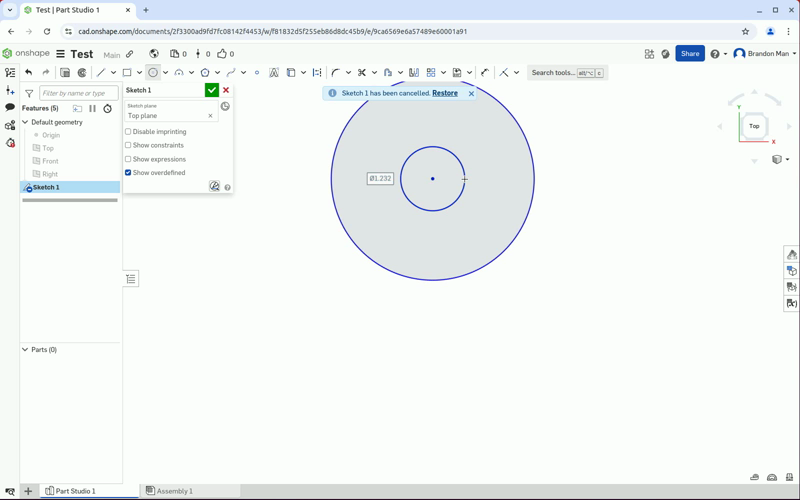
scroll(-6)
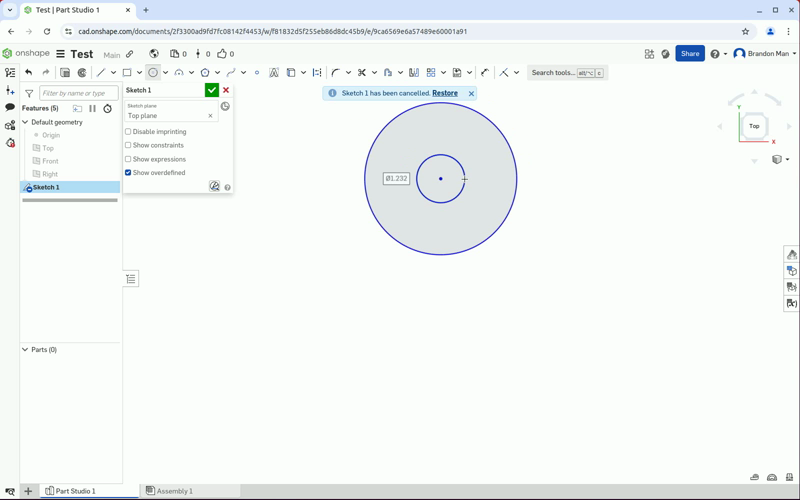
scroll(-6)
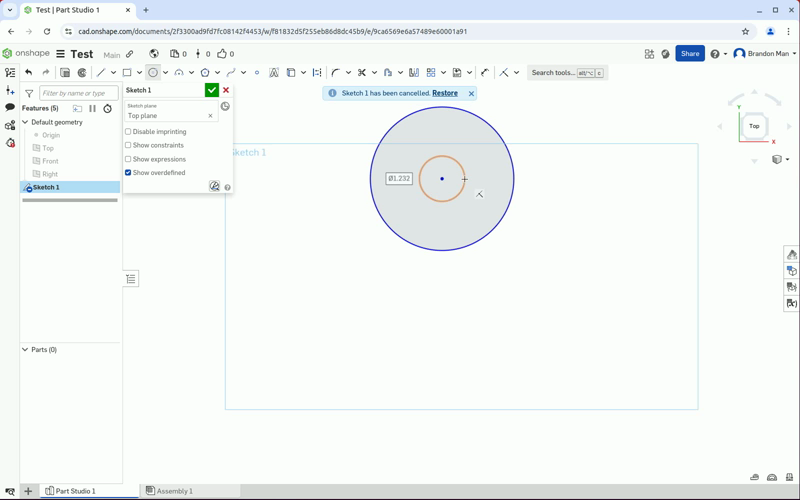
scroll(-6)
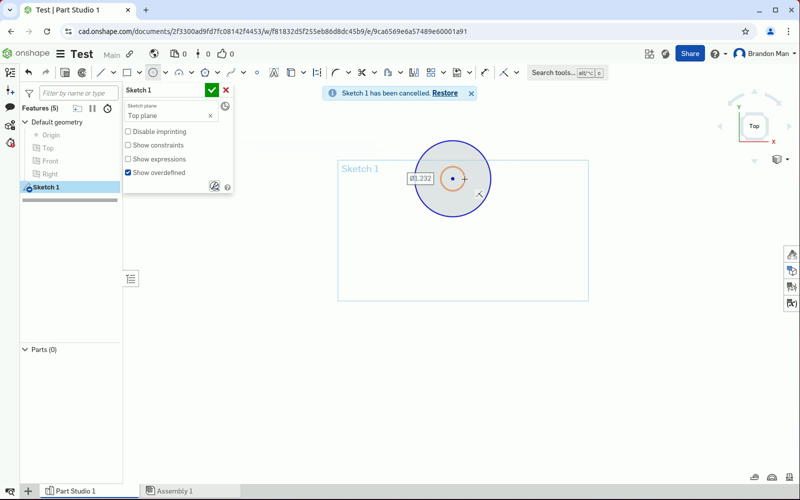
scroll(-6)
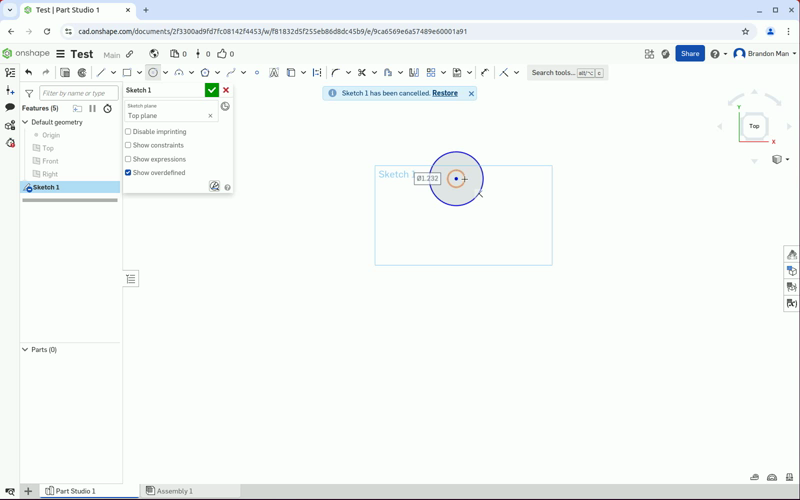
scroll(-6)
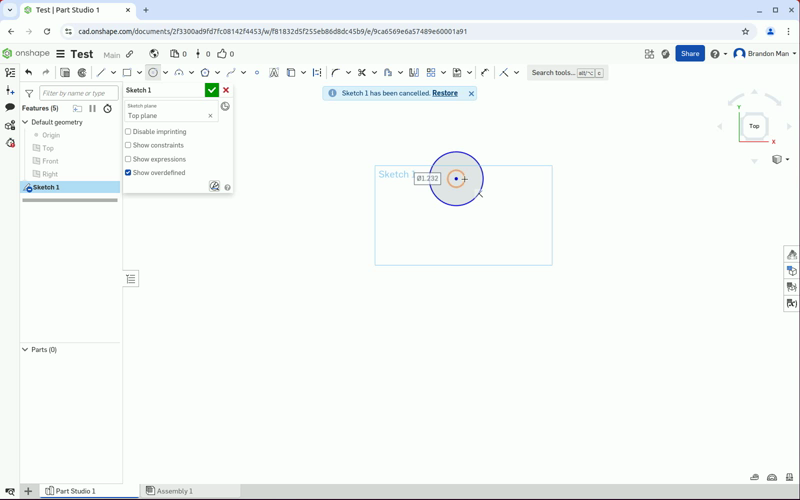
scroll(-6)
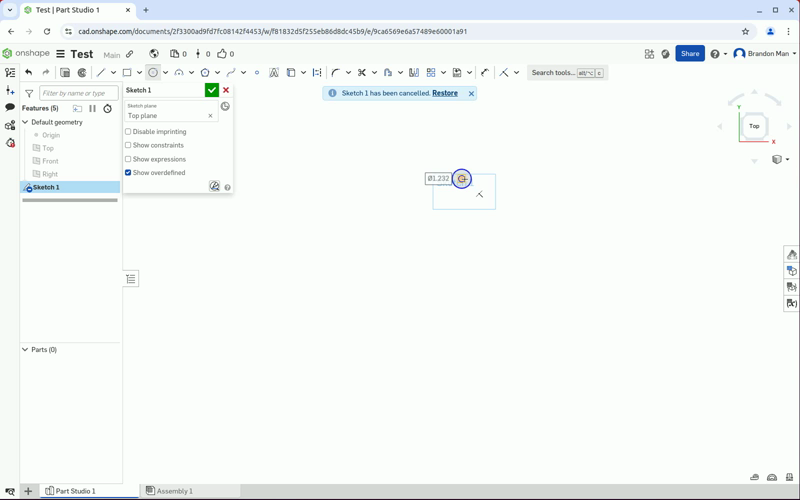
key(esc)
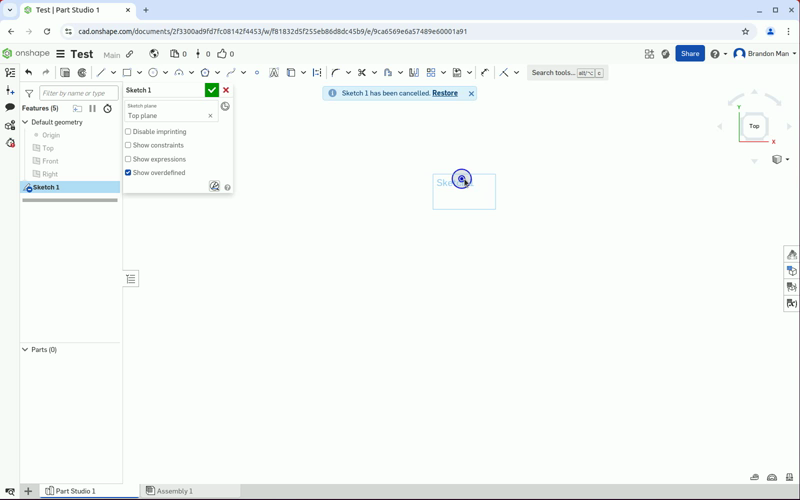
mouse_move(465, 183)
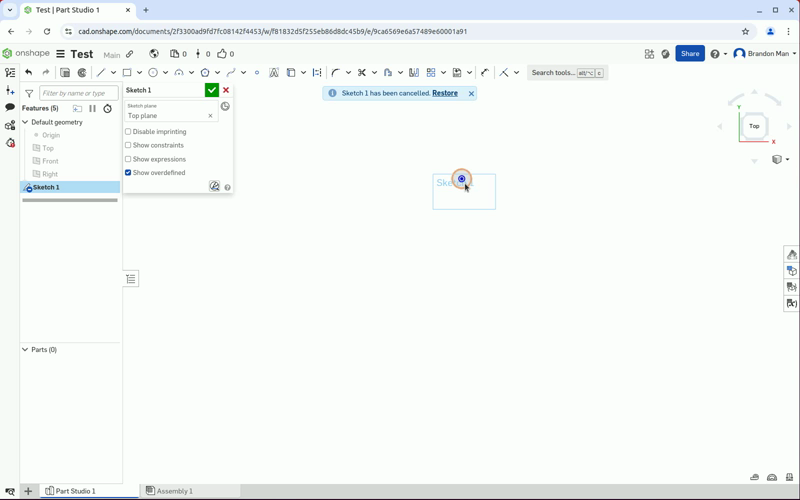
scroll(6)
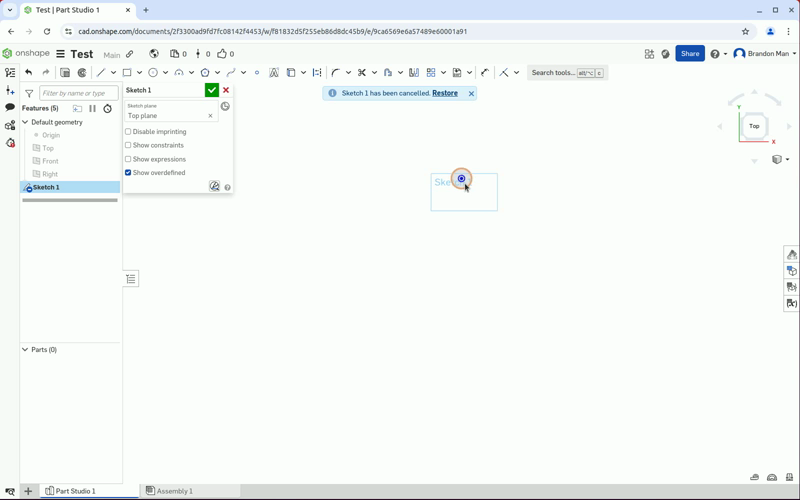
scroll(6)
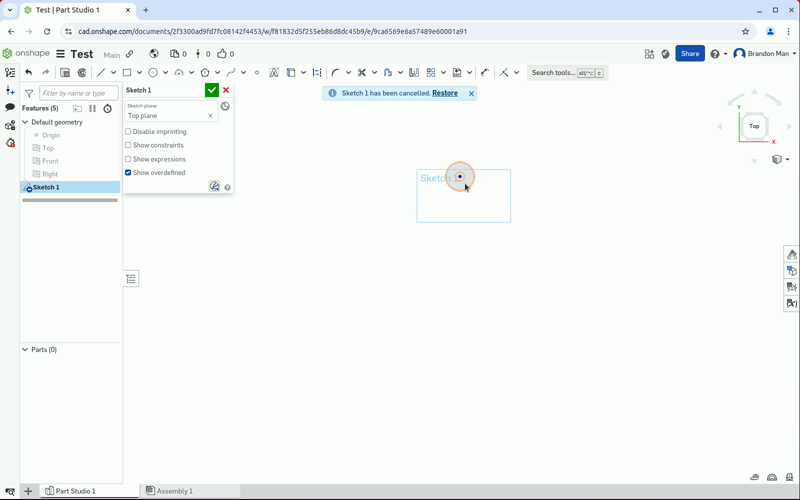
scroll(6)
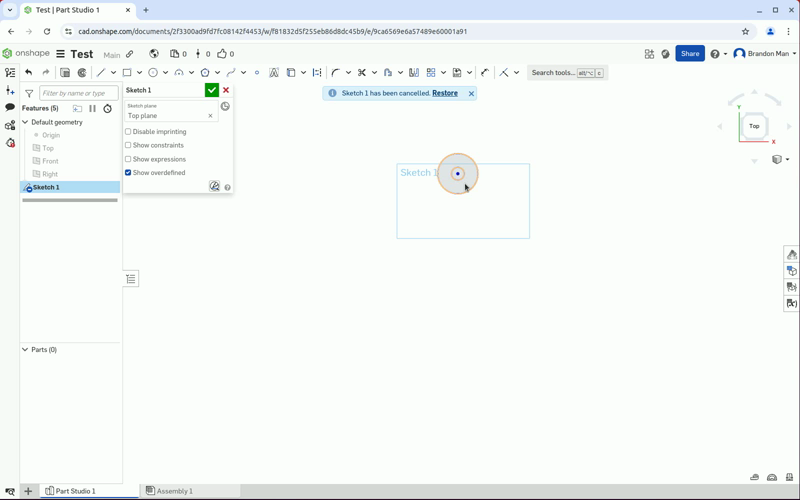
scroll(6)
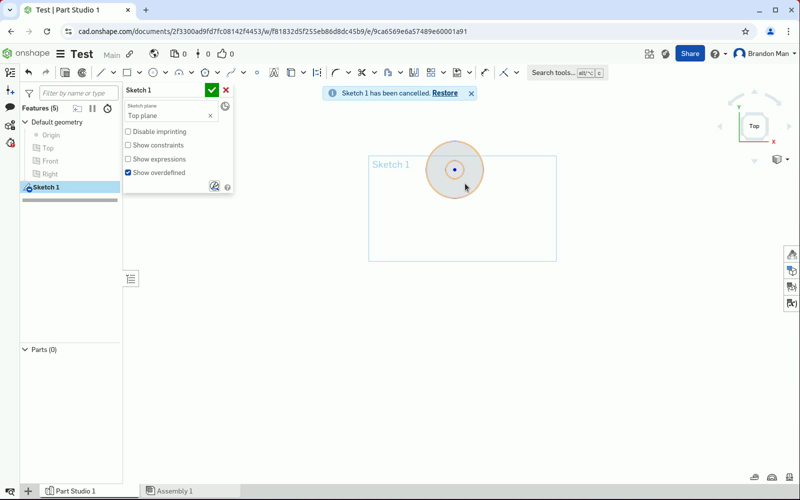
scroll(6)
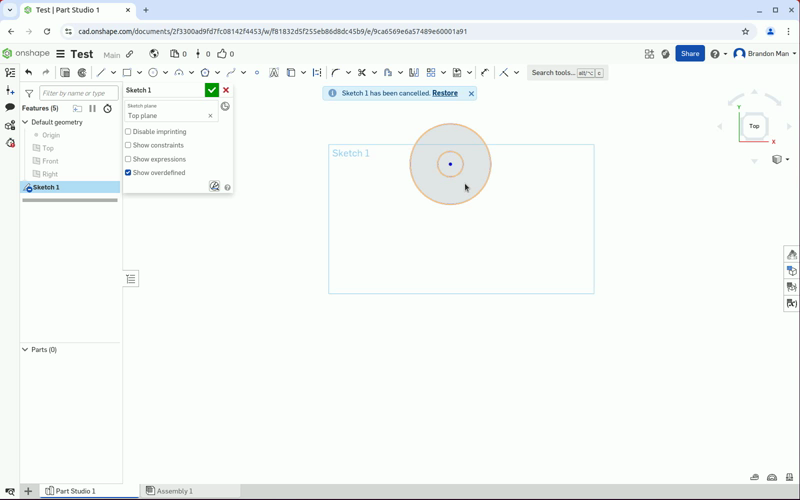
scroll(6)
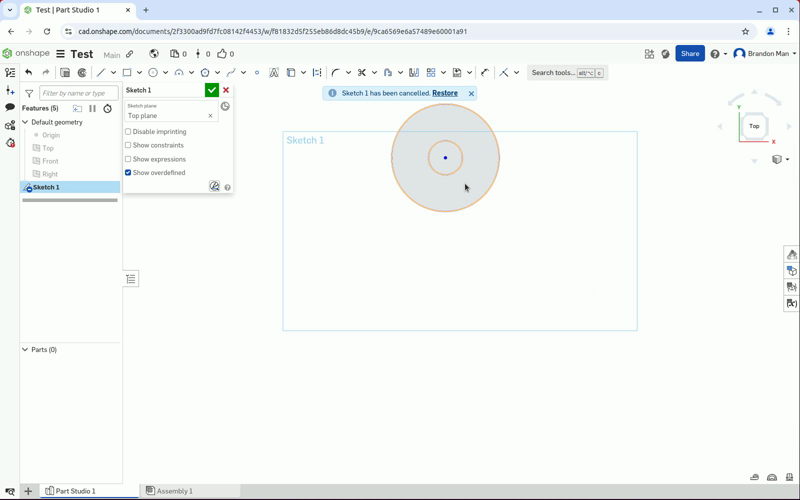
scroll(6)
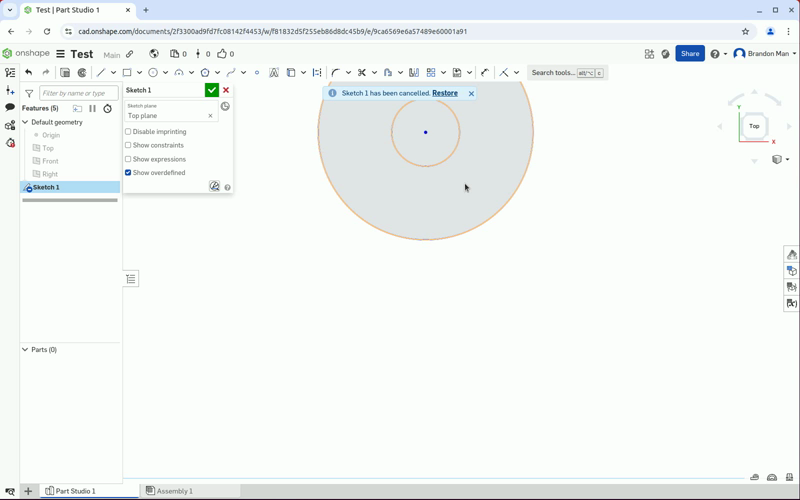
click(465, 183)
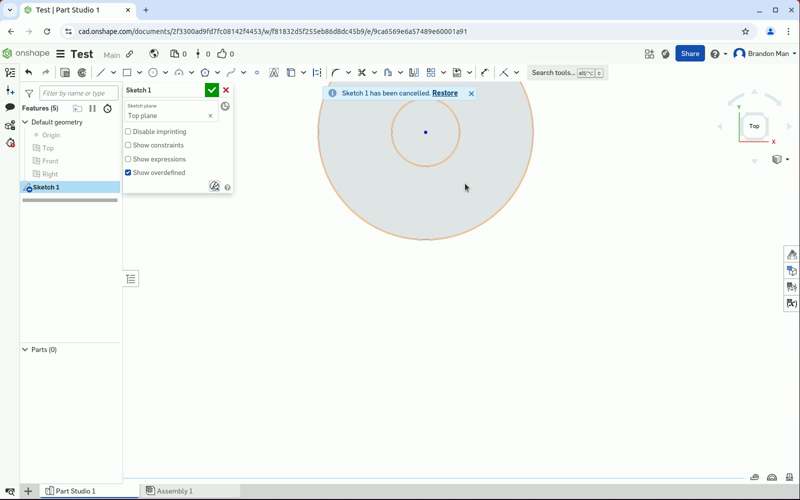
scroll(-6)
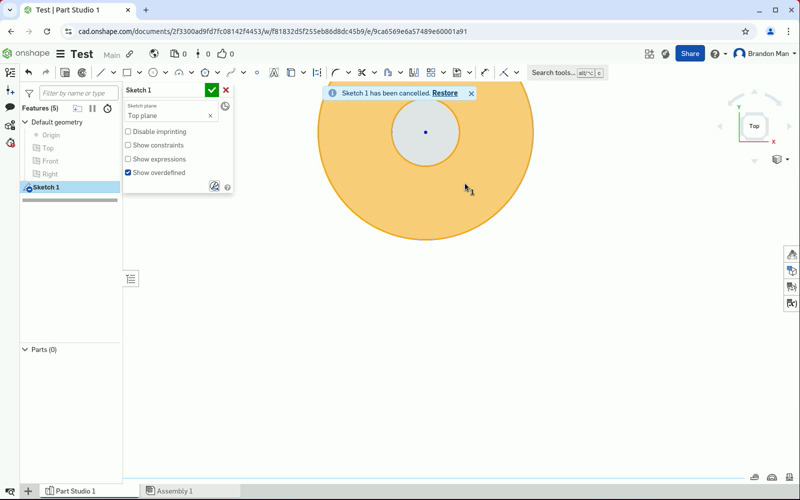
scroll(-6)
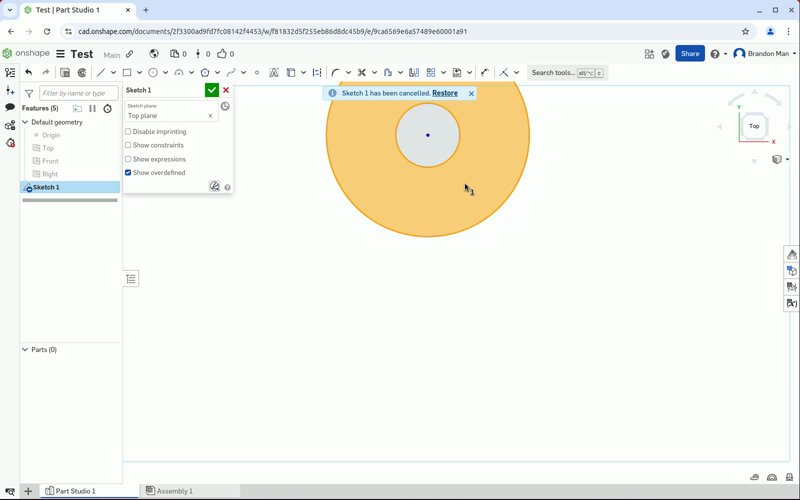
scroll(-6)
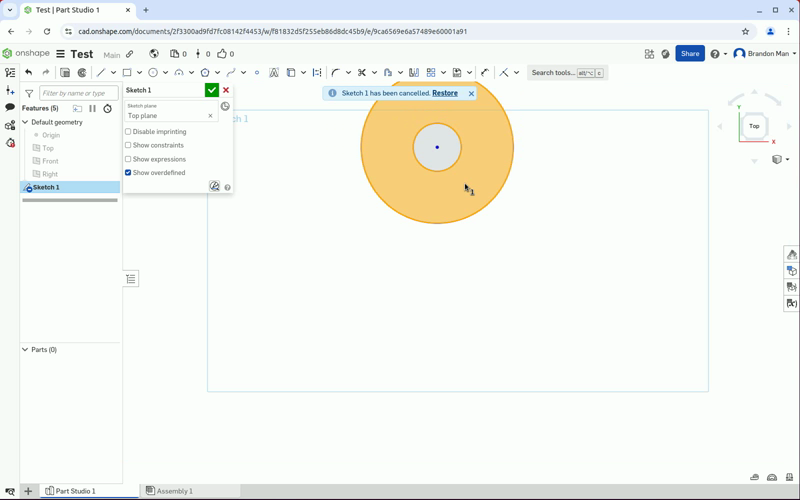
scroll(-6)
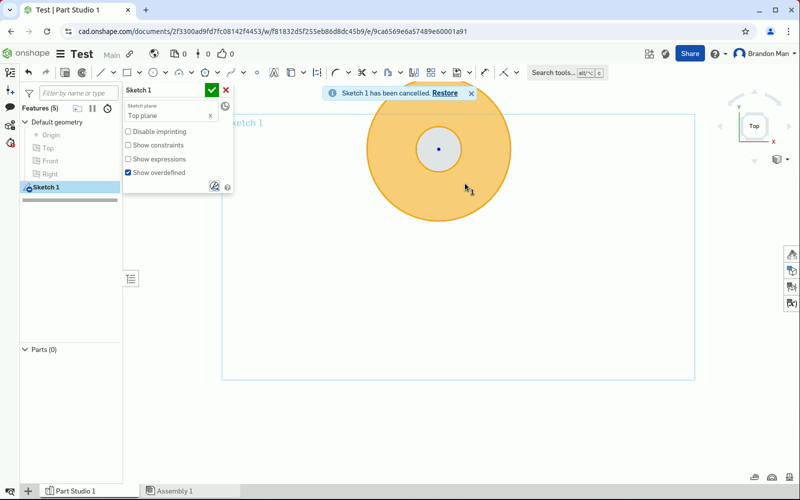
scroll(-6)
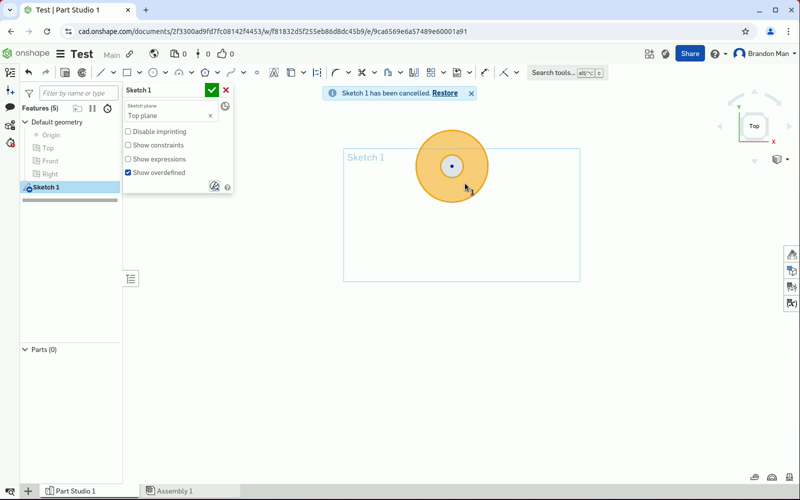
scroll(-6)
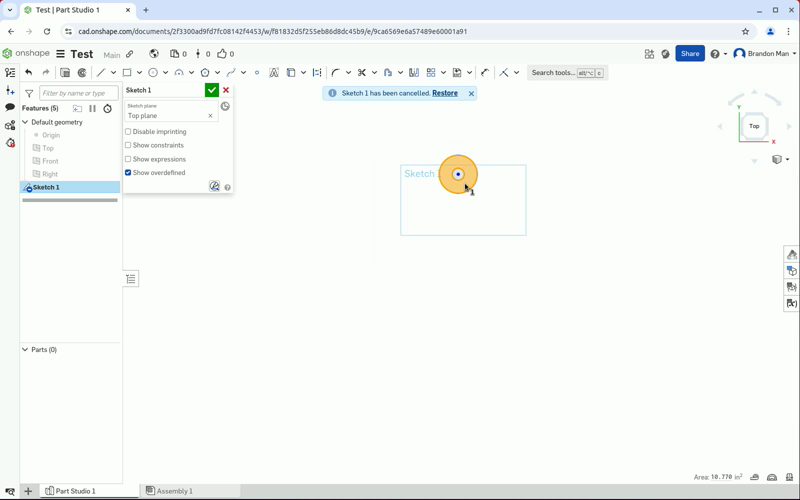
scroll(-6)
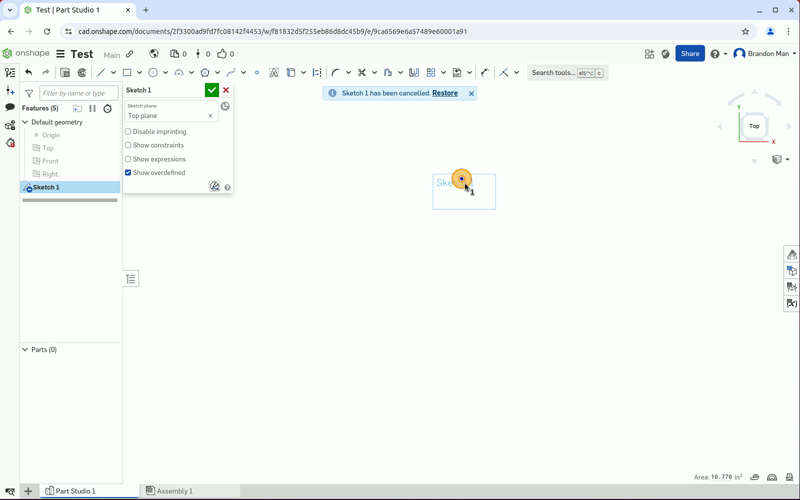
mouse_move(73, 352)
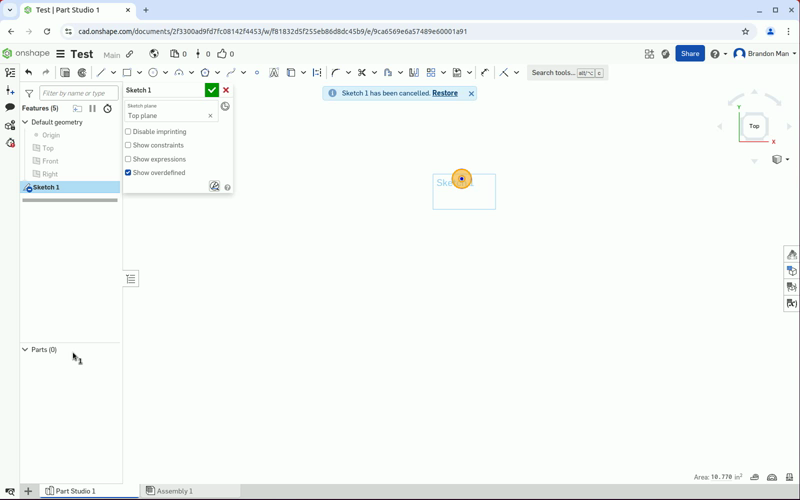
key(shift+y)
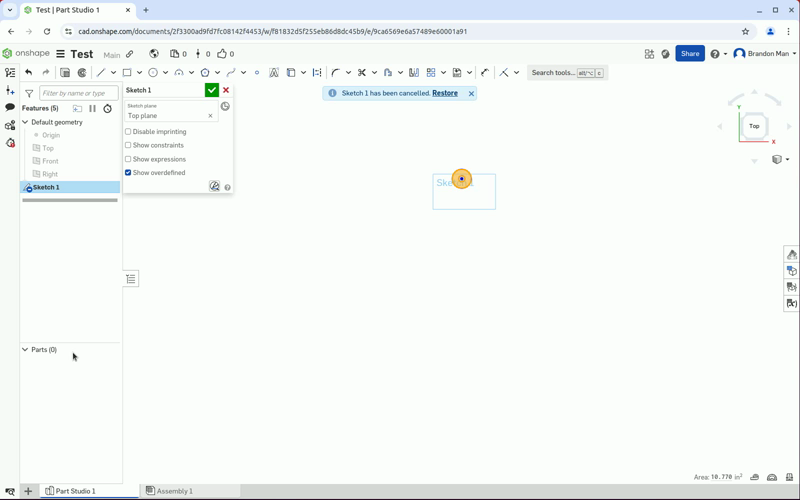
key(shift+e)
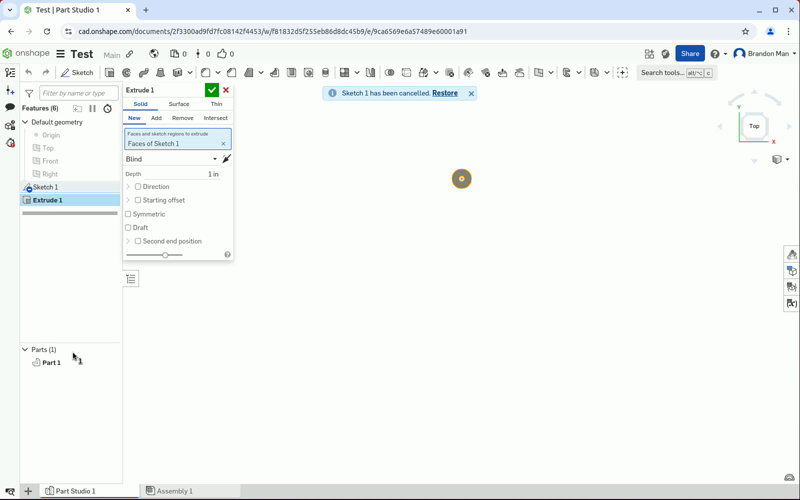
mouse_move(143, 106)
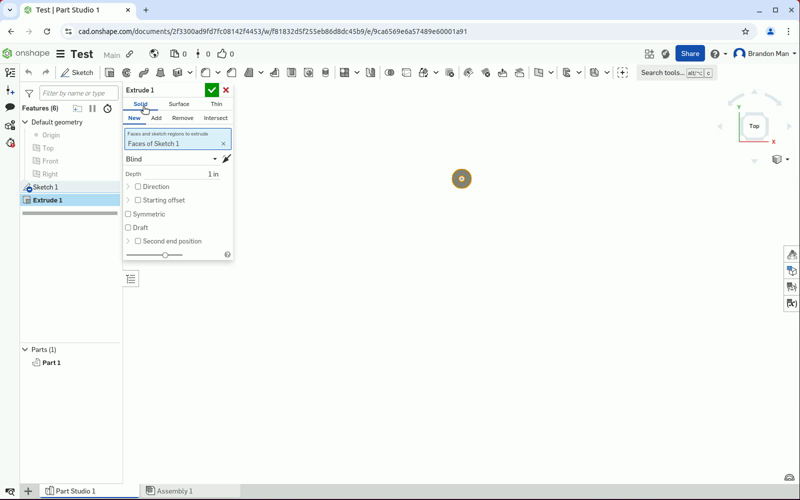
click(143, 106)
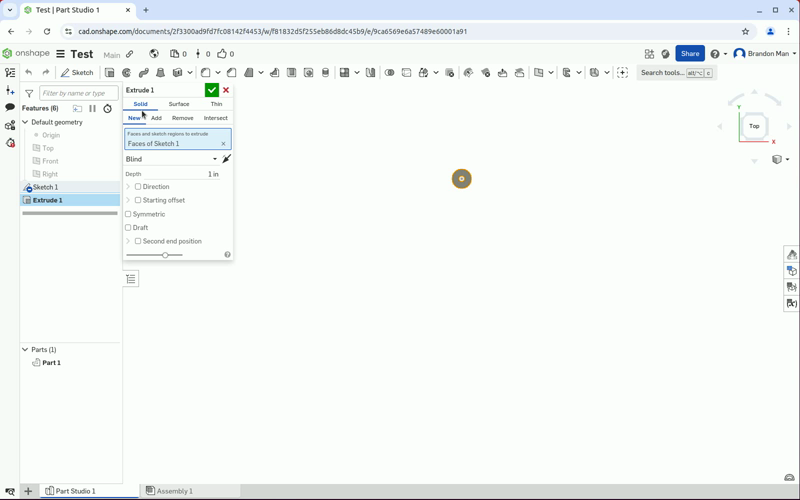
mouse_move(137, 120)
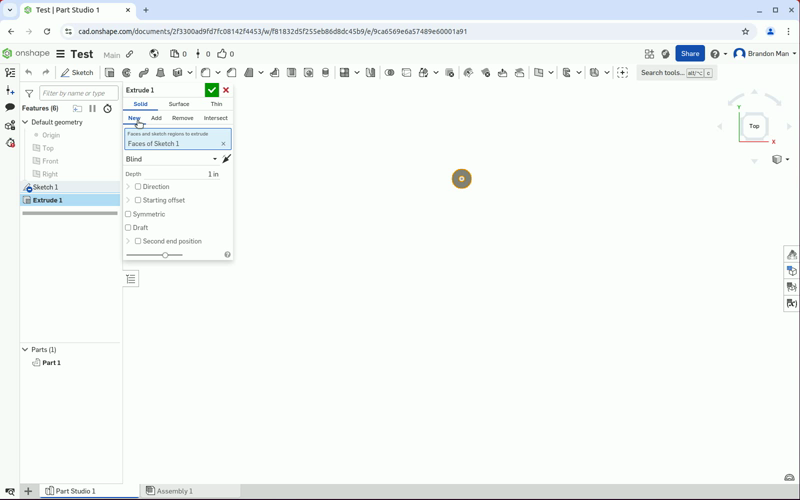
click(137, 120)
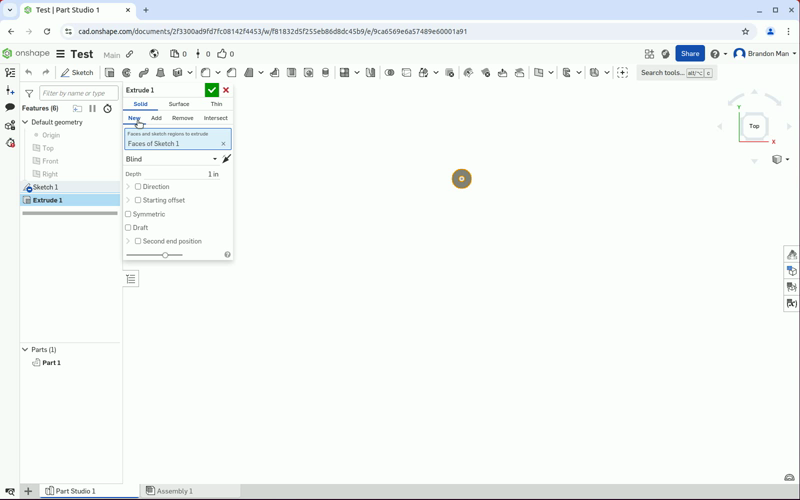
key(tab, 4)
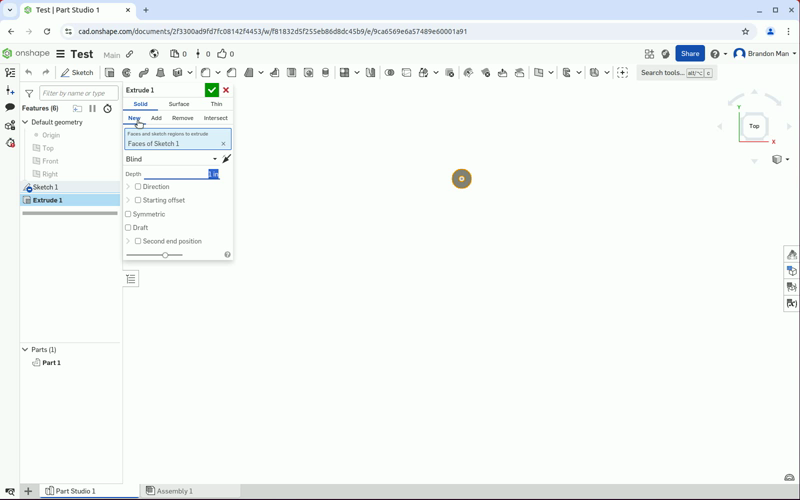
text(0.481)
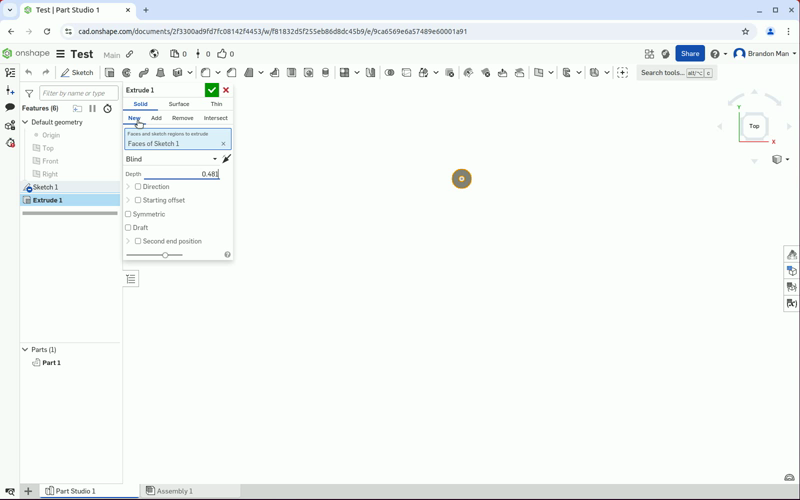
key(enter)
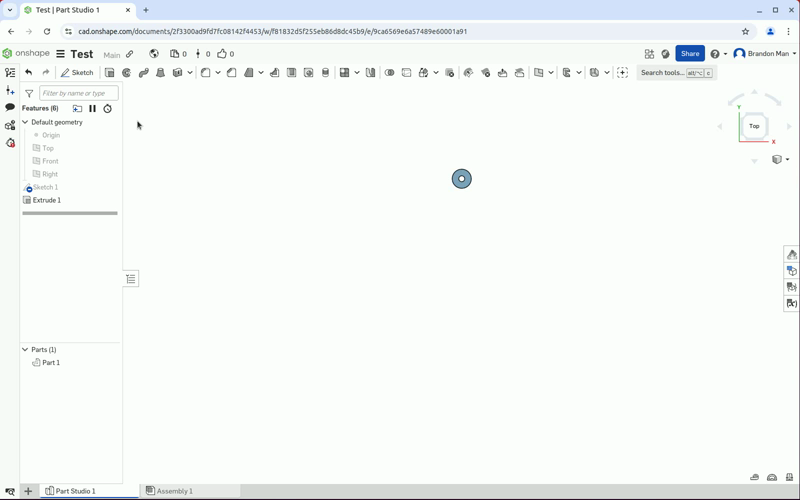
key(shift+h)
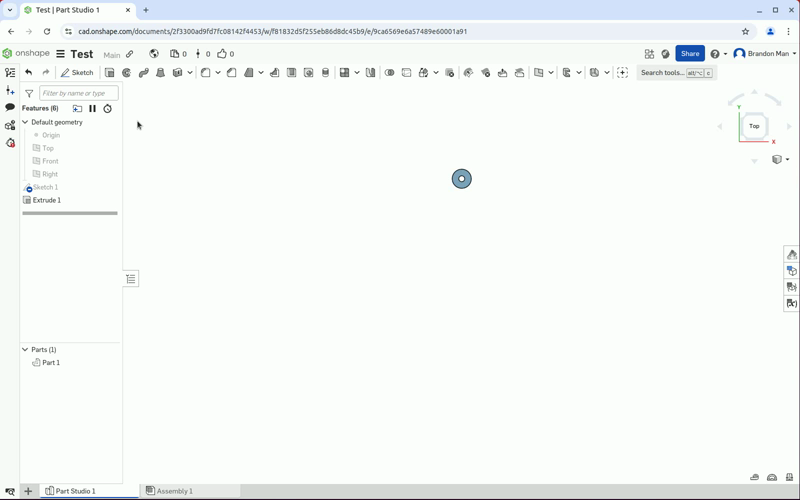
key(shift+h)
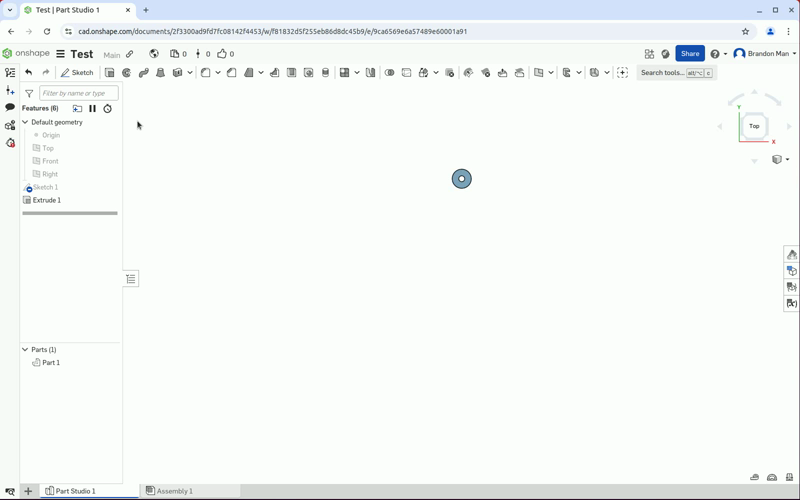
mouse_move(73, 189)
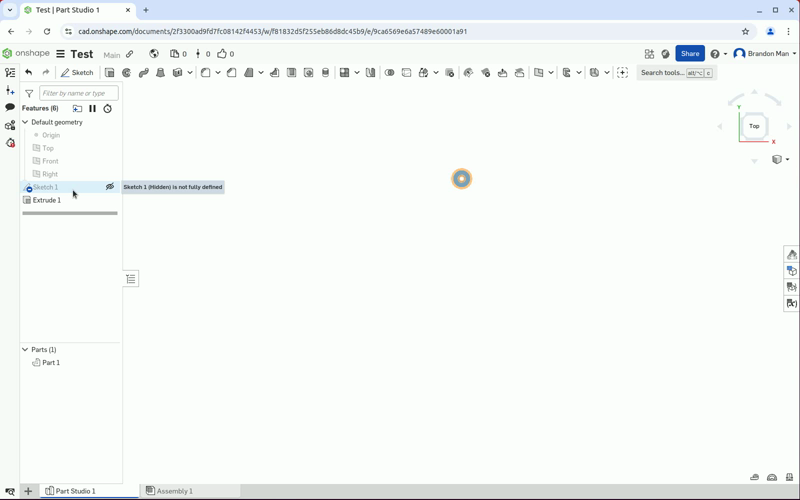
click(73, 189)
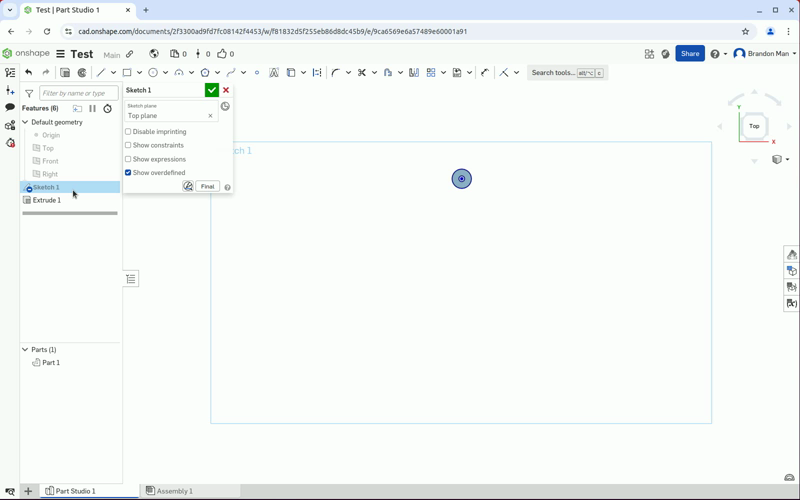
mouse_move(229, 92)
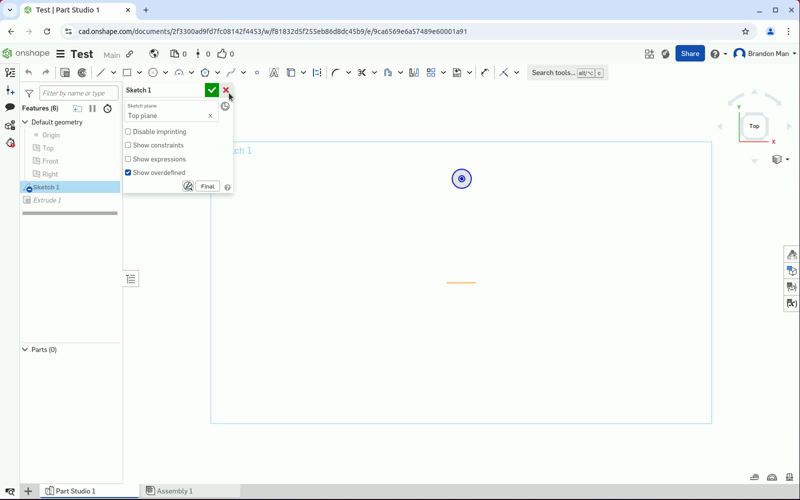
click(229, 92)
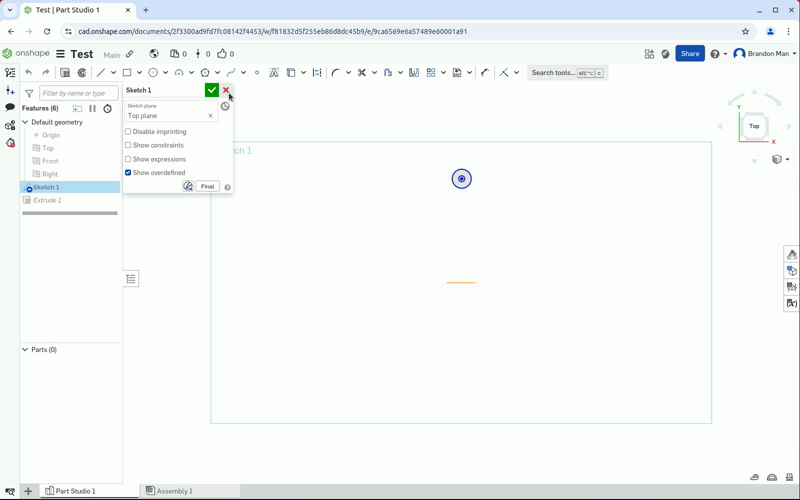
key(shift+s)
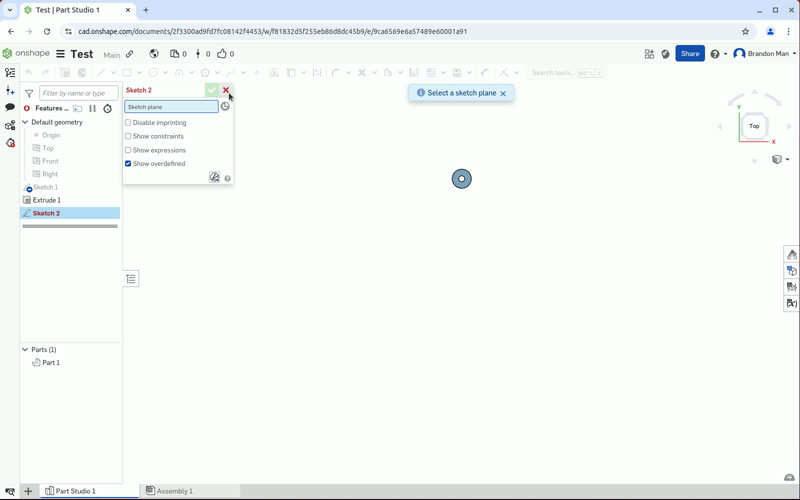
mouse_move(73, 150)
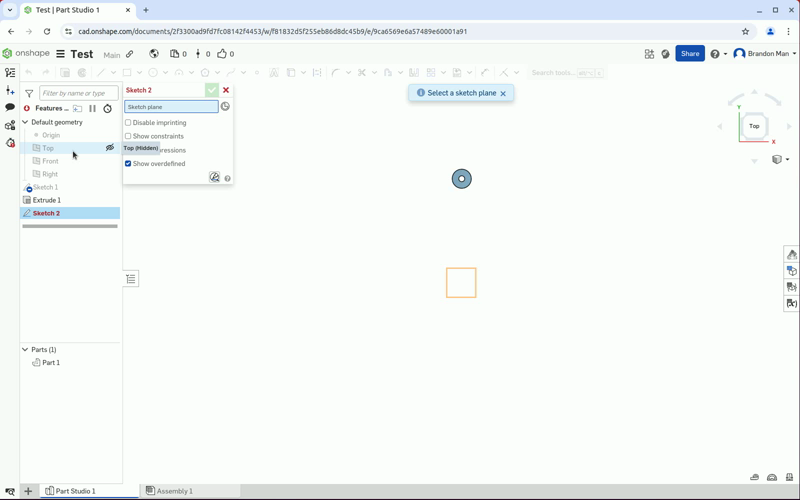
click(73, 150)
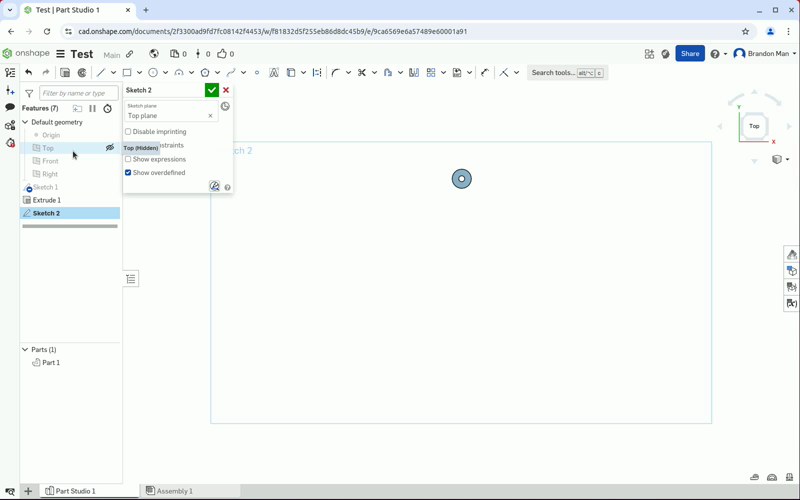
mouse_move(73, 352)
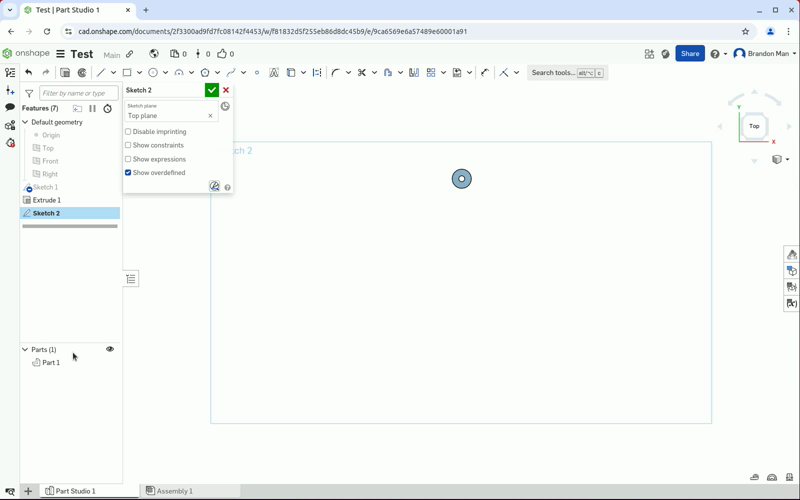
key(y)
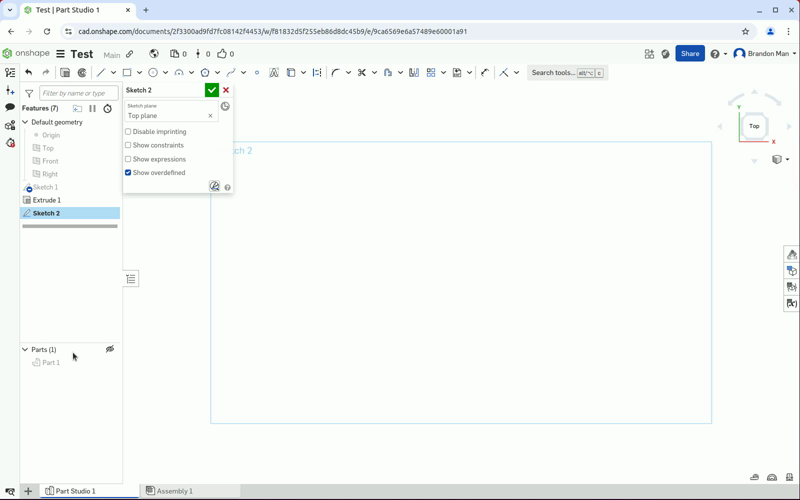
key(c)
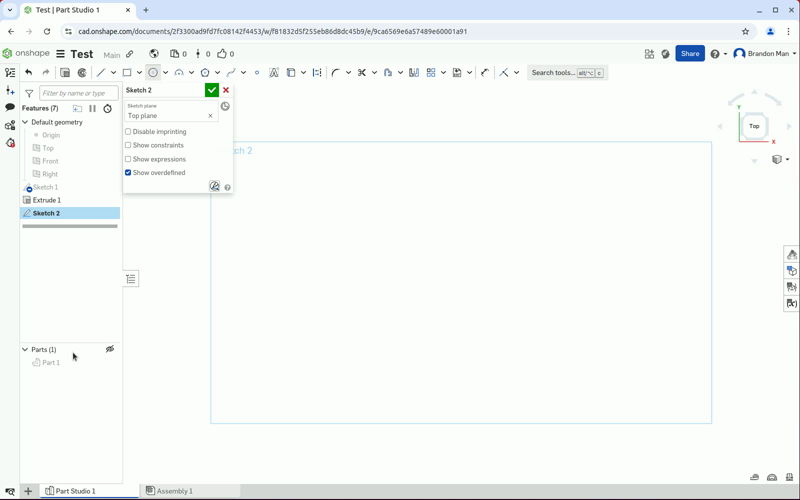
key_down(shift)
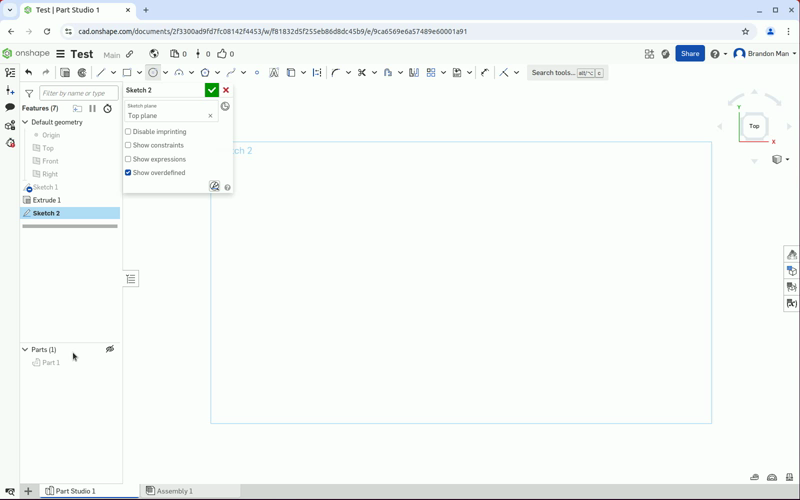
mouse_move(501, 282)
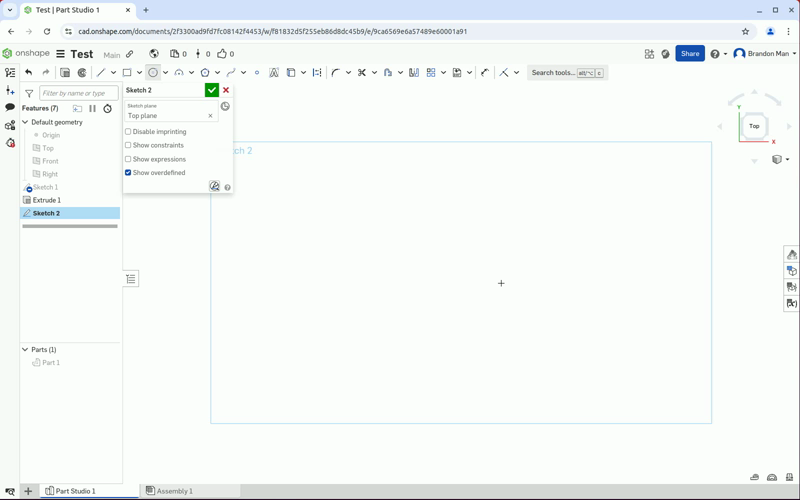
click(501, 282)
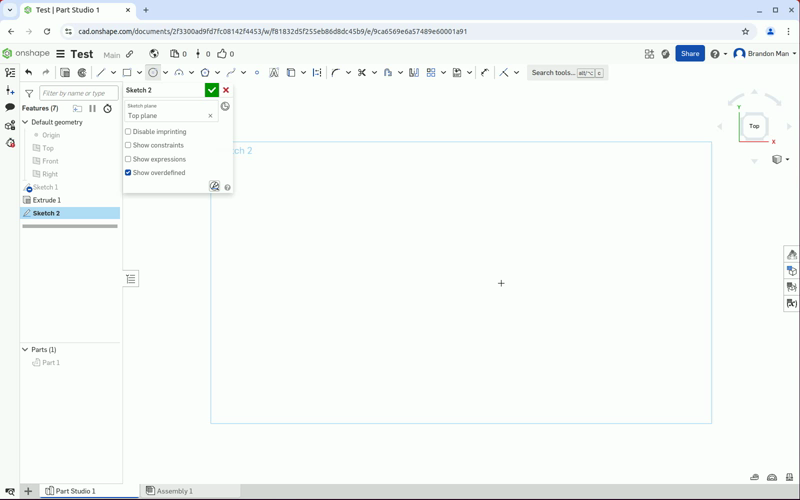
key_up(shift)
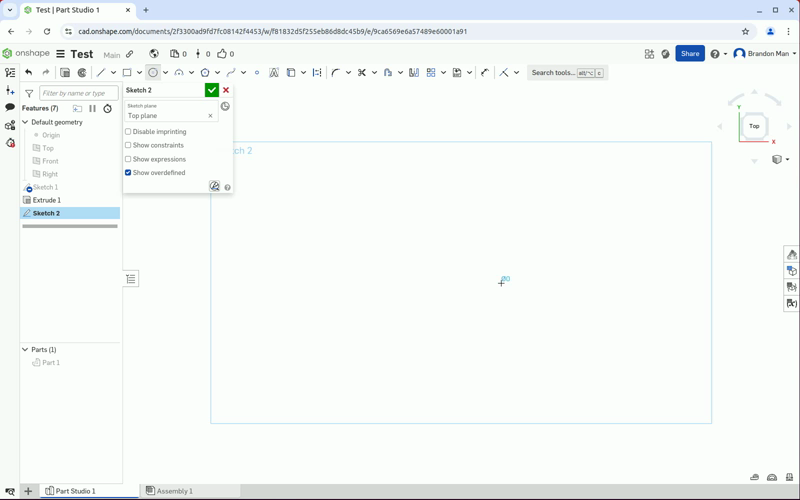
mouse_move(508, 282)
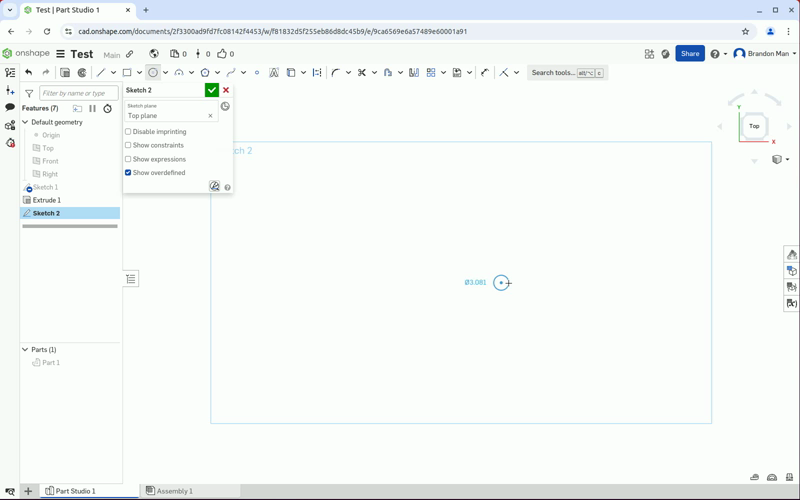
click(508, 282)
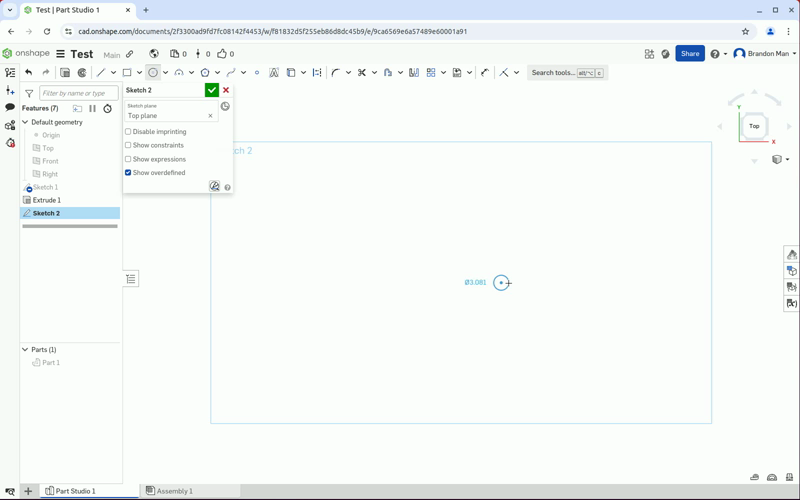
key(esc)
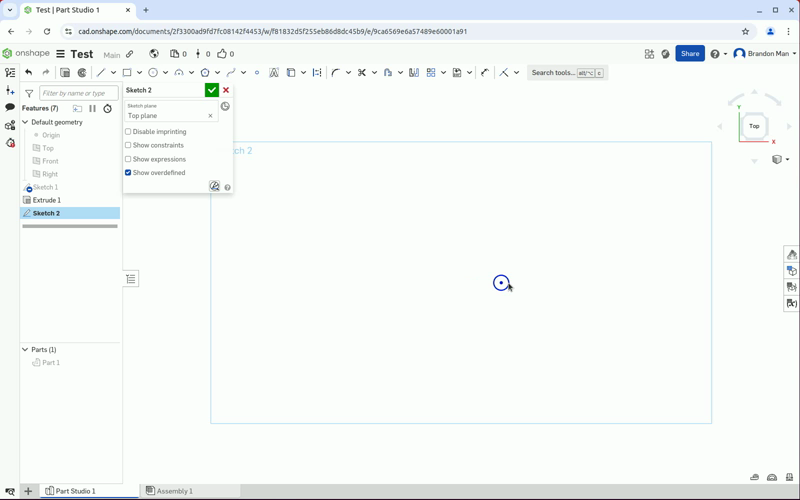
key(c)
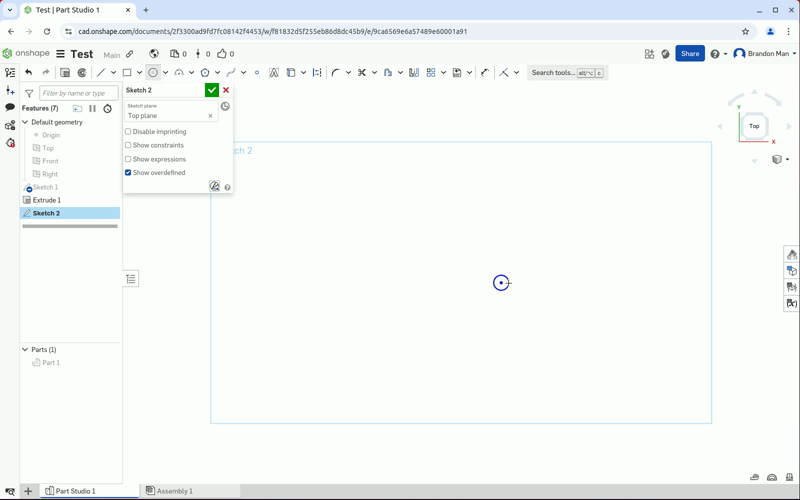
key_down(shift)
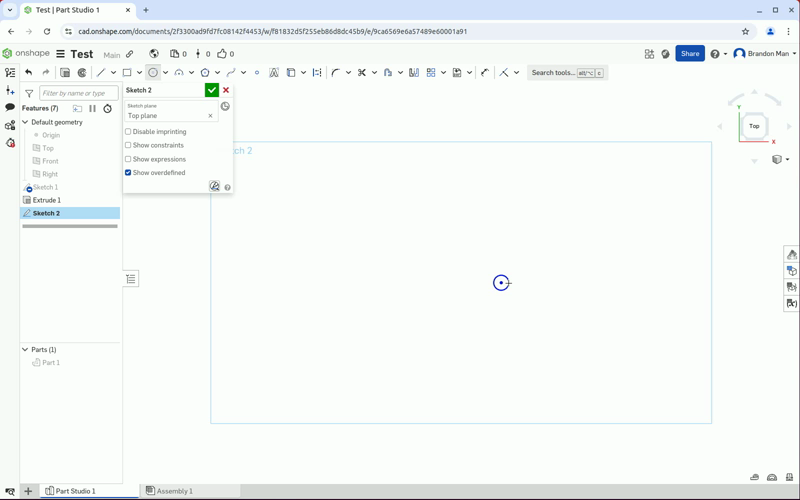
mouse_move(501, 282)
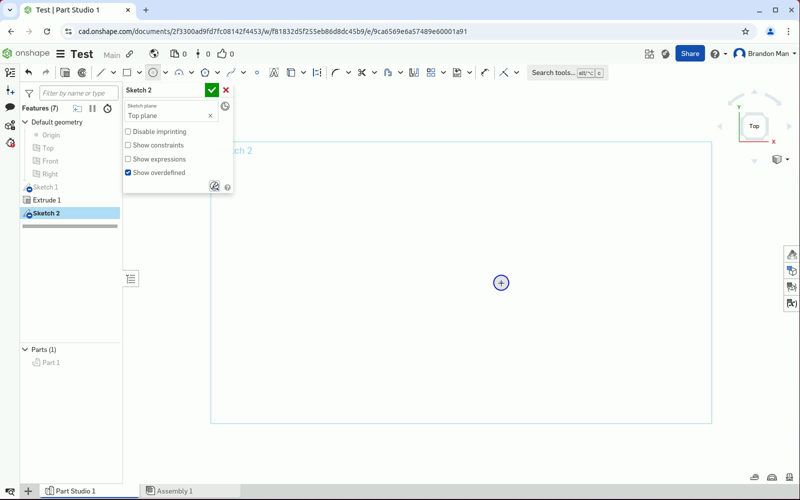
click(501, 282)
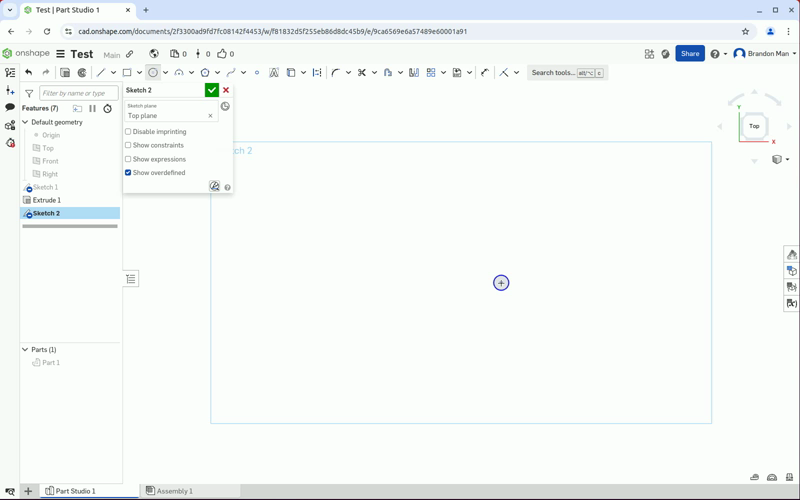
key_up(shift)
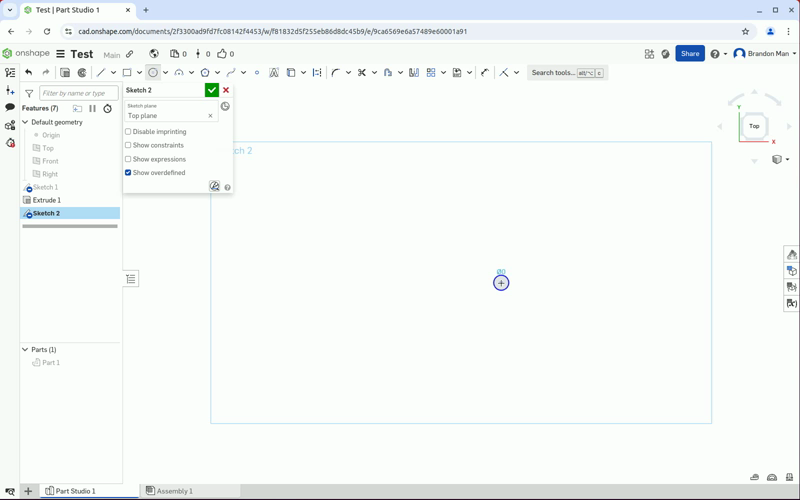
mouse_move(504, 282)
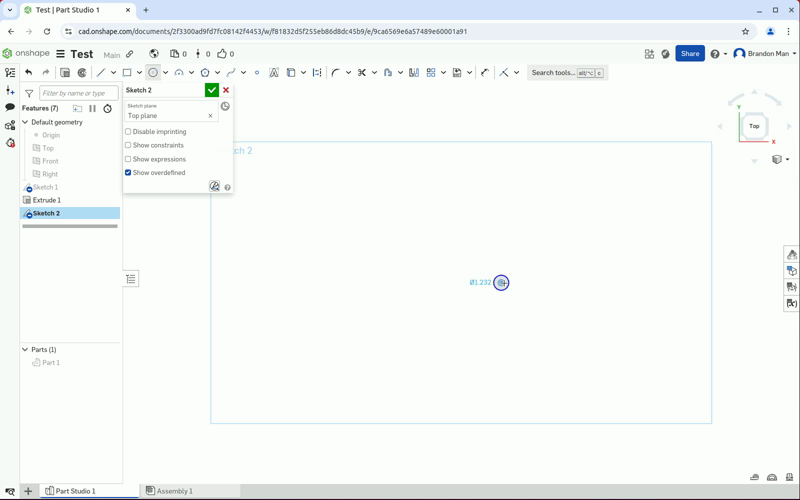
scroll(6)
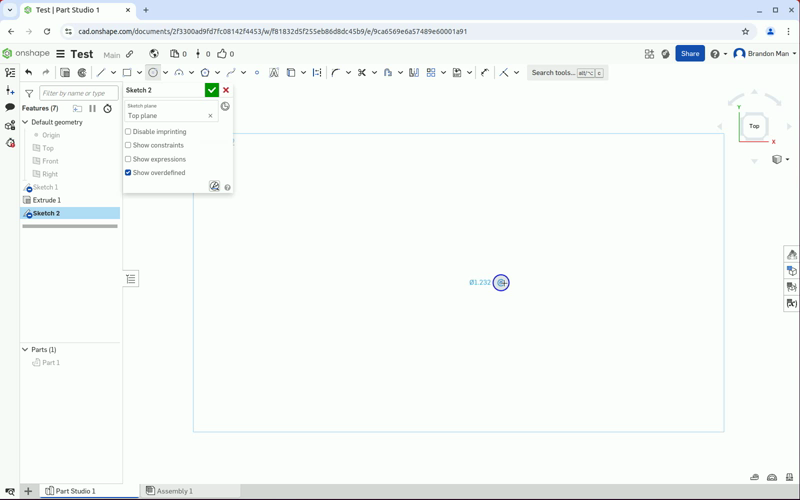
scroll(6)
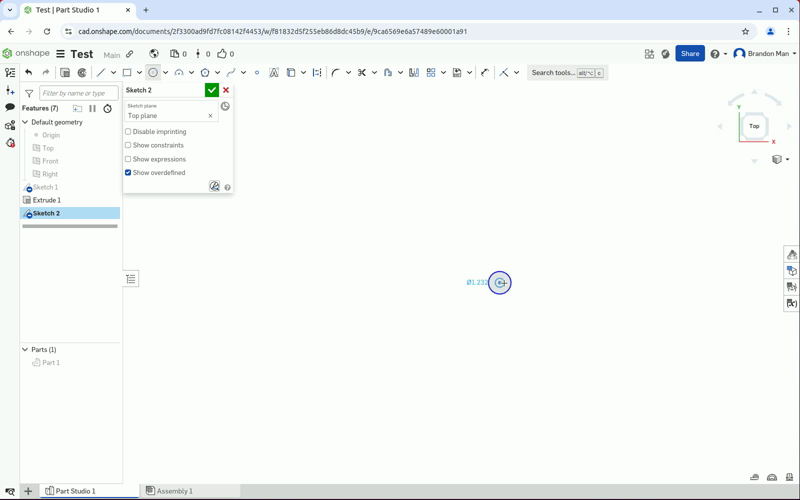
scroll(6)
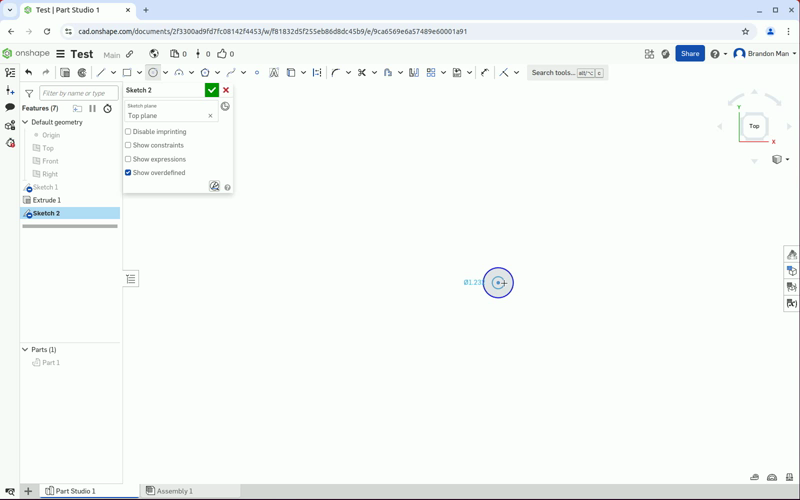
scroll(6)
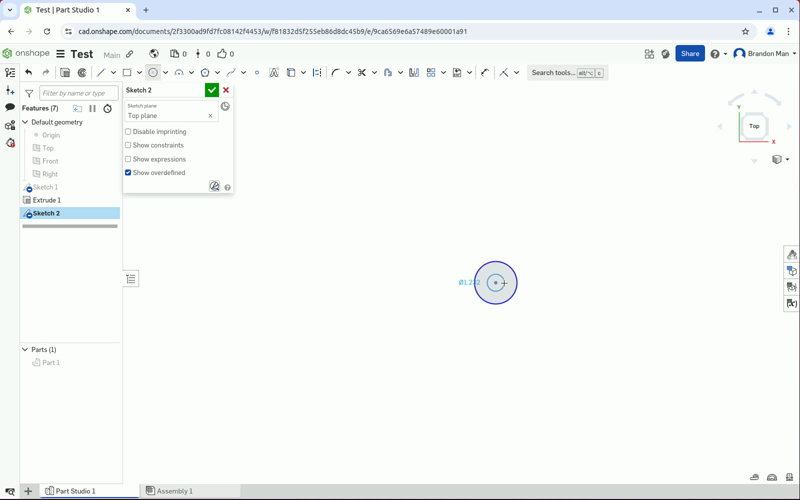
scroll(6)
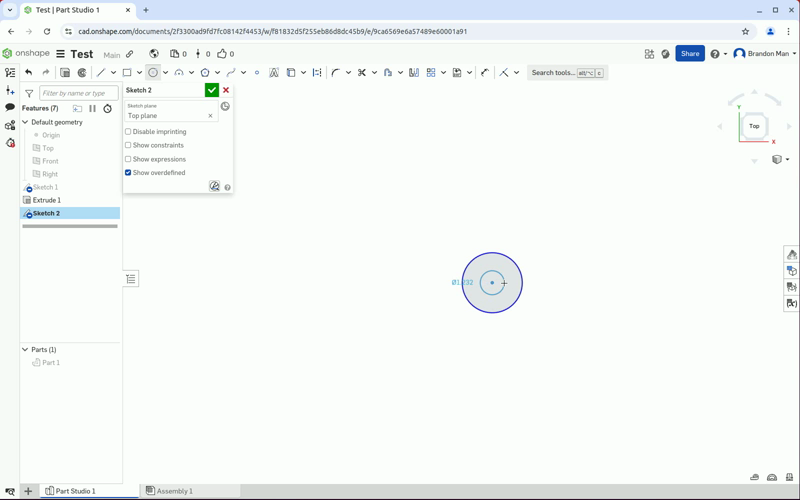
scroll(6)
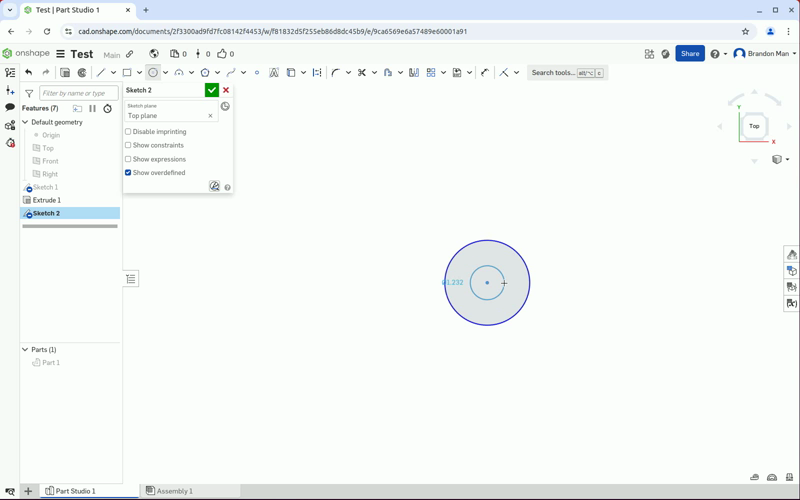
scroll(6)
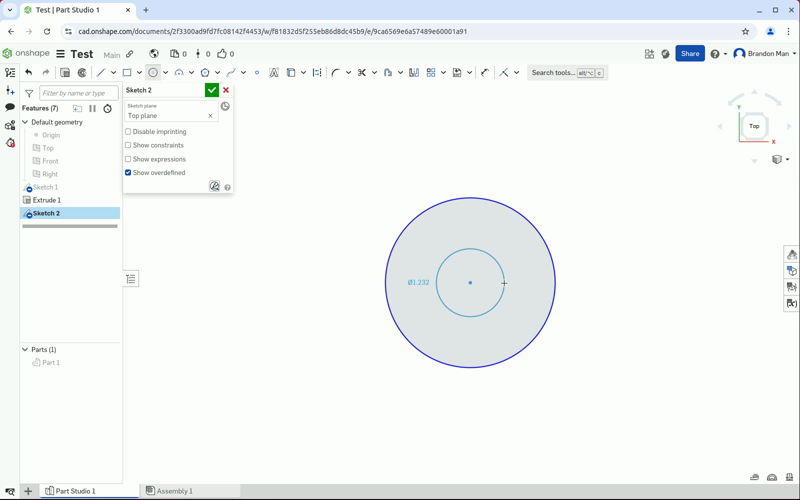
click(504, 282)
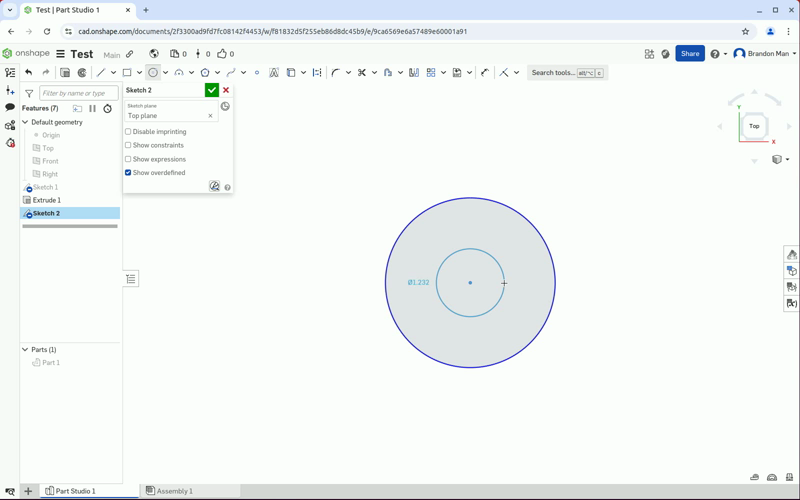
scroll(-6)
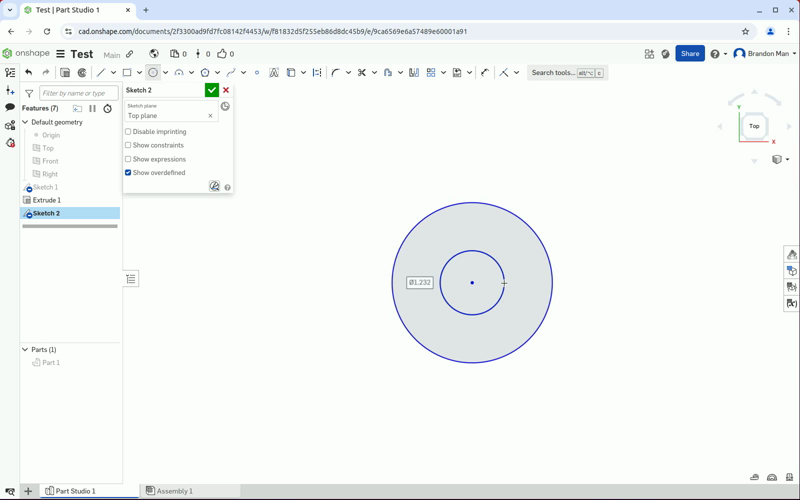
scroll(-6)
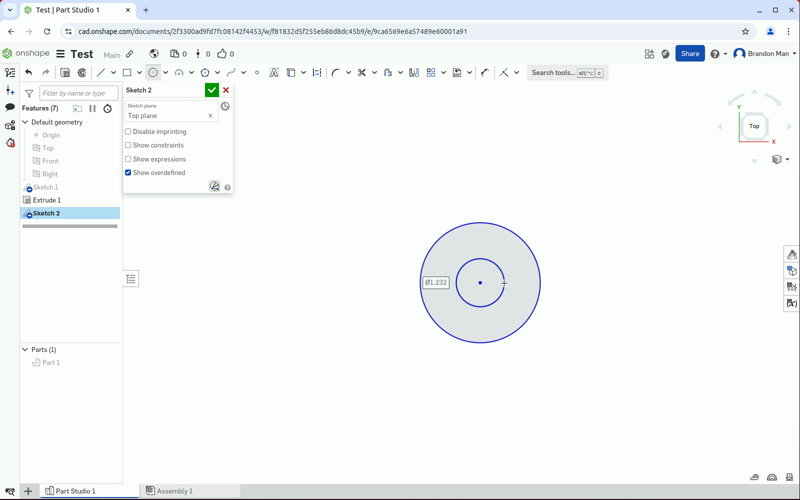
scroll(-6)
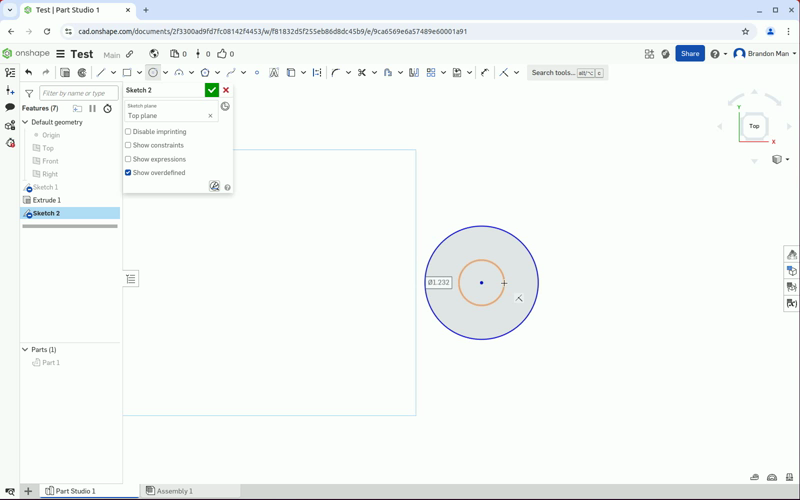
scroll(-6)
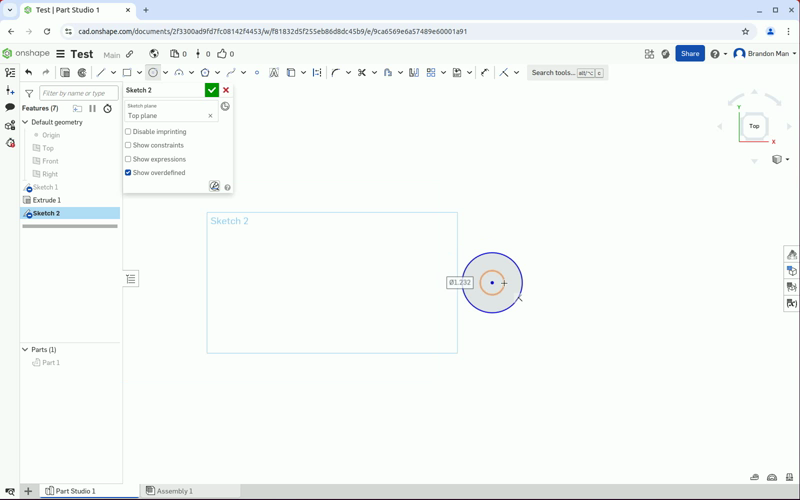
scroll(-6)
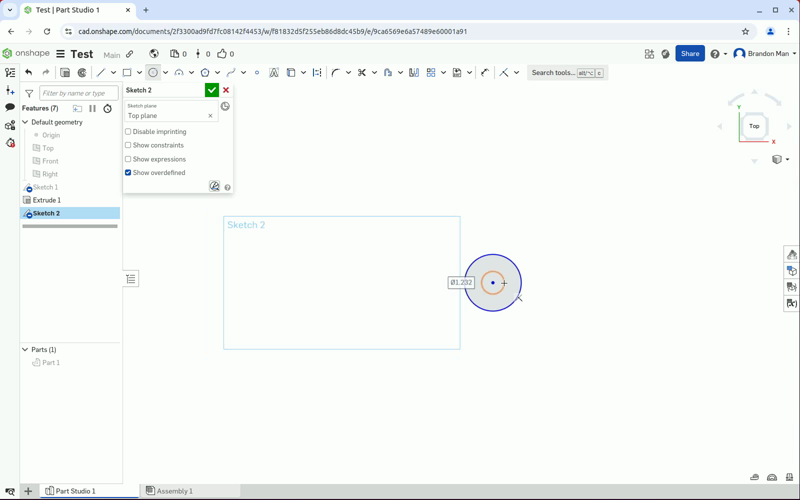
scroll(-6)
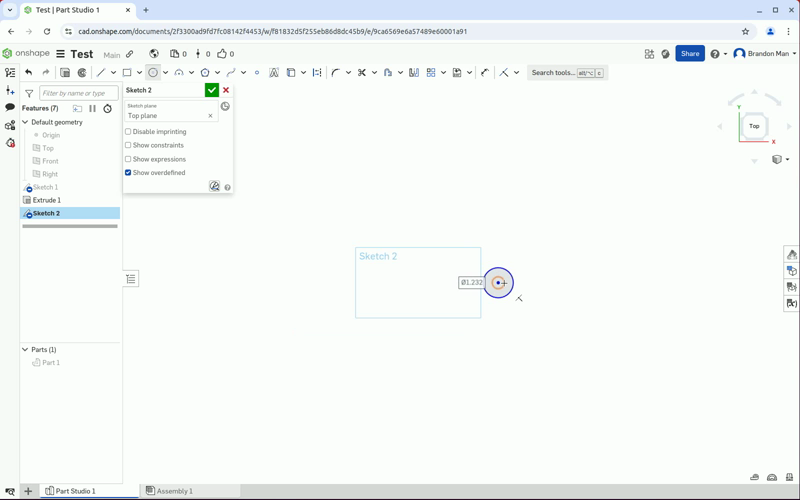
scroll(-6)
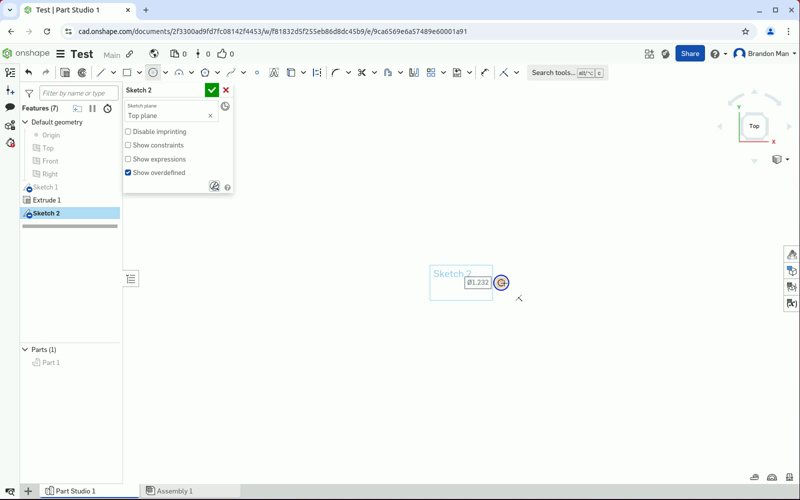
key(esc)
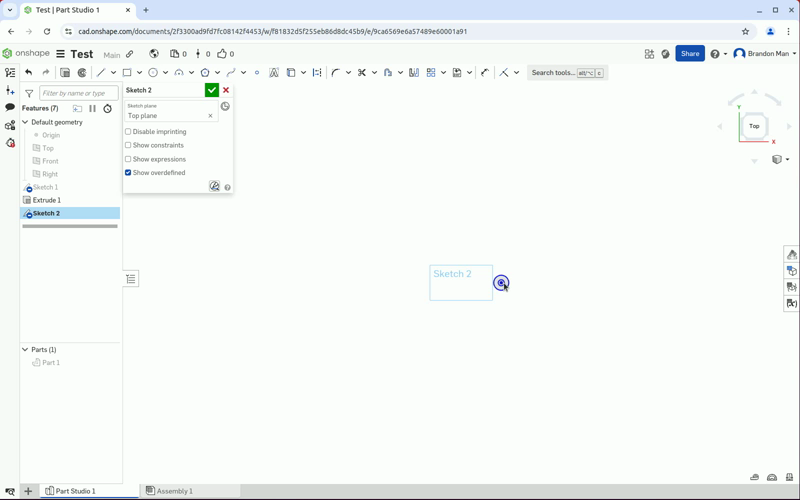
mouse_move(501, 277)
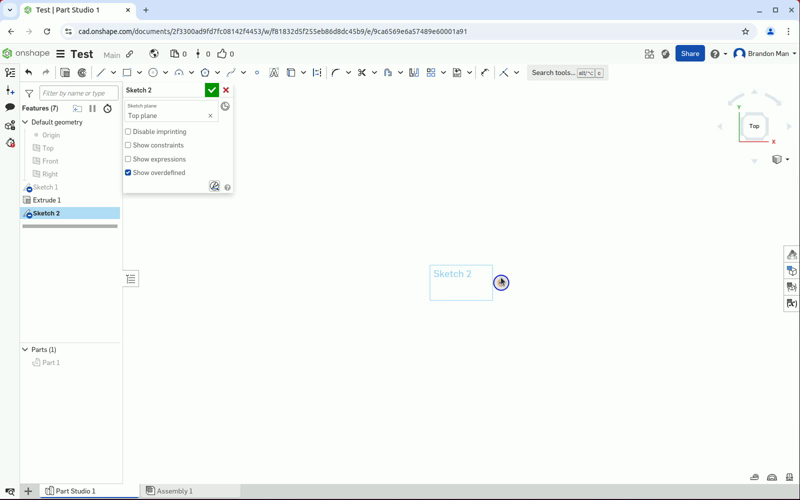
scroll(6)
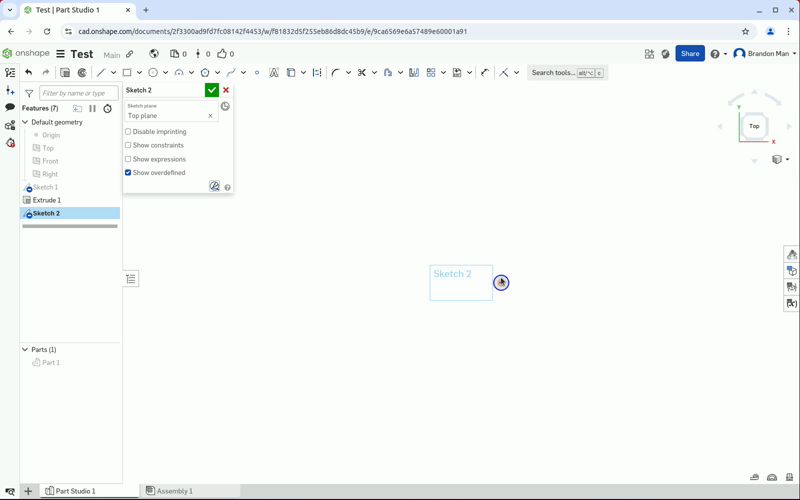
scroll(6)
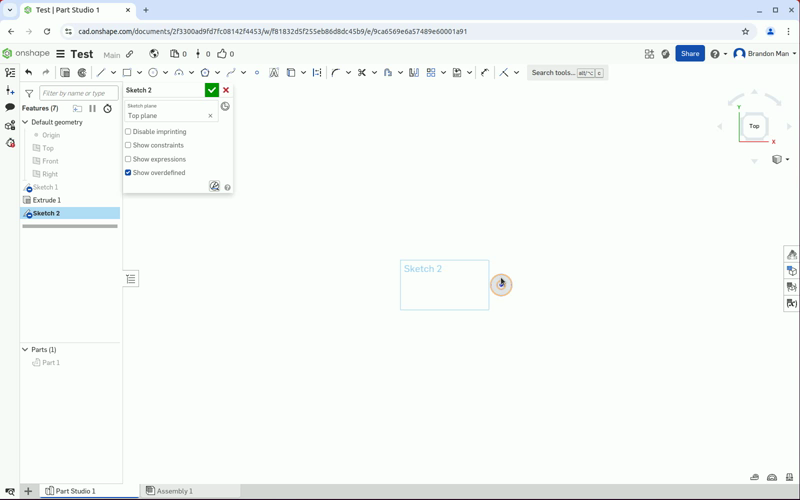
scroll(6)
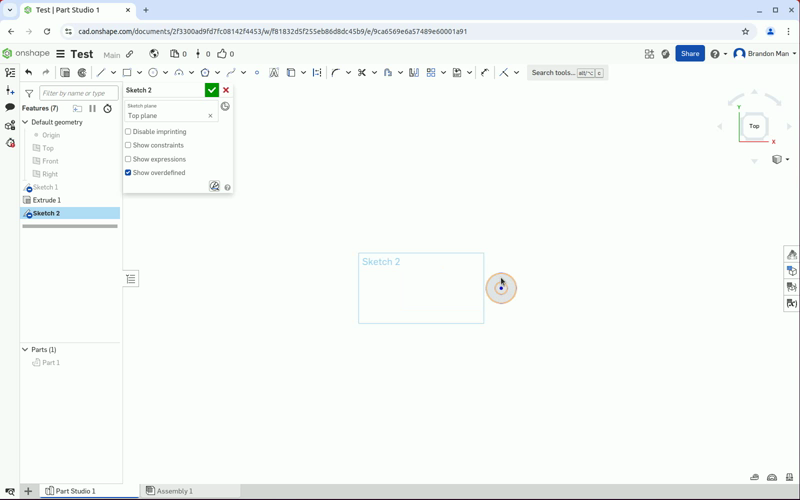
scroll(6)
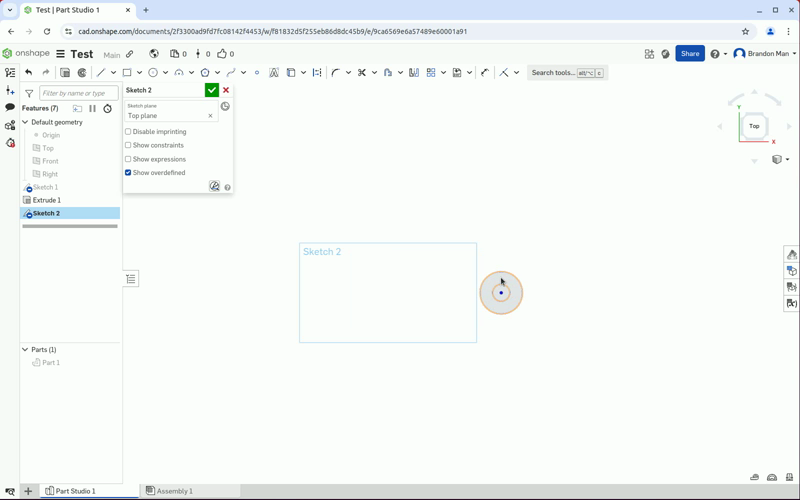
scroll(6)
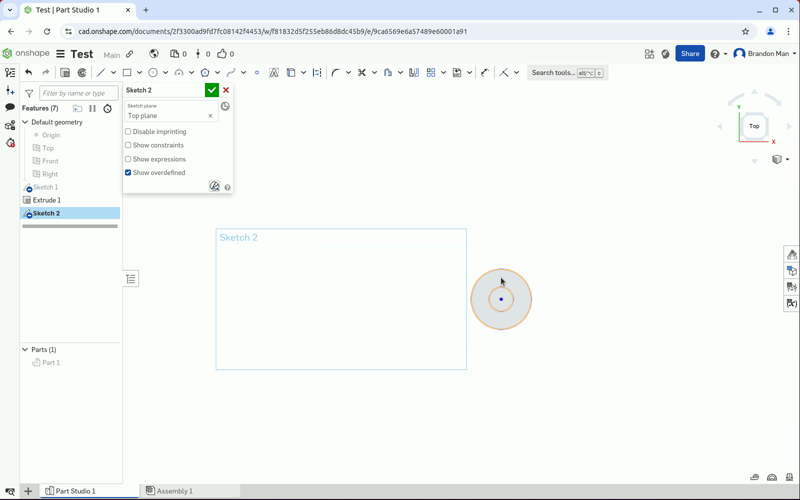
scroll(6)
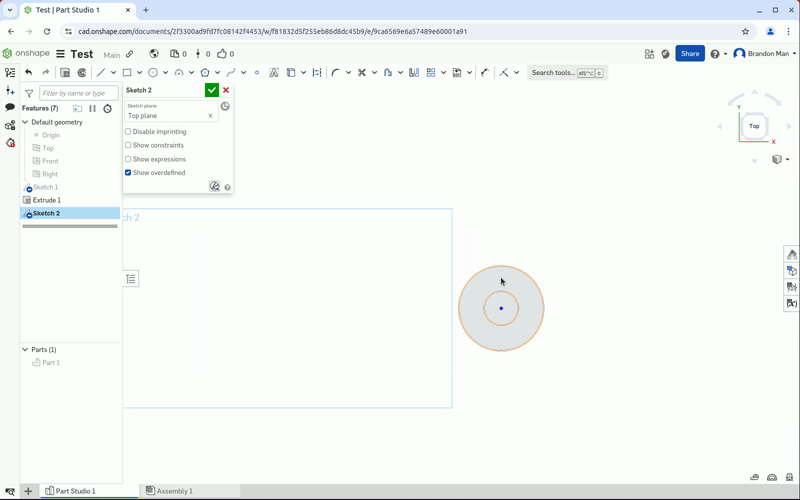
scroll(6)
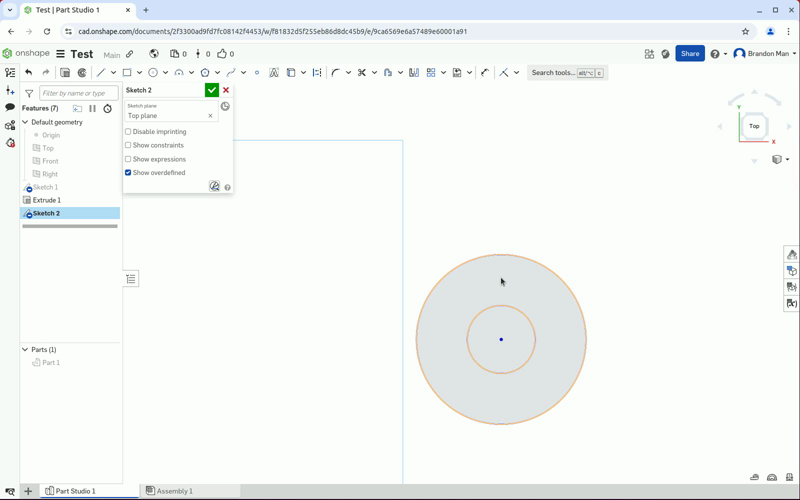
click(501, 277)
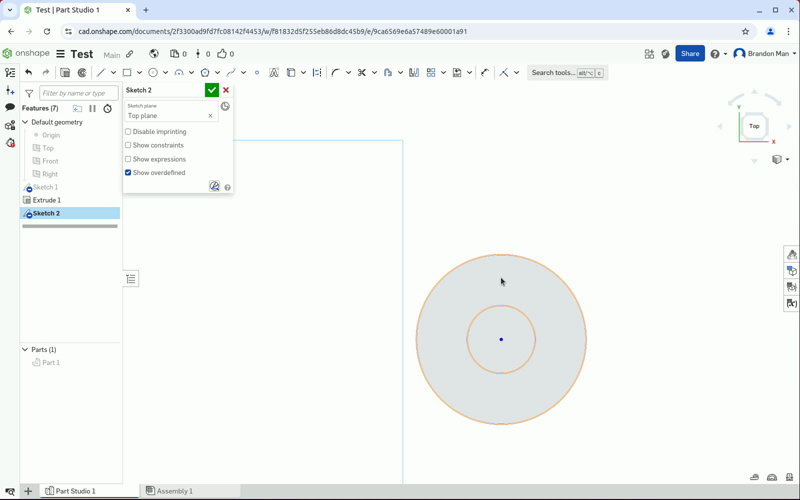
scroll(-6)
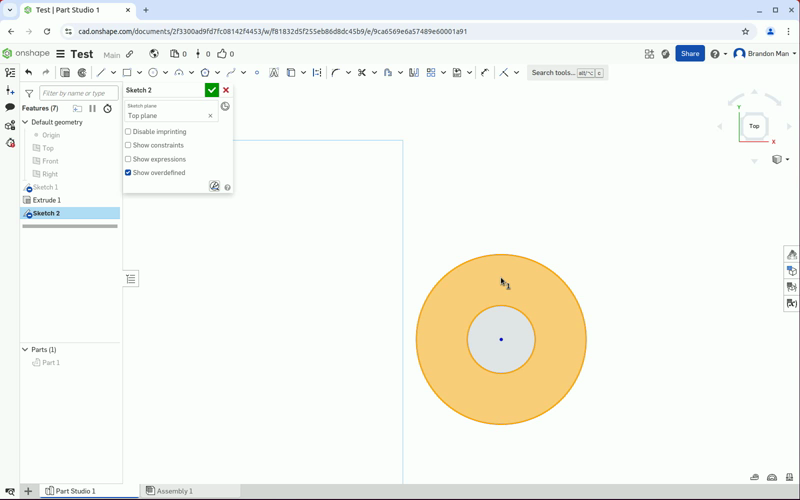
scroll(-6)
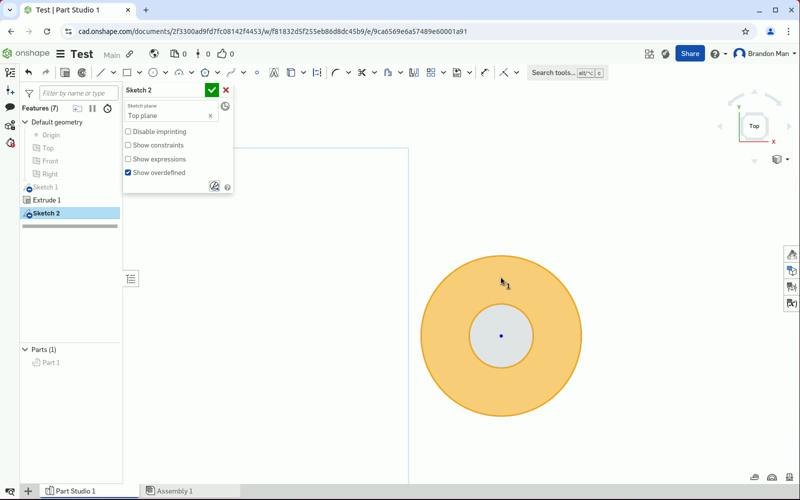
scroll(-6)
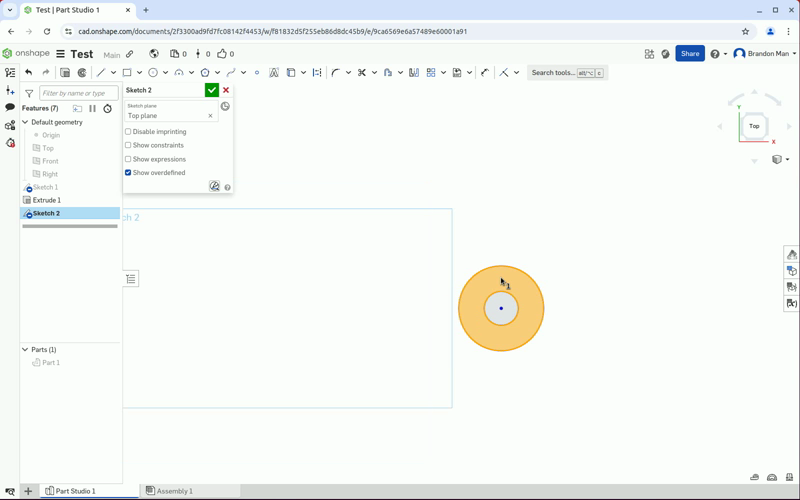
scroll(-6)
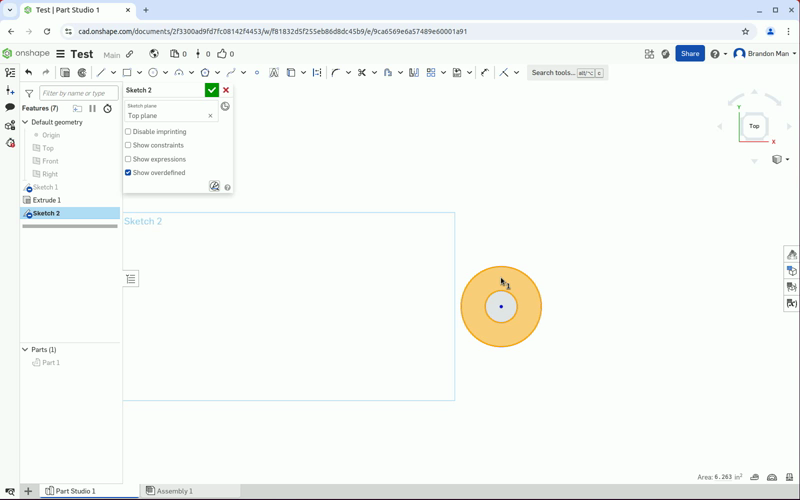
scroll(-6)
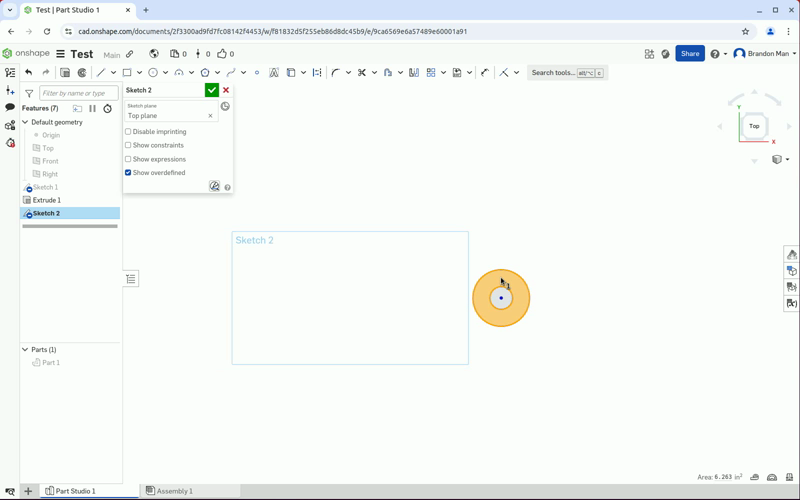
scroll(-6)
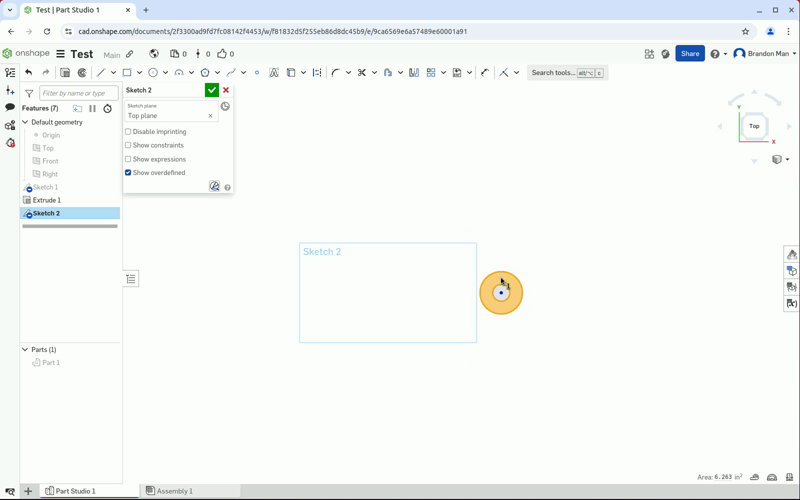
scroll(-6)
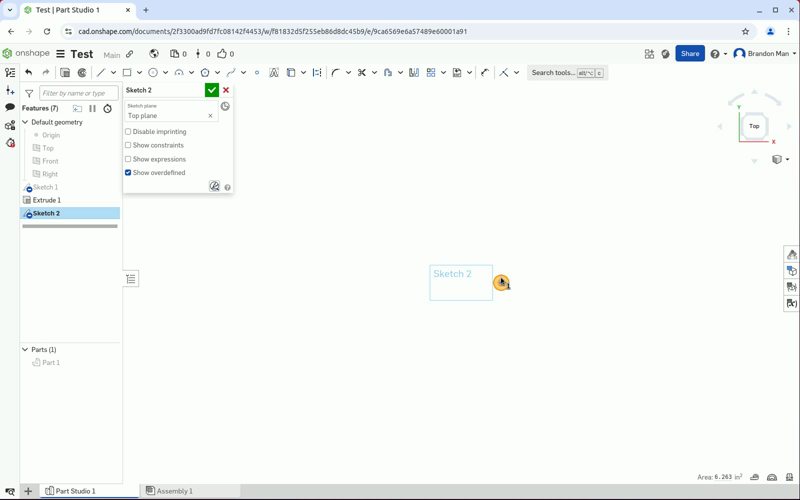
mouse_move(73, 352)
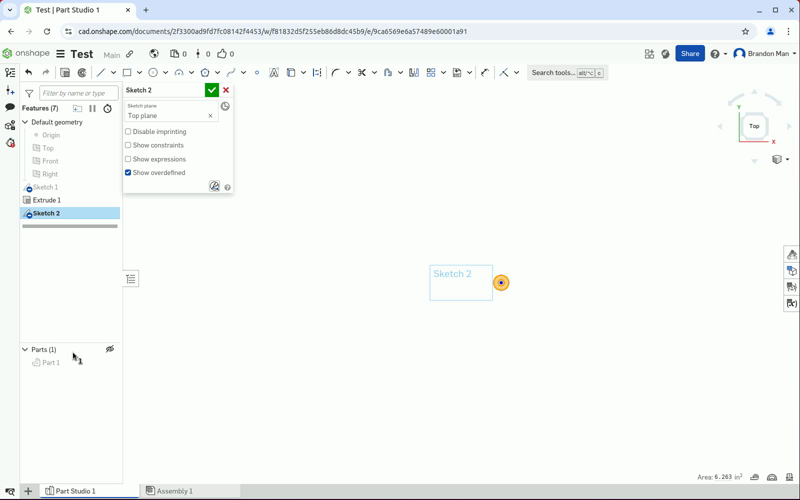
key(shift+y)
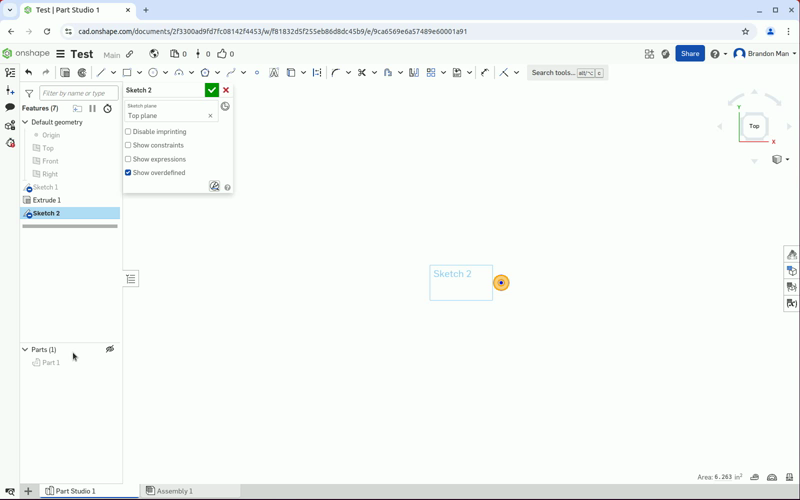
key(shift+e)
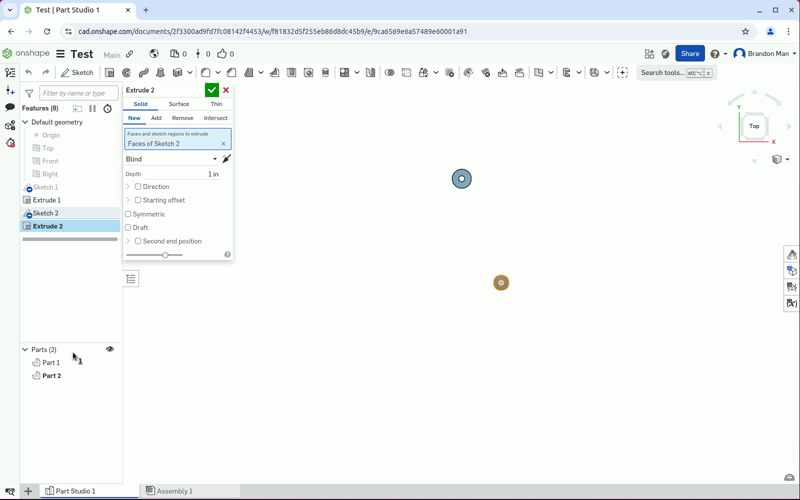
mouse_move(143, 106)
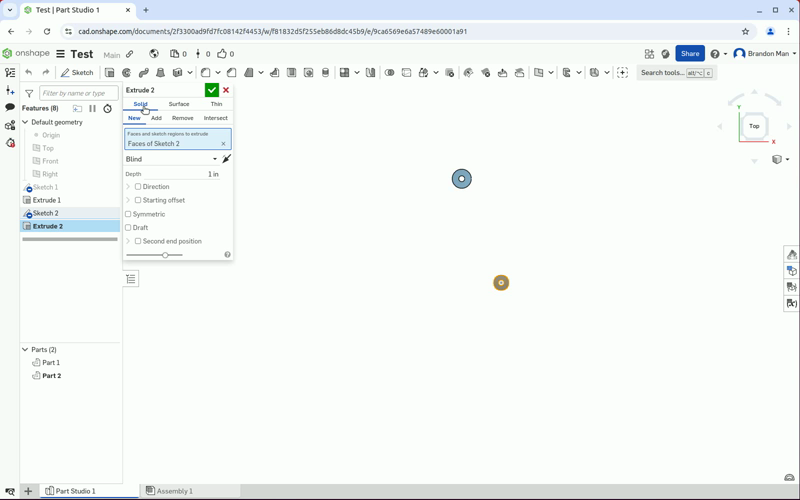
click(143, 106)
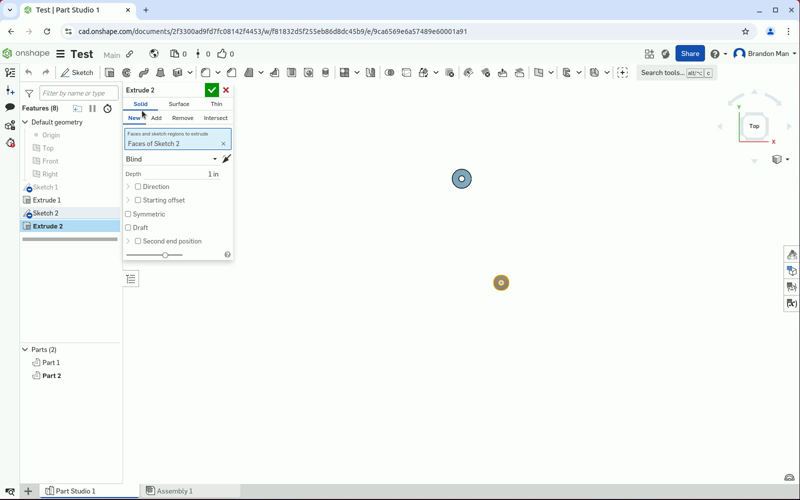
mouse_move(137, 120)
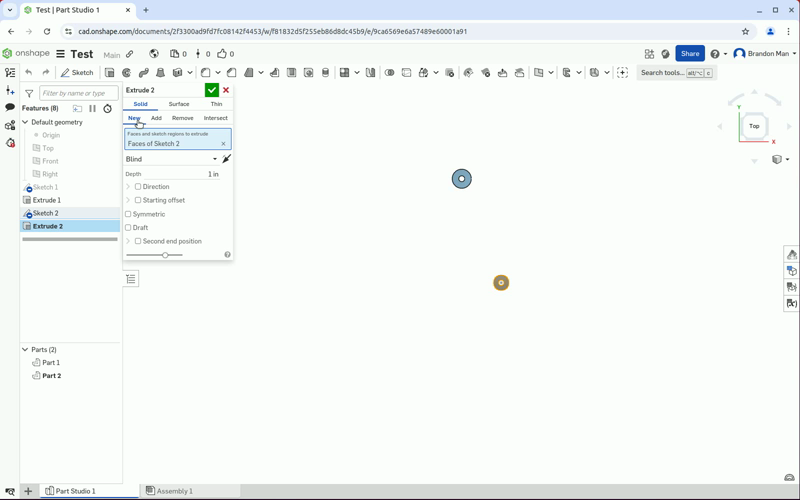
click(137, 120)
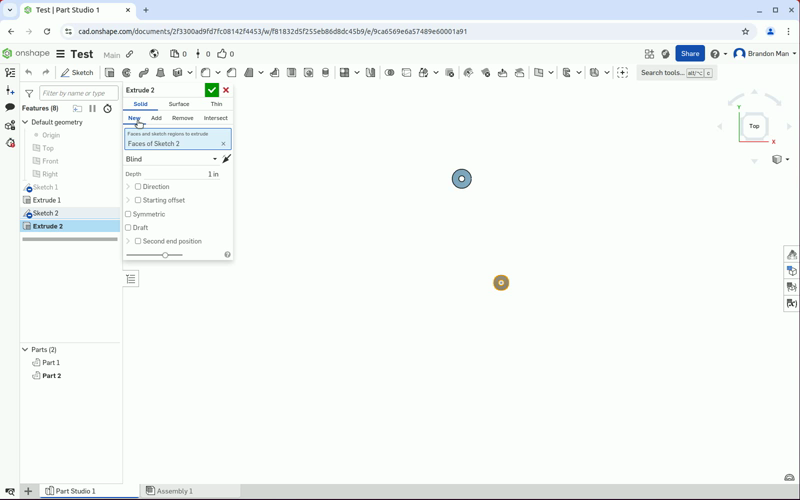
key(tab, 4)
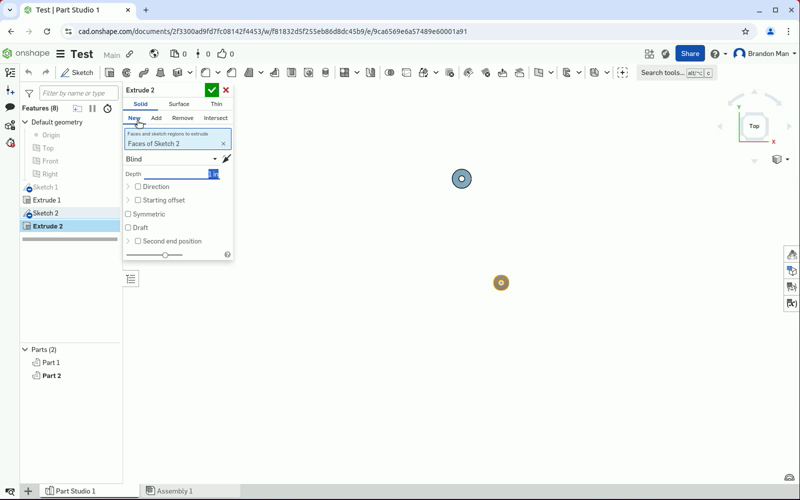
text(0.481)
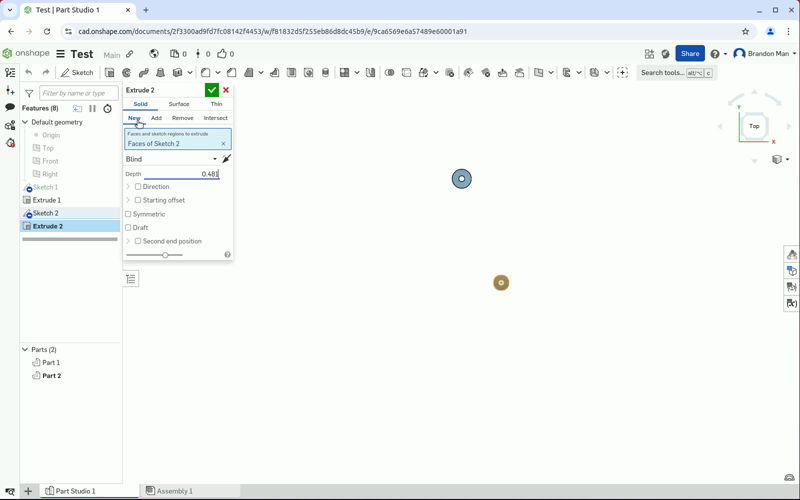
key(enter)
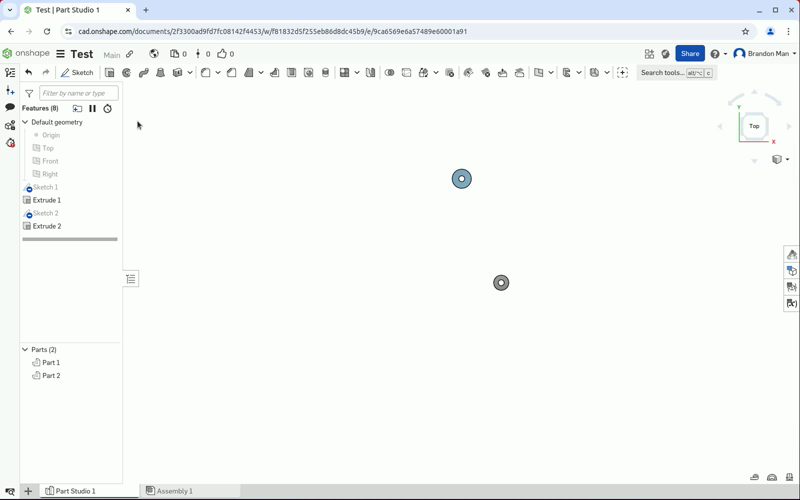
key(shift+h)
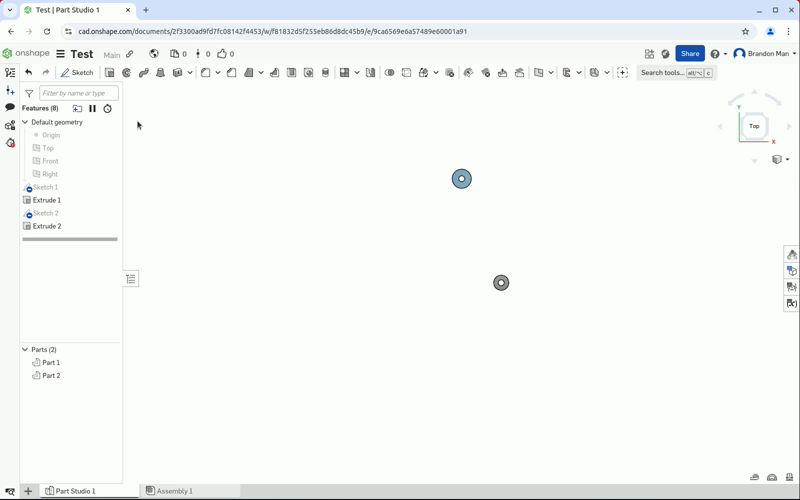
key(shift+h)
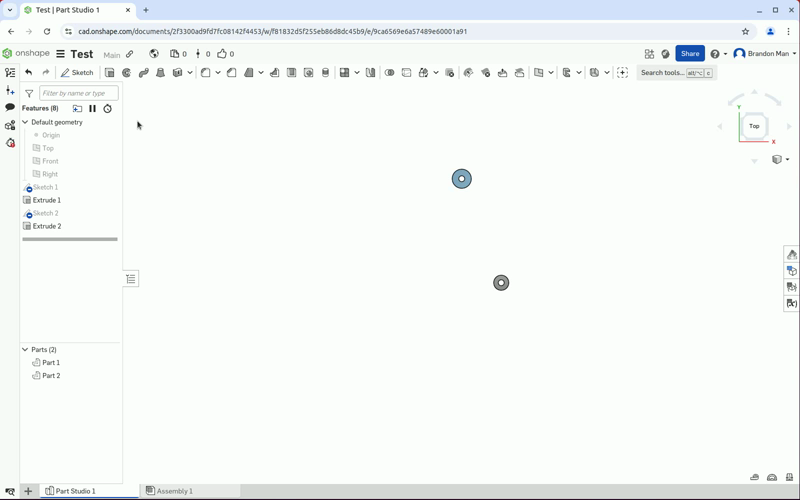
mouse_move(73, 189)
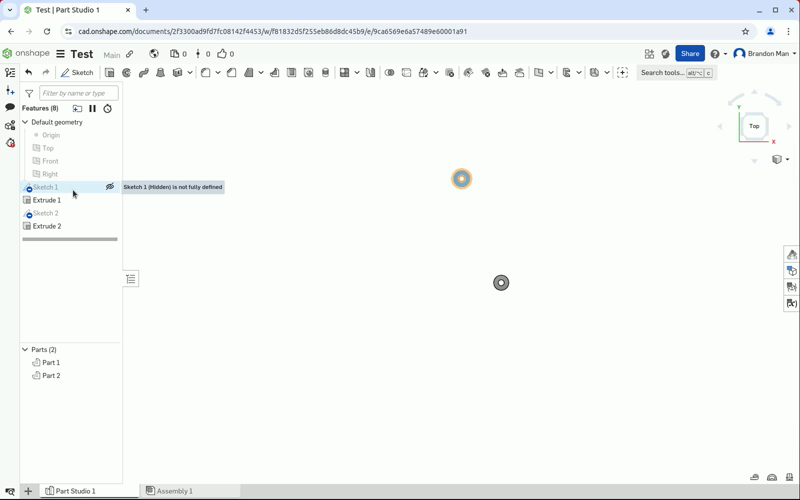
click(73, 189)
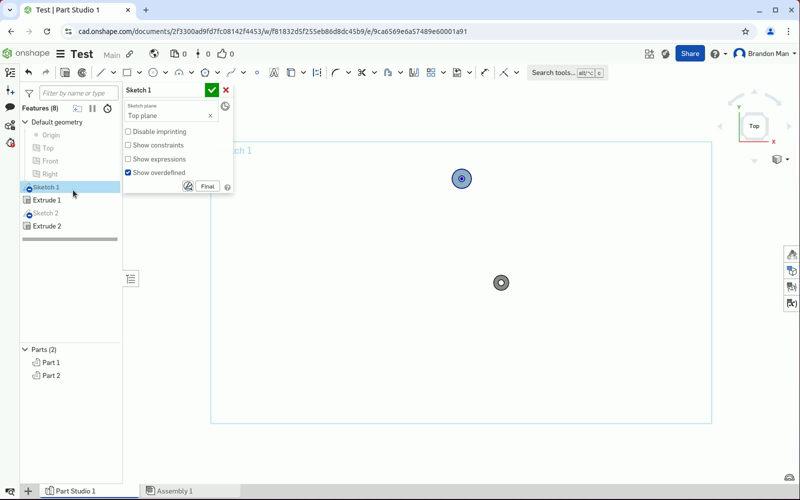
mouse_move(229, 92)
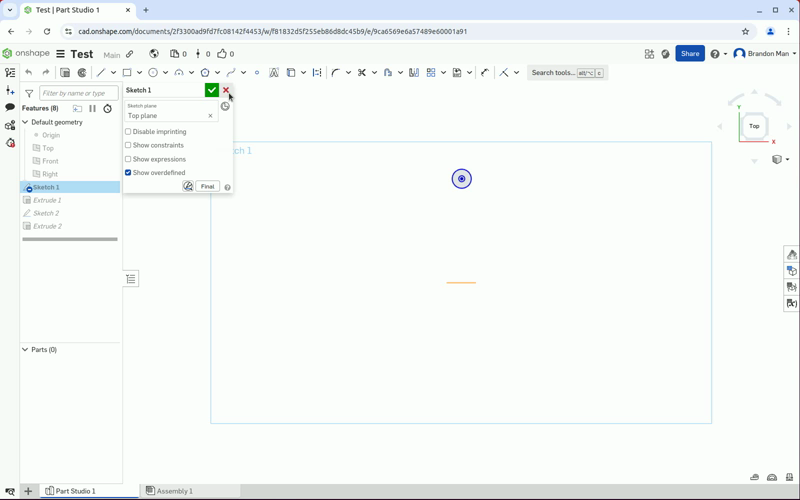
click(229, 92)
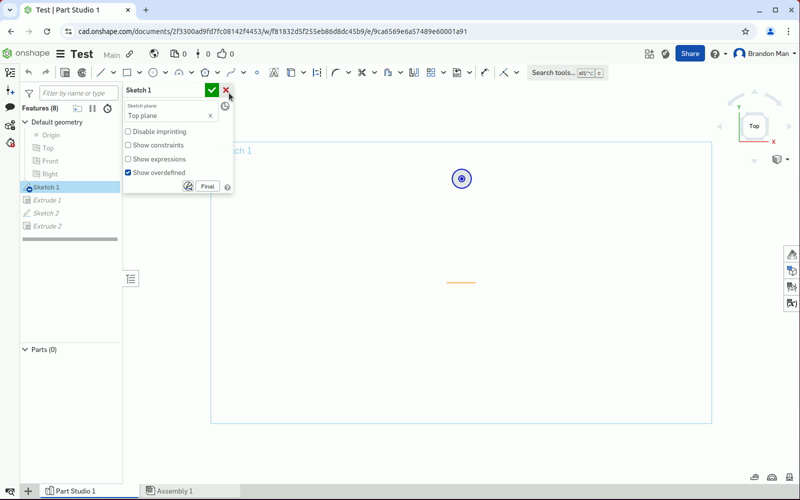
key(shift+s)
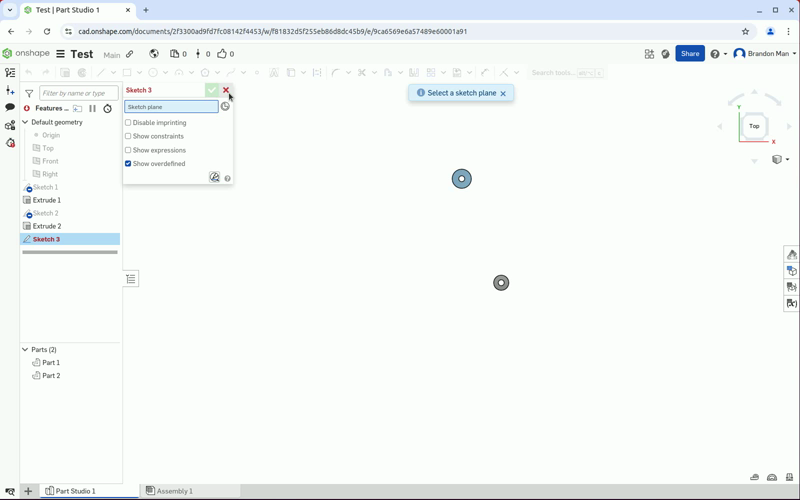
mouse_move(73, 150)
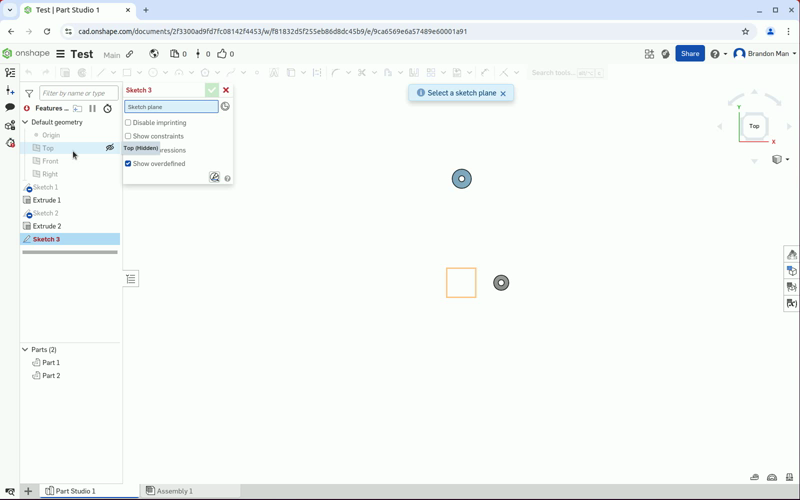
click(73, 150)
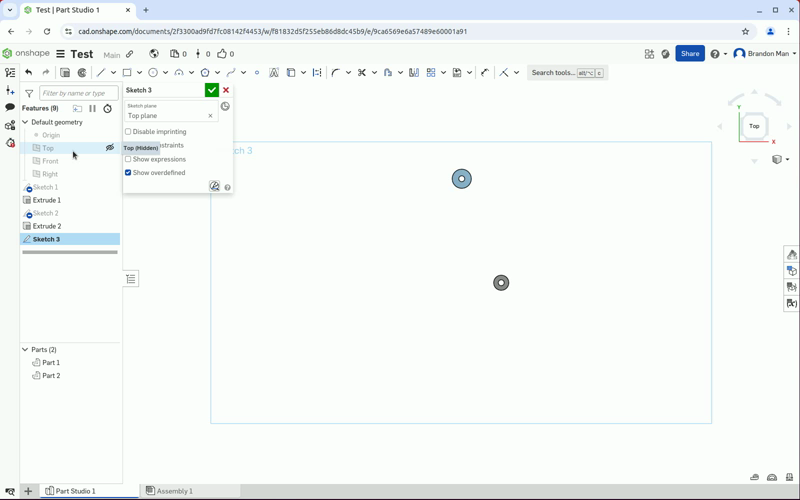
mouse_move(73, 352)
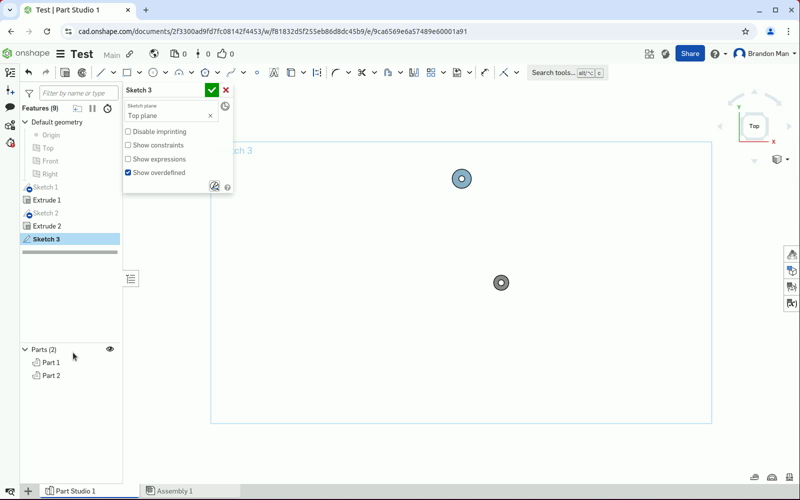
key(y)
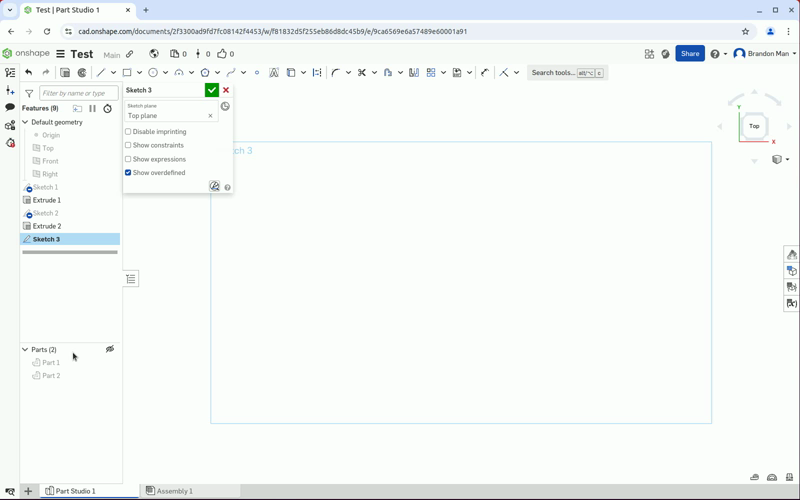
key(a)
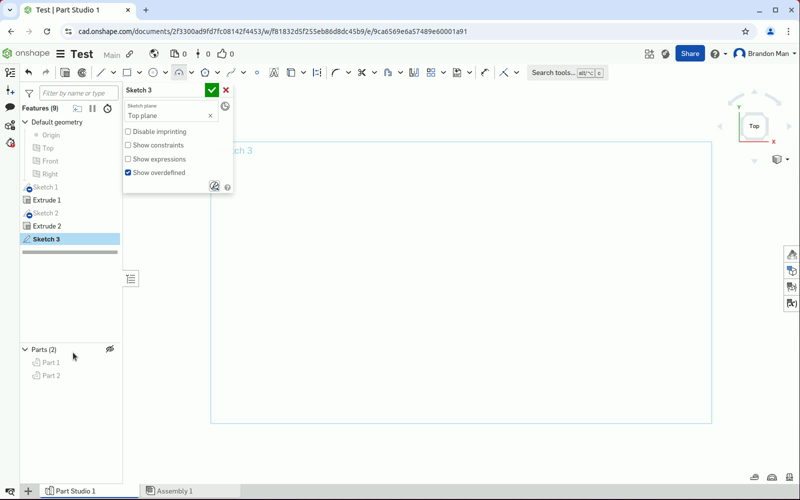
key_down(shift)
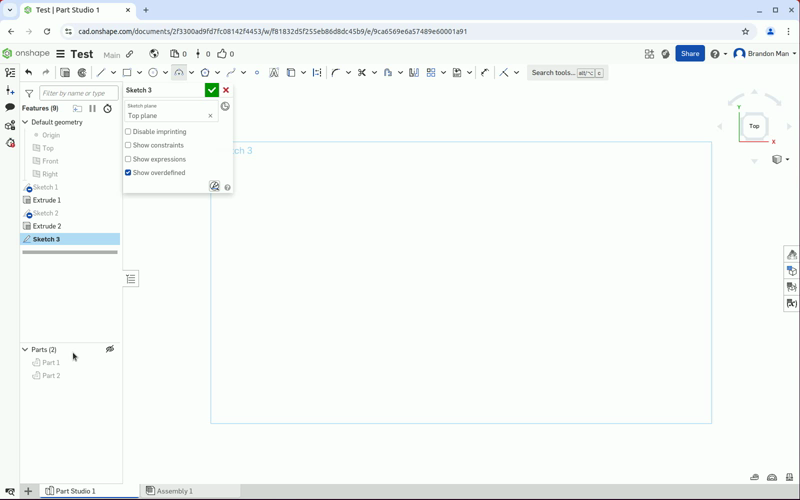
mouse_move(446, 223)
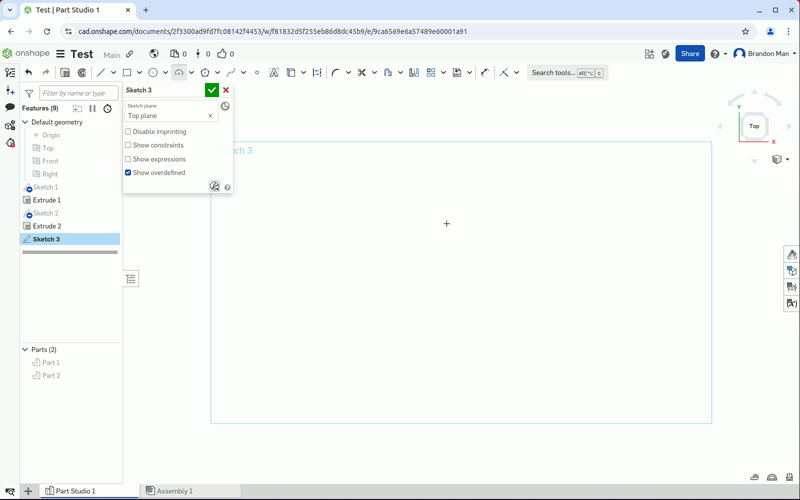
click(446, 223)
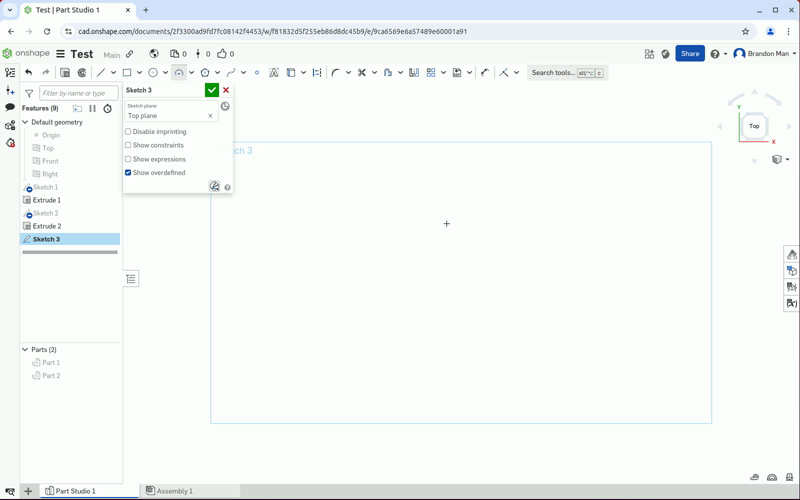
key_up(shift)
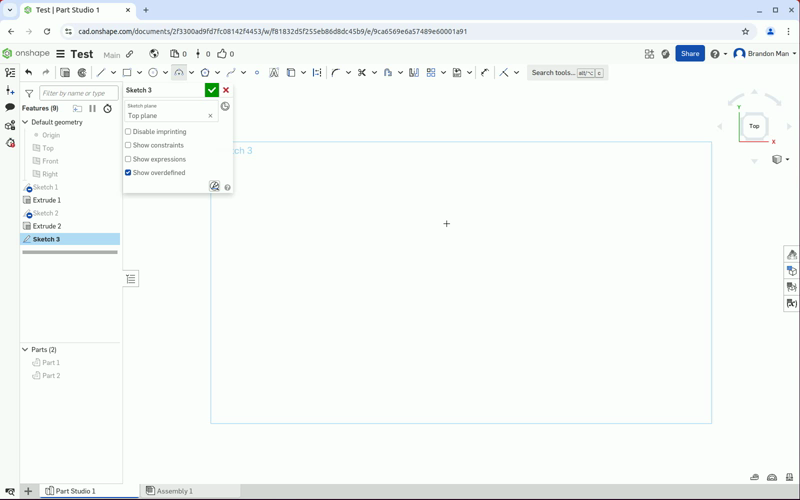
key_down(shift)
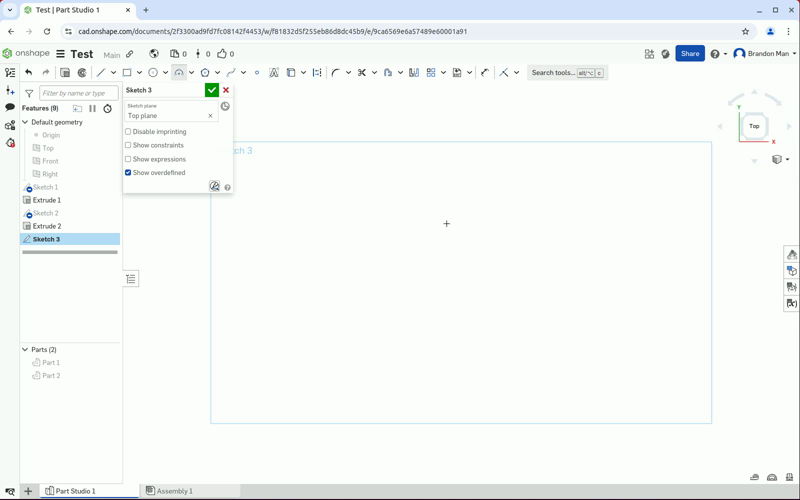
mouse_move(476, 223)
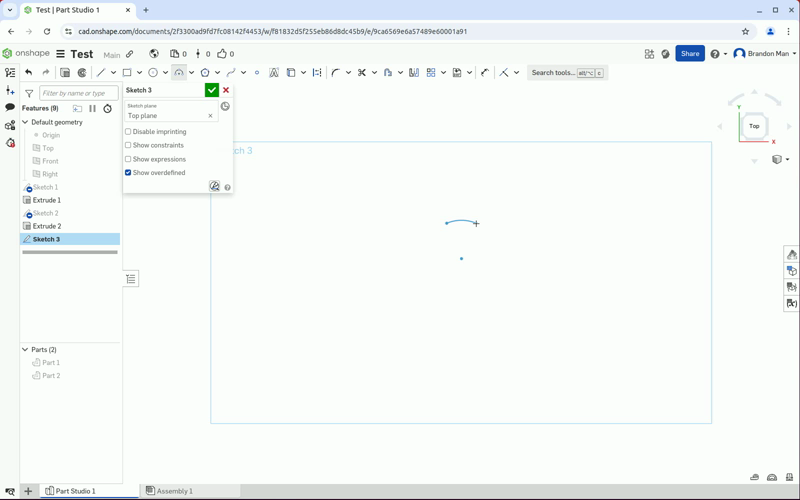
click(476, 223)
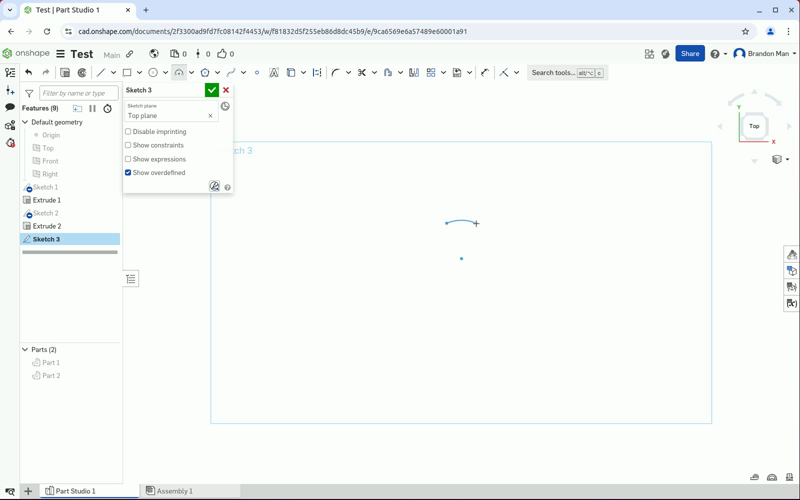
mouse_move(461, 210)
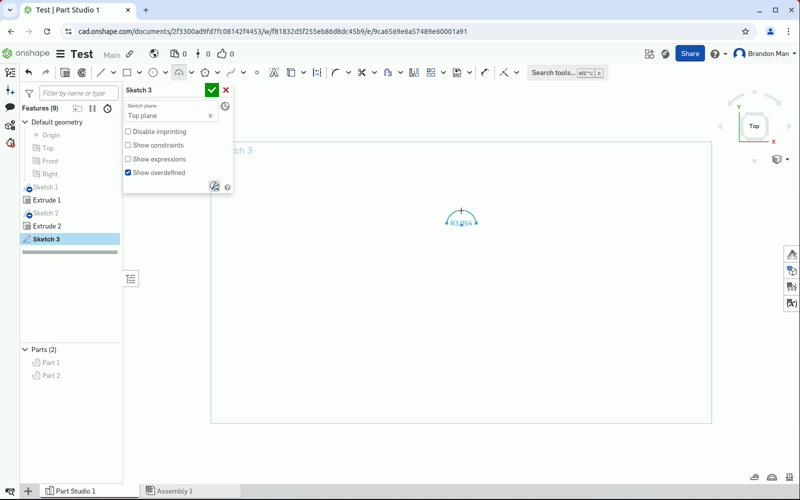
click(461, 210)
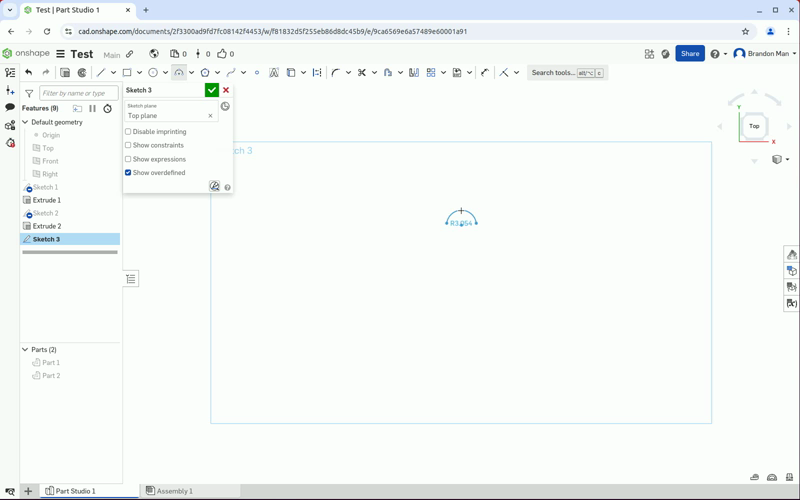
key_up(shift)
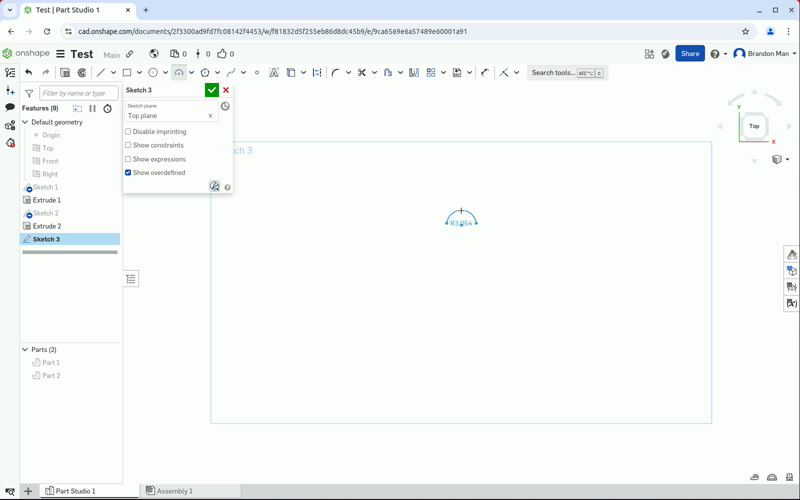
key(esc)
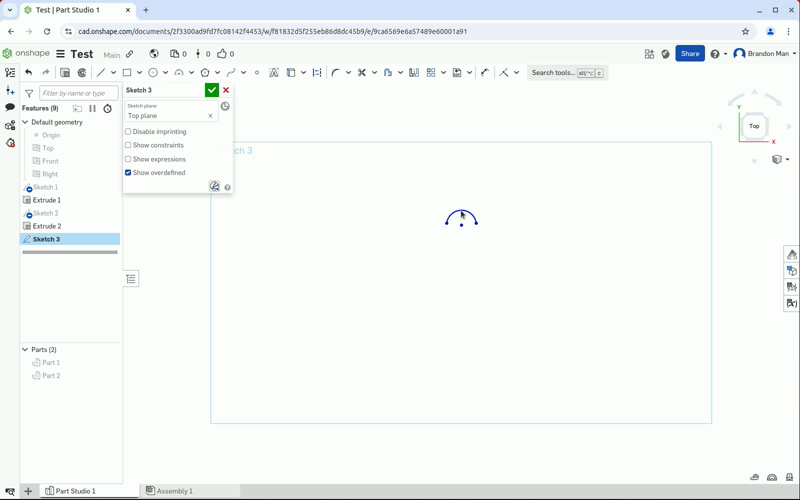
key(l)
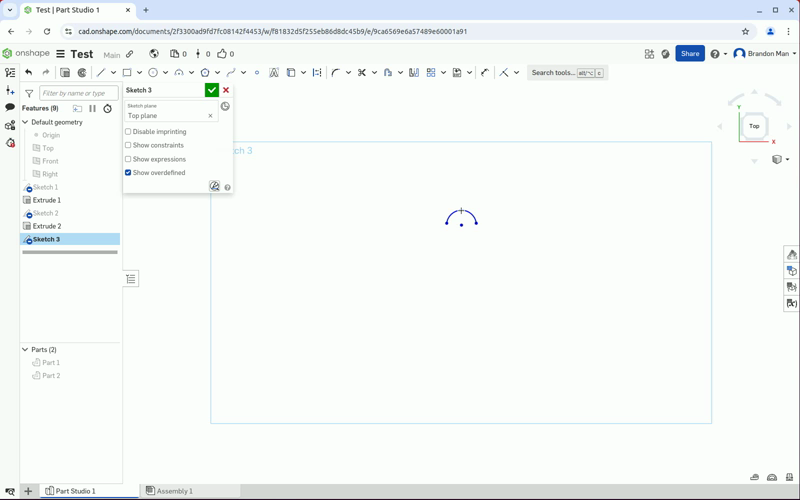
mouse_move(476, 223)
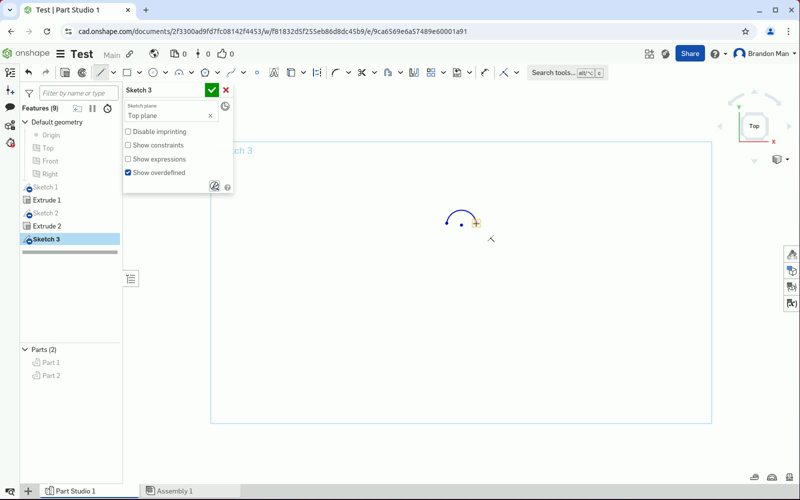
click(476, 223)
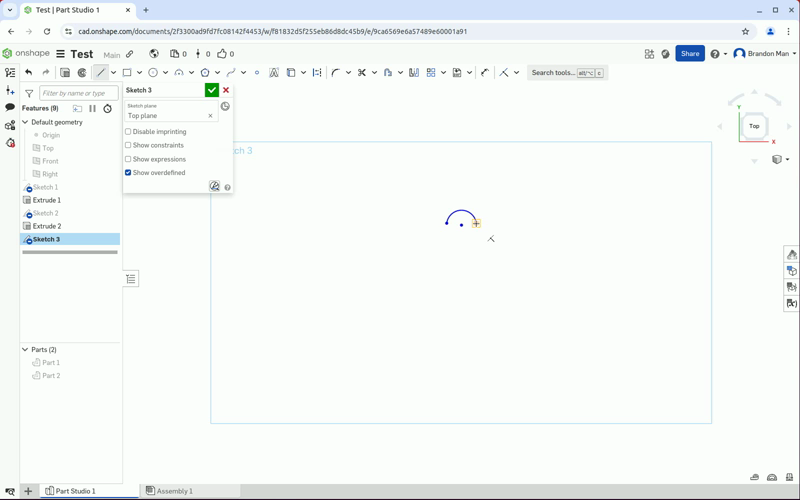
key_down(shift)
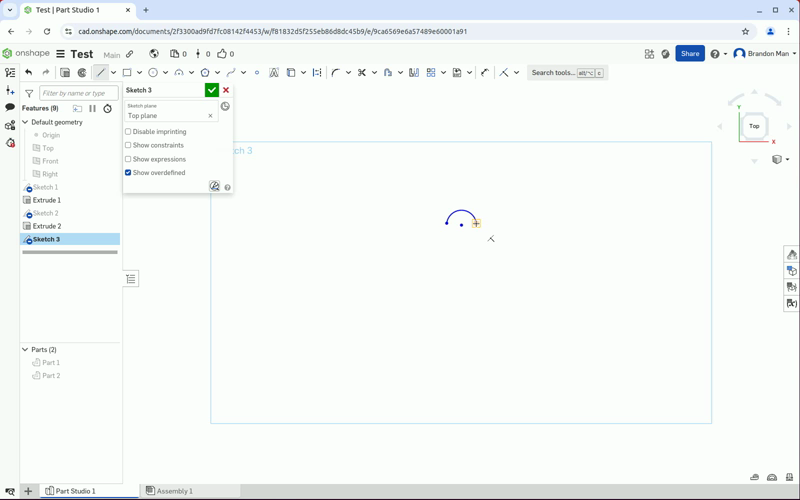
mouse_move(506, 223)
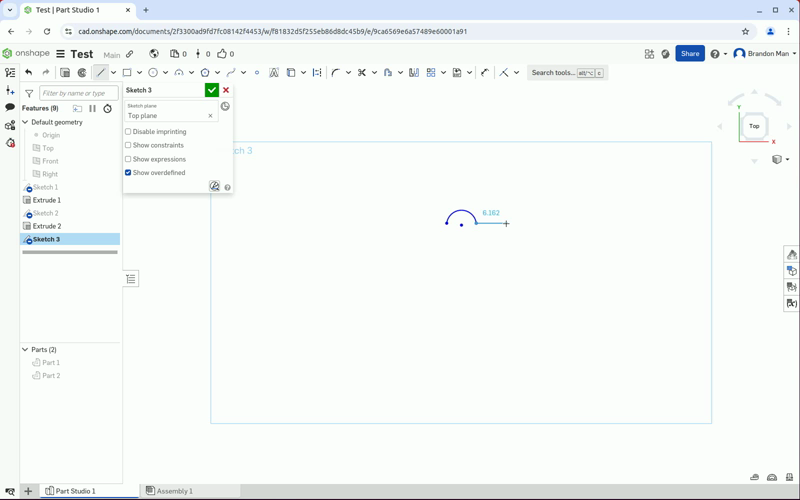
mouse_move(470, 176)
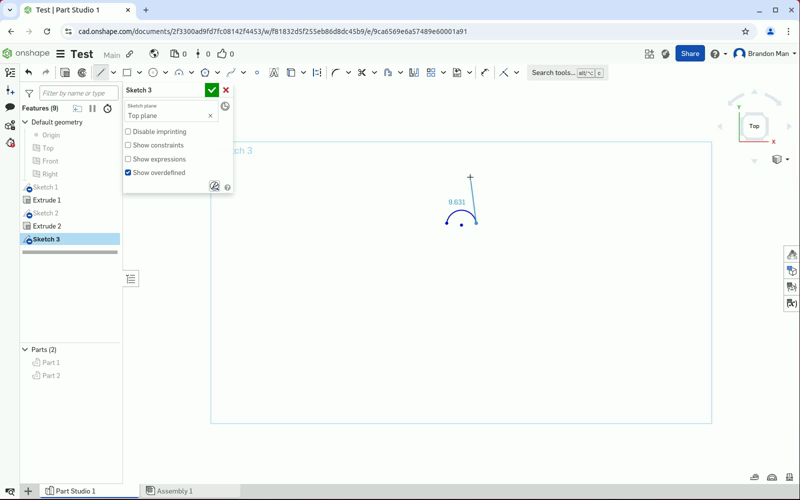
click(470, 176)
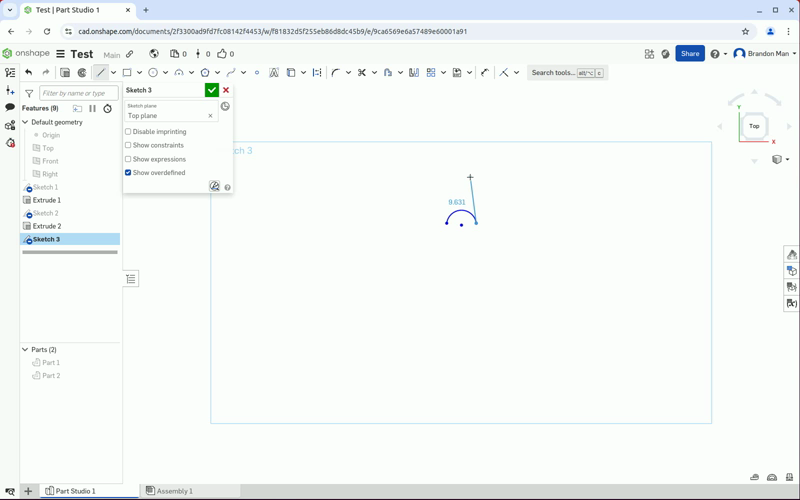
key_up(shift)
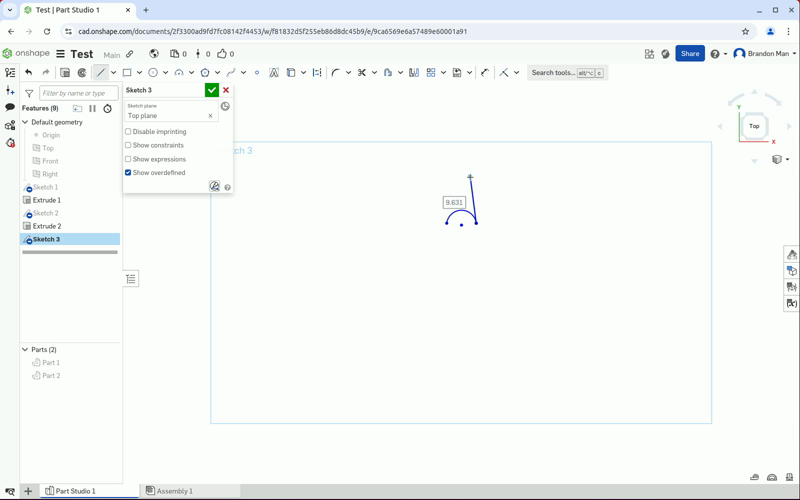
key(esc)
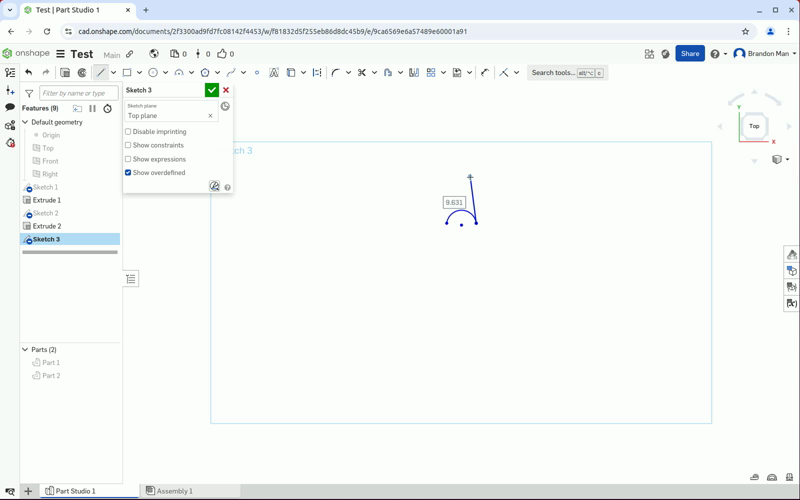
key(a)
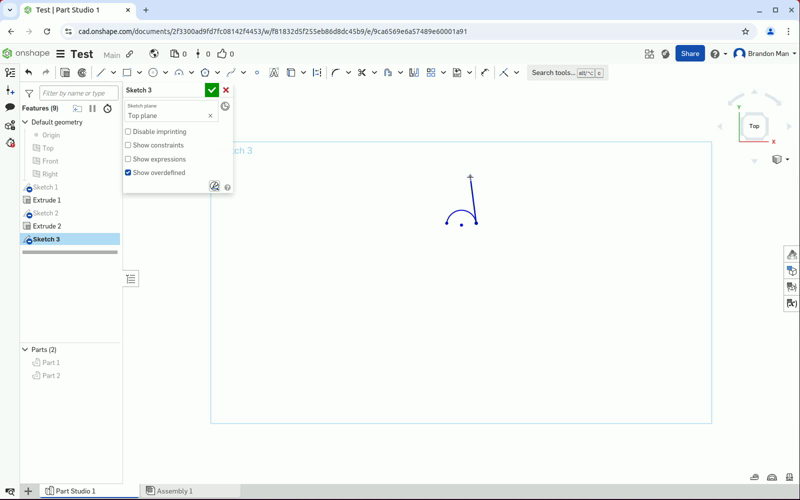
mouse_move(470, 176)
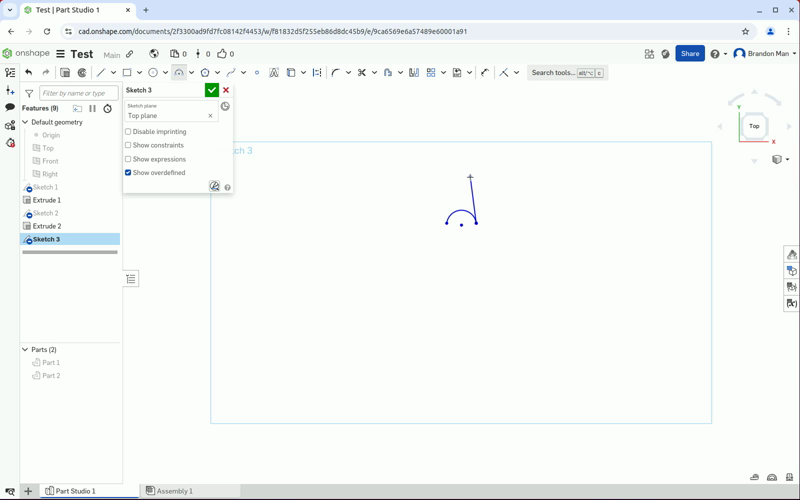
click(470, 176)
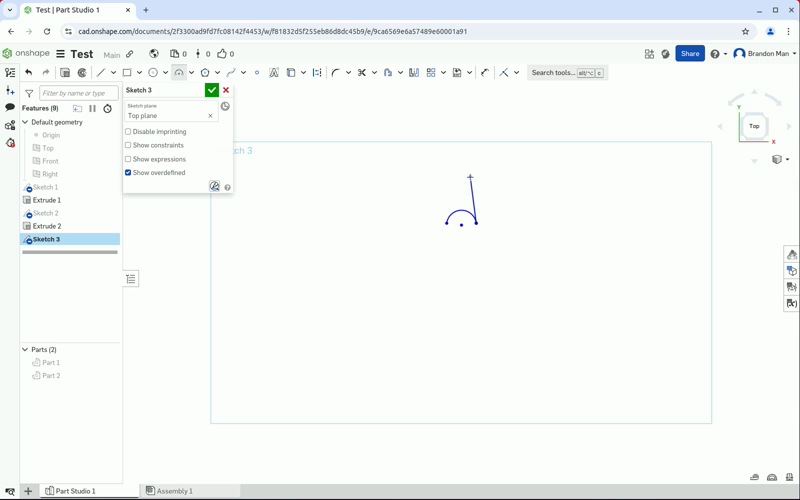
key_down(shift)
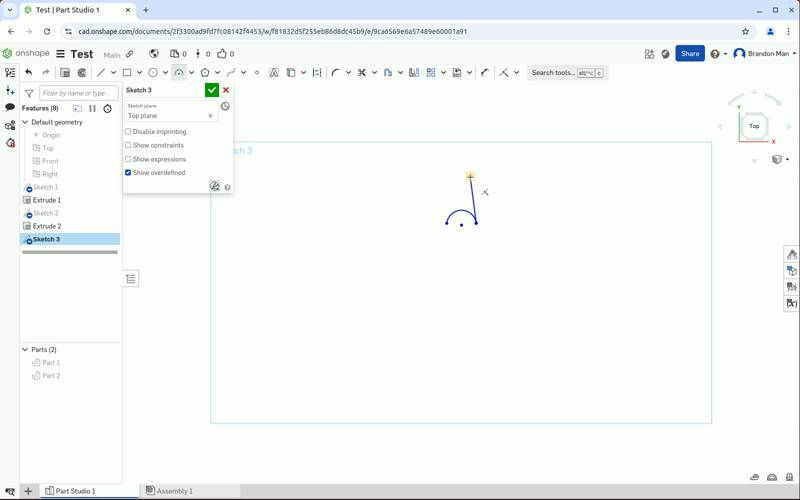
mouse_move(452, 176)
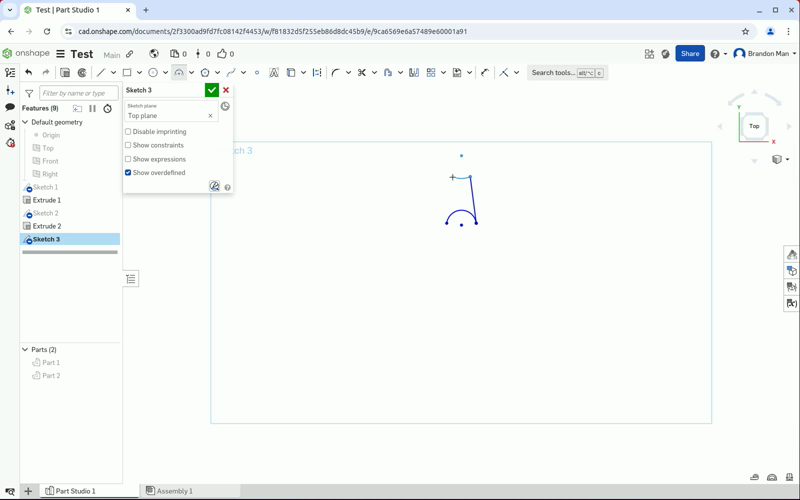
click(452, 176)
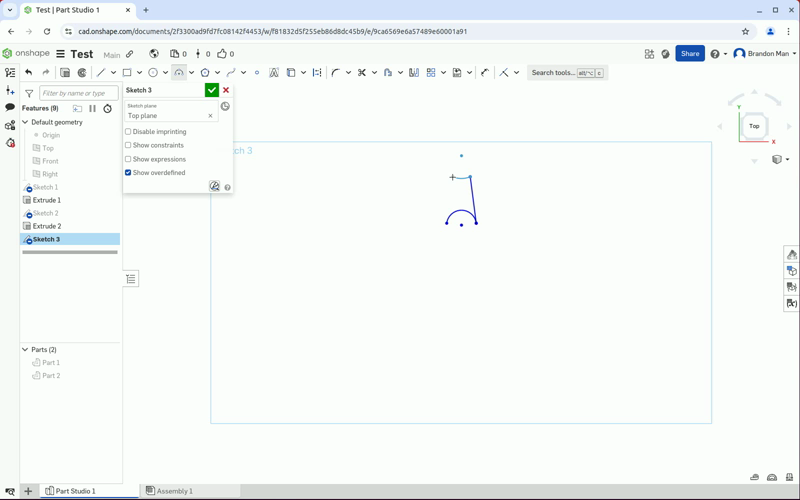
mouse_move(461, 186)
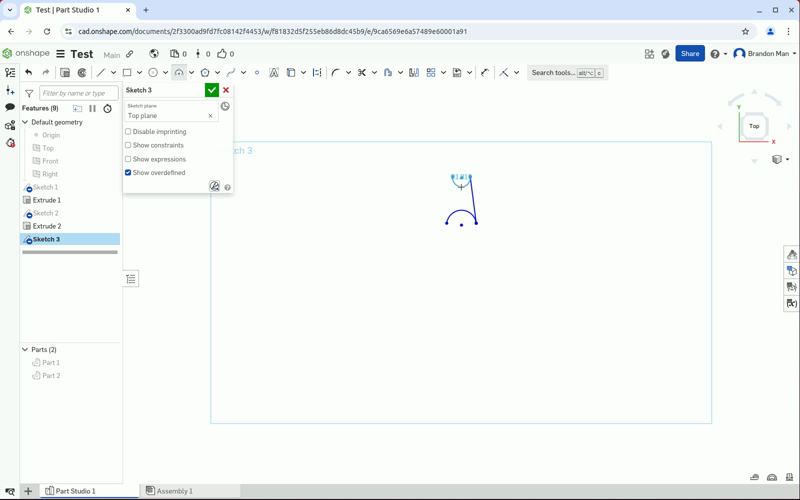
click(461, 186)
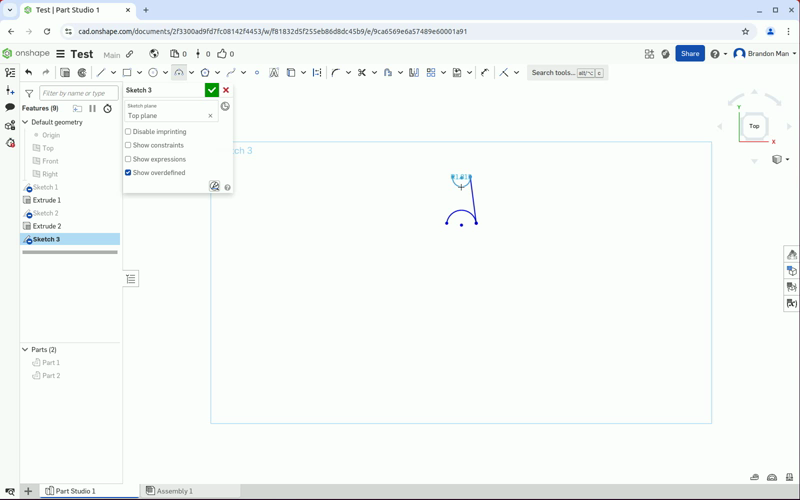
key_up(shift)
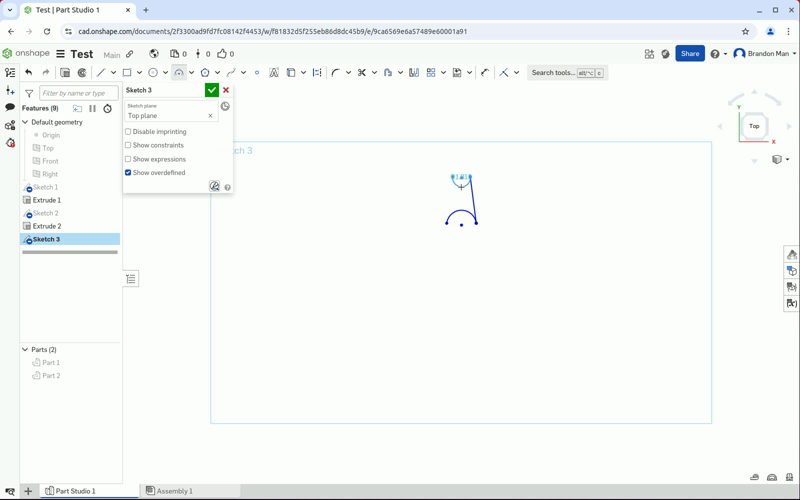
key(esc)
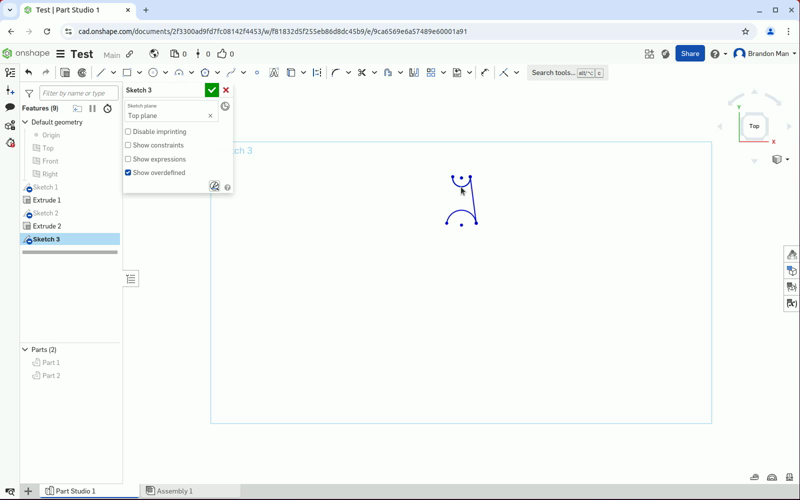
key(l)
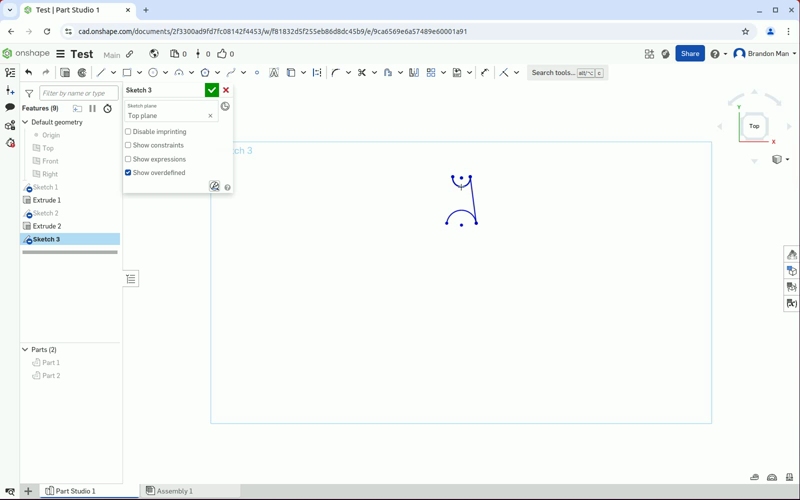
mouse_move(452, 176)
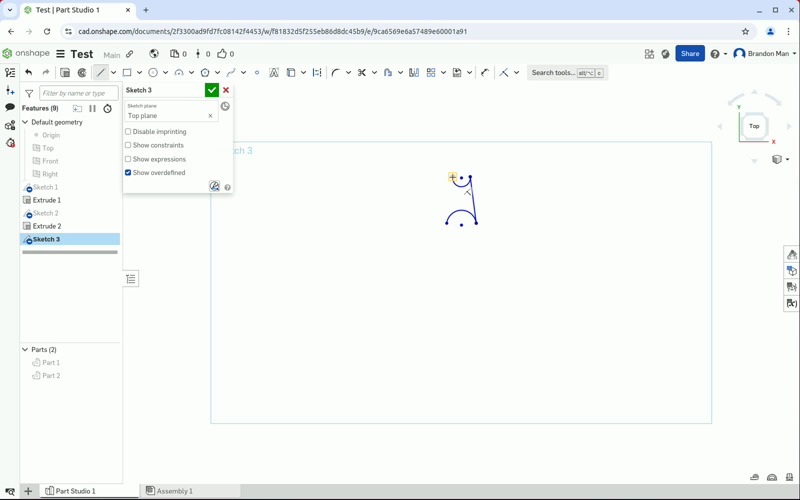
click(452, 176)
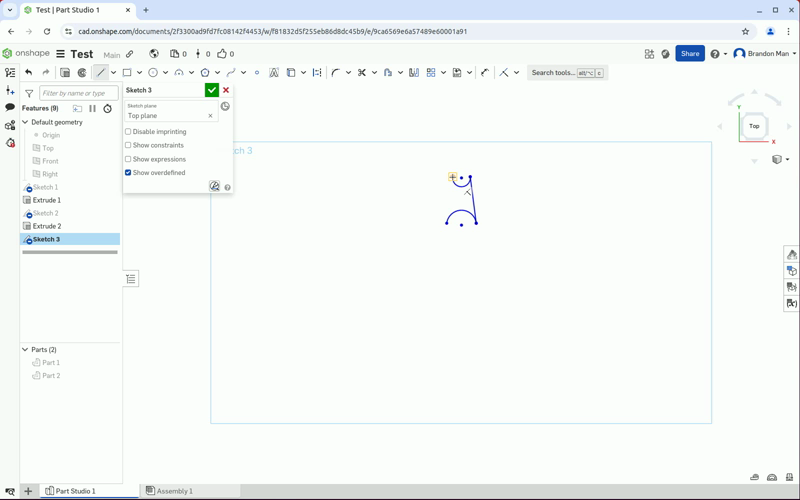
mouse_move(482, 176)
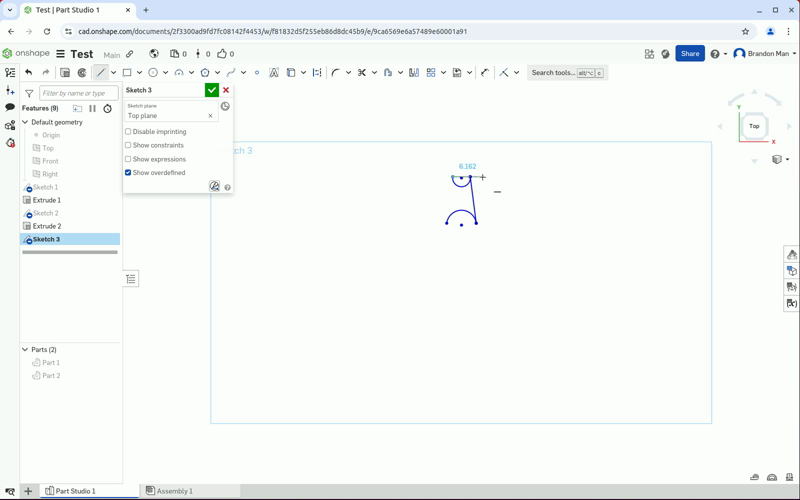
key_down(shift)
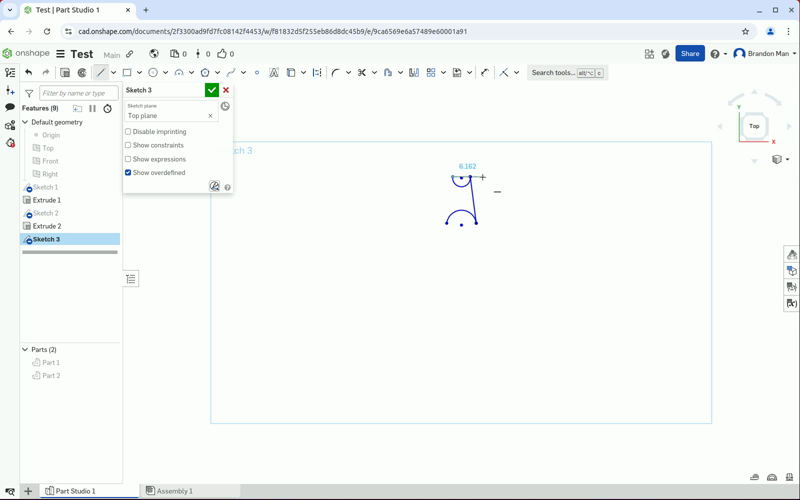
mouse_move(446, 223)
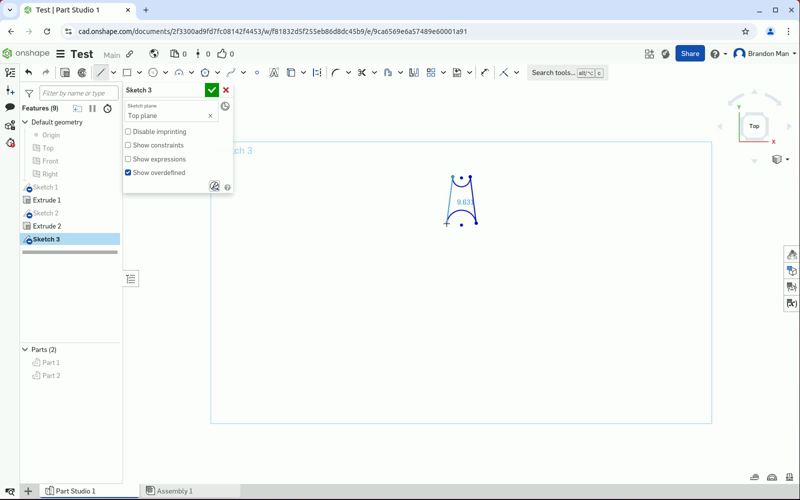
key_up(shift)
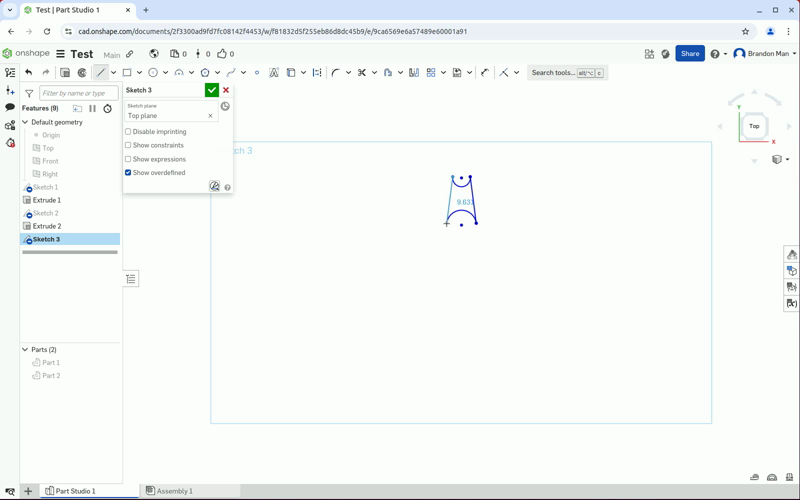
click(446, 223)
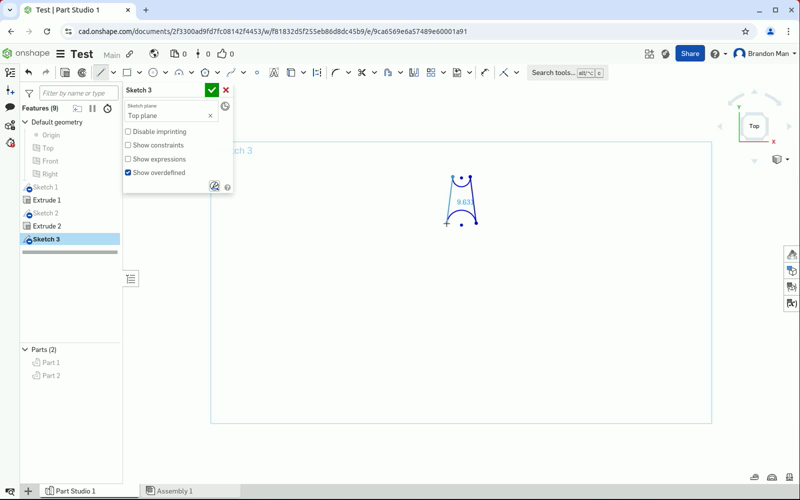
key(esc)
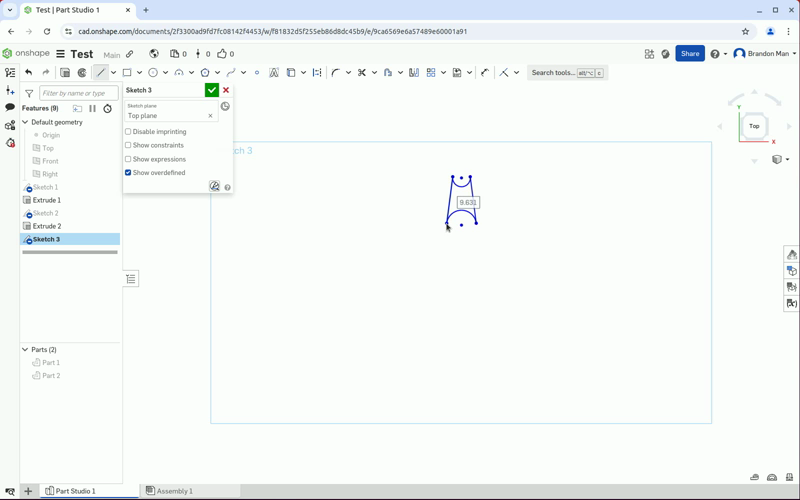
key(c)
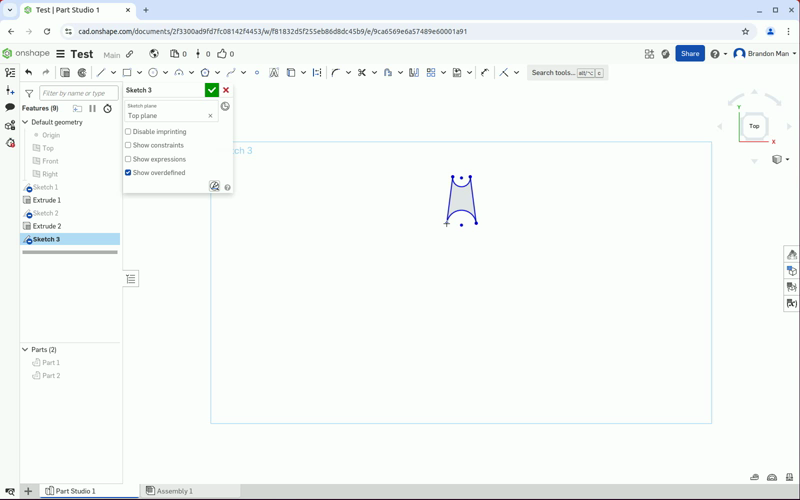
key_down(shift)
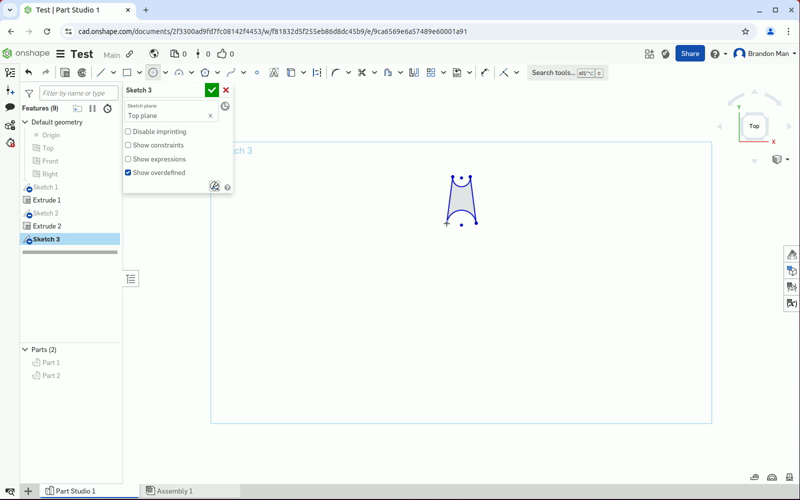
mouse_move(456, 192)
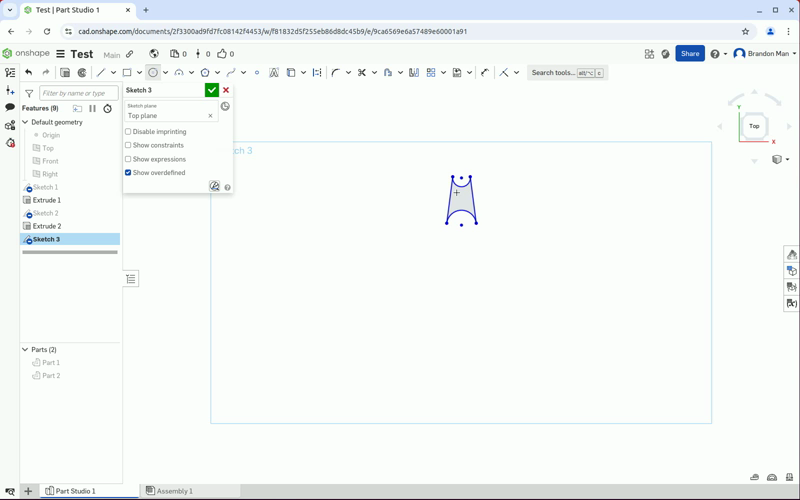
click(456, 192)
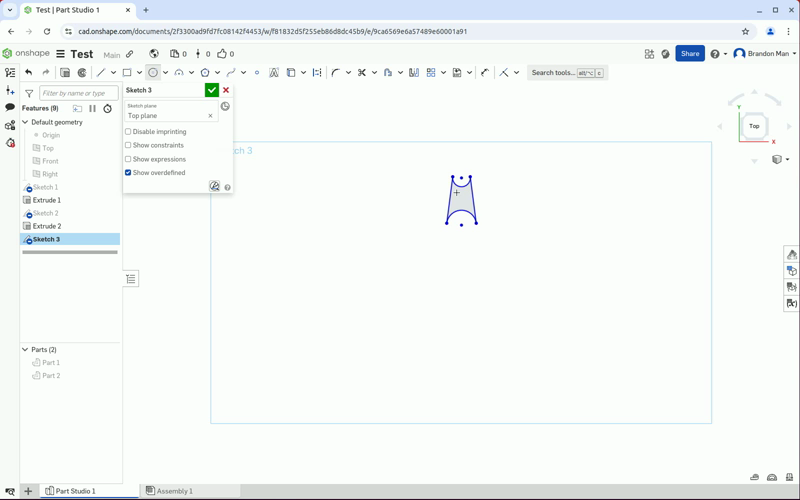
key_up(shift)
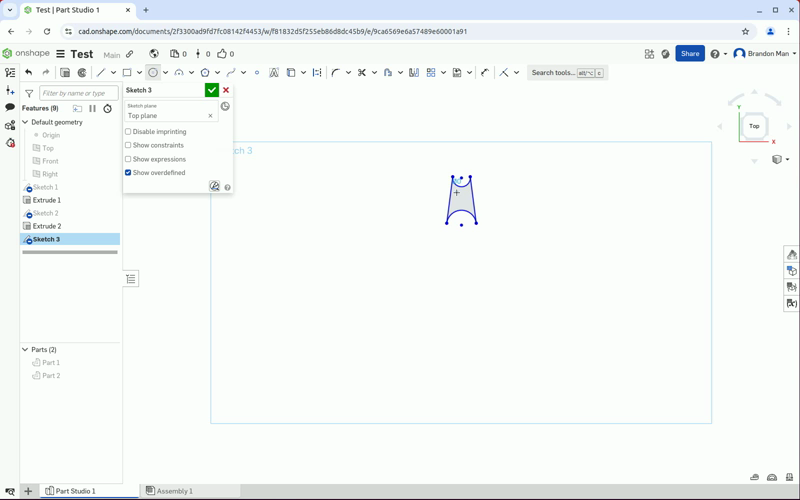
mouse_move(458, 192)
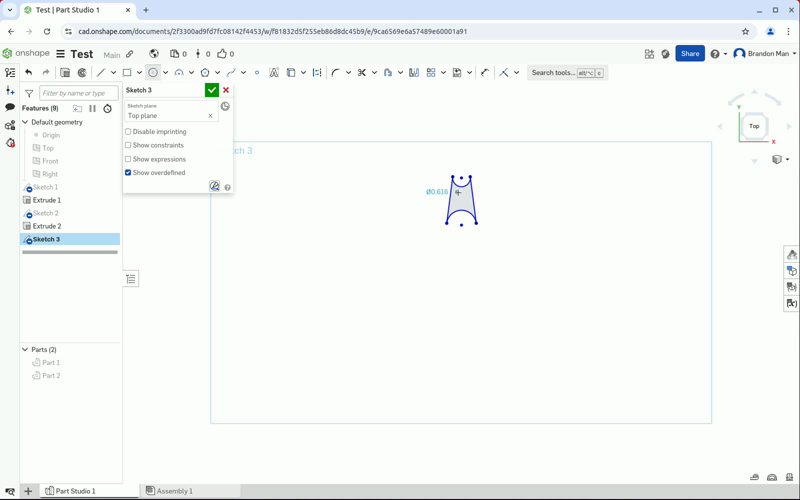
scroll(6)
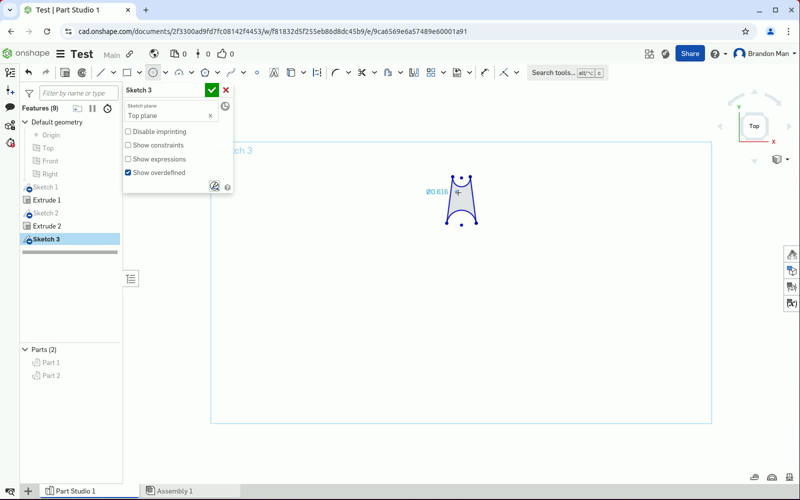
scroll(6)
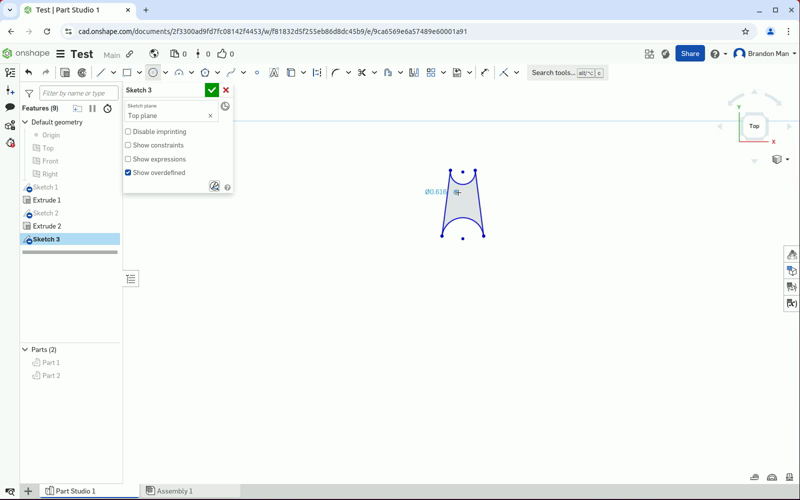
scroll(6)
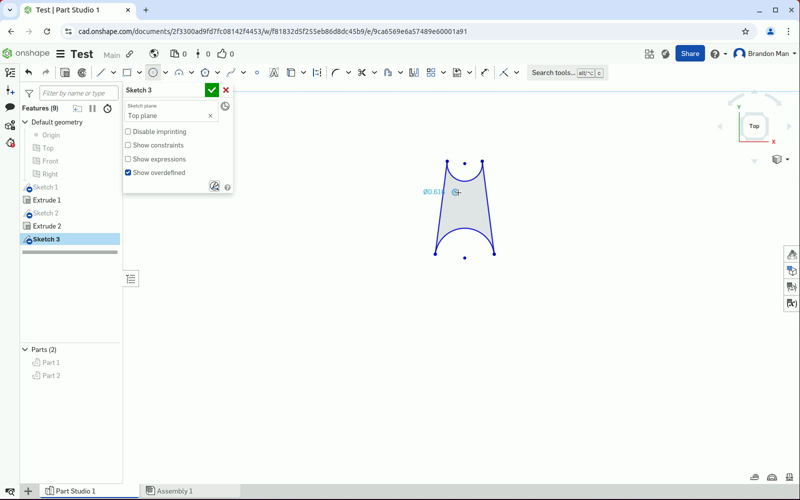
scroll(6)
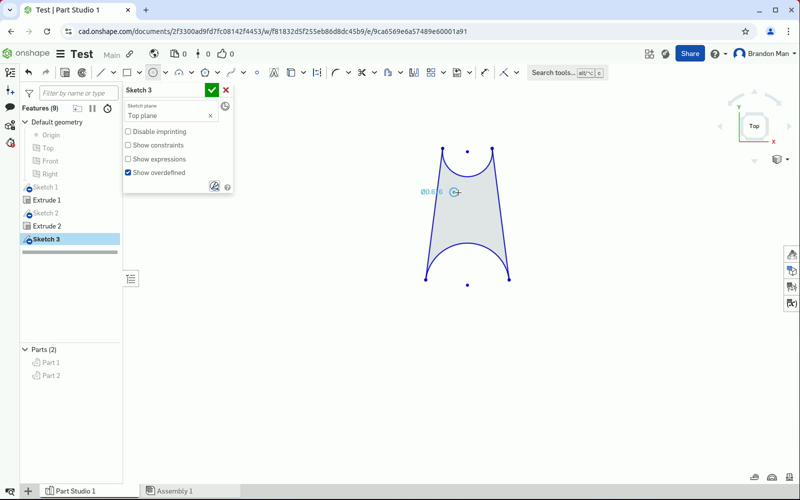
scroll(6)
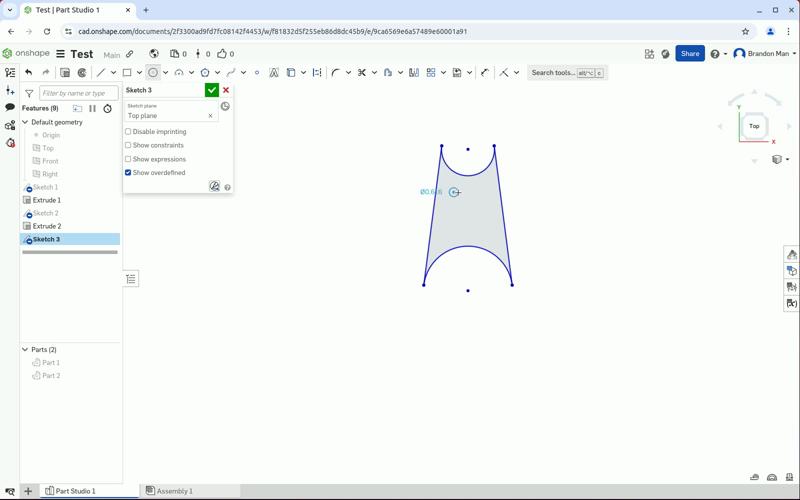
scroll(6)
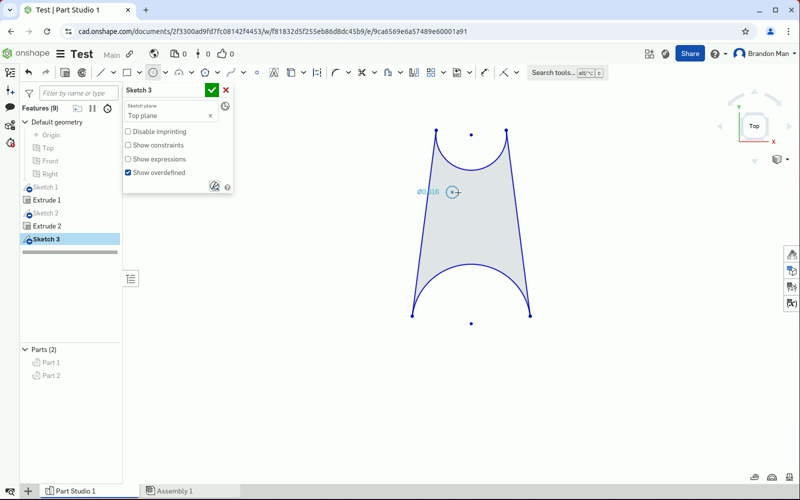
scroll(6)
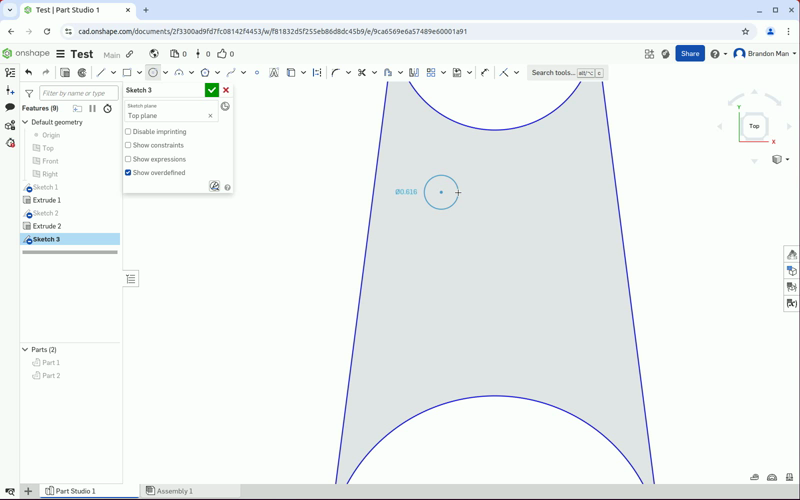
click(458, 192)
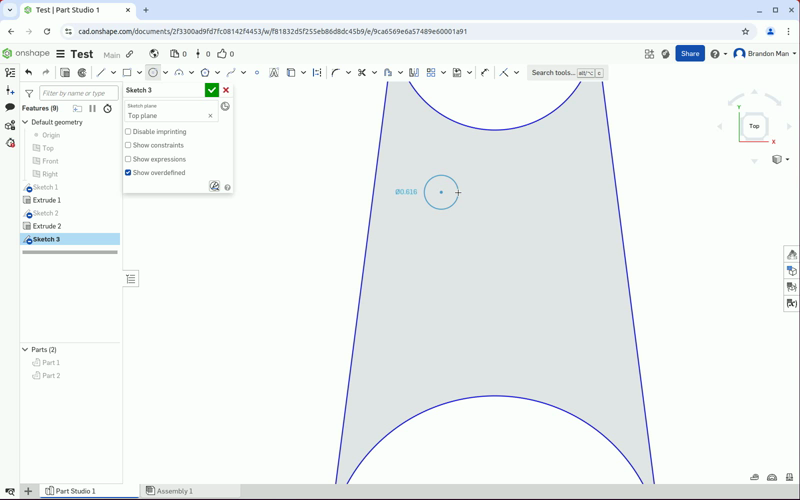
scroll(-6)
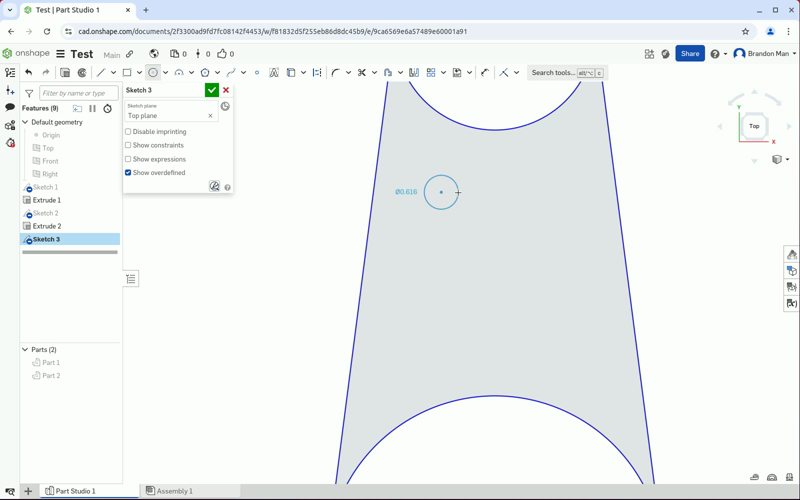
scroll(-6)
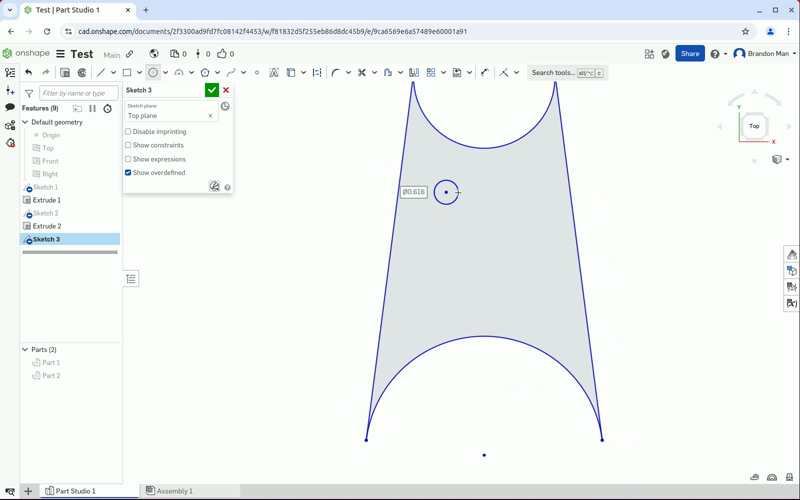
scroll(-6)
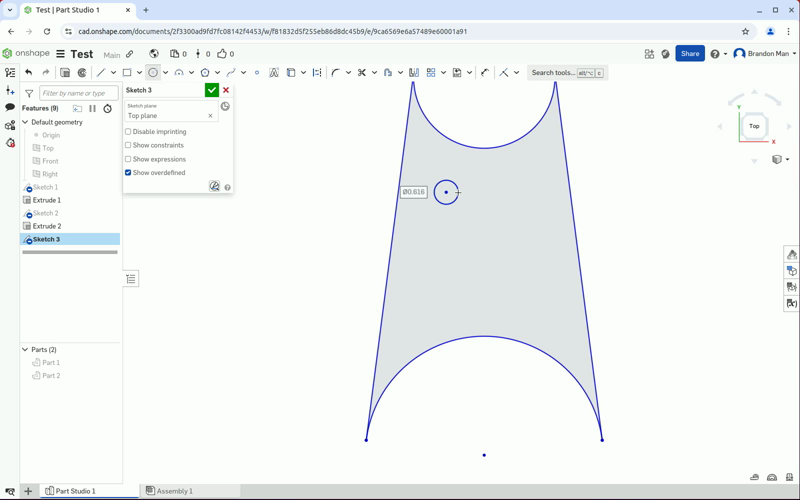
scroll(-6)
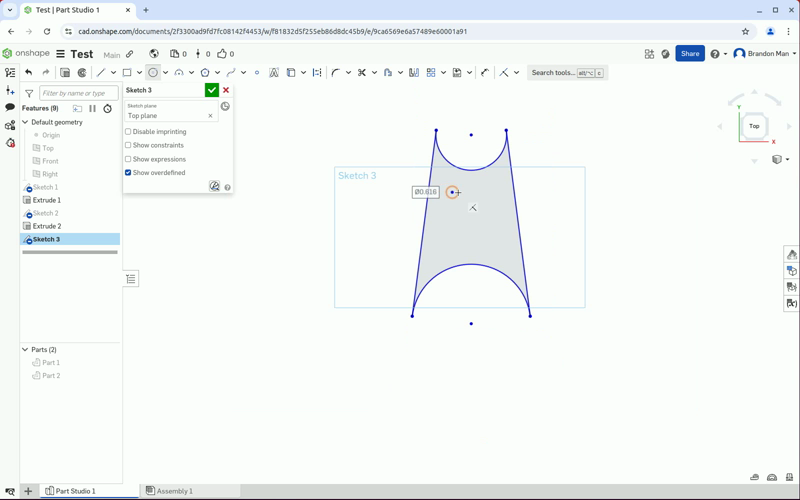
scroll(-6)
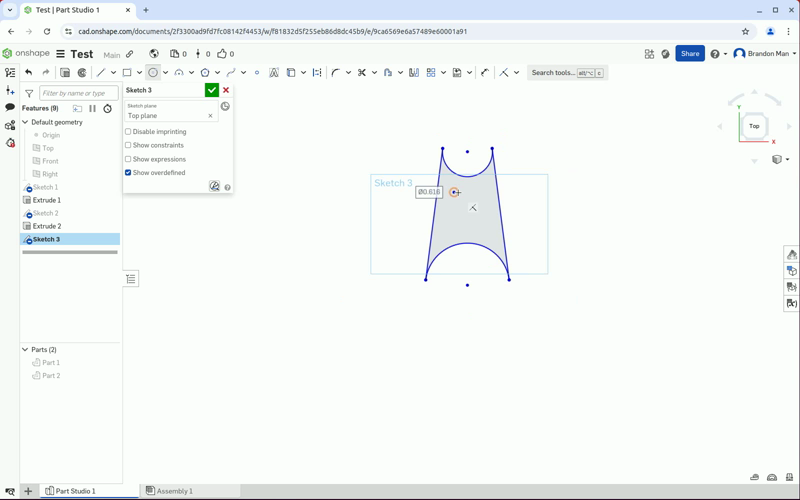
scroll(-6)
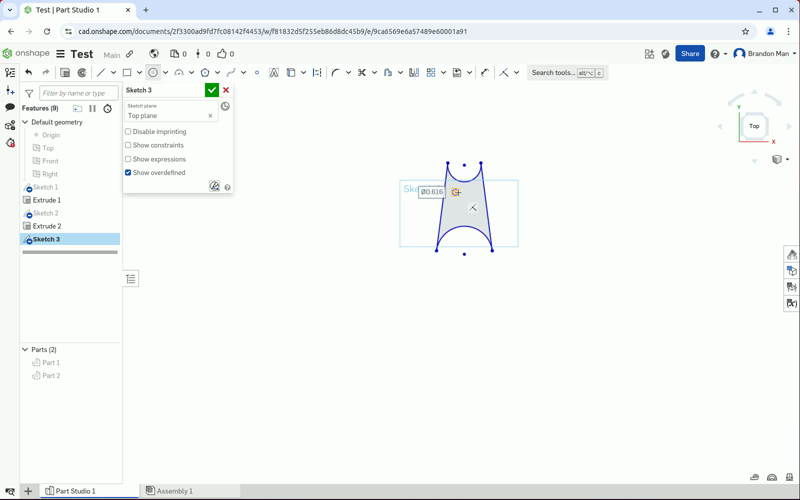
scroll(-6)
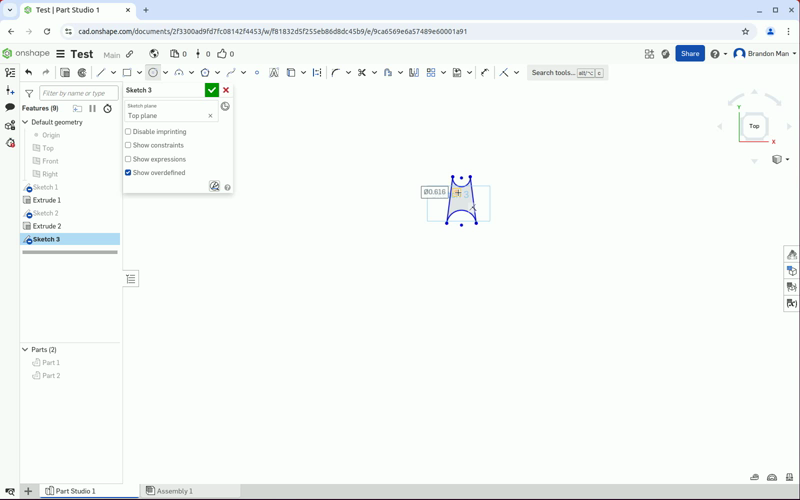
key(esc)
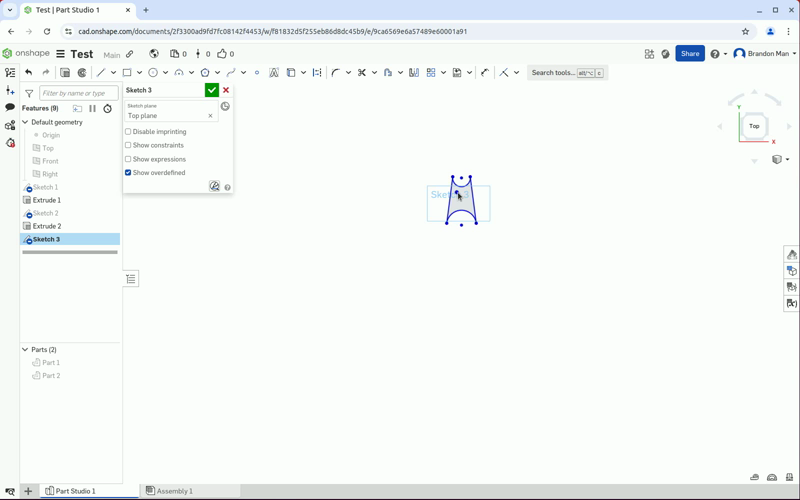
mouse_move(448, 211)
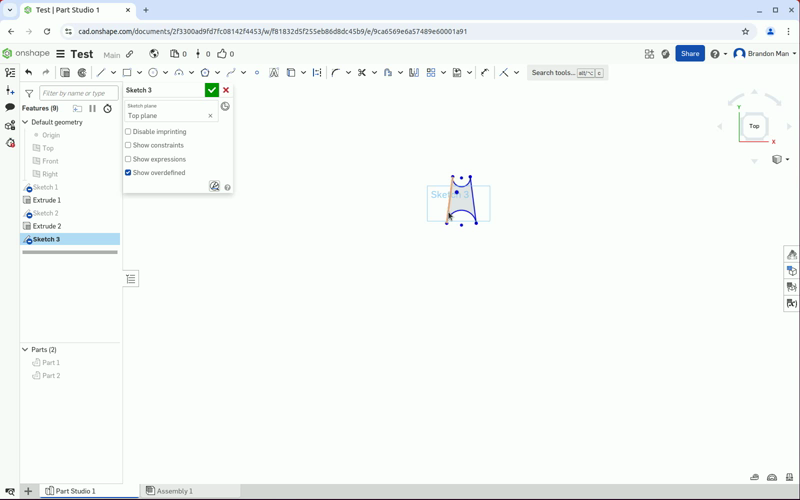
scroll(6)
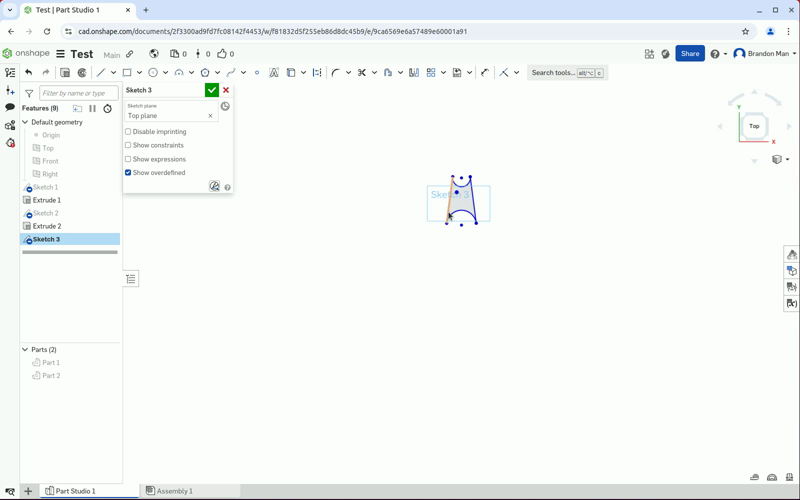
scroll(6)
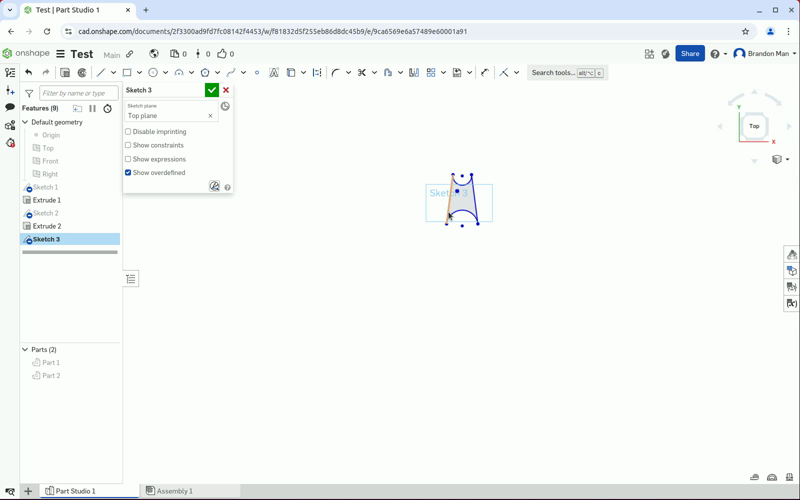
scroll(6)
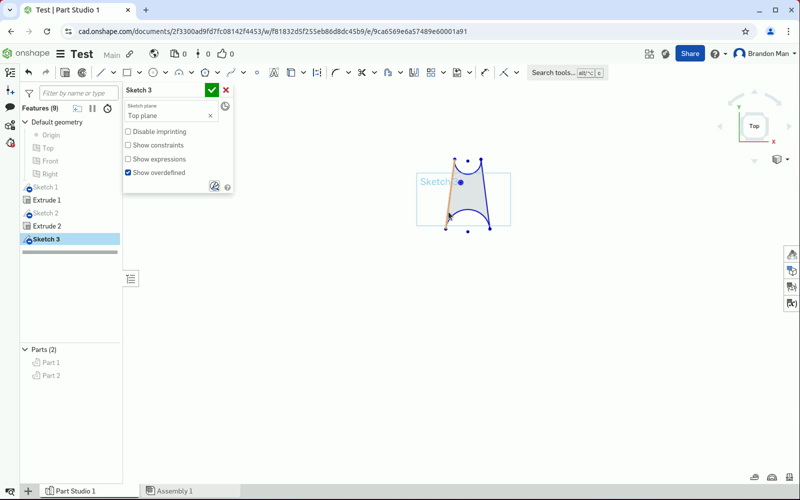
scroll(6)
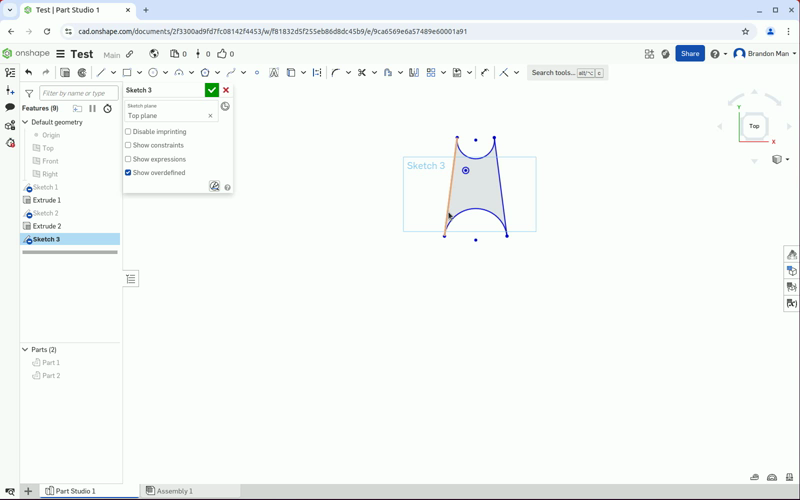
scroll(6)
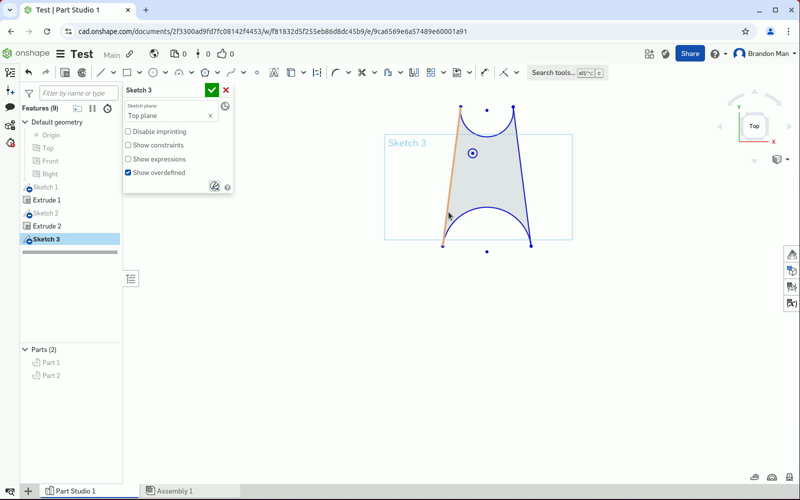
scroll(6)
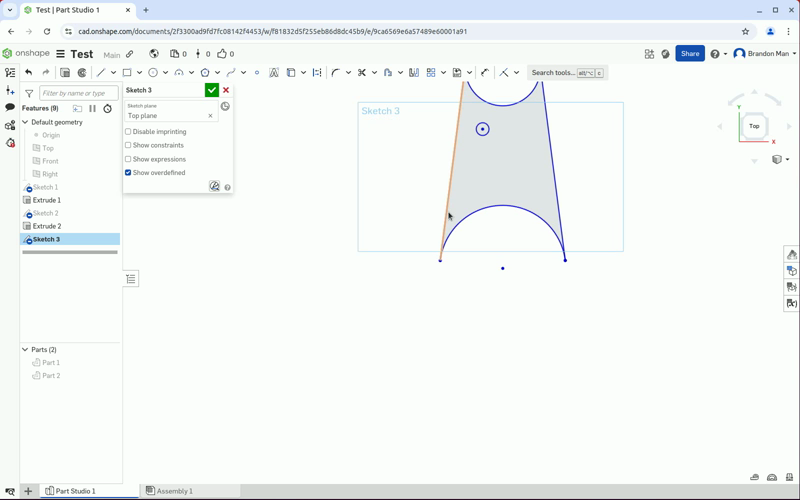
scroll(6)
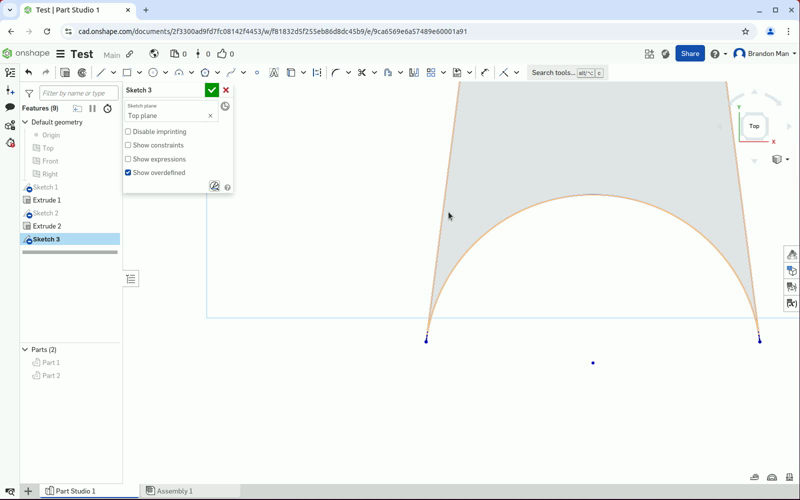
click(448, 211)
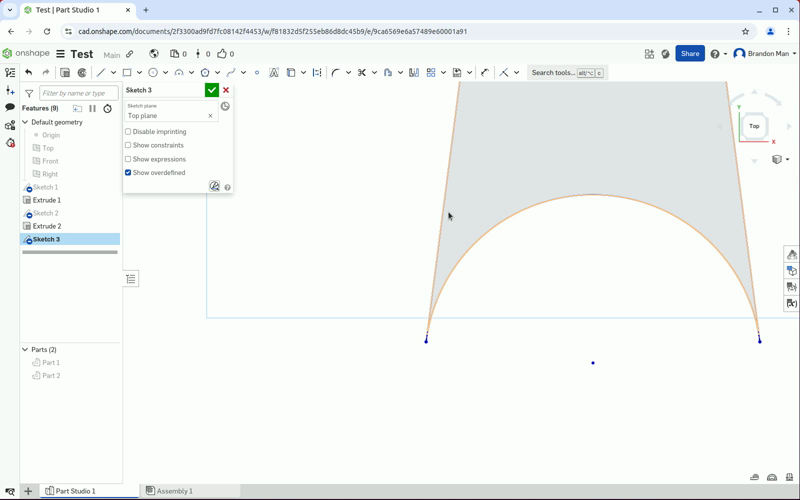
scroll(-6)
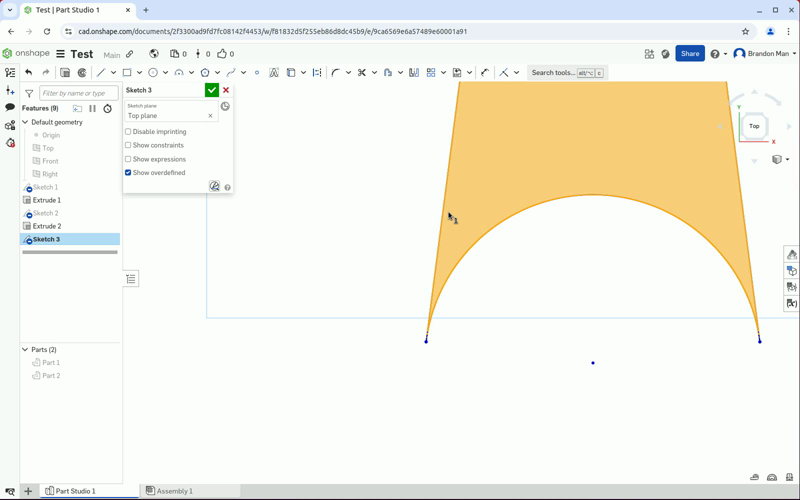
scroll(-6)
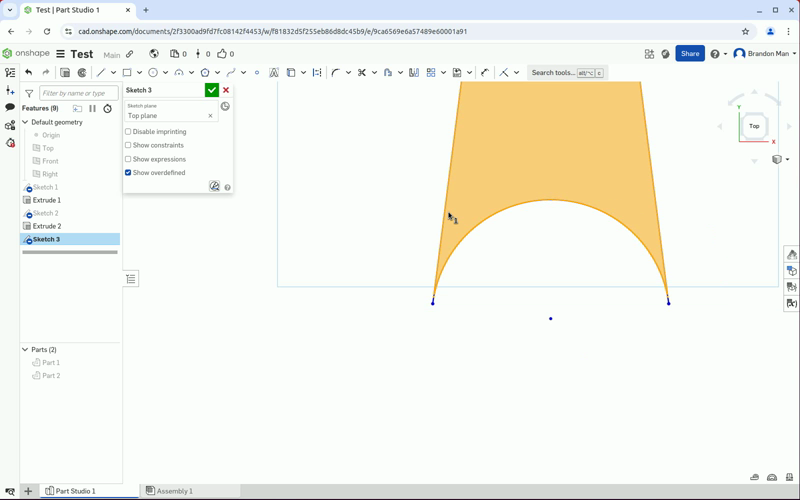
scroll(-6)
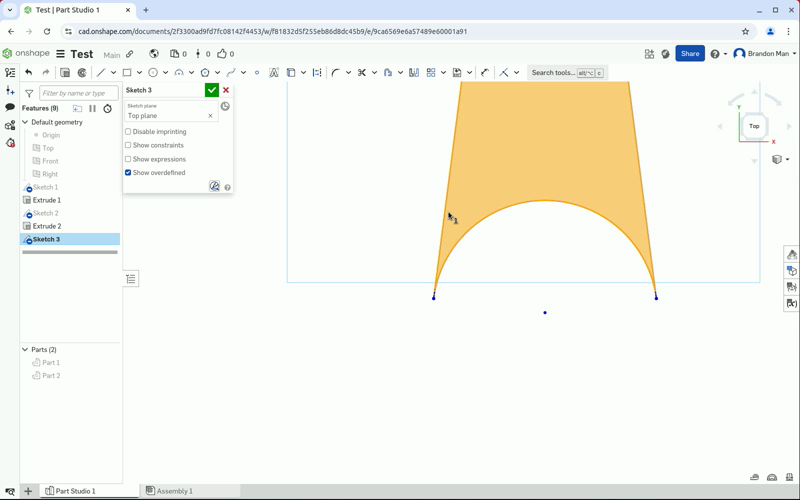
scroll(-6)
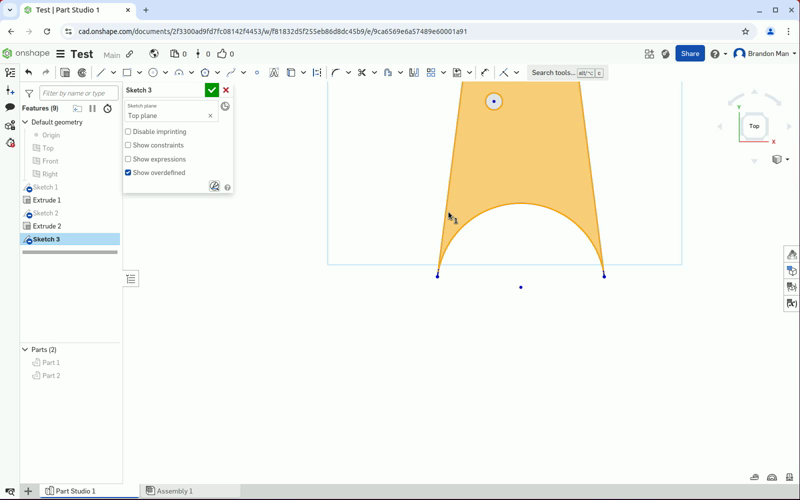
scroll(-6)
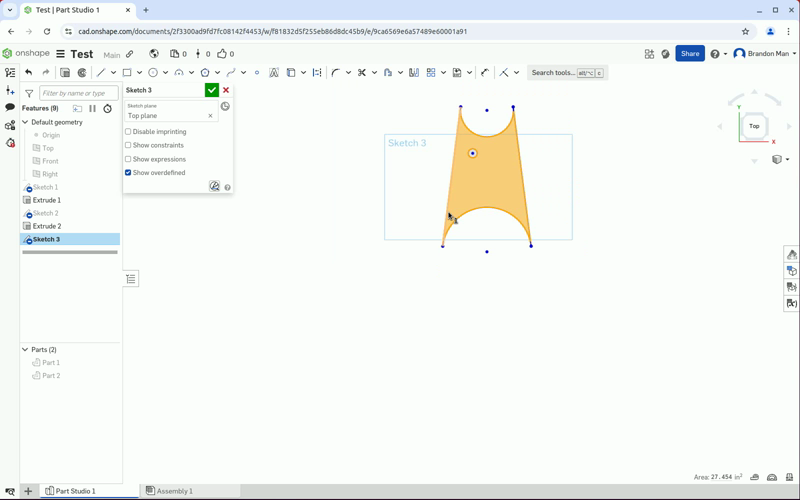
scroll(-6)
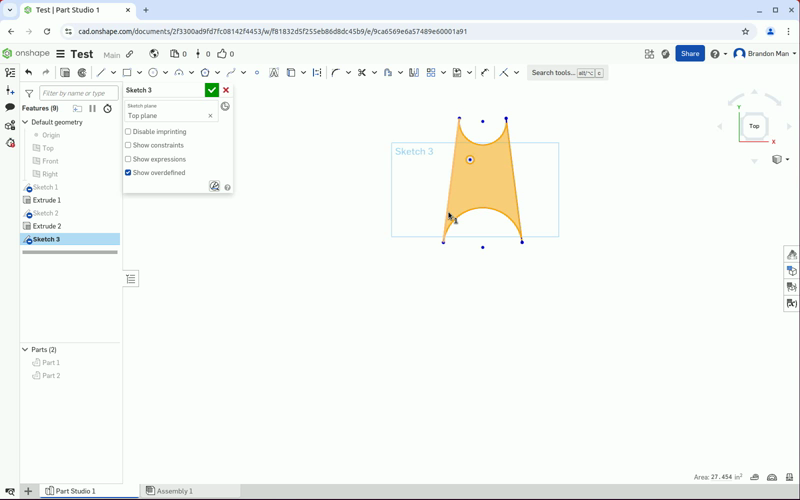
scroll(-6)
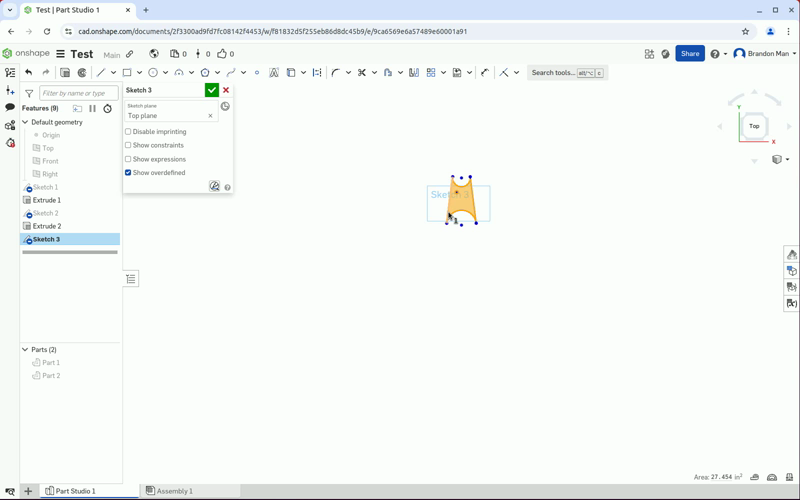
mouse_move(73, 352)
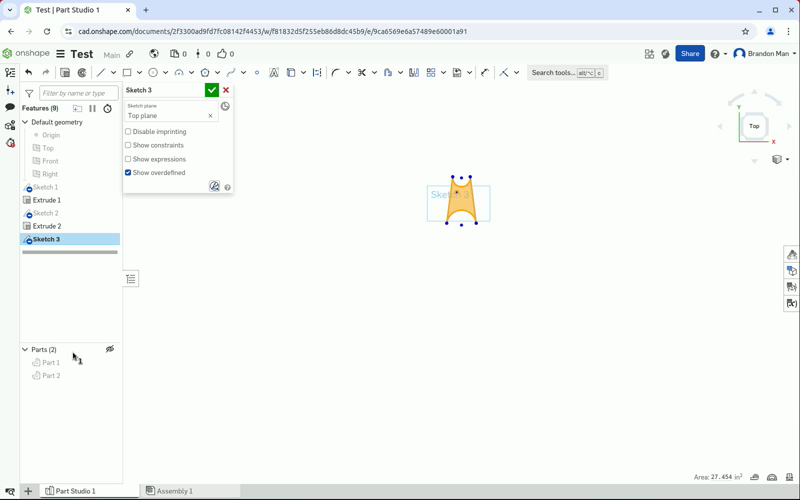
key(shift+y)
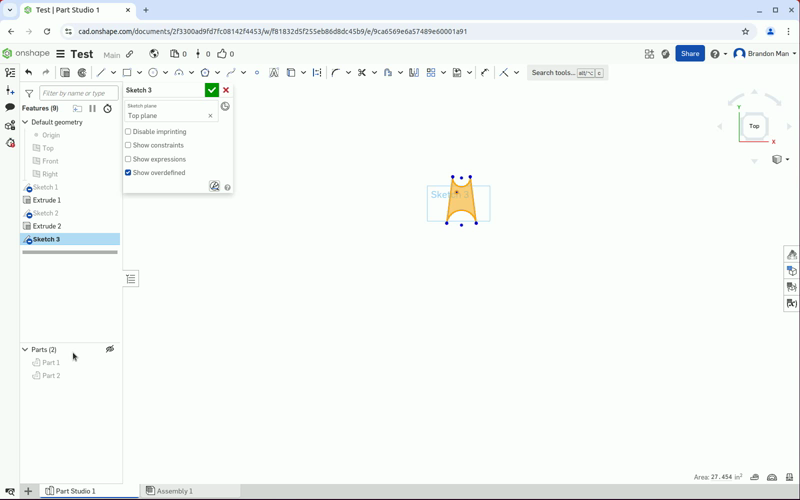
key(shift+e)
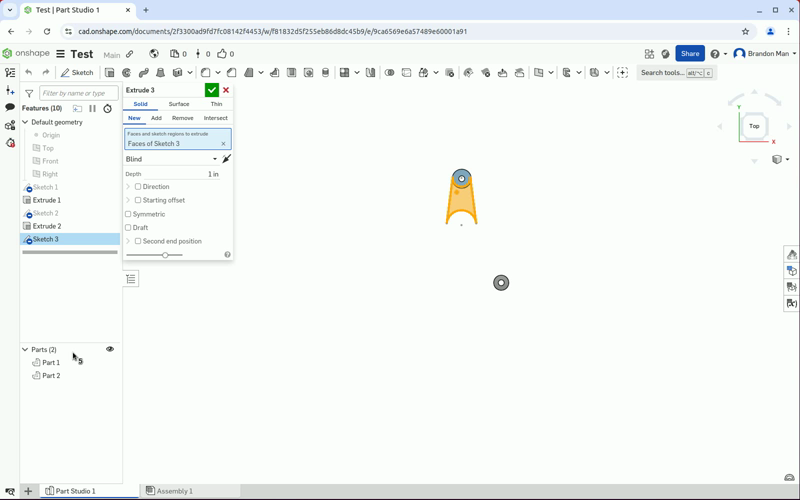
mouse_move(143, 106)
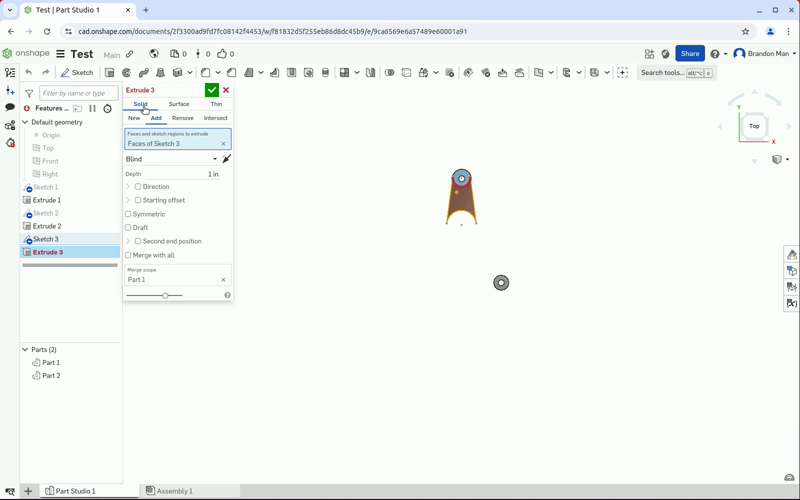
click(143, 106)
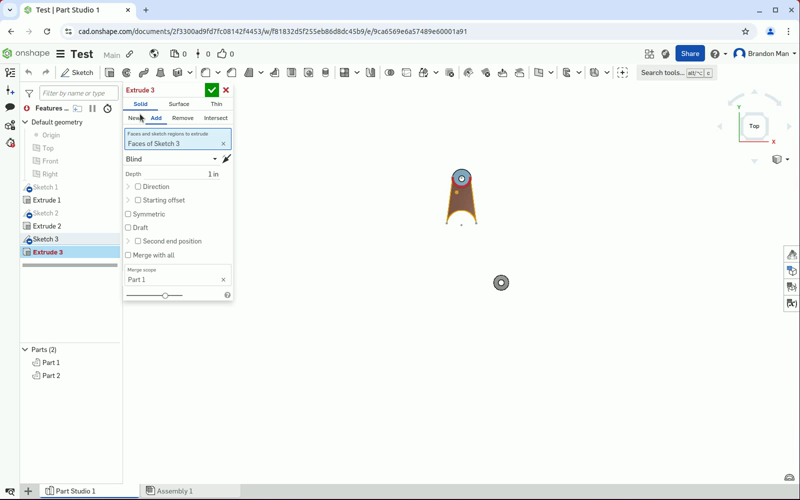
mouse_move(137, 120)
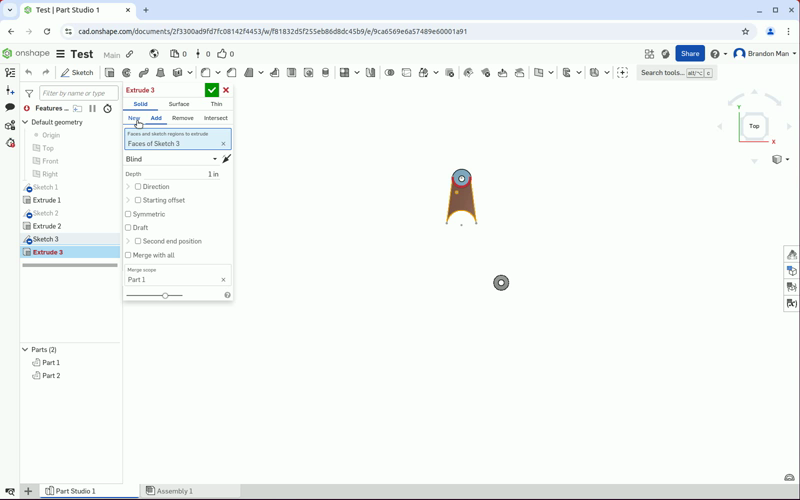
click(137, 120)
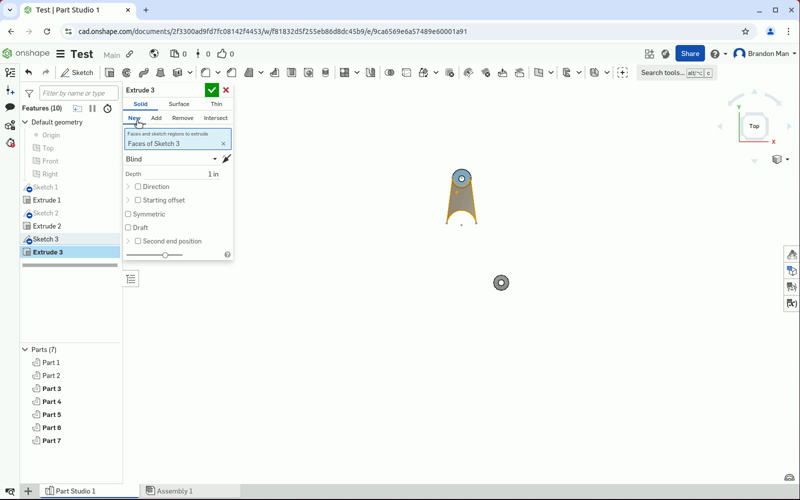
key(tab, 4)
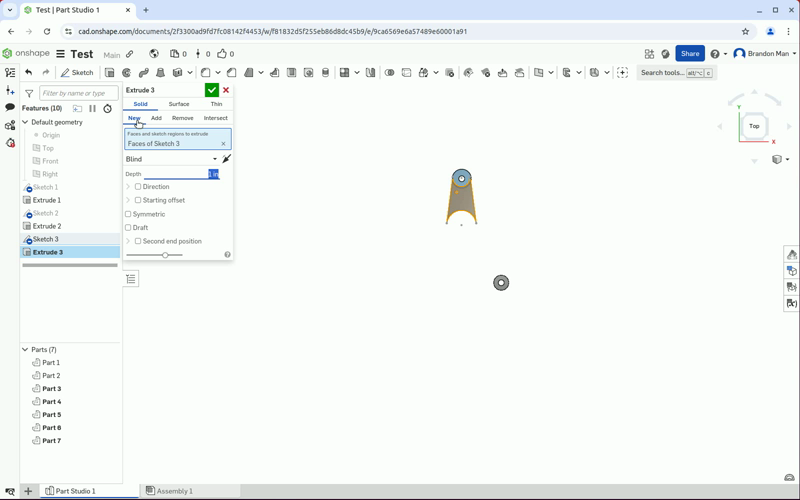
text(0.481)
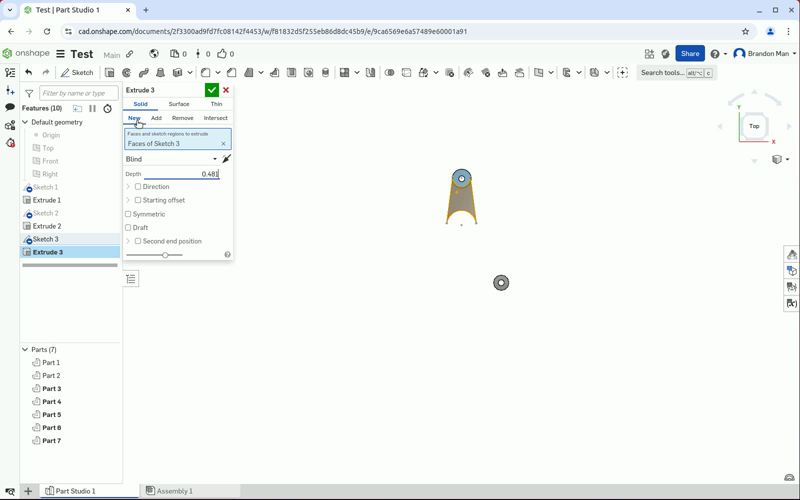
key(enter)
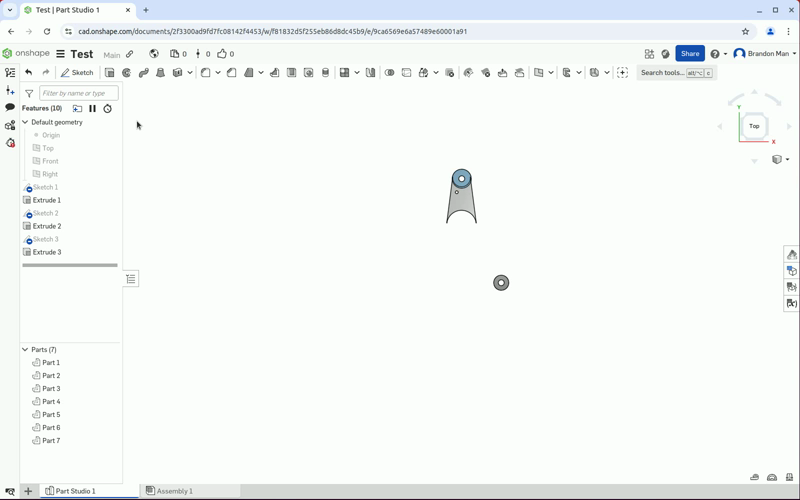
key(shift+h)
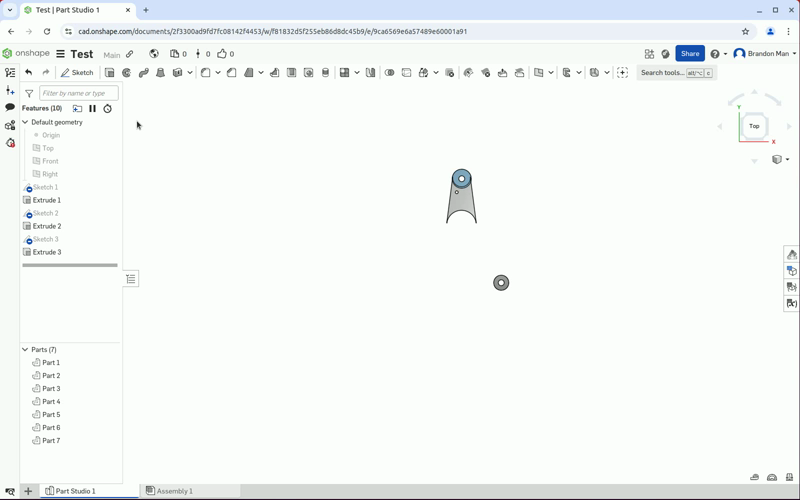
key(shift+h)
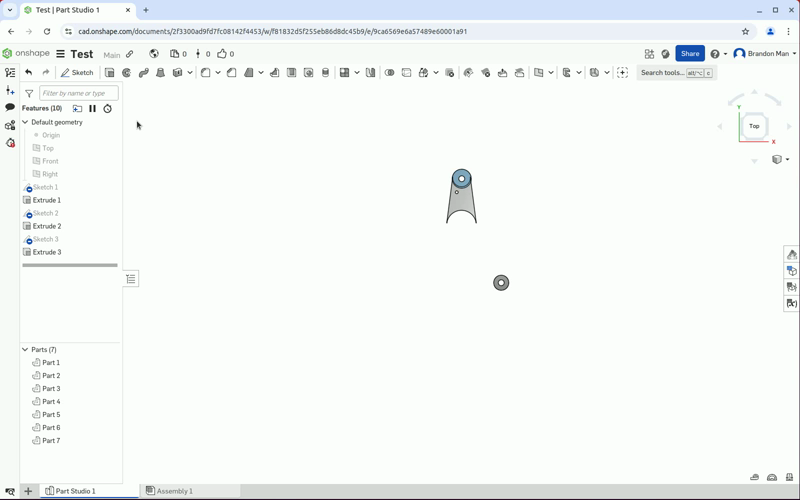
mouse_move(73, 189)
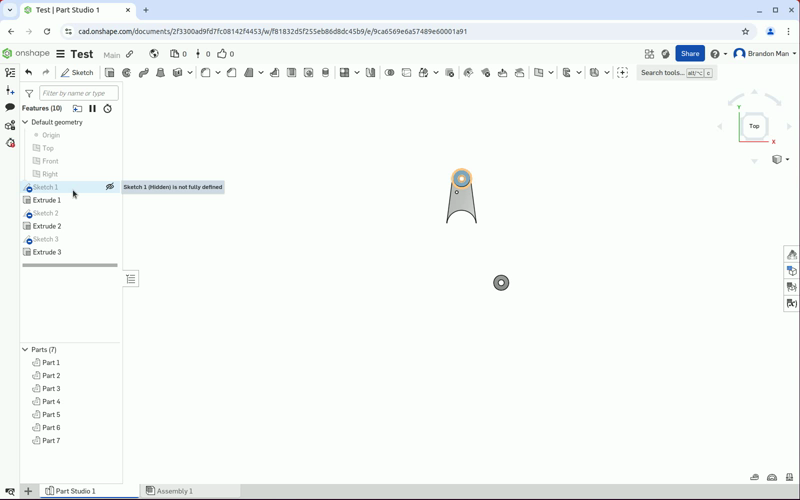
click(73, 189)
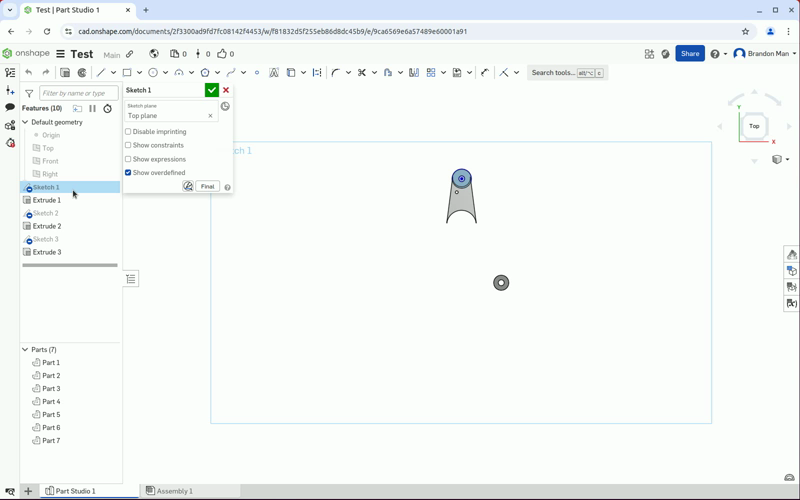
mouse_move(229, 92)
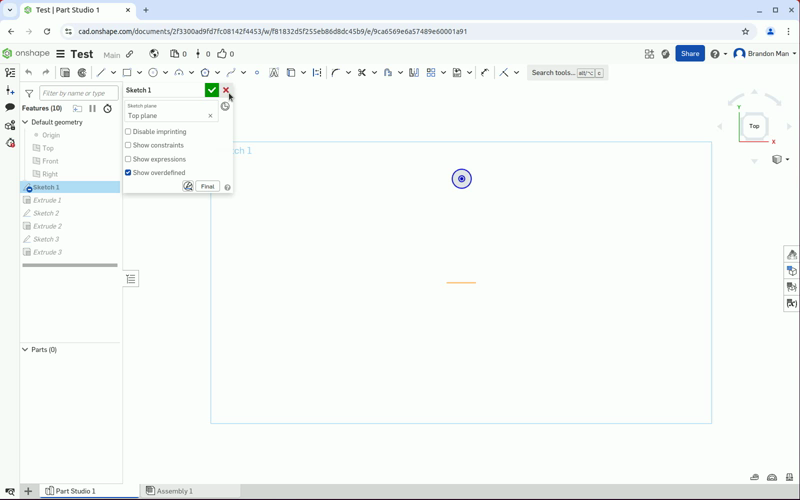
click(229, 92)
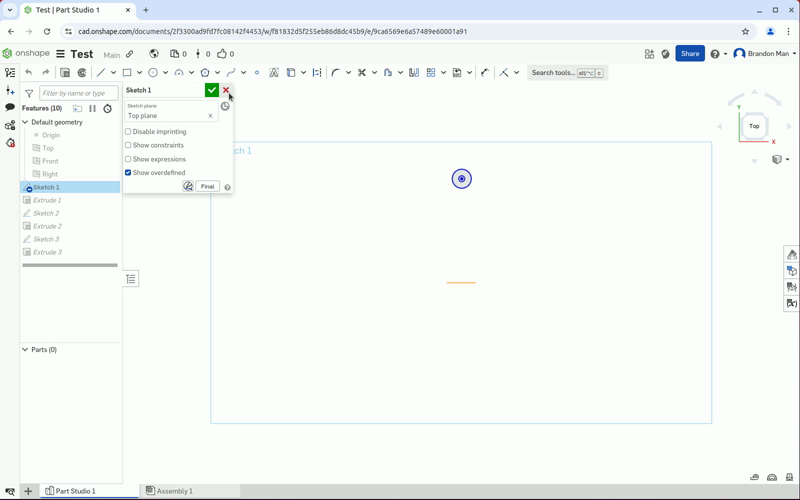
key(shift+s)
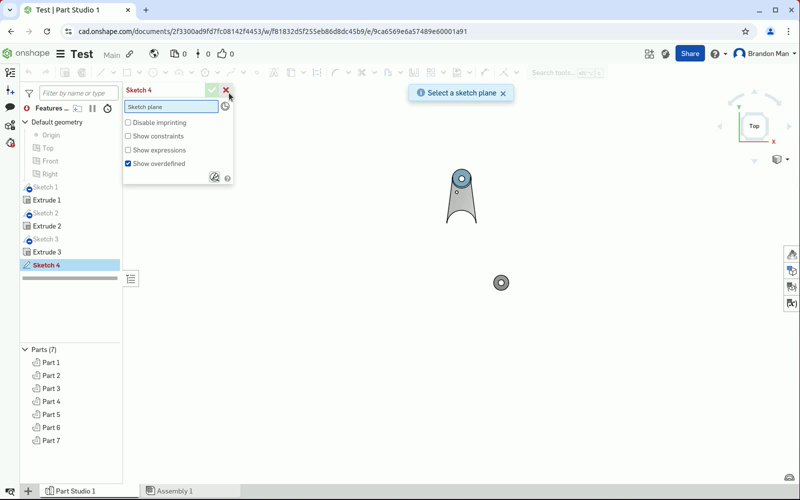
mouse_move(73, 150)
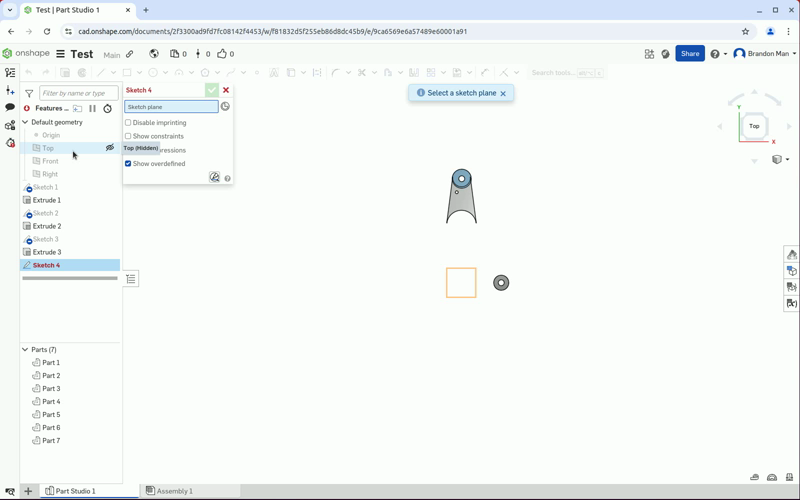
click(73, 150)
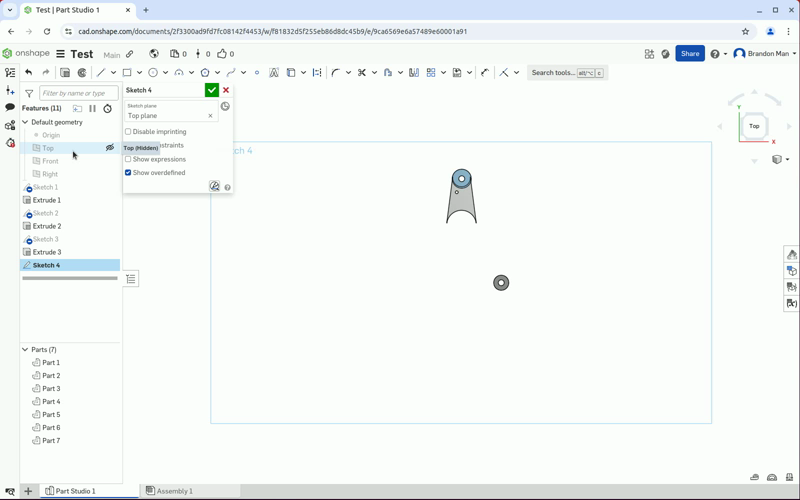
mouse_move(73, 352)
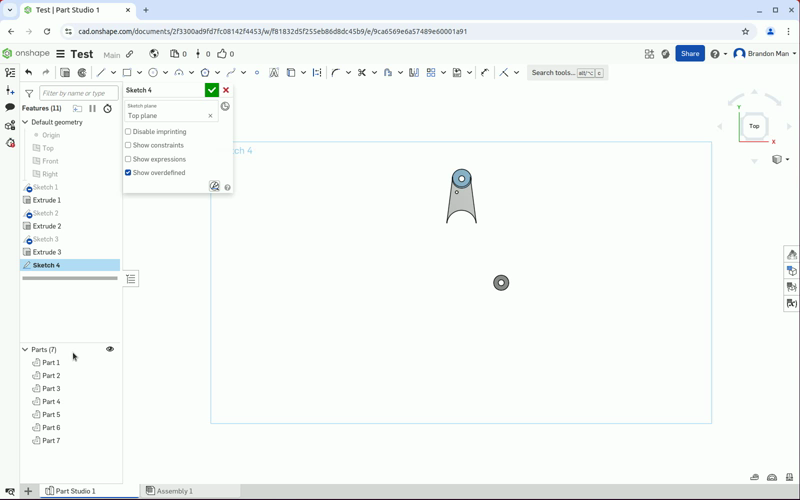
key(y)
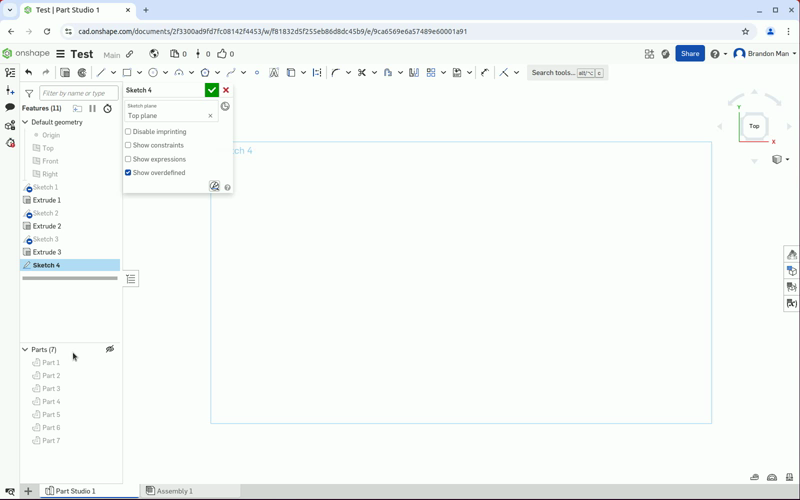
key(l)
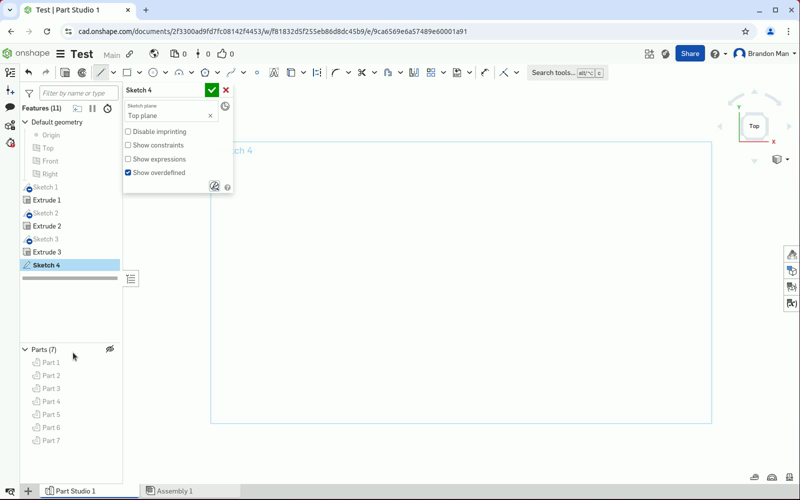
key_down(shift)
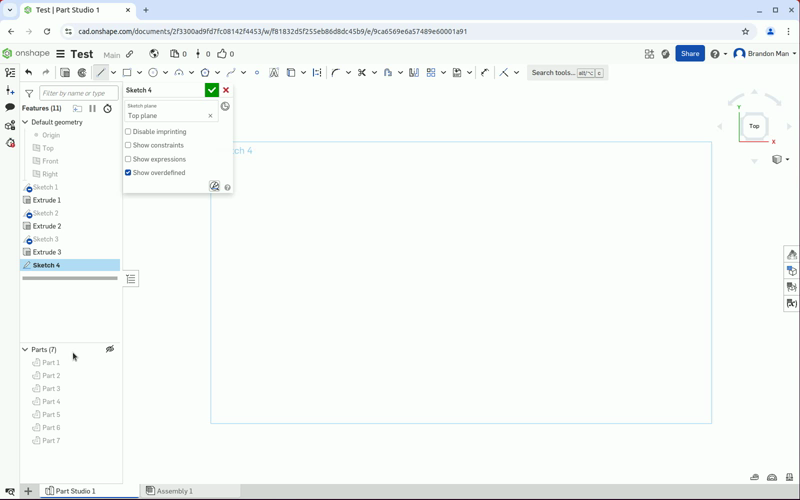
mouse_move(446, 226)
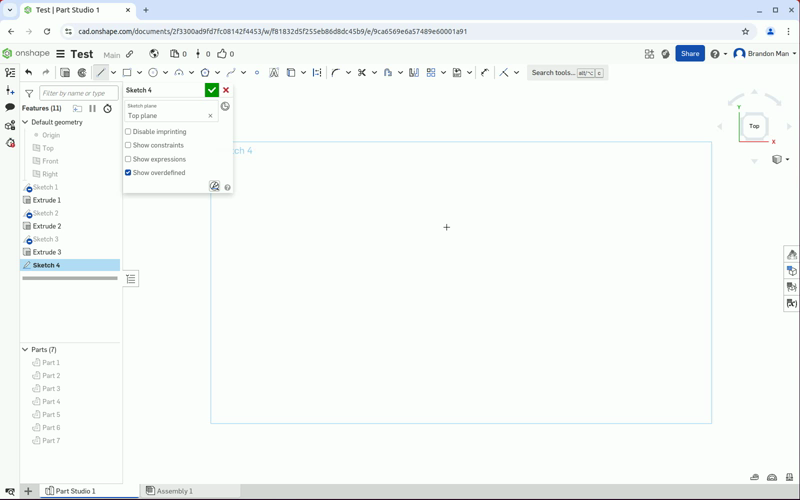
click(446, 226)
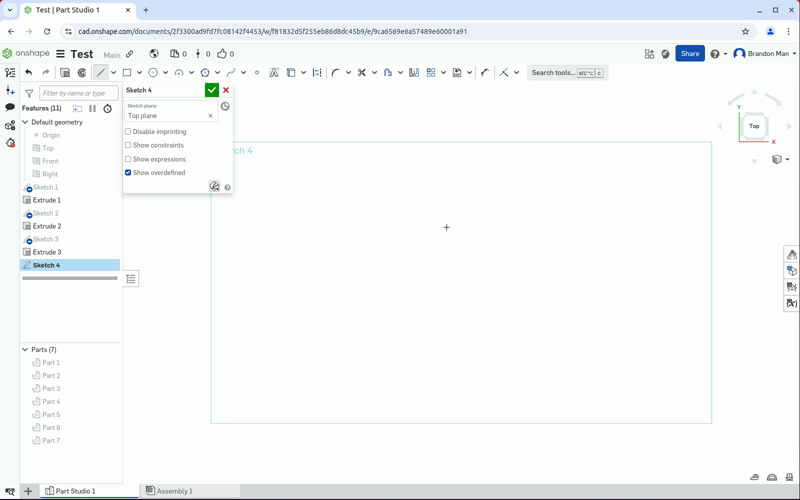
key_up(shift)
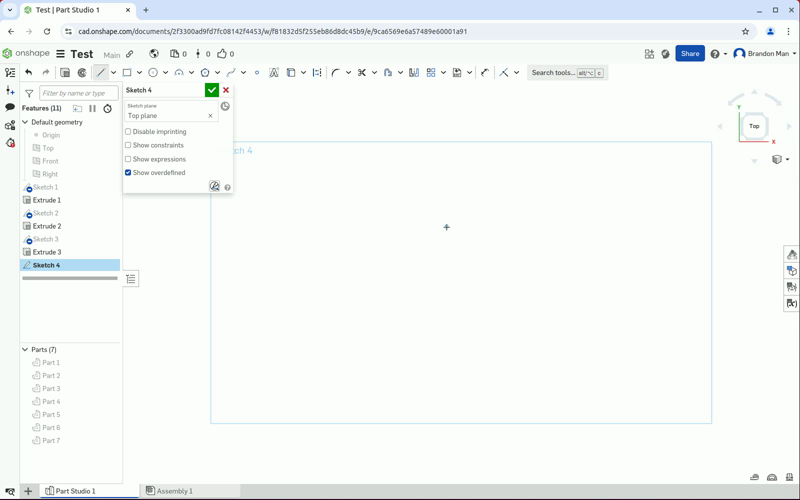
key_down(shift)
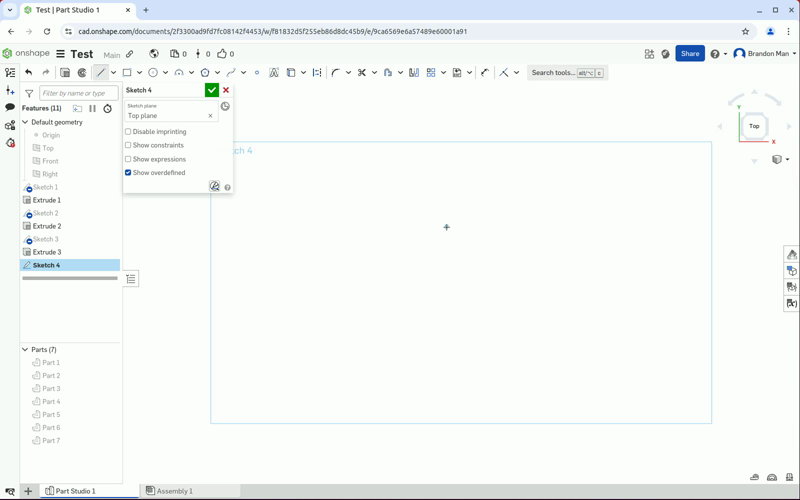
mouse_move(476, 226)
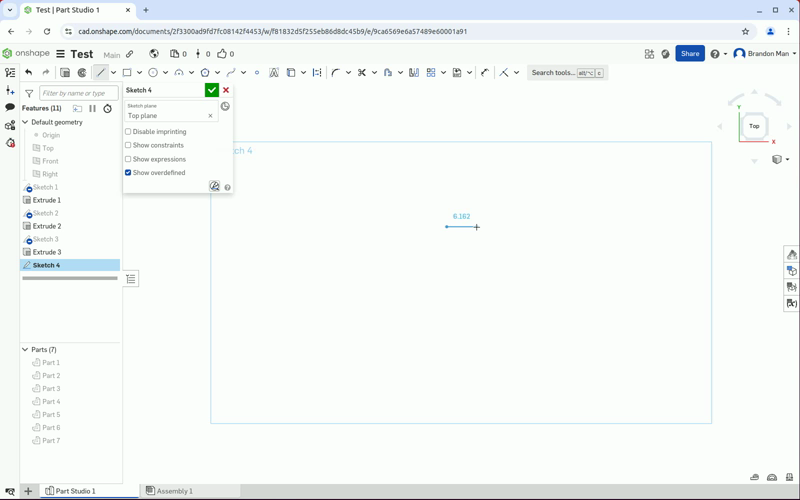
mouse_move(452, 284)
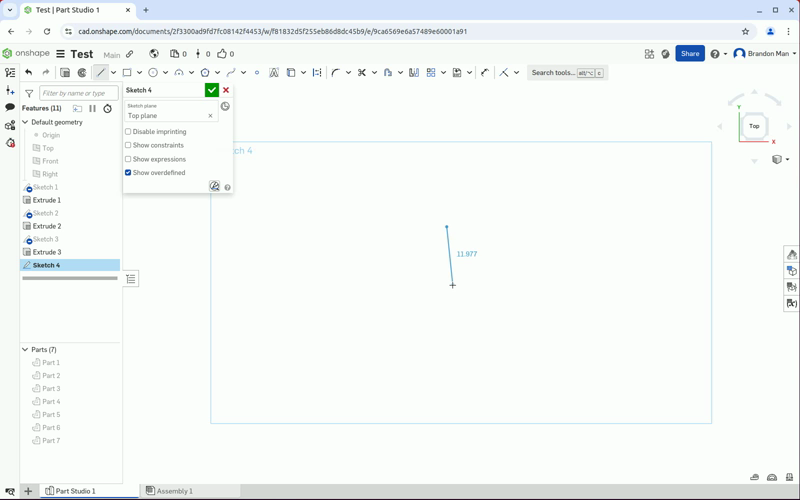
click(452, 284)
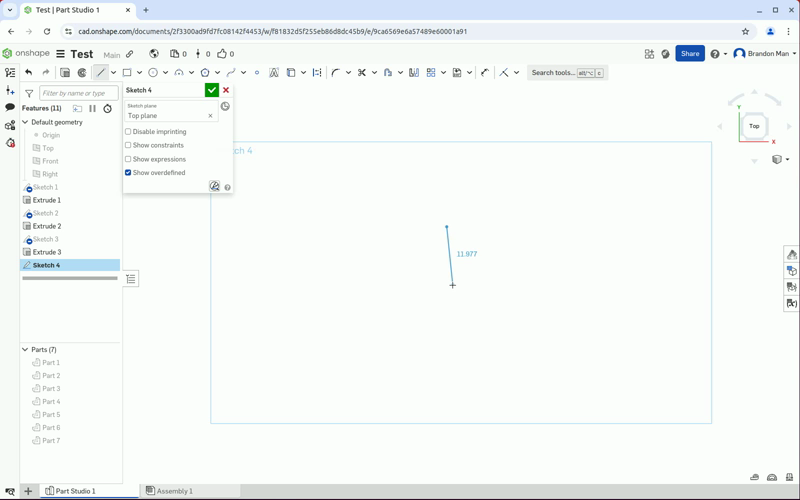
key_up(shift)
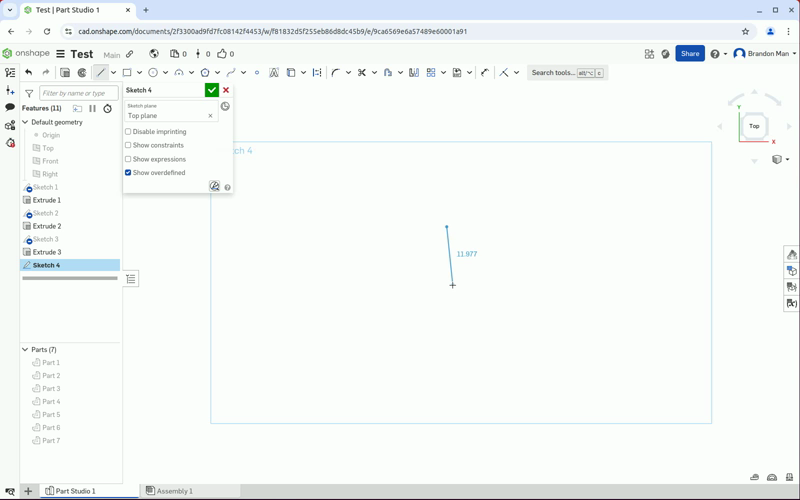
key(esc)
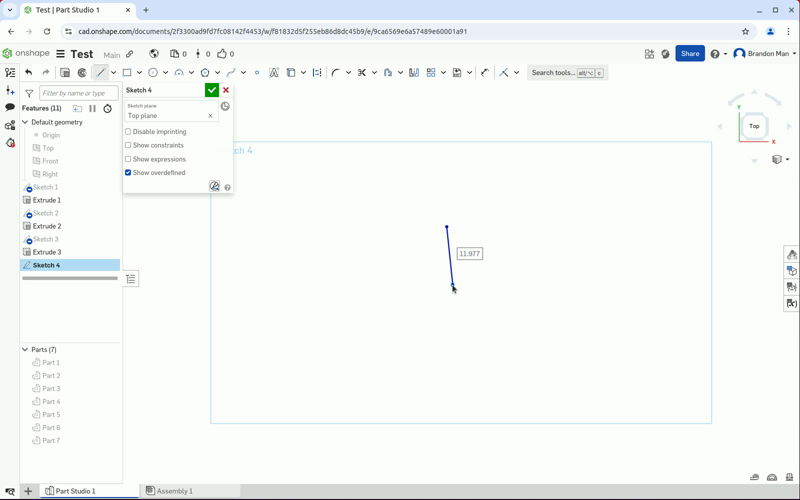
key(a)
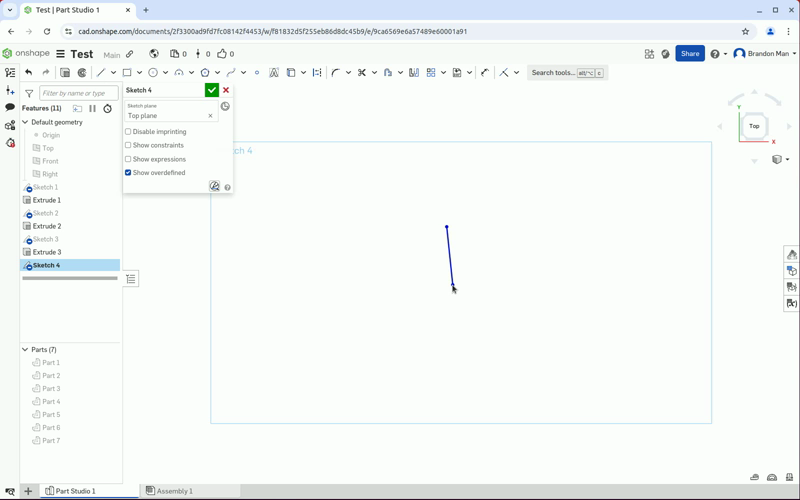
mouse_move(452, 284)
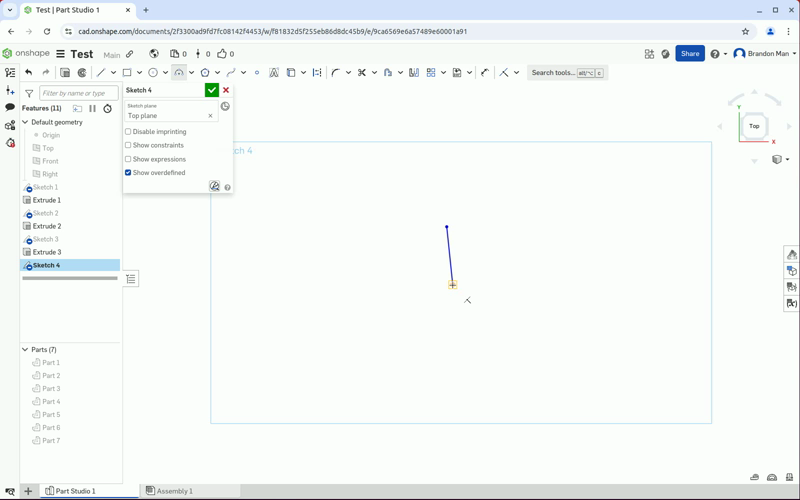
click(452, 284)
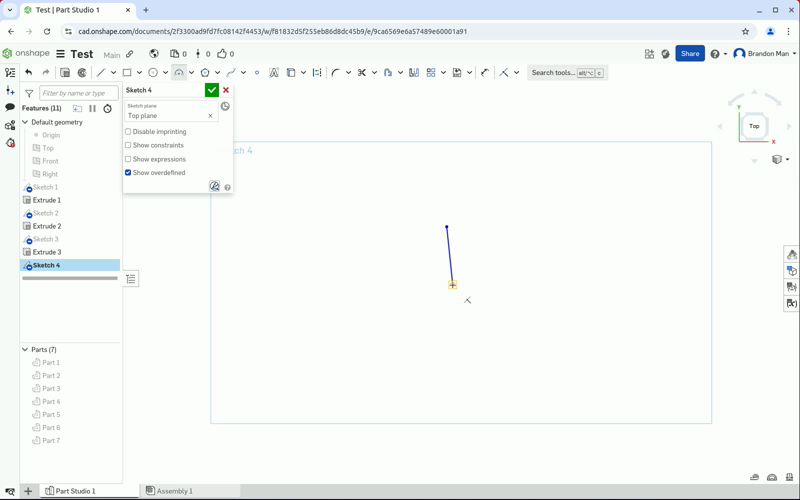
key_down(shift)
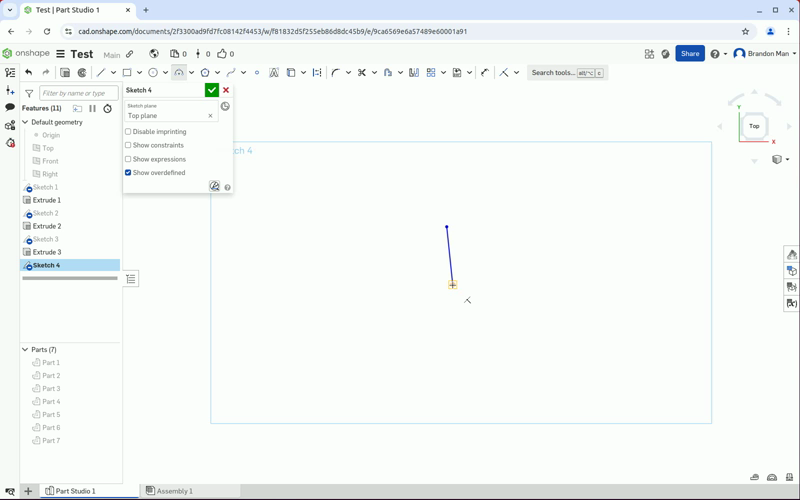
mouse_move(461, 274)
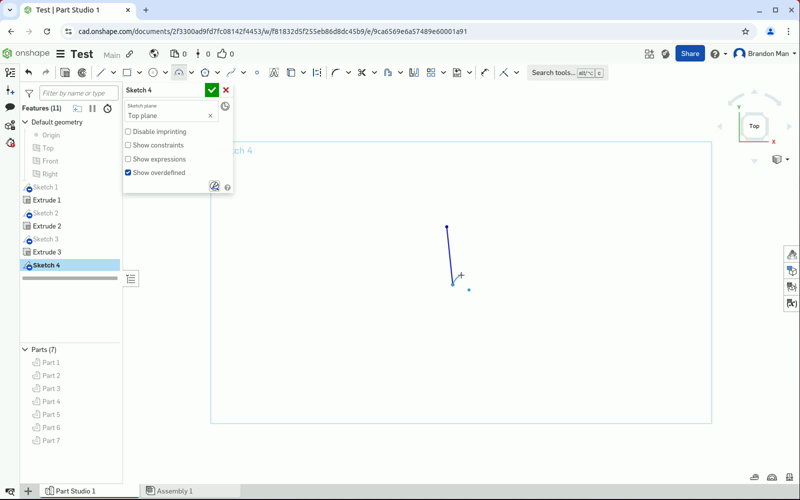
click(461, 274)
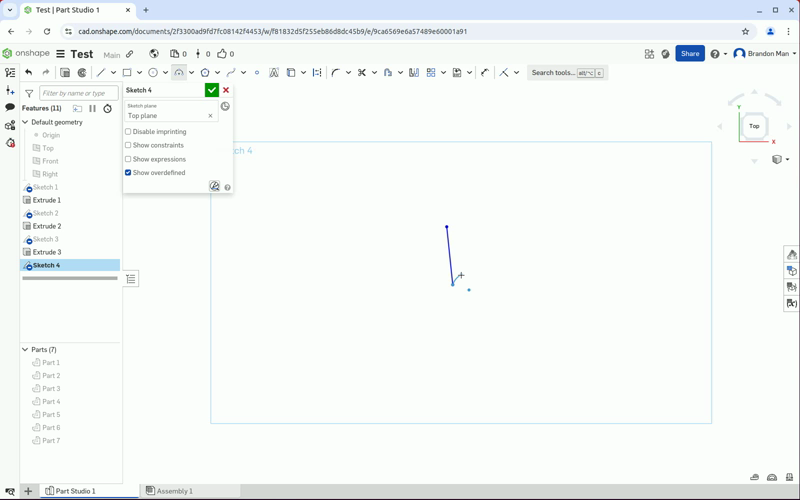
mouse_move(454, 277)
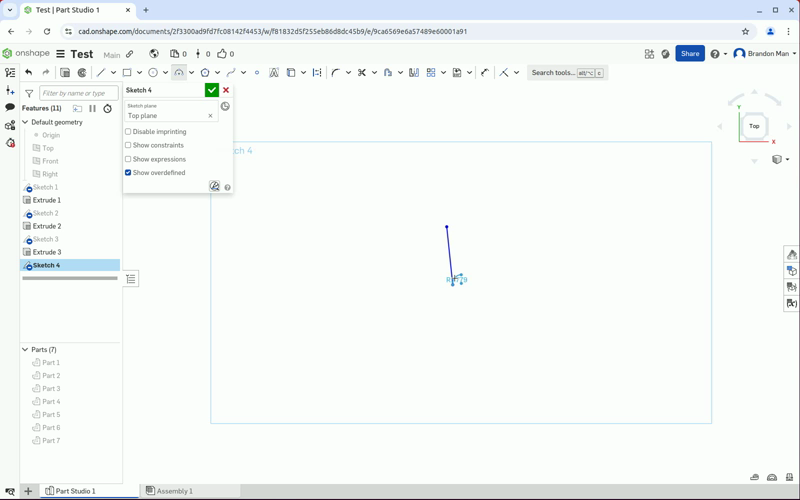
click(454, 277)
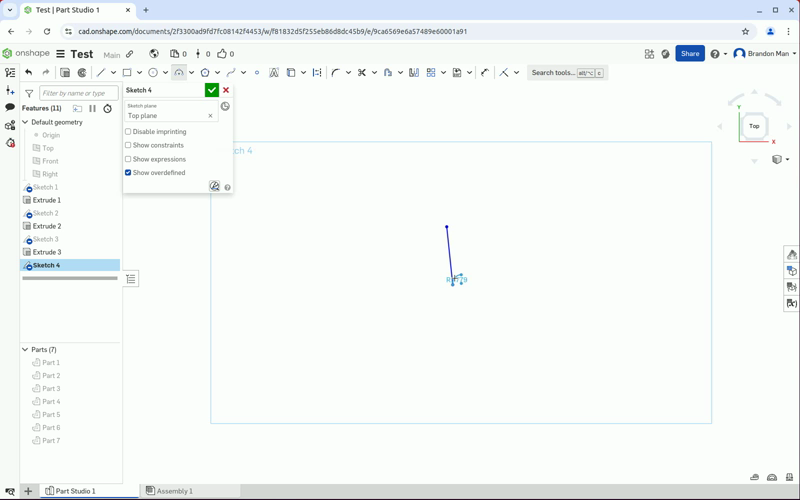
key_up(shift)
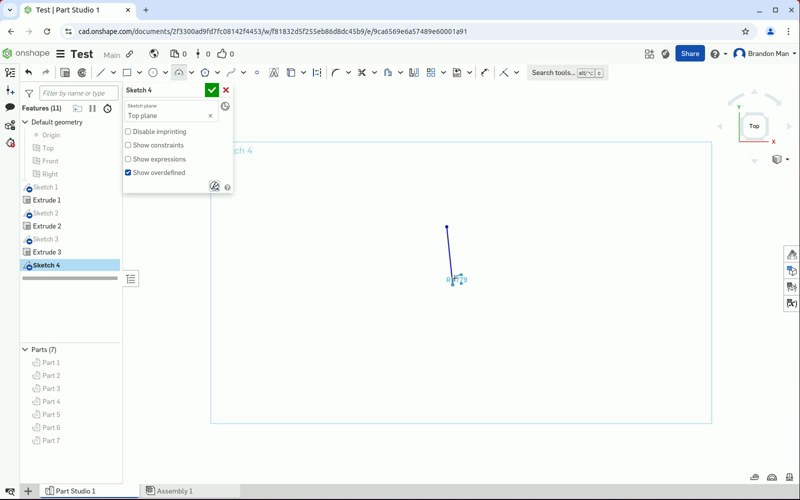
key(esc)
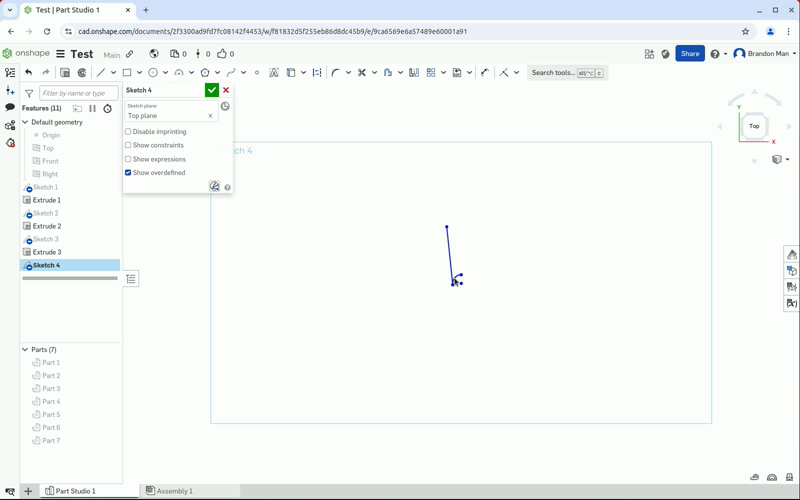
key(l)
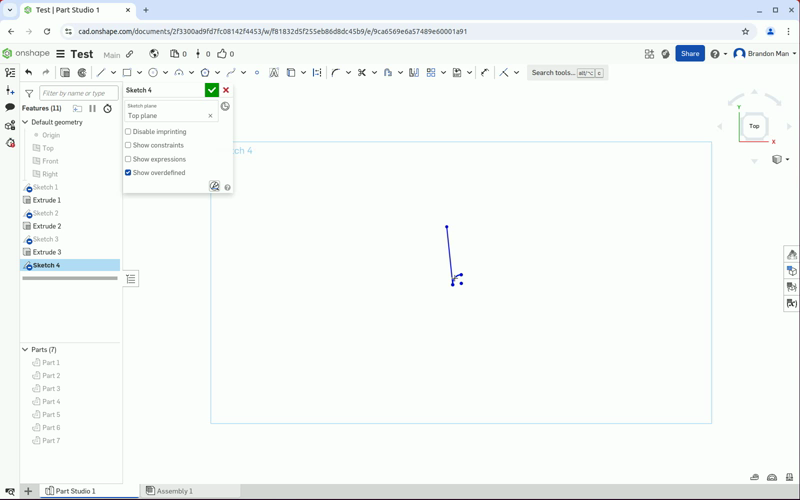
mouse_move(461, 274)
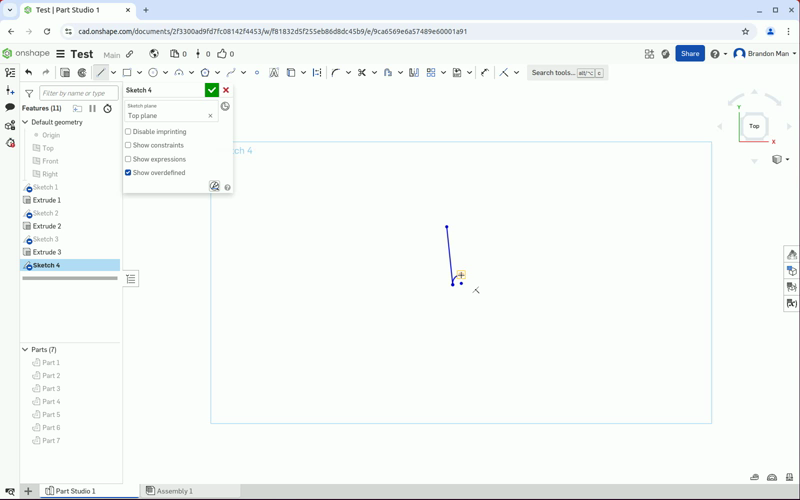
click(461, 274)
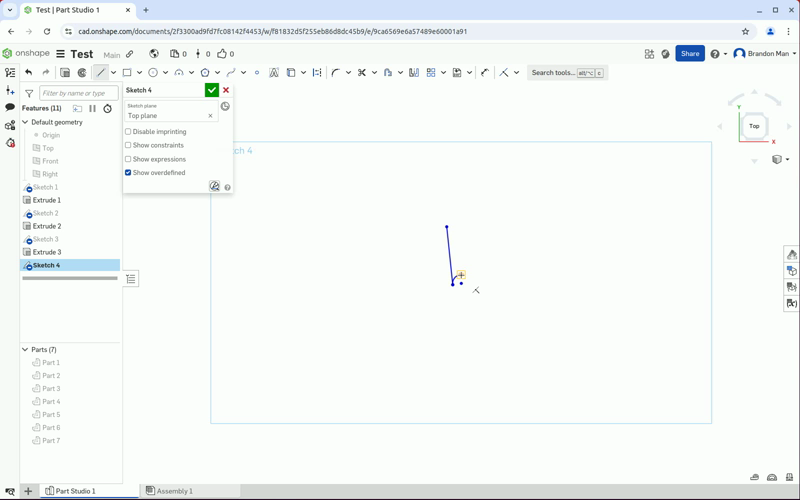
key_down(shift)
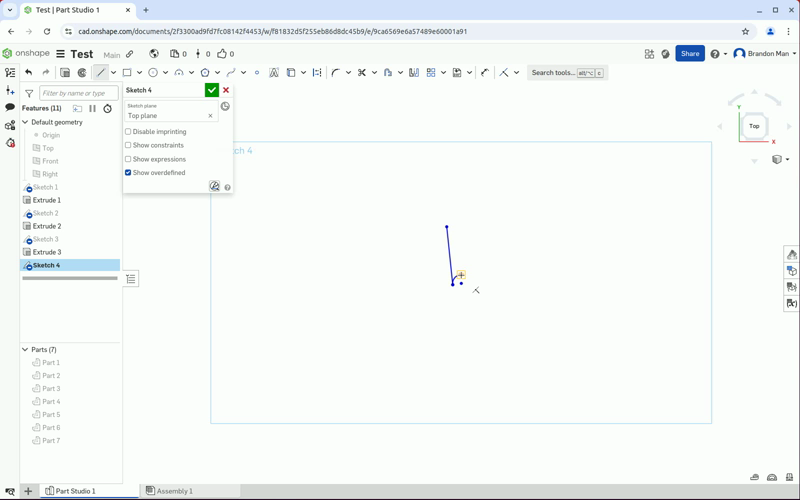
mouse_move(491, 274)
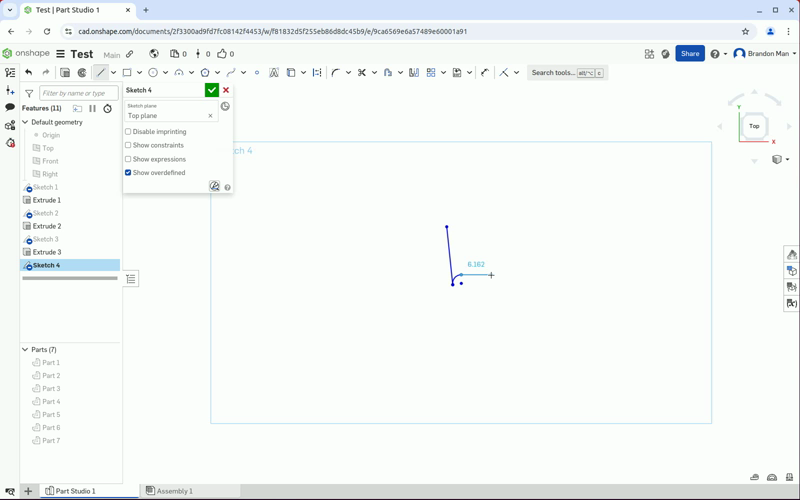
mouse_move(470, 275)
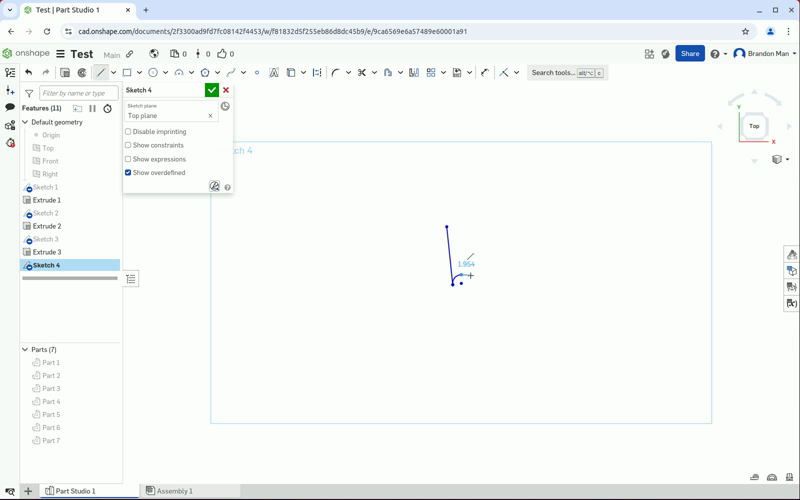
click(470, 275)
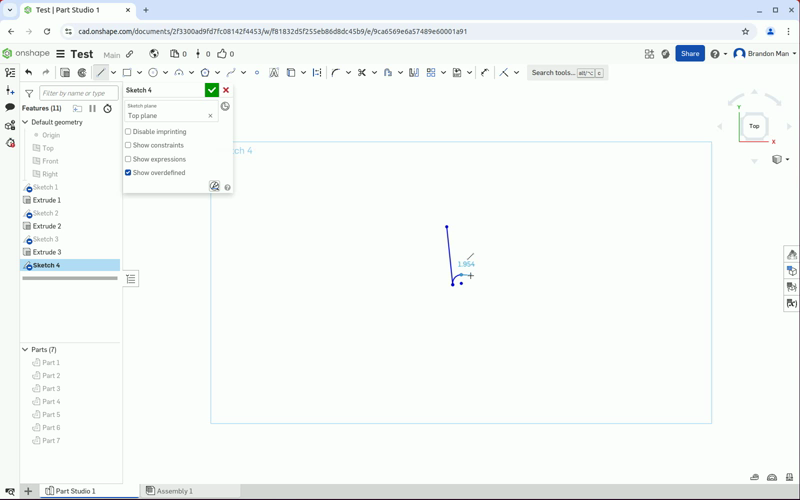
key_up(shift)
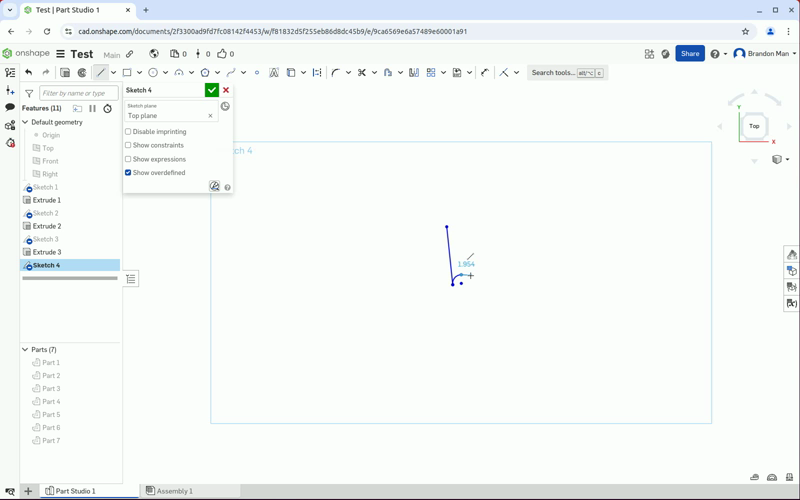
key_down(shift)
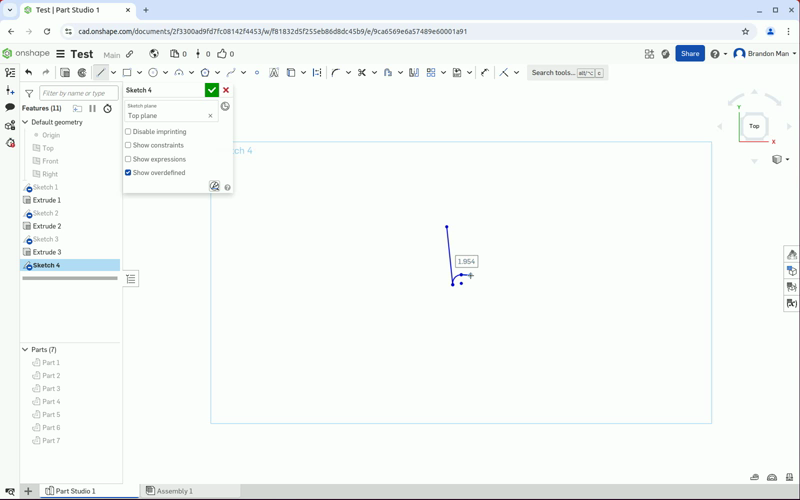
mouse_move(501, 275)
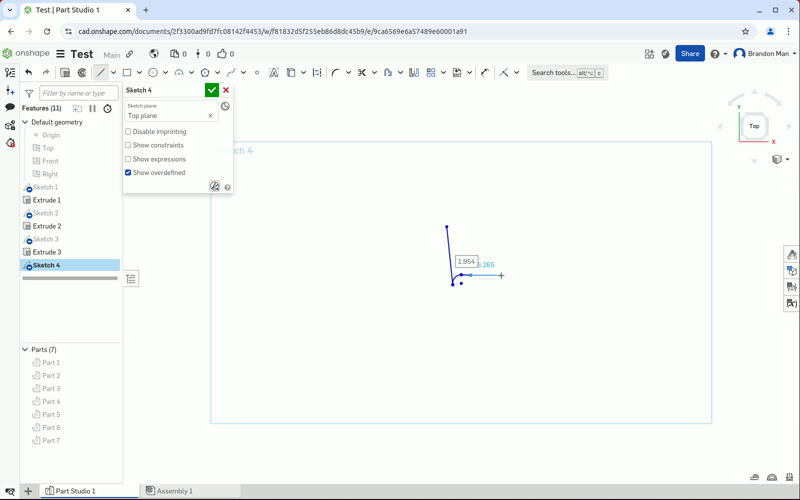
mouse_move(476, 226)
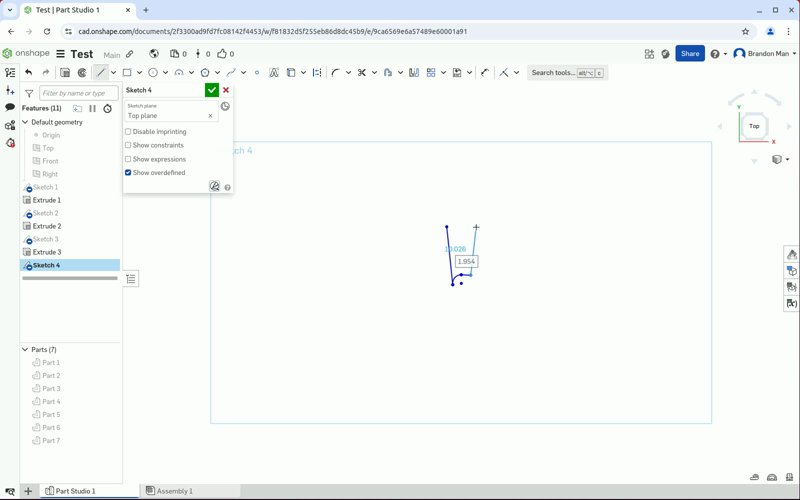
click(476, 226)
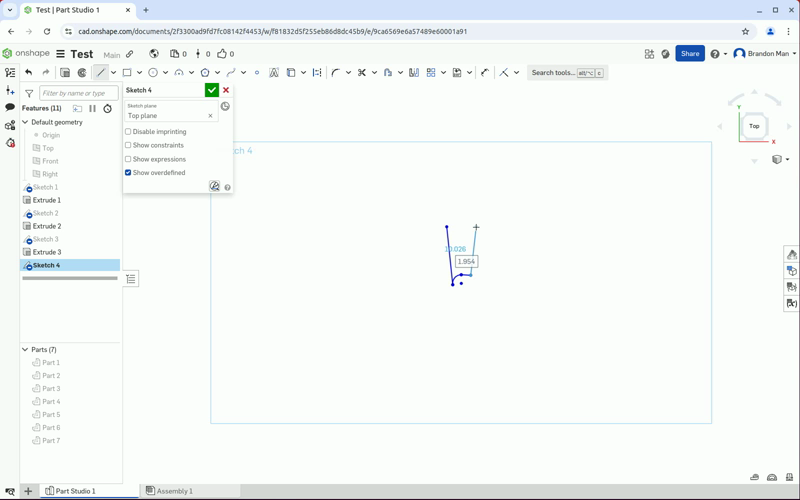
key_up(shift)
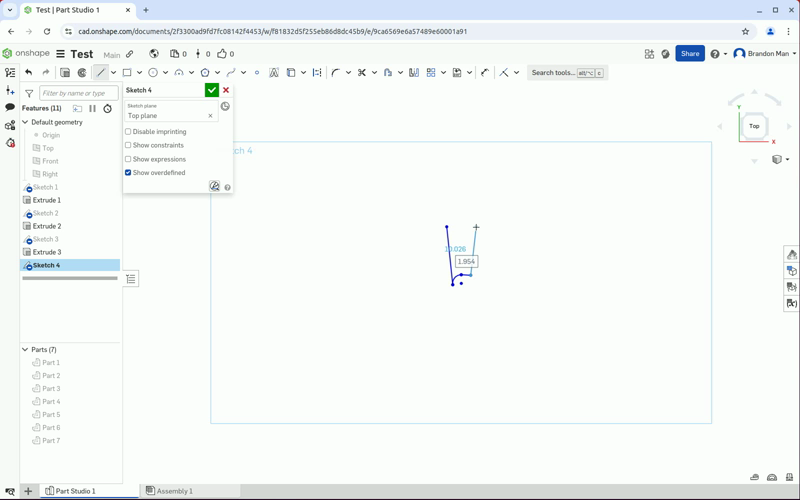
key(esc)
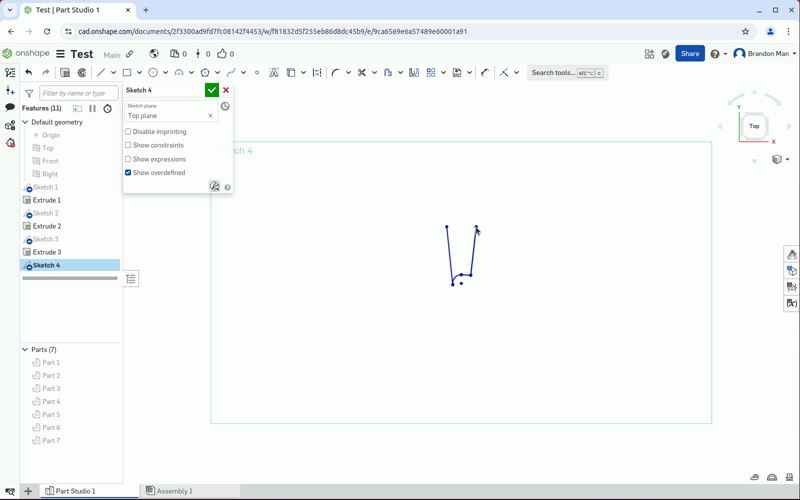
key(a)
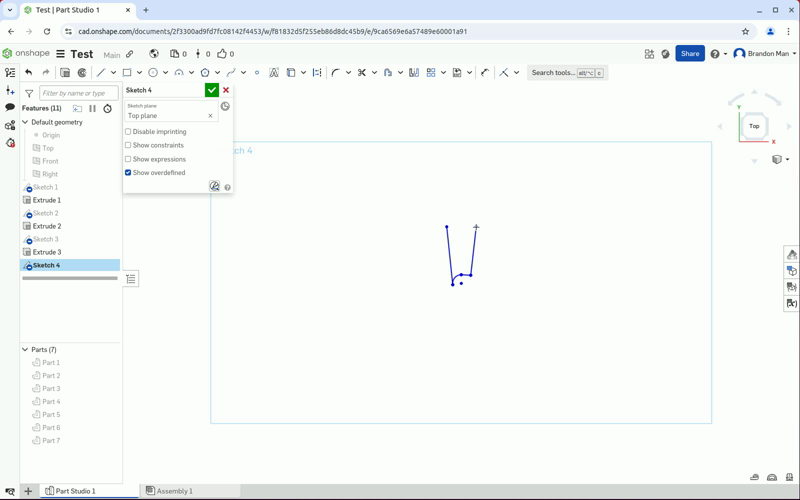
mouse_move(476, 226)
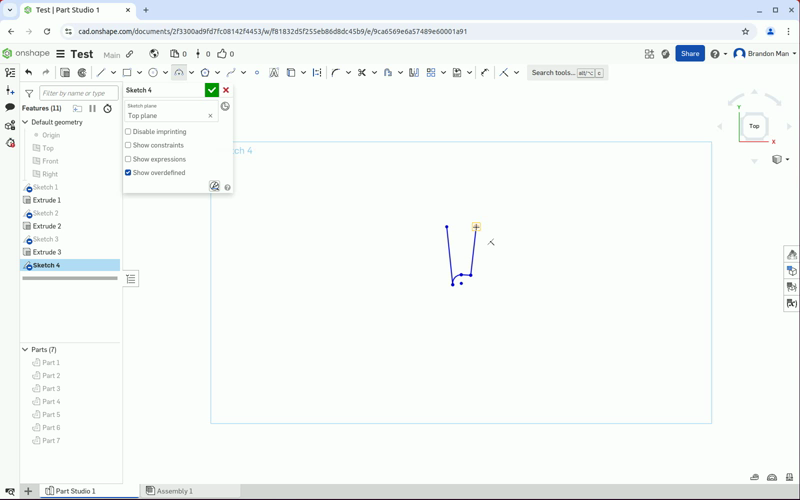
click(476, 226)
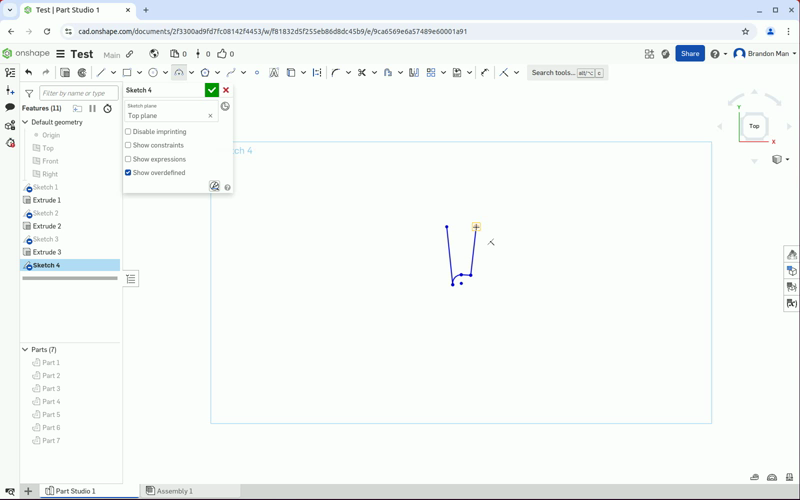
mouse_move(446, 226)
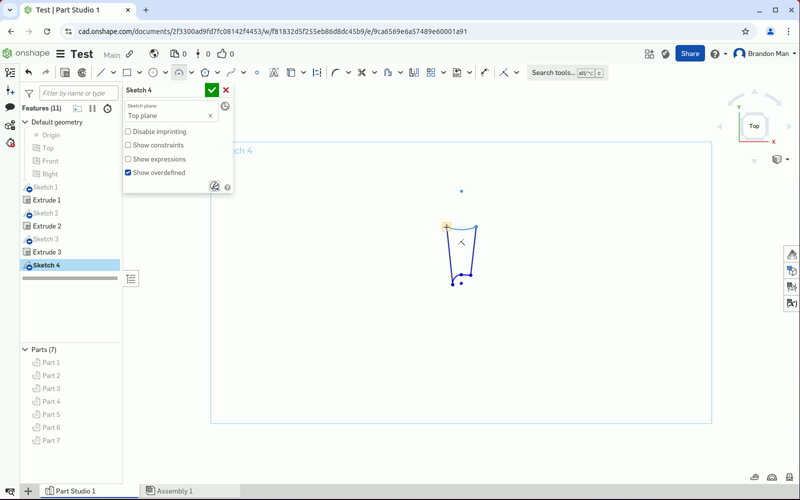
click(446, 226)
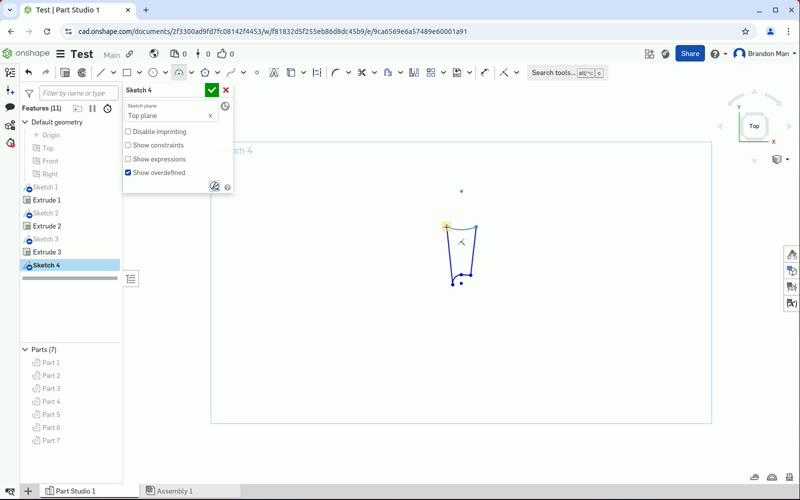
key_down(shift)
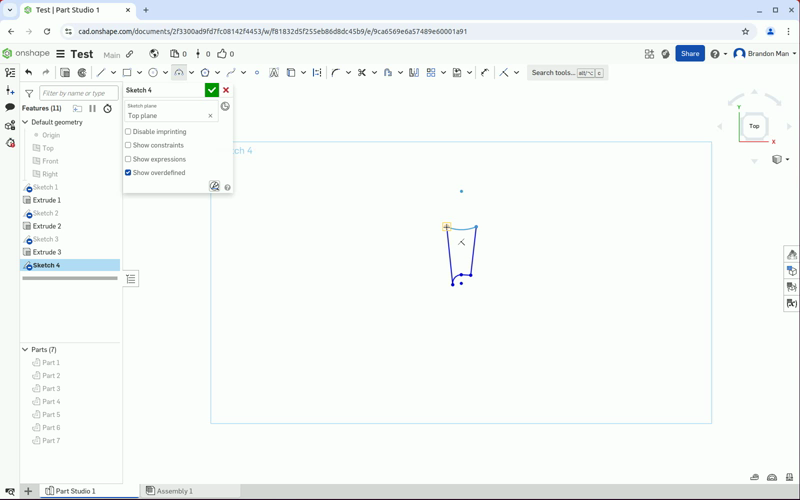
mouse_move(461, 240)
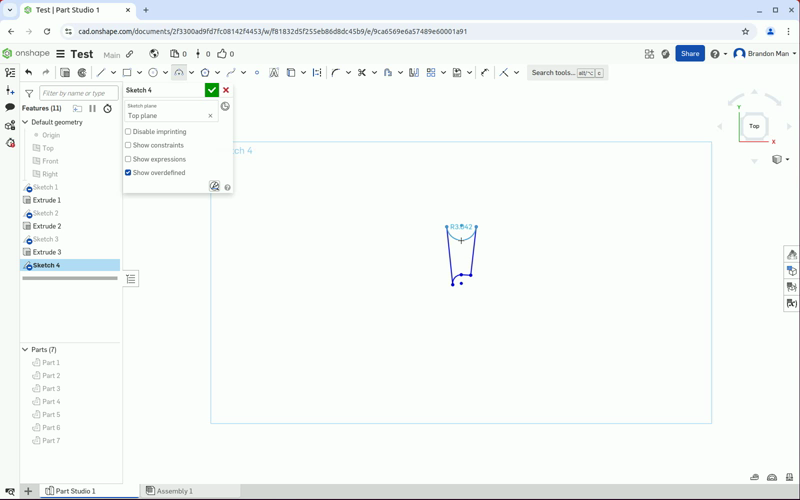
click(461, 240)
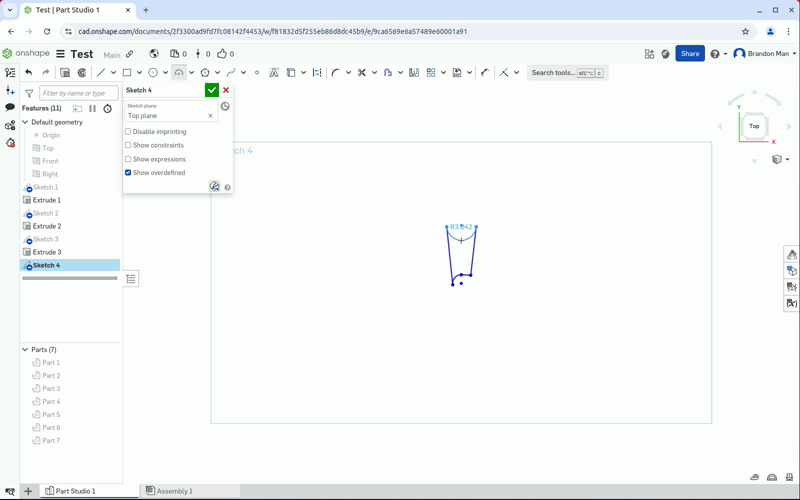
key_up(shift)
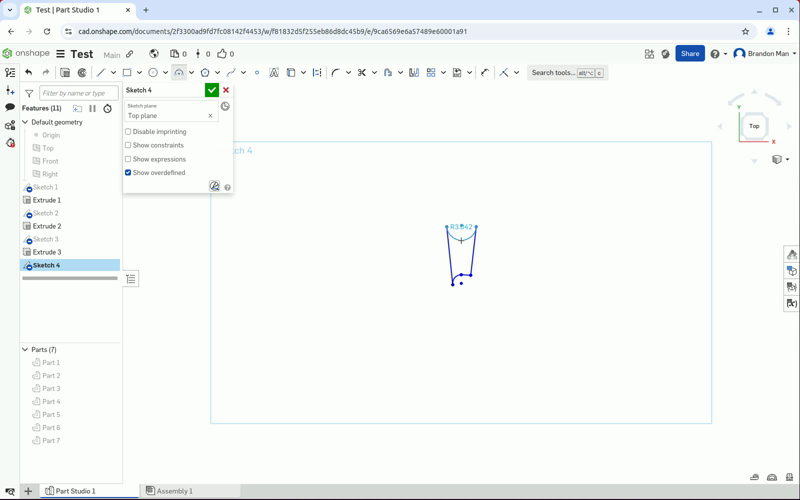
key(esc)
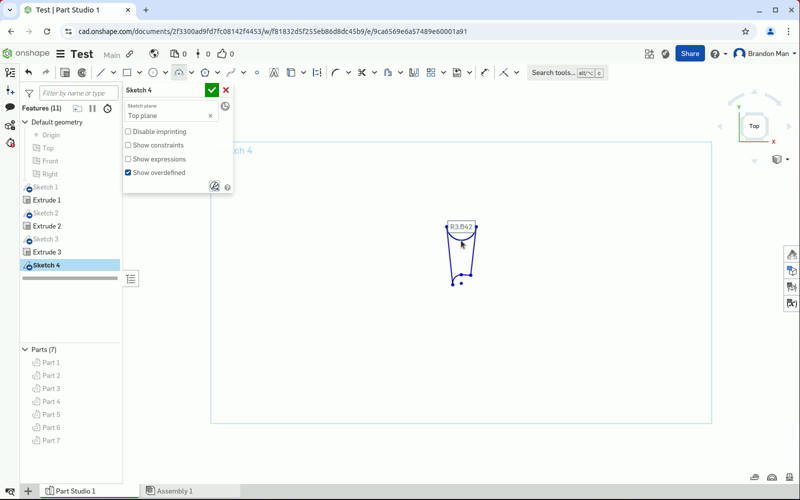
mouse_move(456, 259)
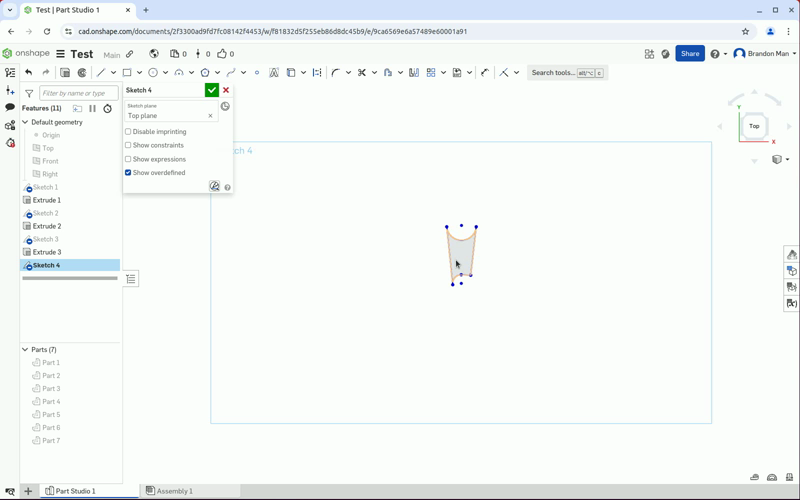
scroll(6)
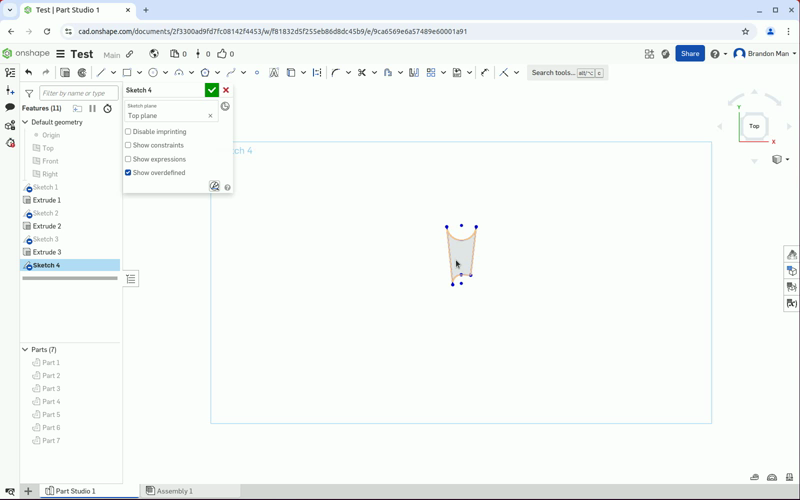
scroll(6)
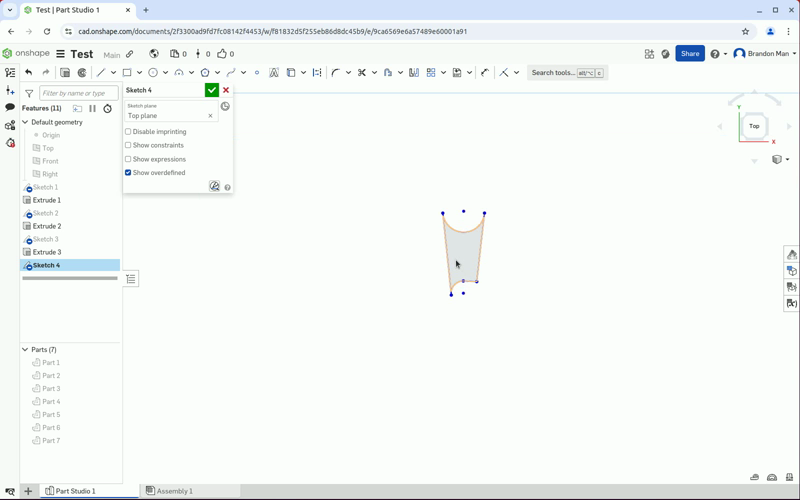
scroll(6)
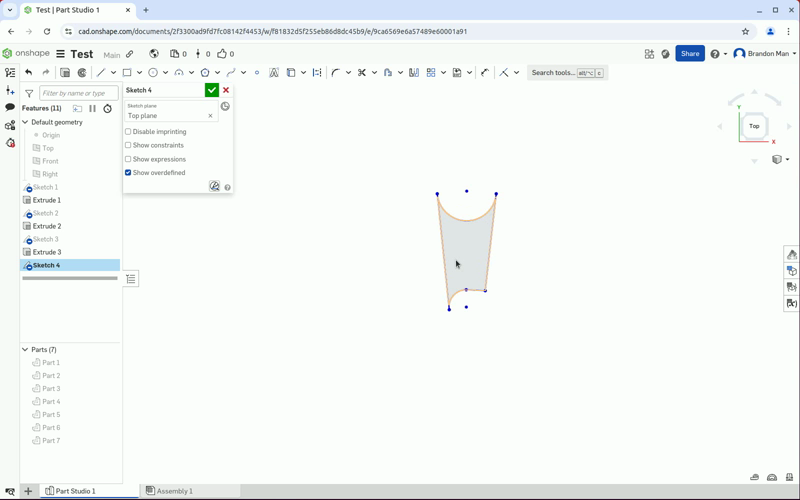
scroll(6)
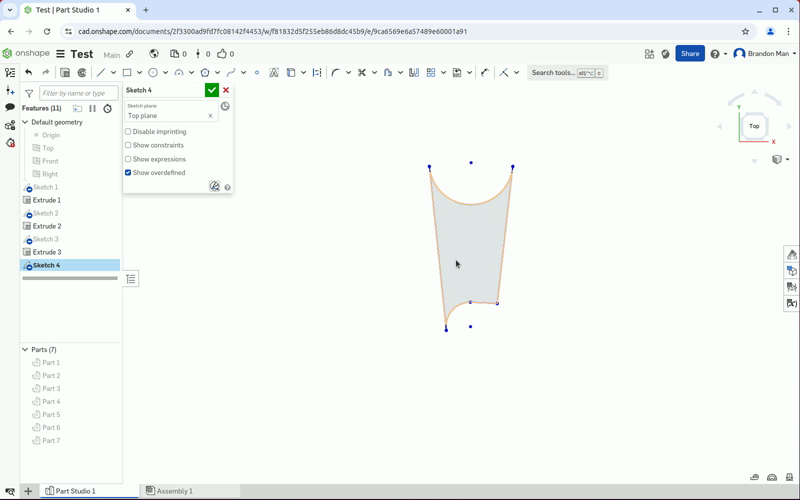
scroll(6)
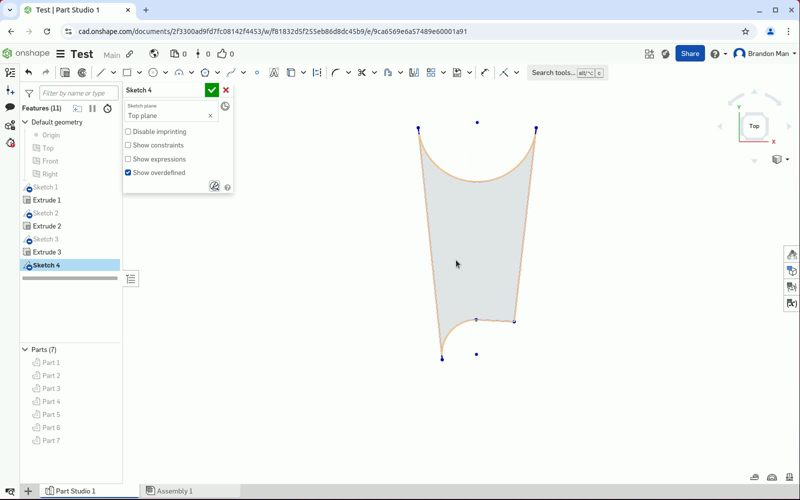
scroll(6)
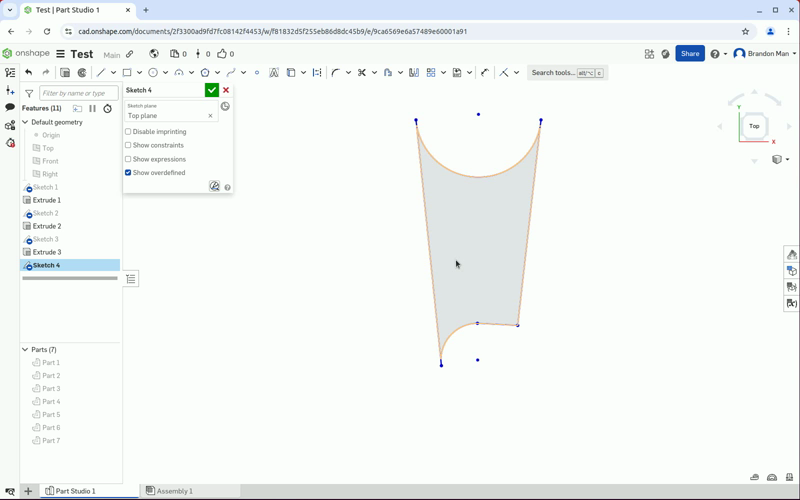
scroll(6)
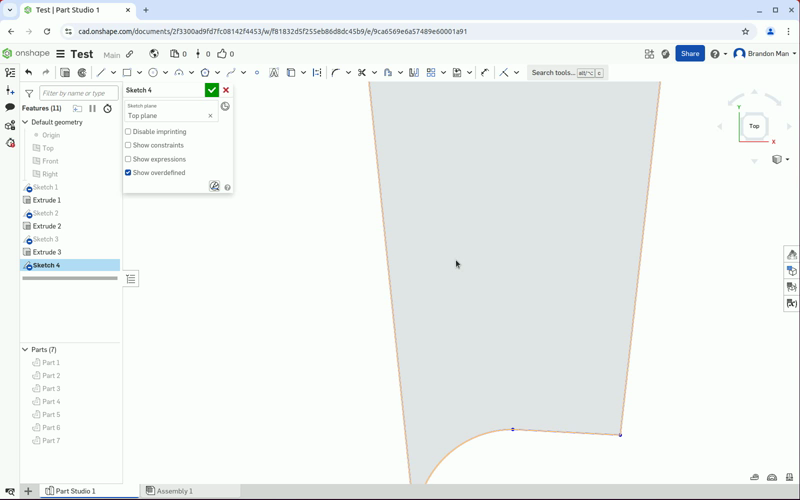
click(456, 259)
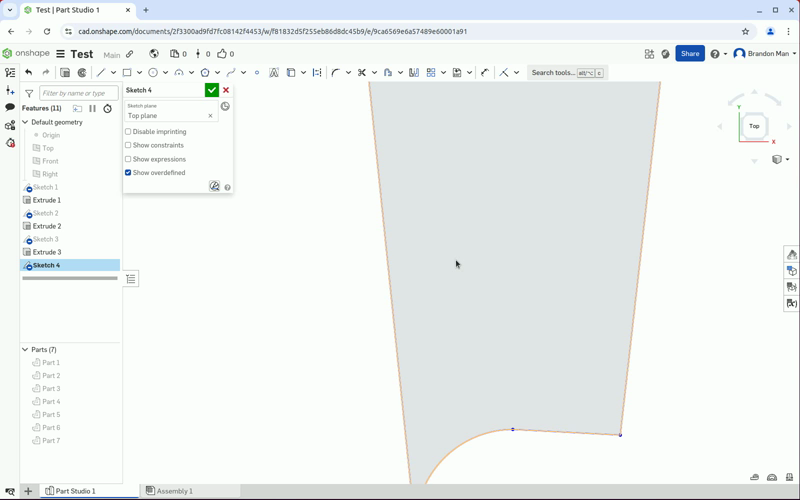
scroll(-6)
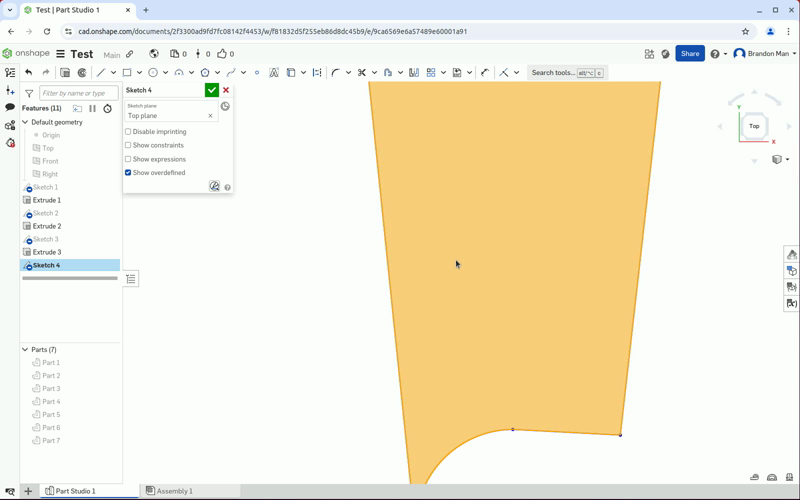
scroll(-6)
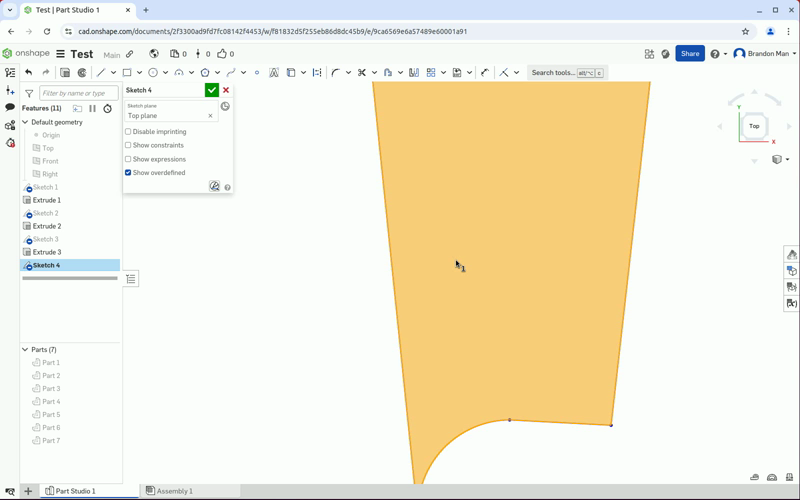
scroll(-6)
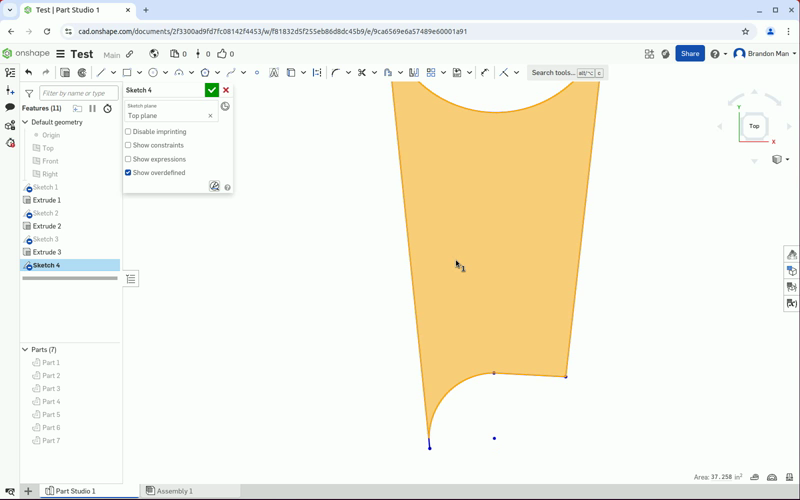
scroll(-6)
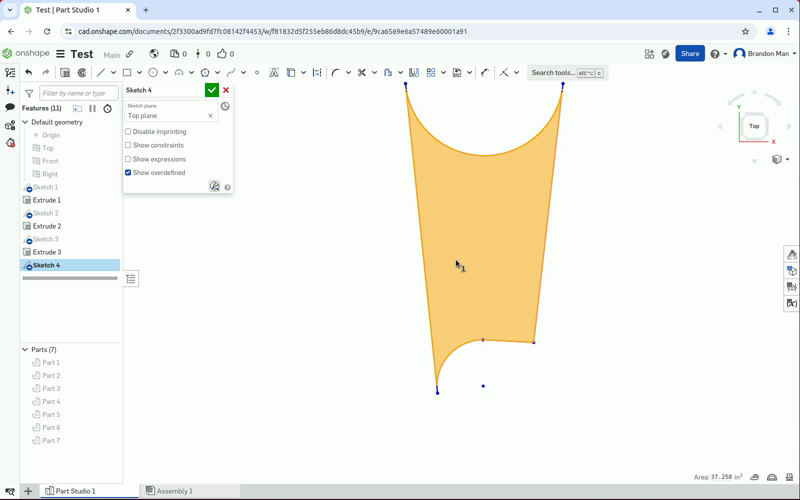
scroll(-6)
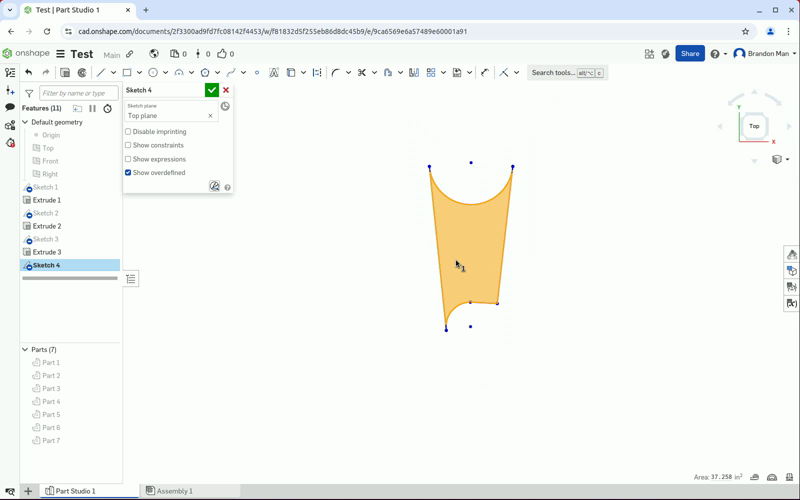
scroll(-6)
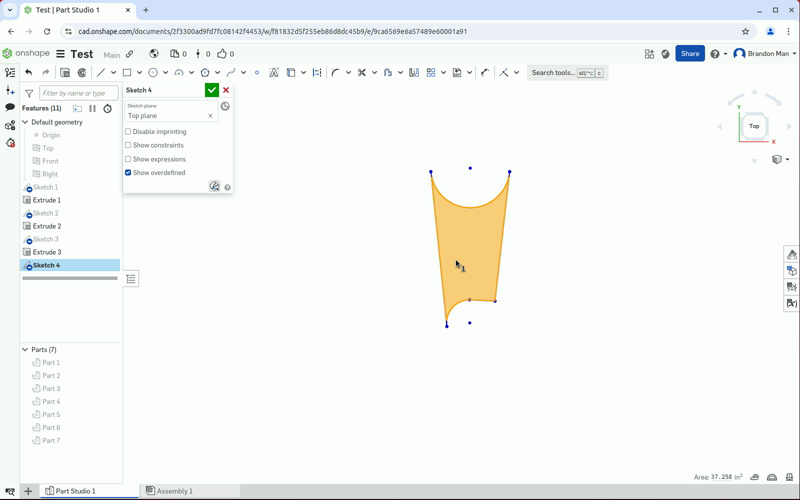
scroll(-6)
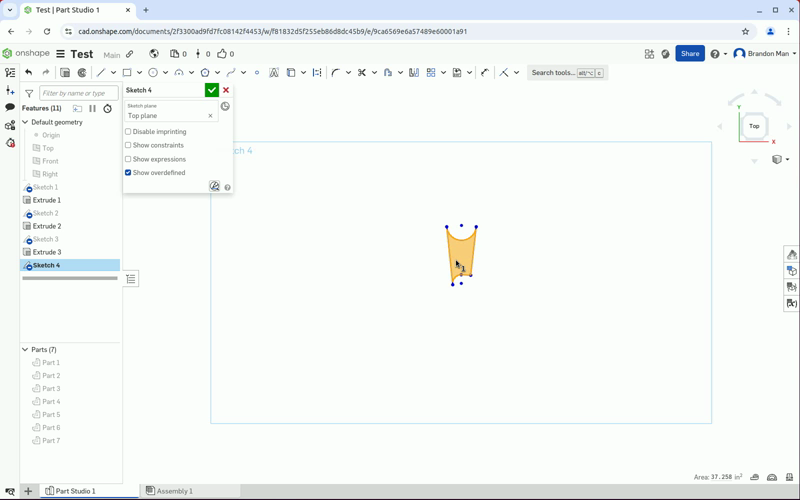
mouse_move(73, 352)
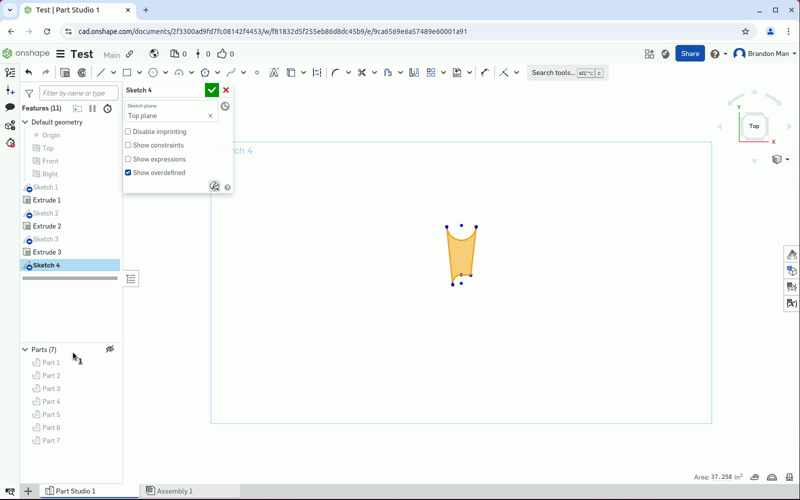
key(shift+y)
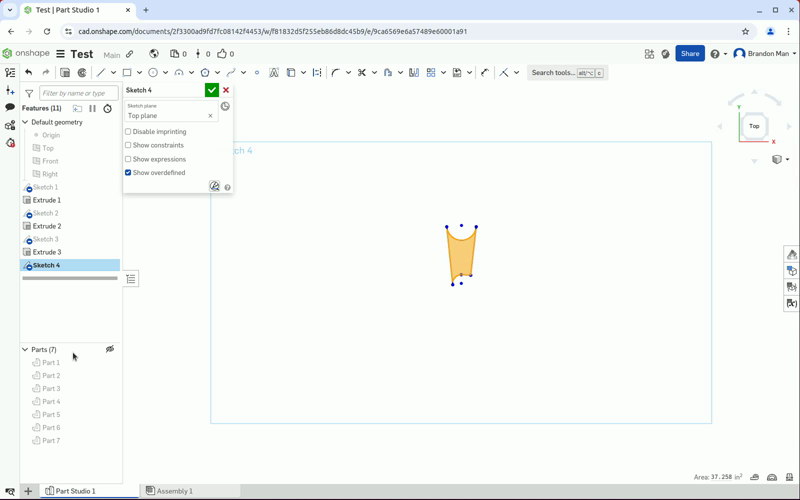
key(shift+e)
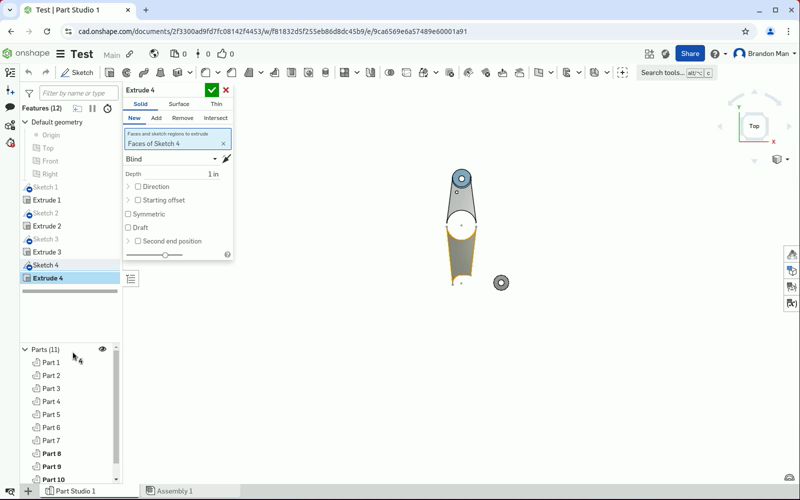
mouse_move(143, 106)
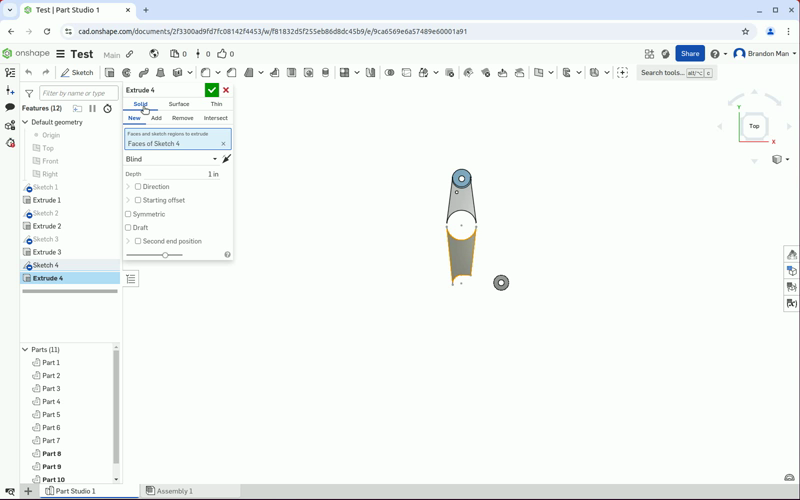
click(143, 106)
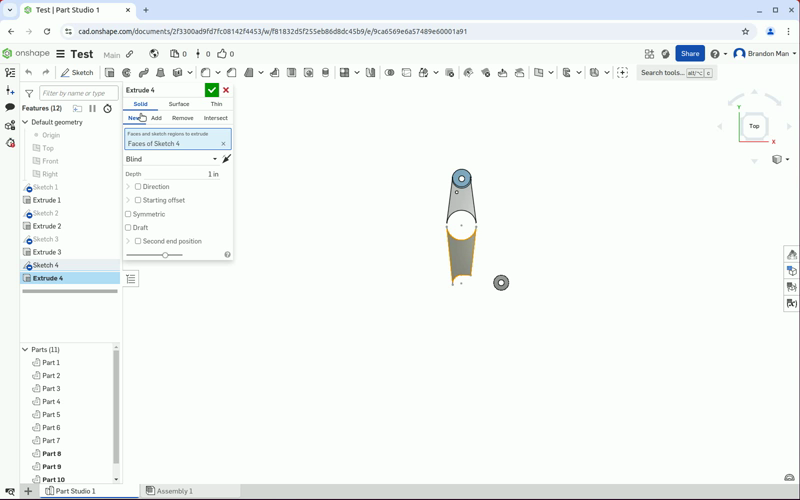
mouse_move(137, 120)
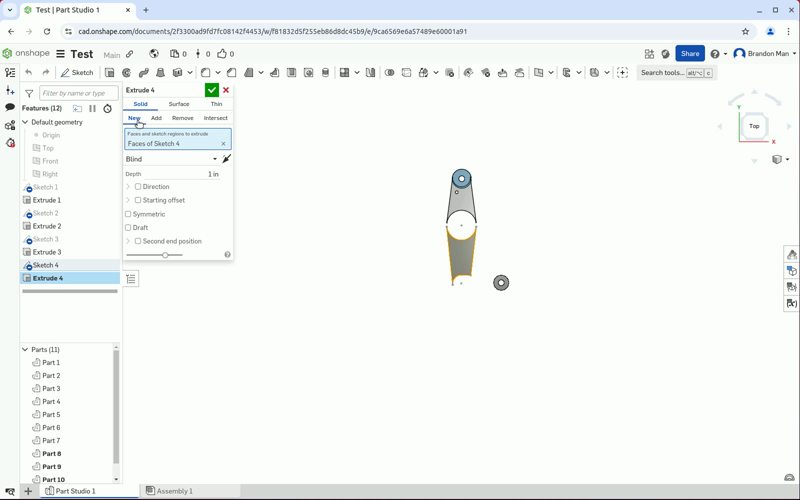
click(137, 120)
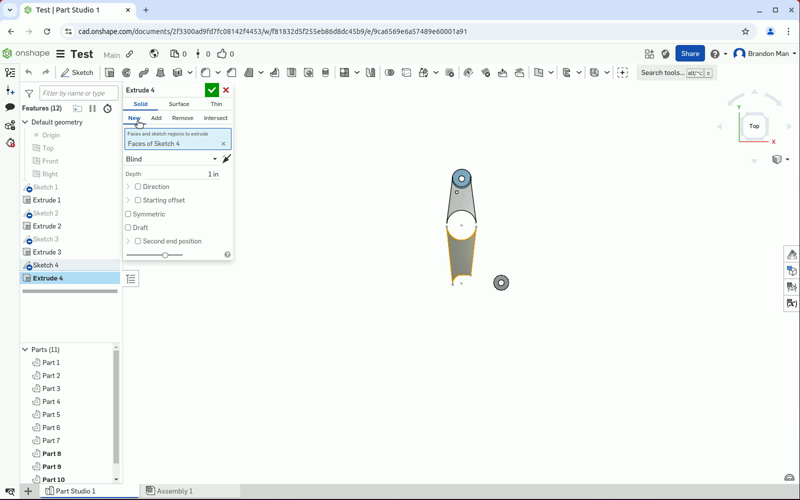
key(tab, 4)
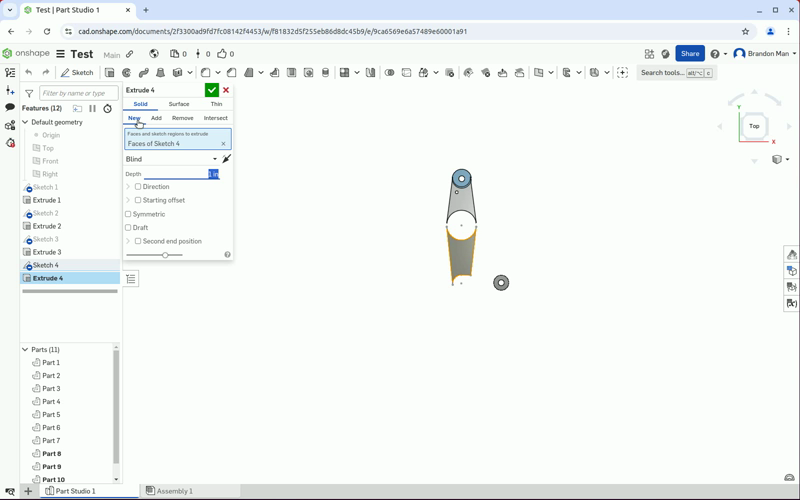
text(0.481)
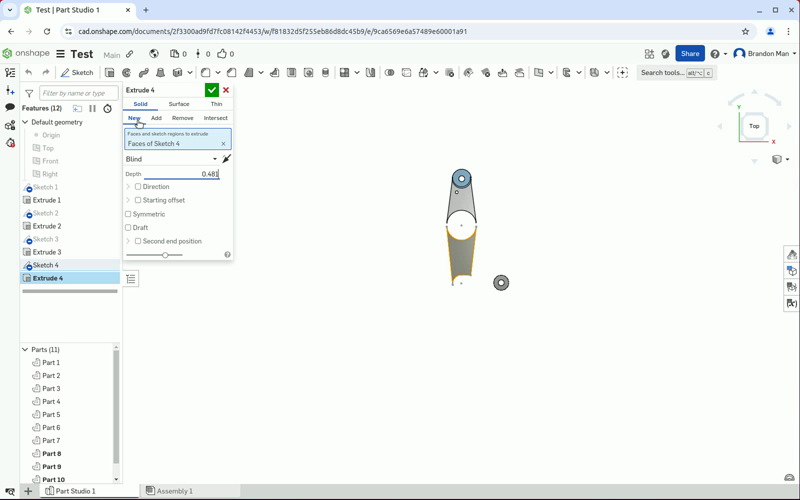
key(enter)
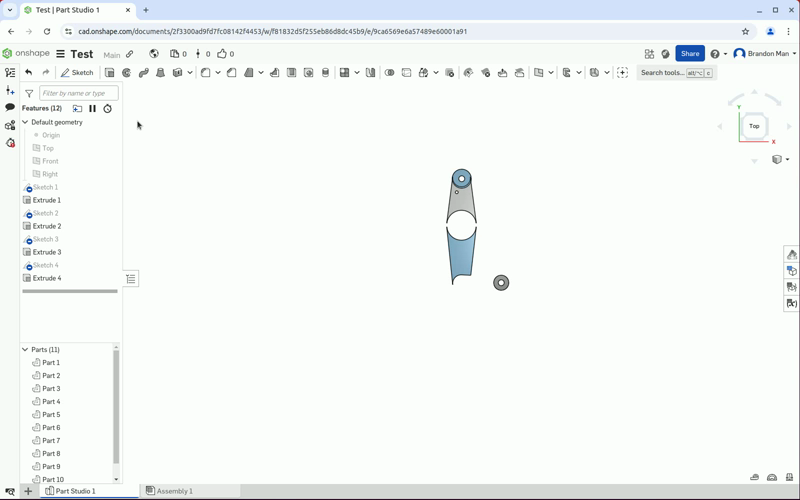
key(shift+h)
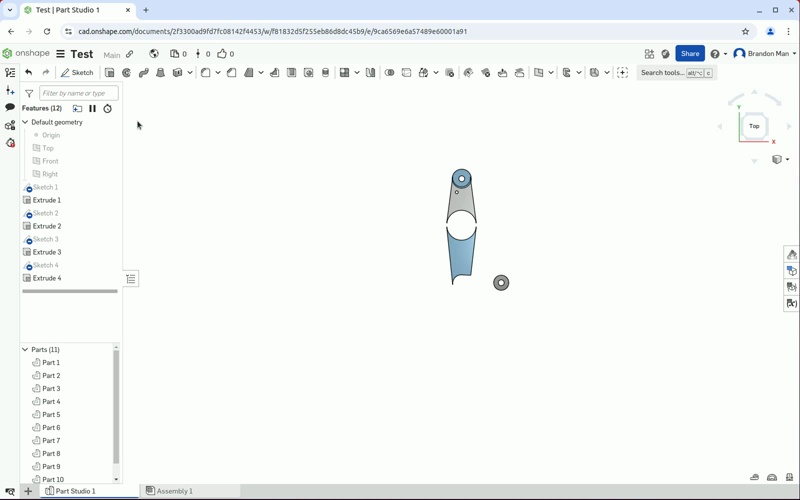
key(shift+h)
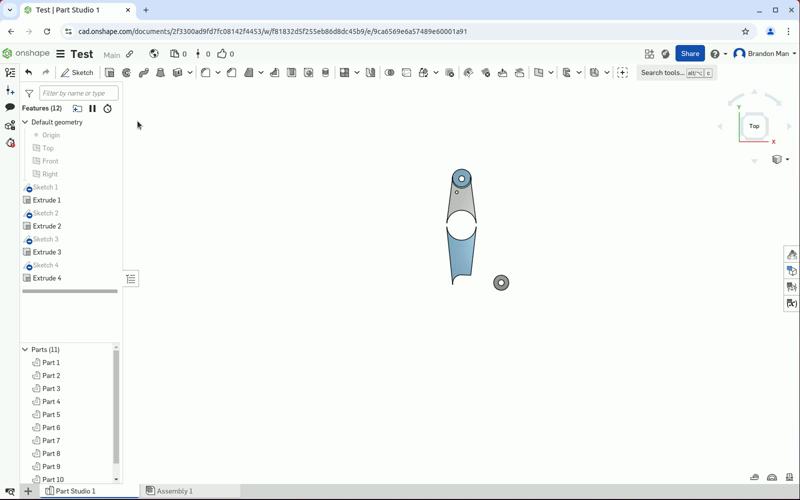
mouse_move(73, 189)
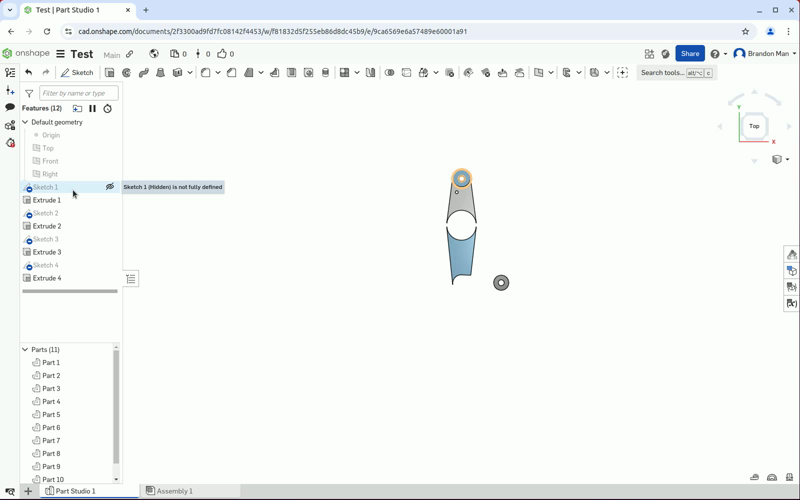
click(73, 189)
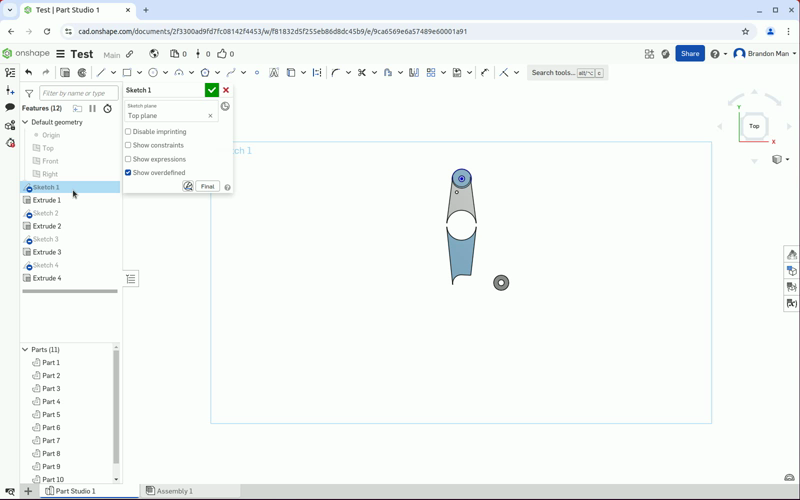
mouse_move(229, 92)
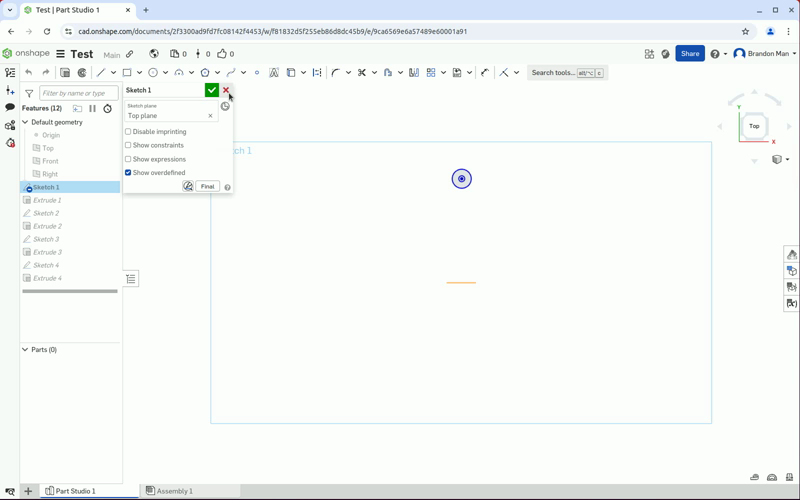
click(229, 92)
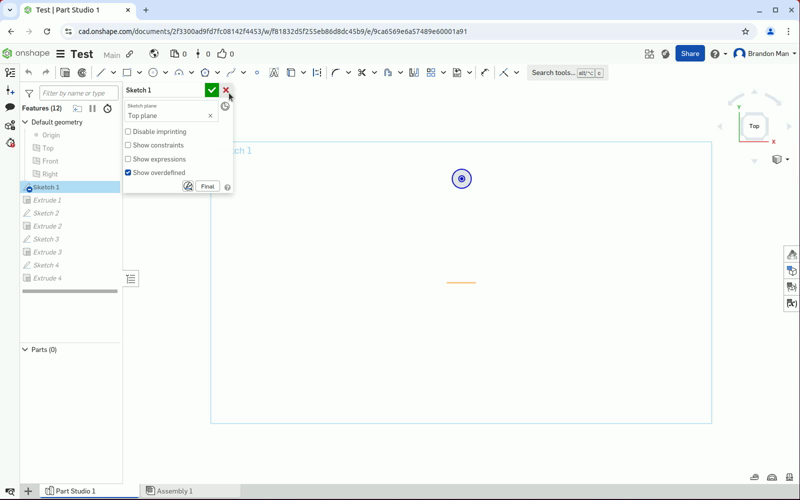
key(shift+s)
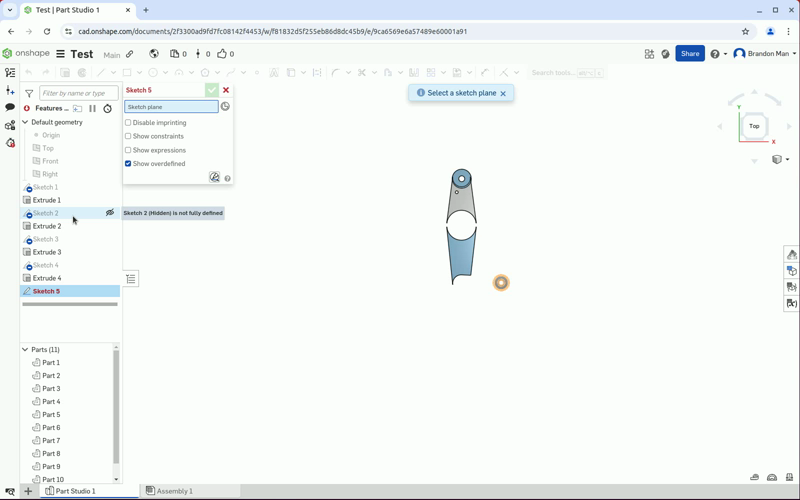
scroll(3)
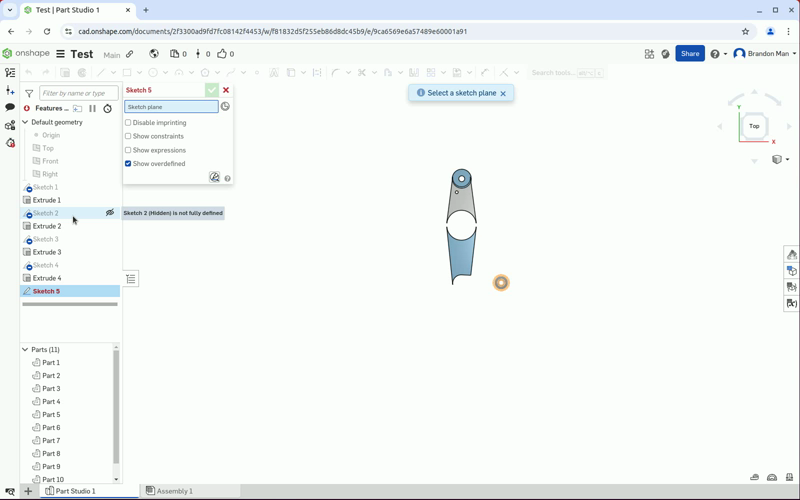
mouse_move(73, 150)
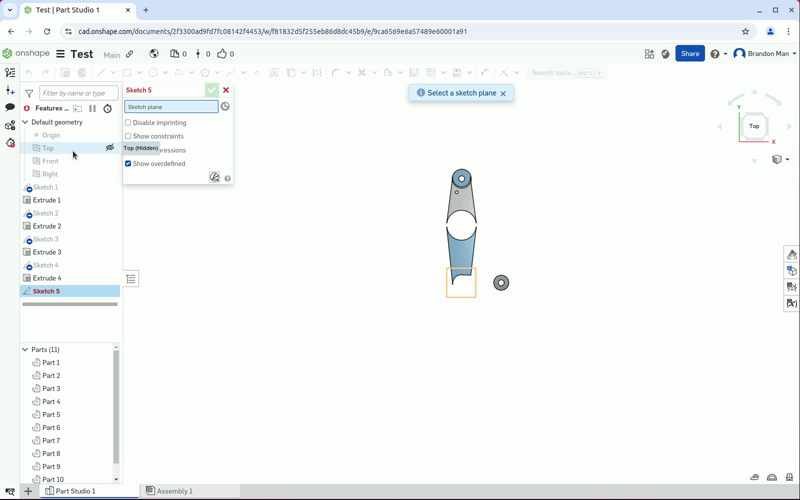
click(73, 150)
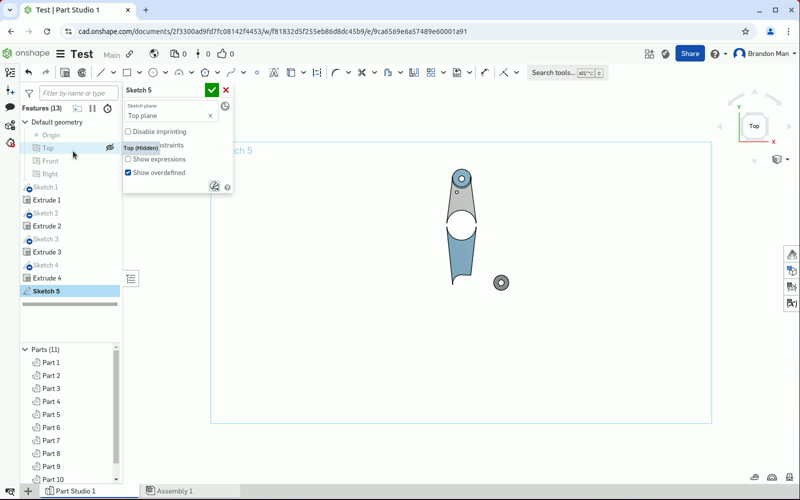
mouse_move(69, 352)
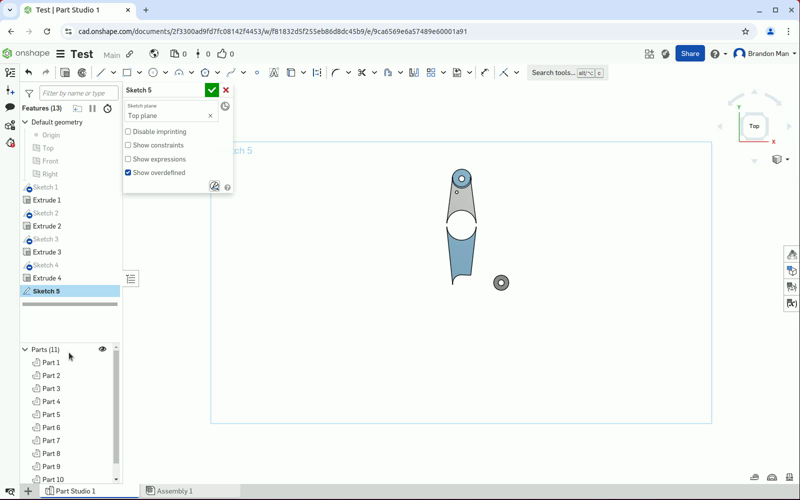
key(y)
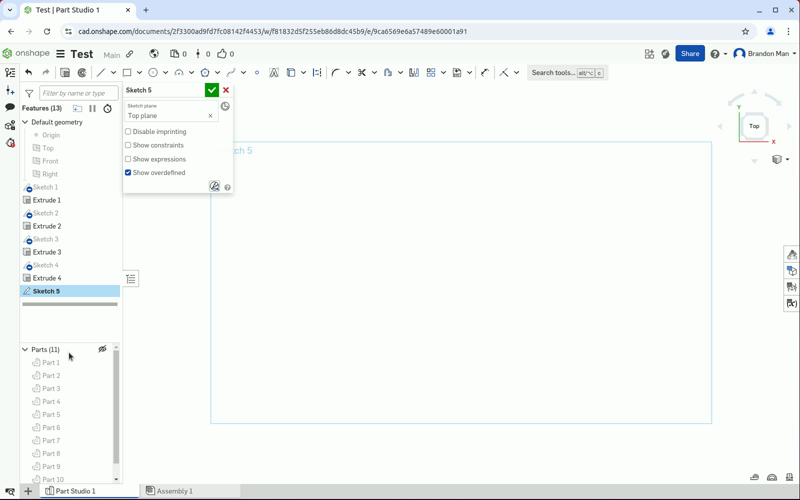
key(l)
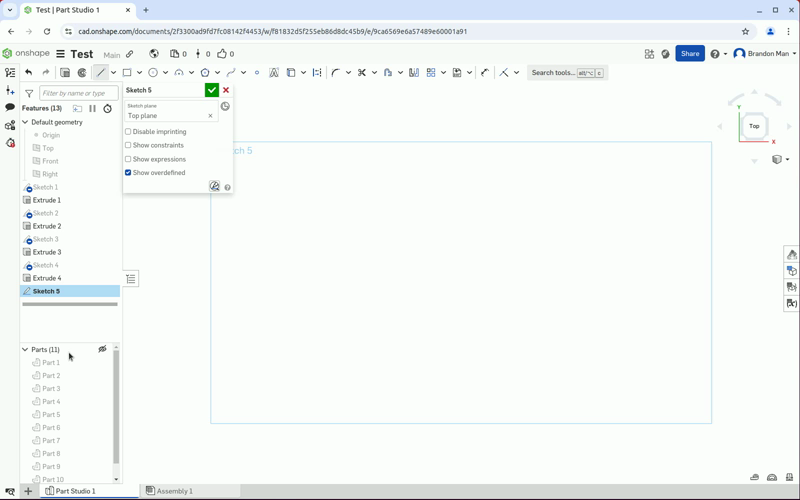
key_down(shift)
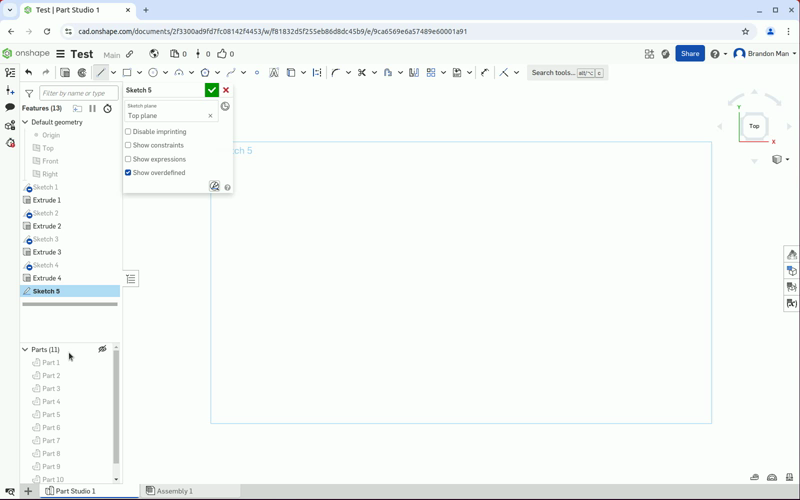
mouse_move(460, 291)
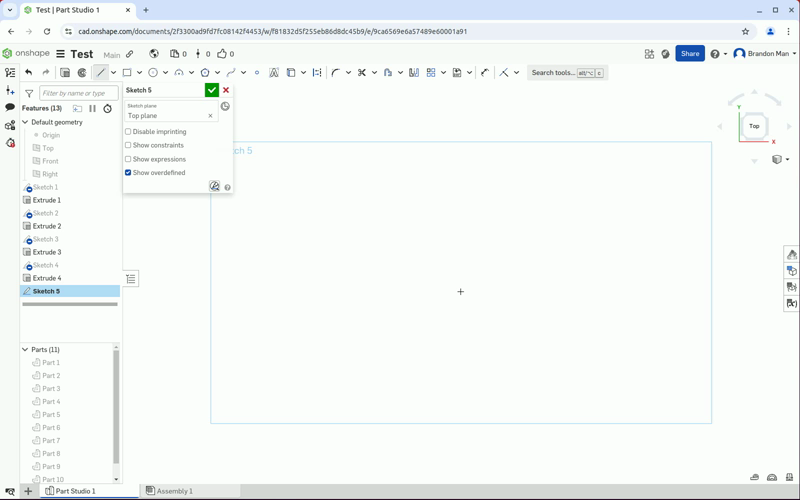
click(460, 291)
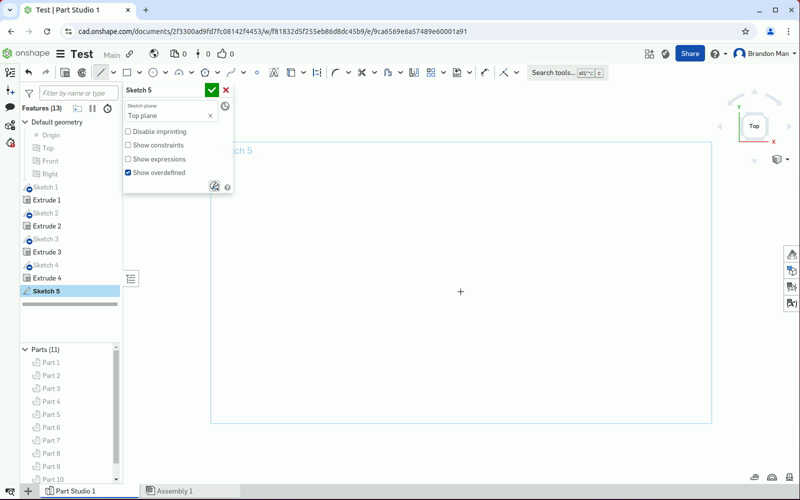
key_up(shift)
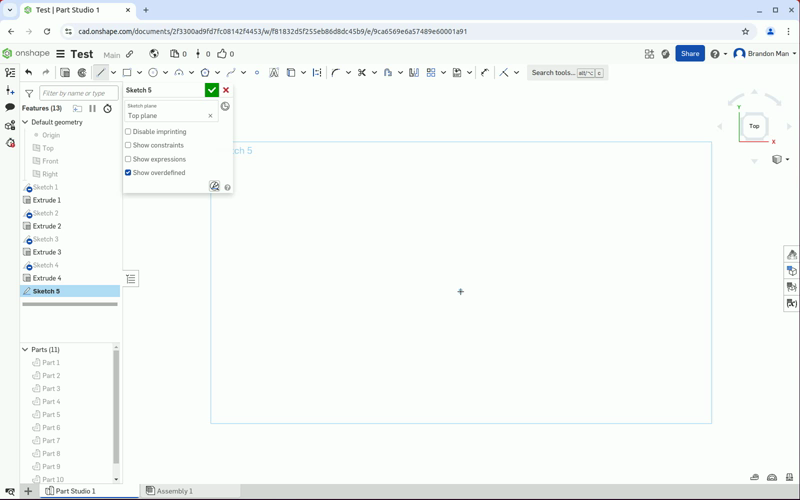
key_down(shift)
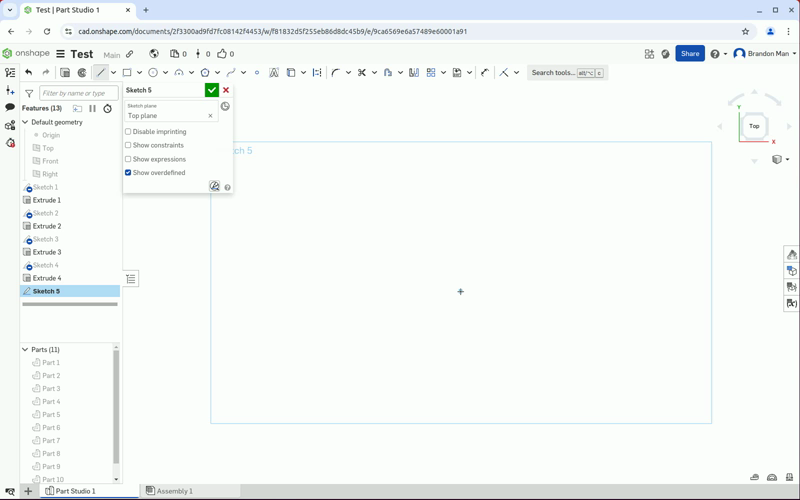
mouse_move(490, 291)
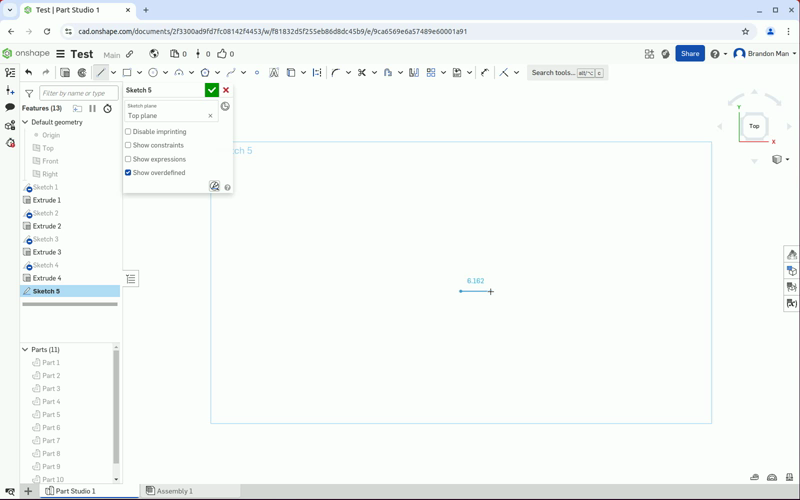
mouse_move(501, 289)
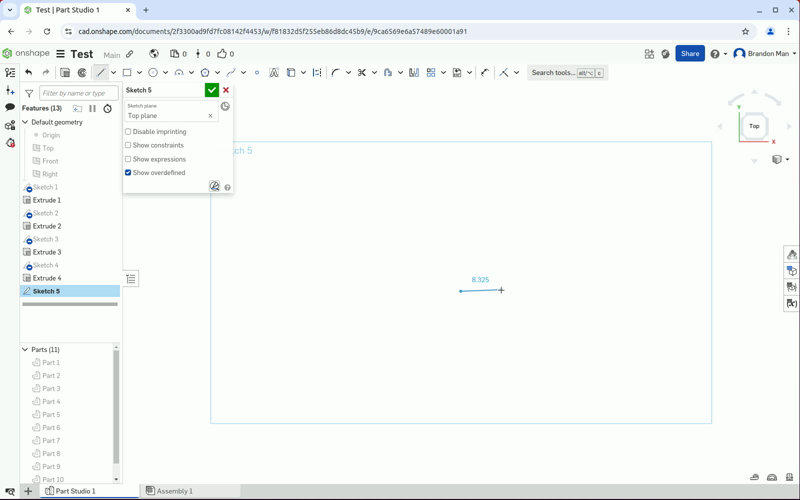
click(501, 289)
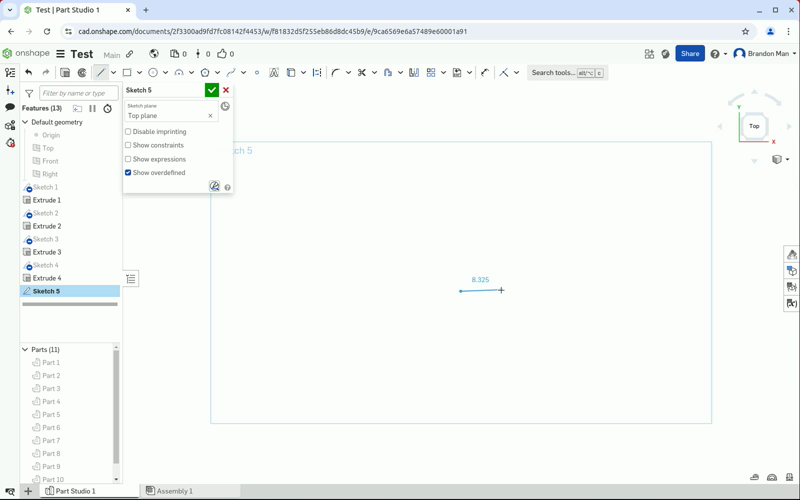
key_up(shift)
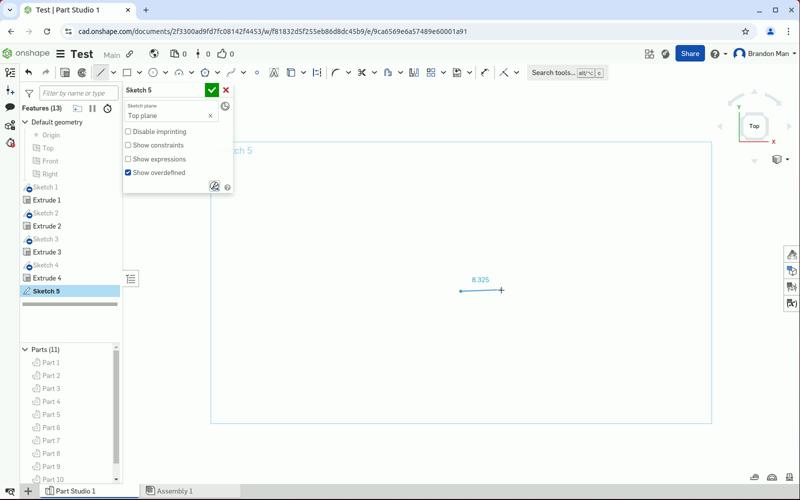
key(esc)
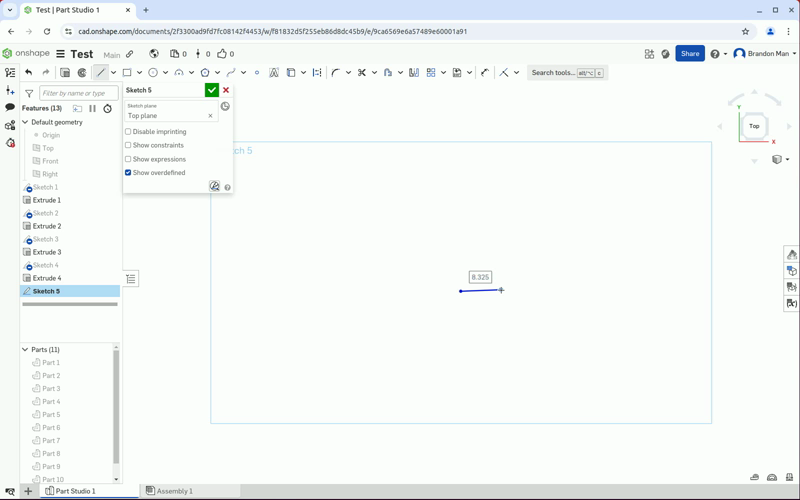
key(a)
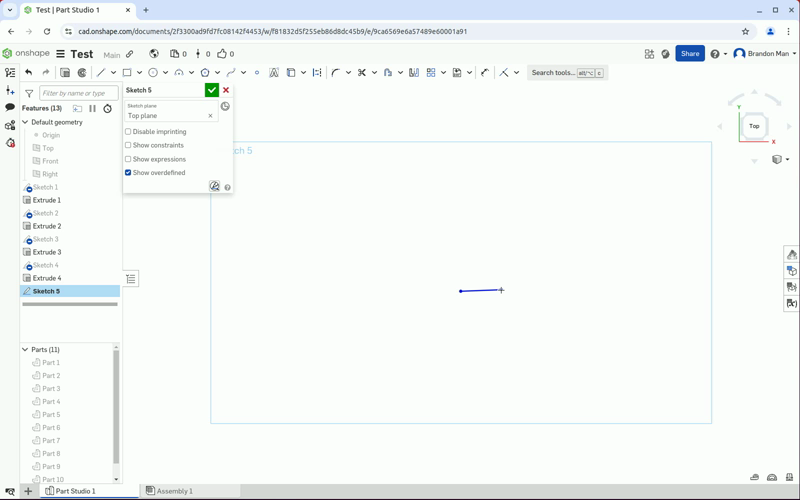
mouse_move(501, 289)
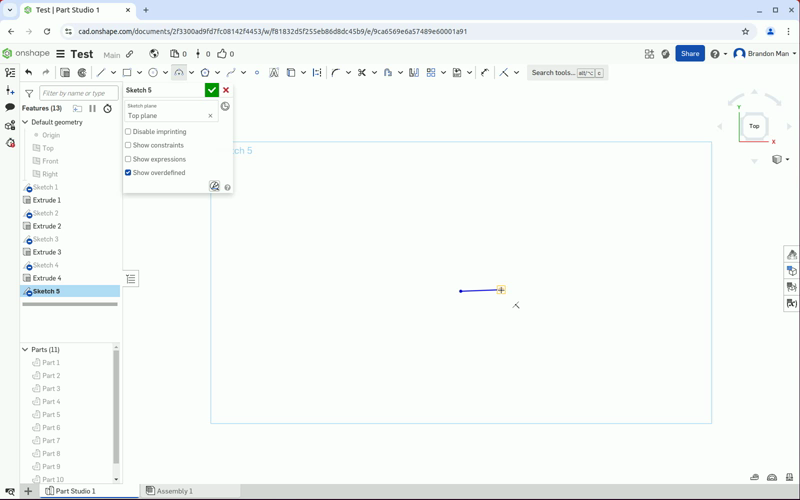
click(501, 289)
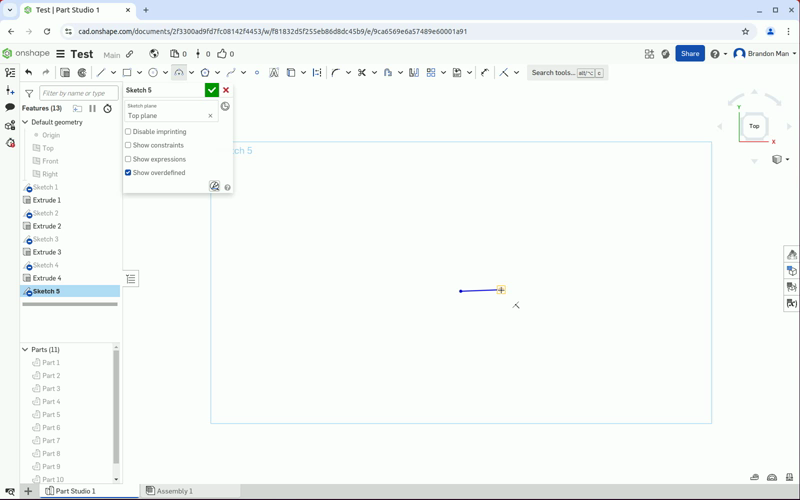
key_down(shift)
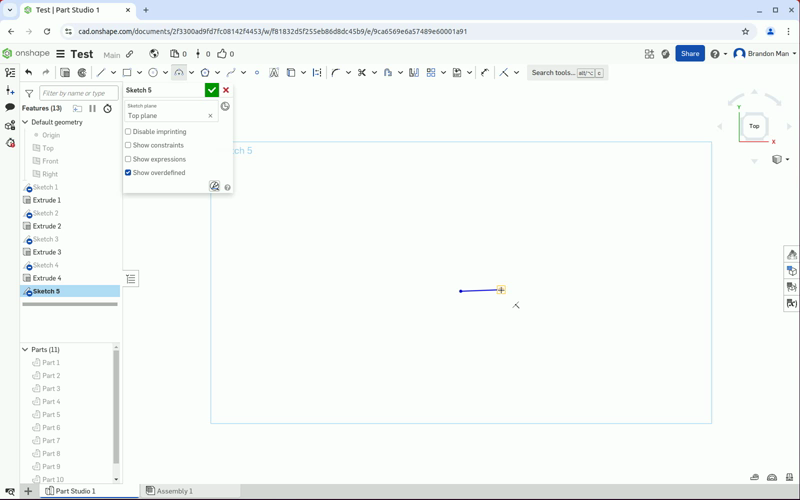
mouse_move(501, 275)
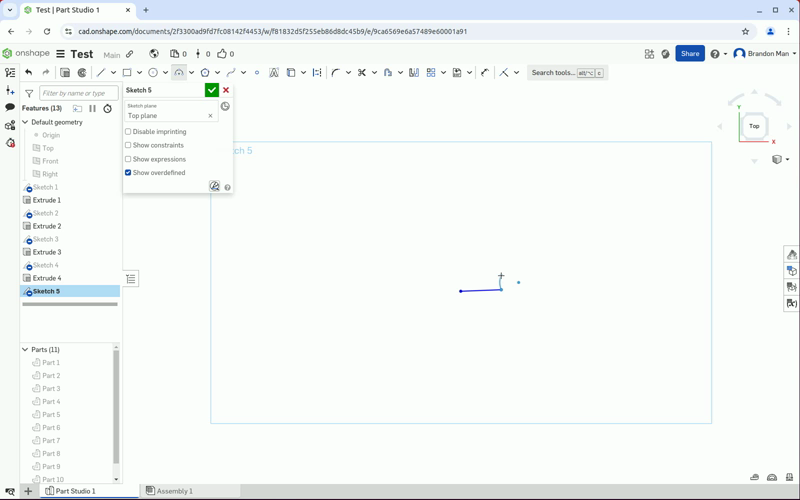
click(501, 275)
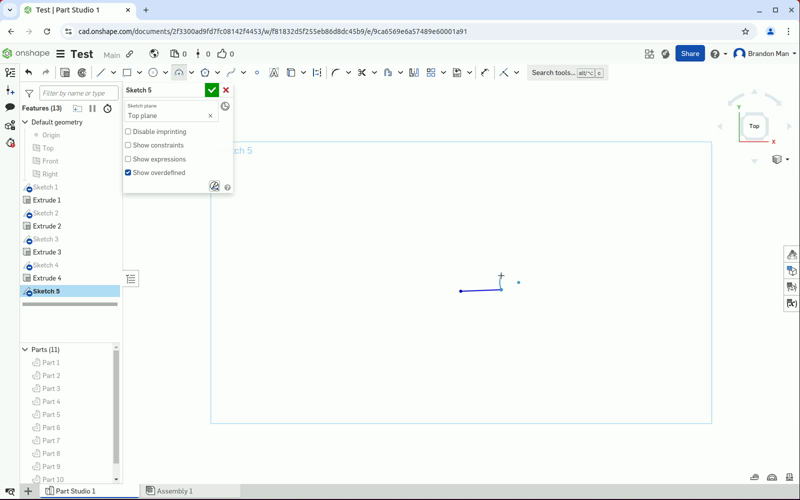
mouse_move(493, 282)
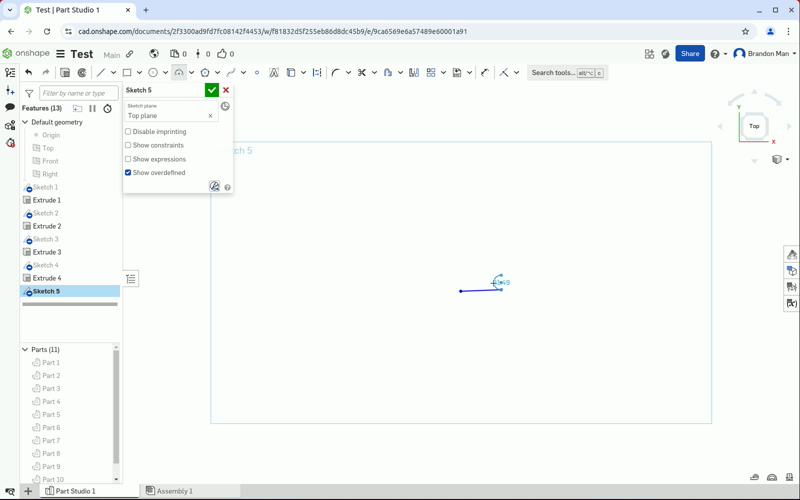
click(493, 282)
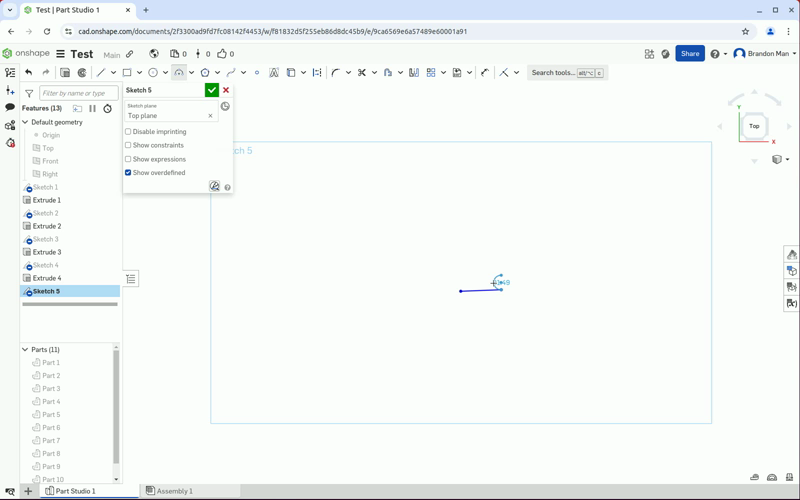
key_up(shift)
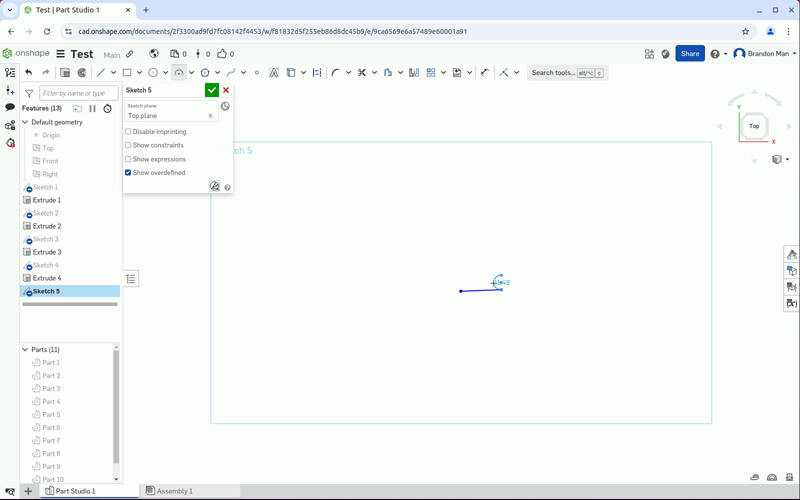
key(esc)
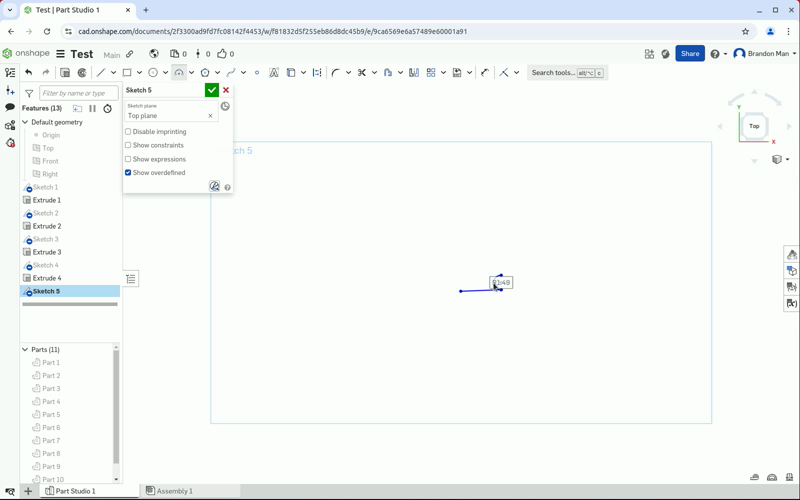
key(l)
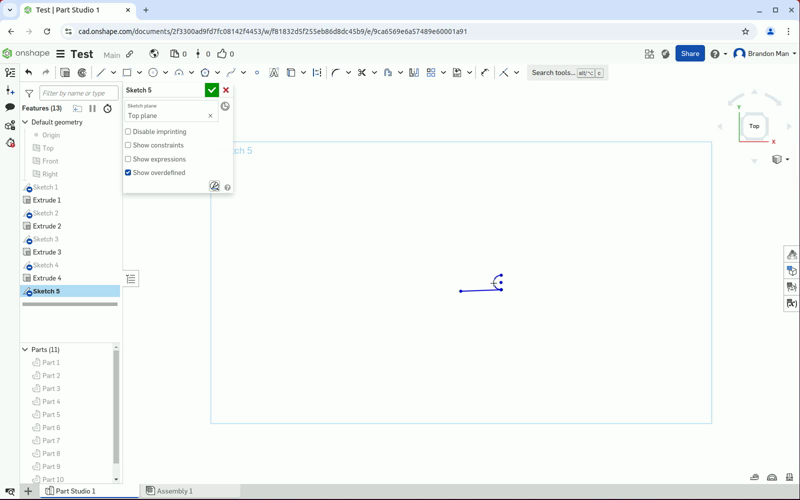
mouse_move(501, 275)
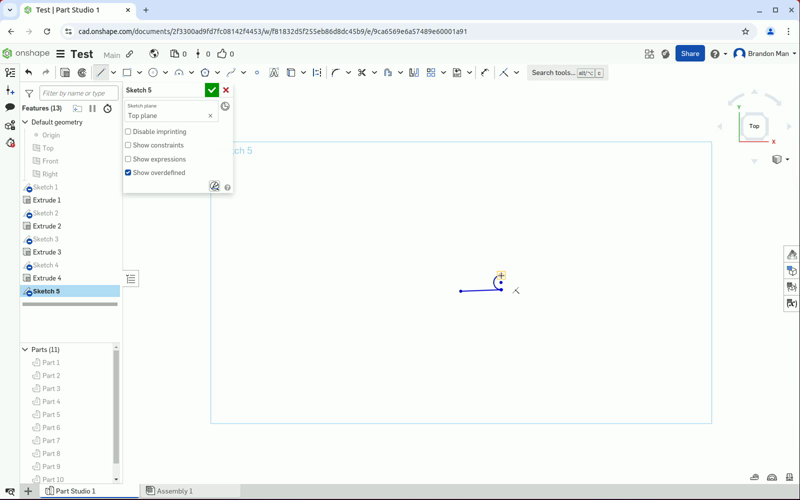
click(501, 275)
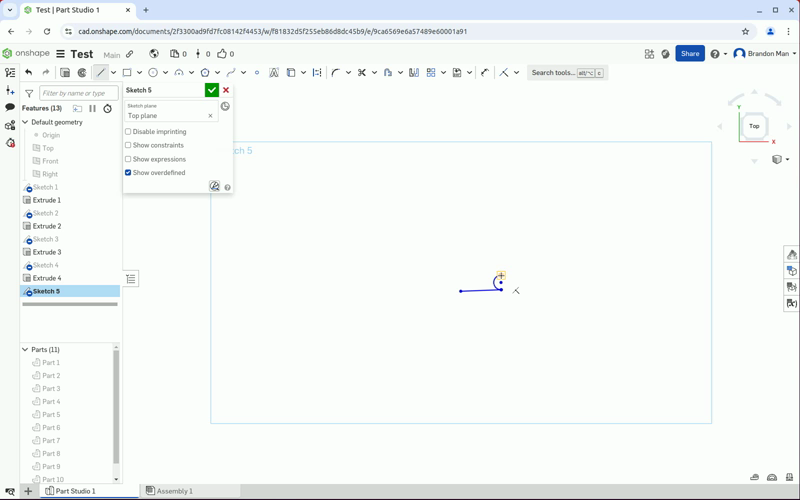
key_down(shift)
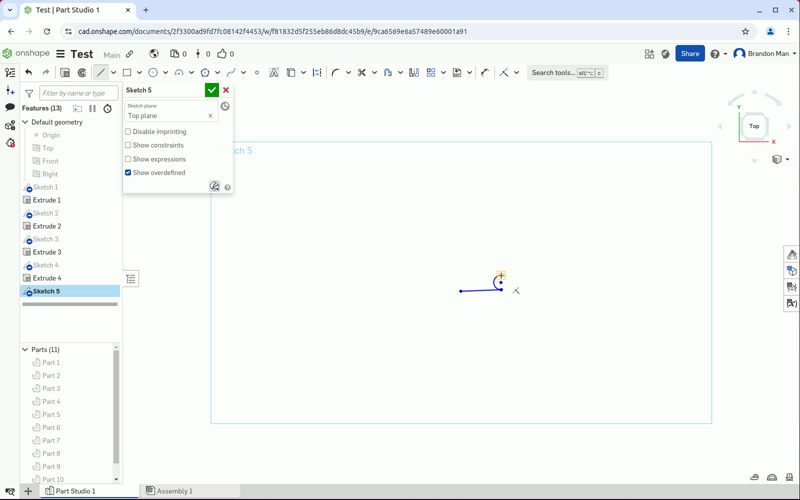
mouse_move(531, 275)
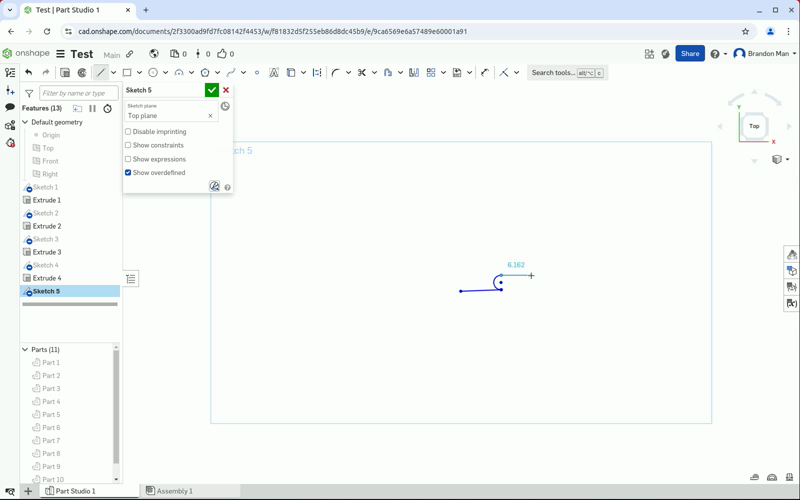
mouse_move(470, 274)
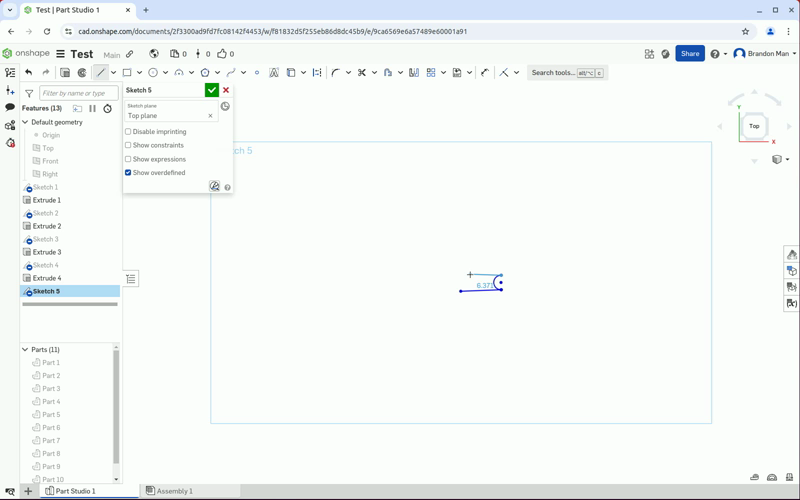
click(470, 274)
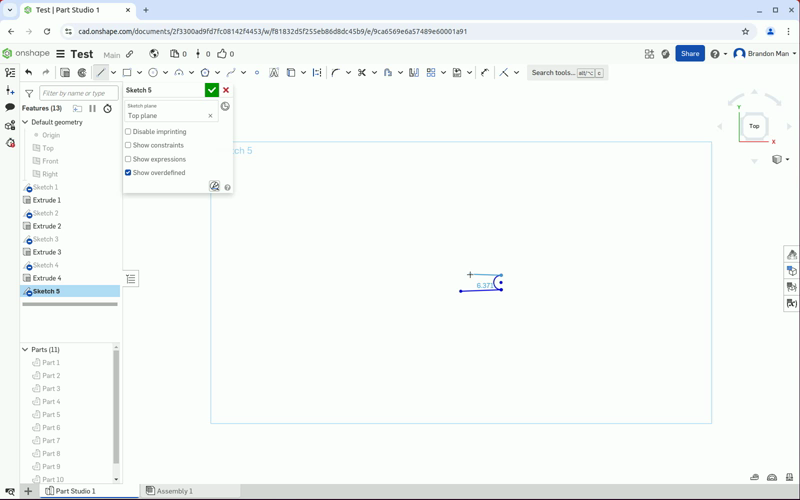
key_up(shift)
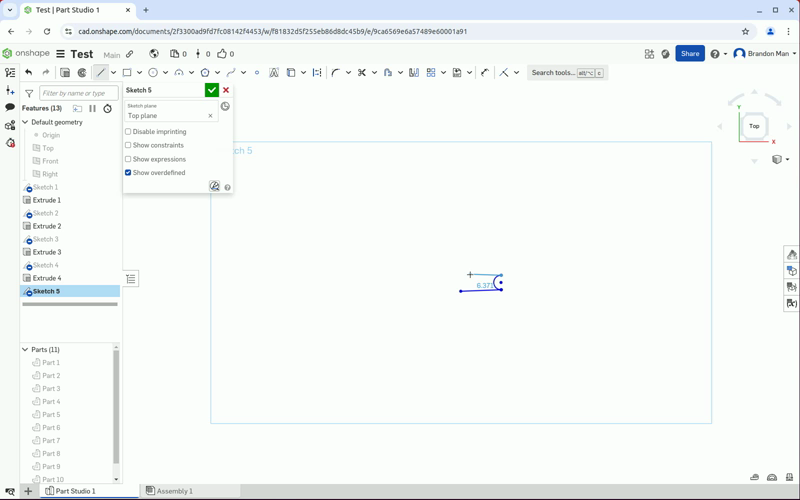
key_down(shift)
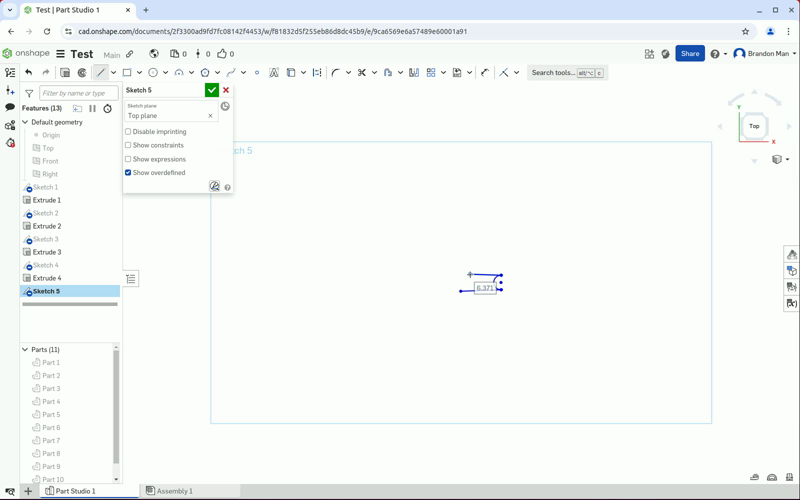
mouse_move(500, 274)
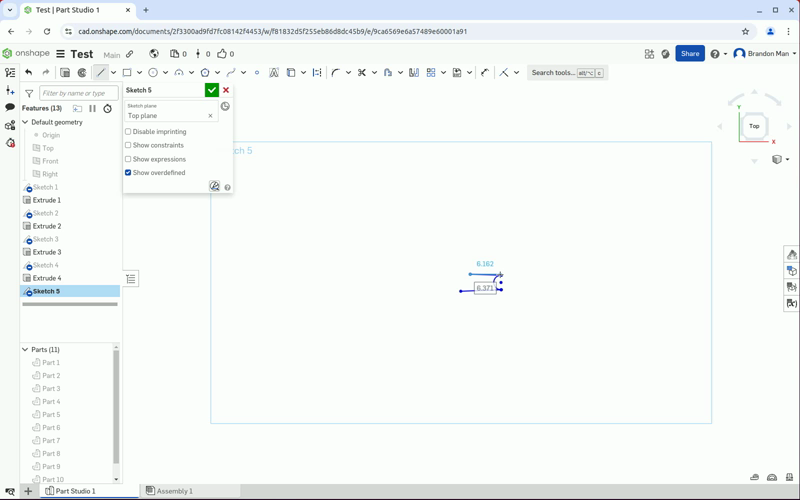
mouse_move(469, 283)
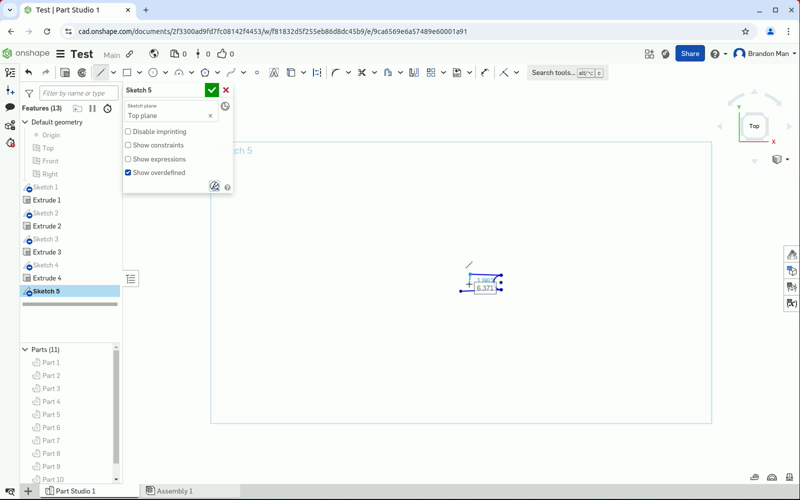
click(469, 283)
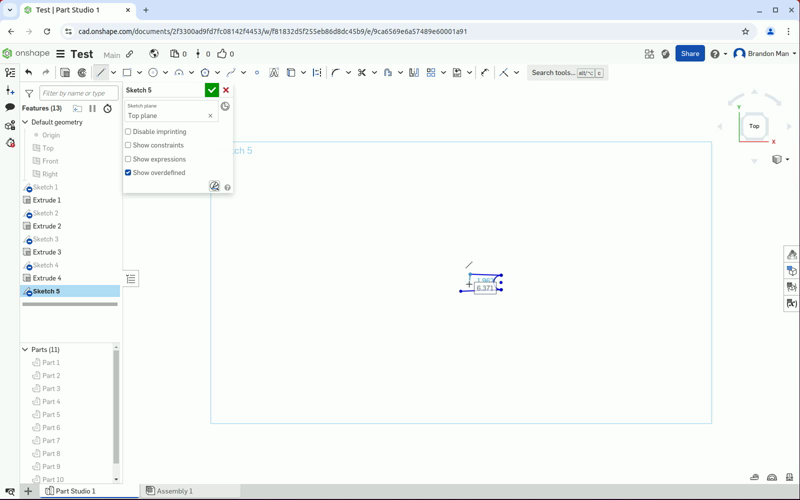
key_up(shift)
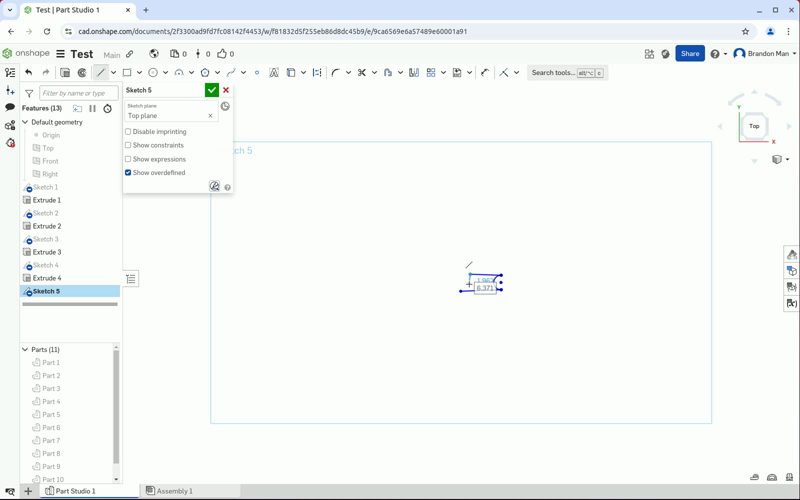
key(esc)
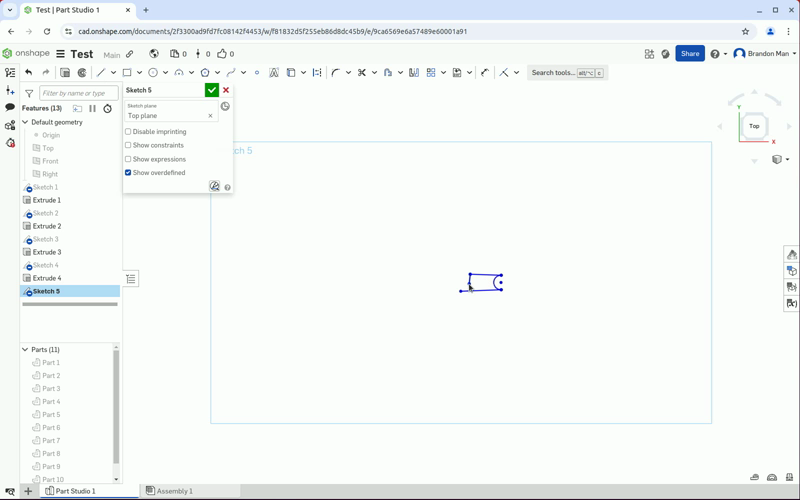
key(a)
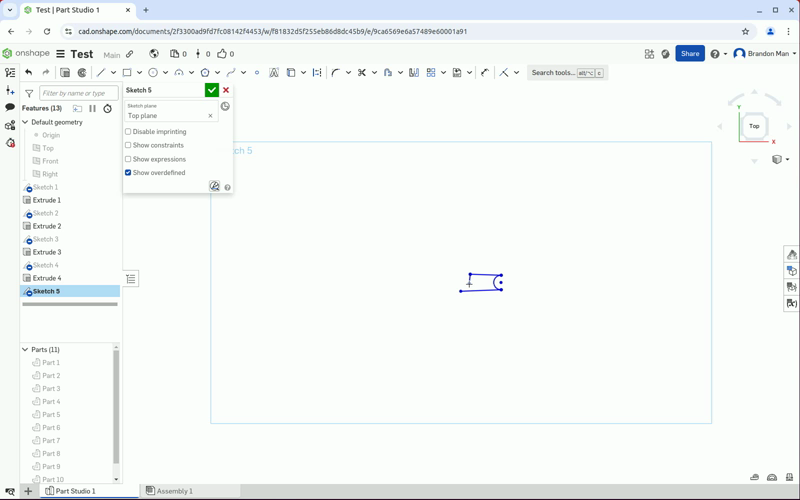
mouse_move(469, 283)
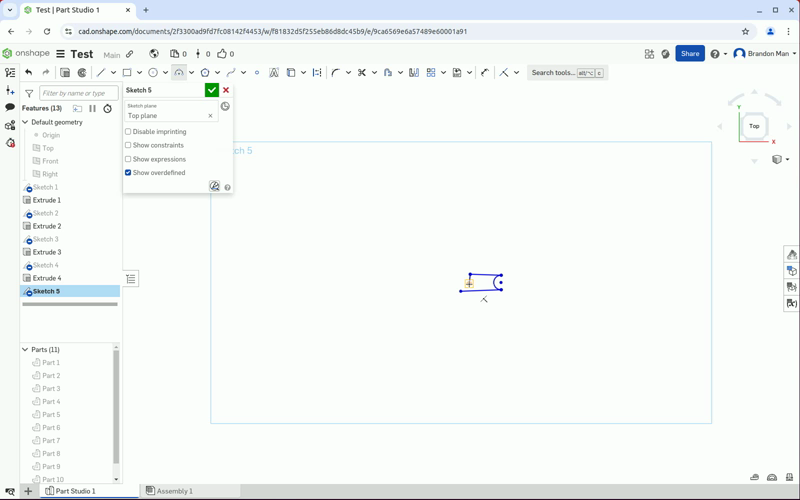
click(469, 283)
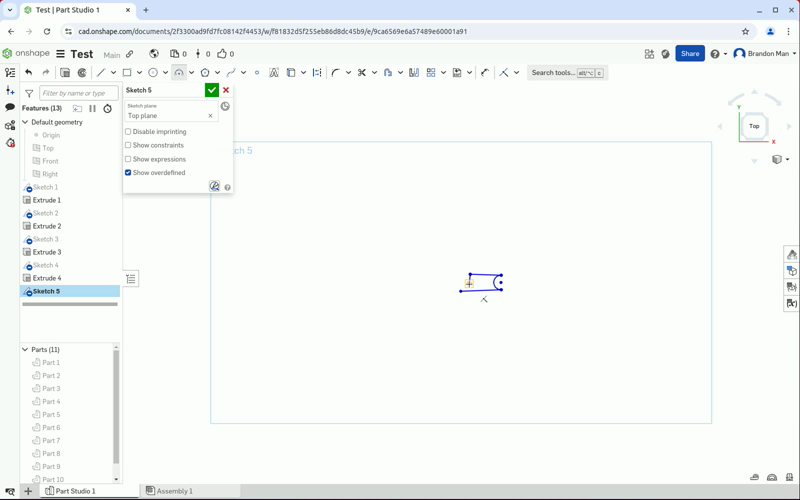
mouse_move(460, 291)
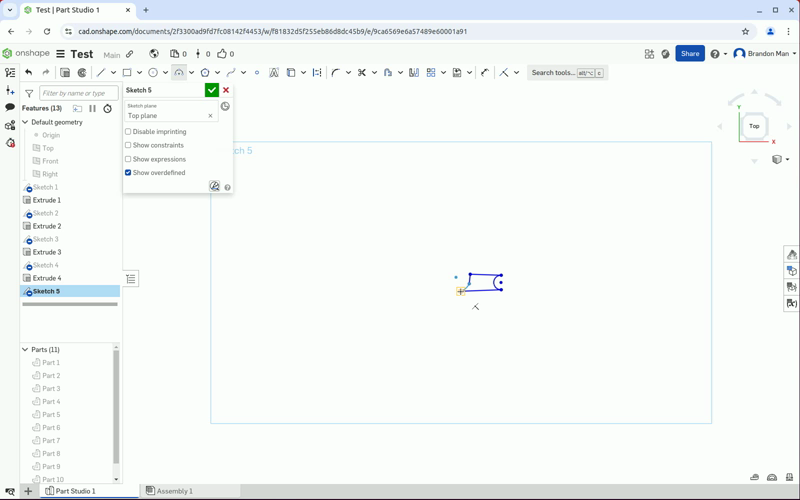
click(460, 291)
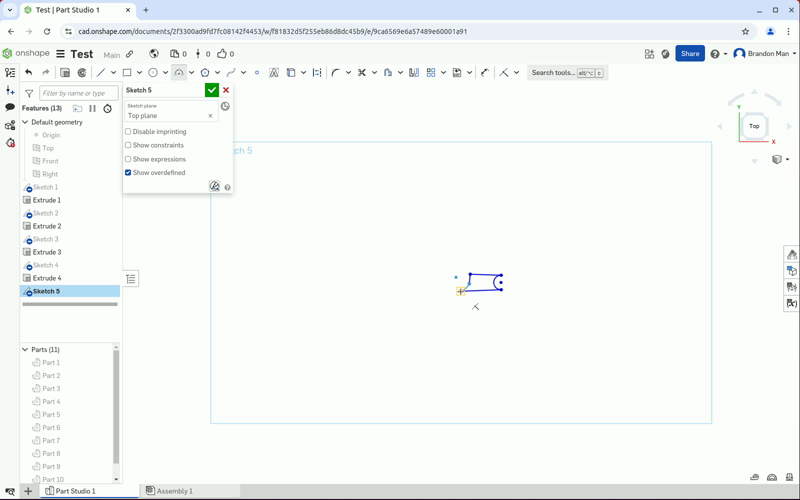
key_down(shift)
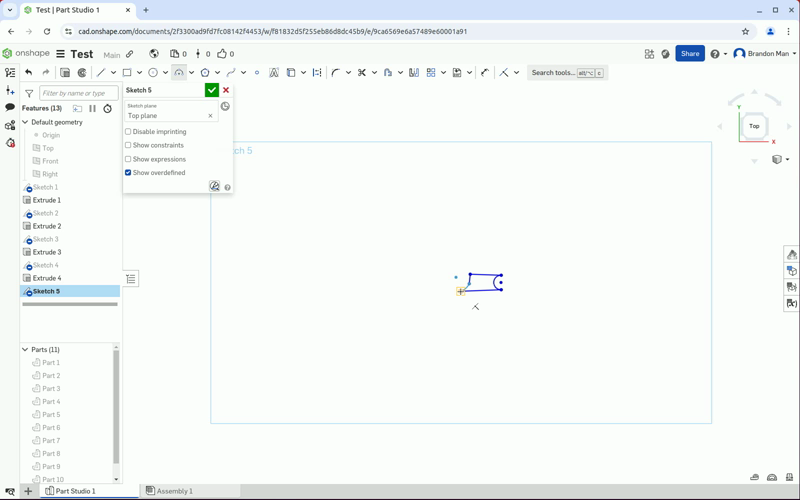
mouse_move(466, 288)
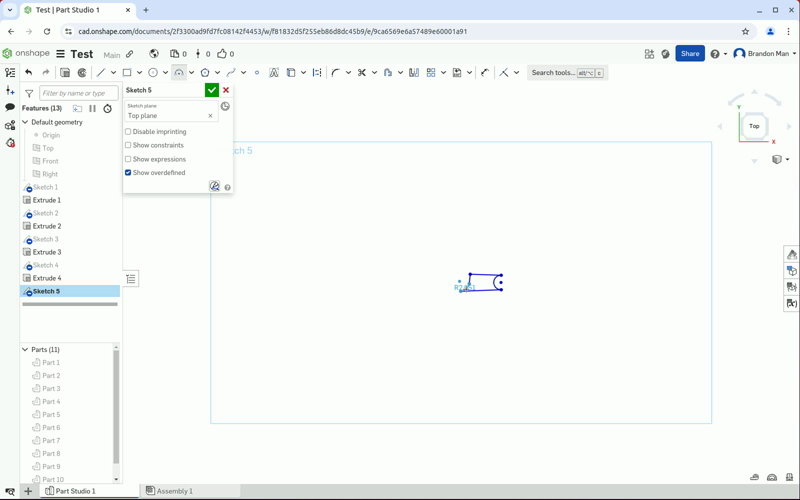
click(466, 288)
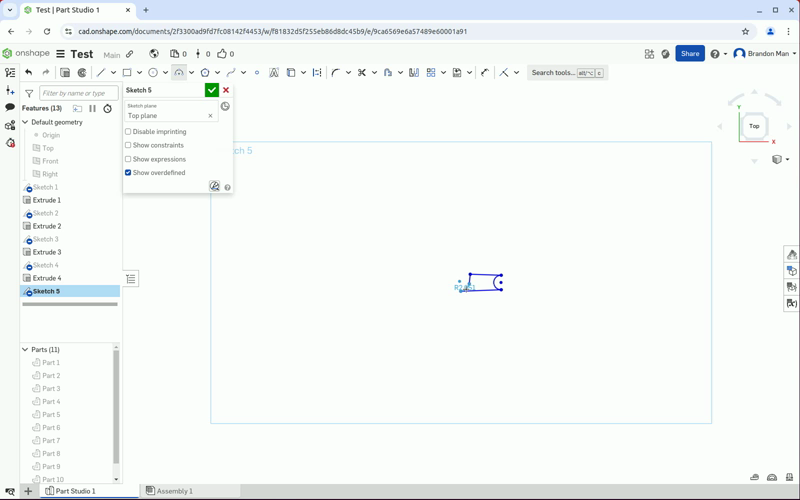
key_up(shift)
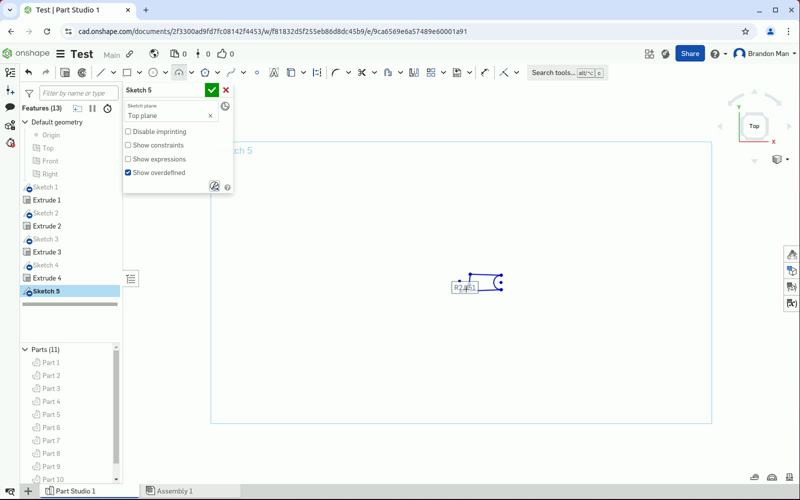
key(esc)
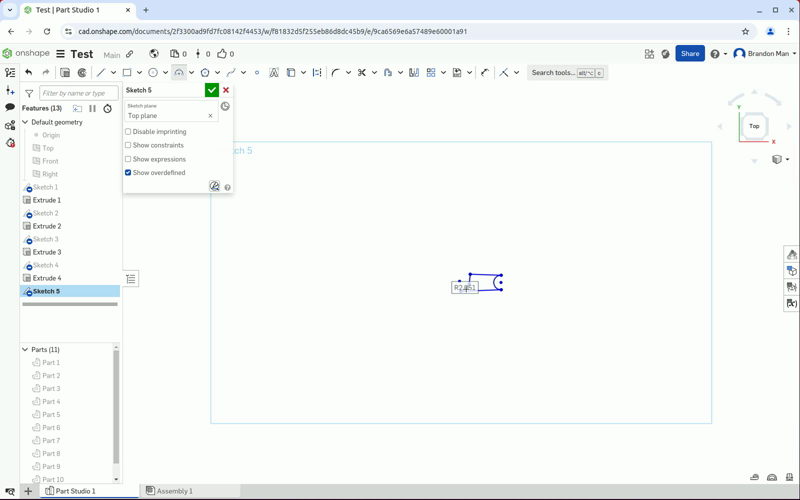
mouse_move(487, 281)
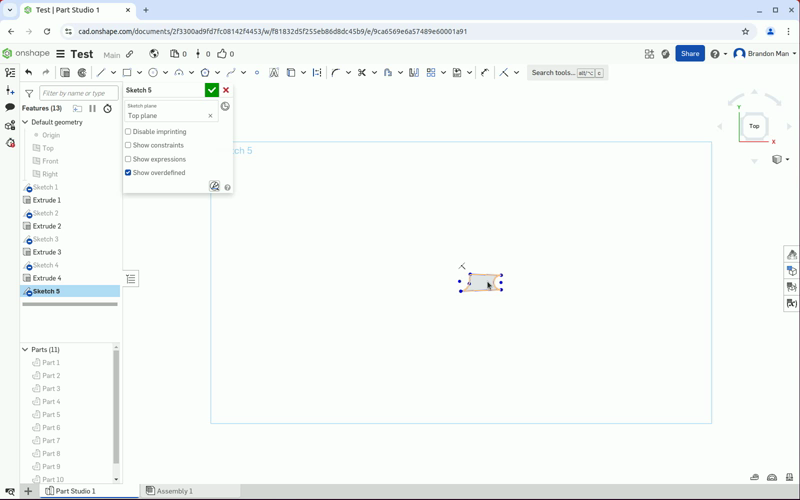
scroll(6)
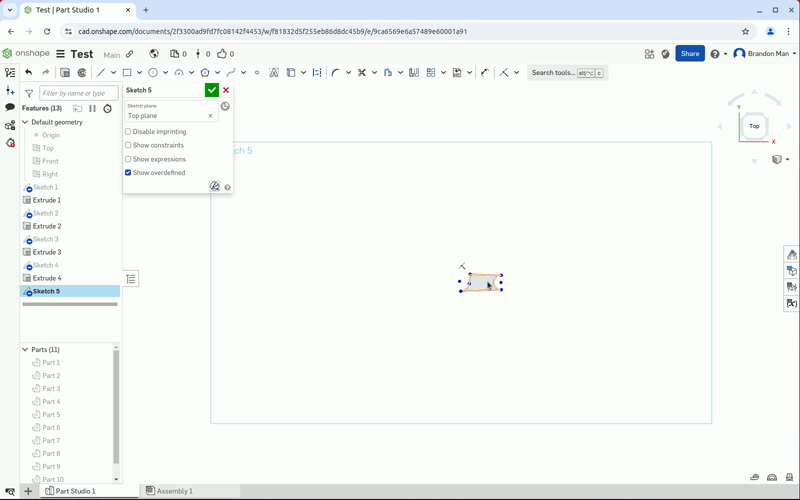
scroll(6)
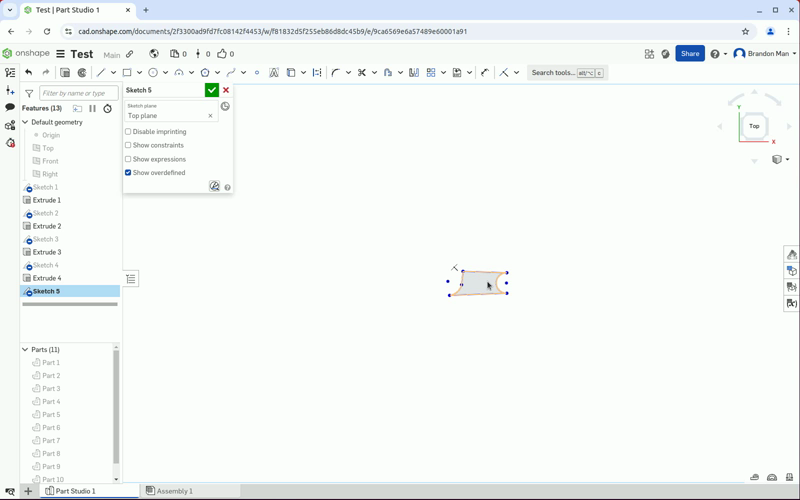
scroll(6)
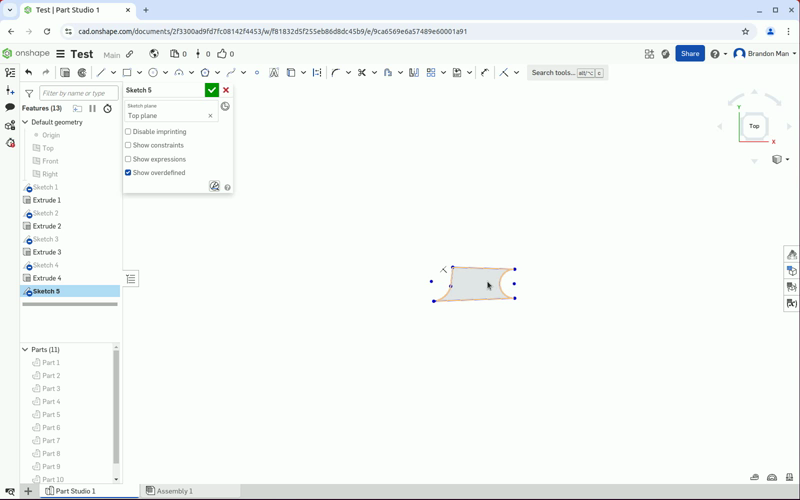
scroll(6)
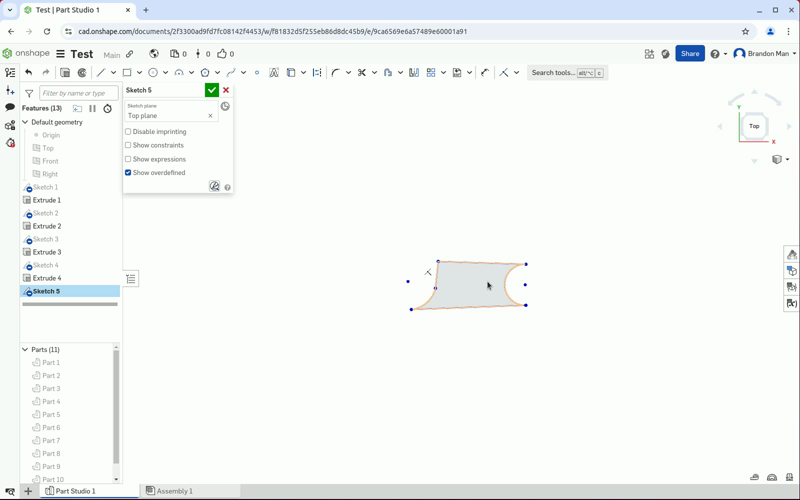
scroll(6)
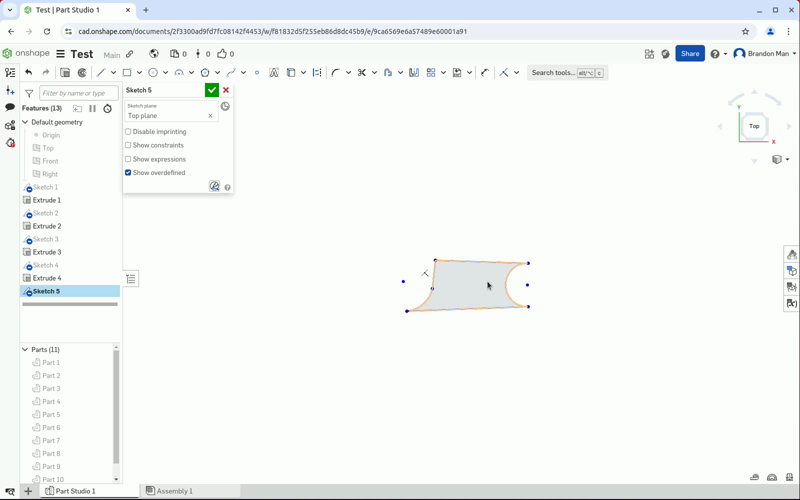
scroll(6)
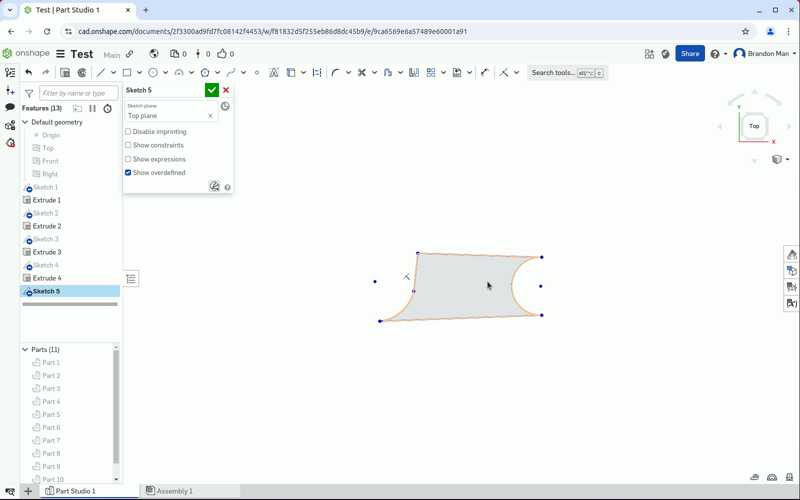
scroll(6)
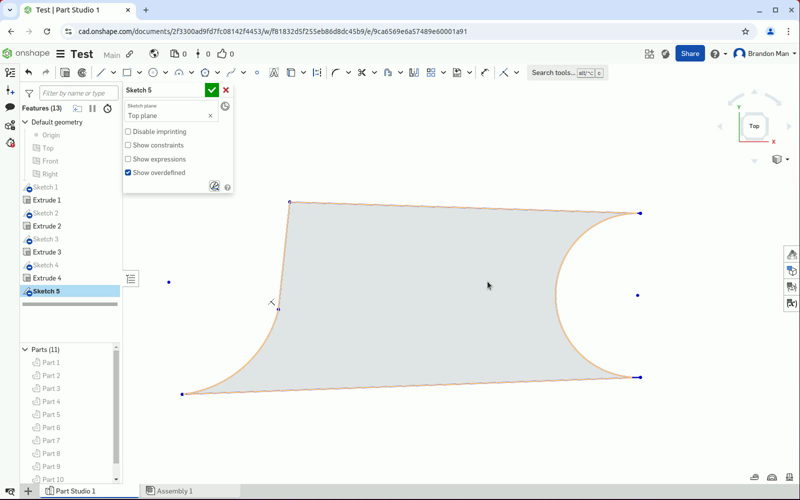
click(487, 281)
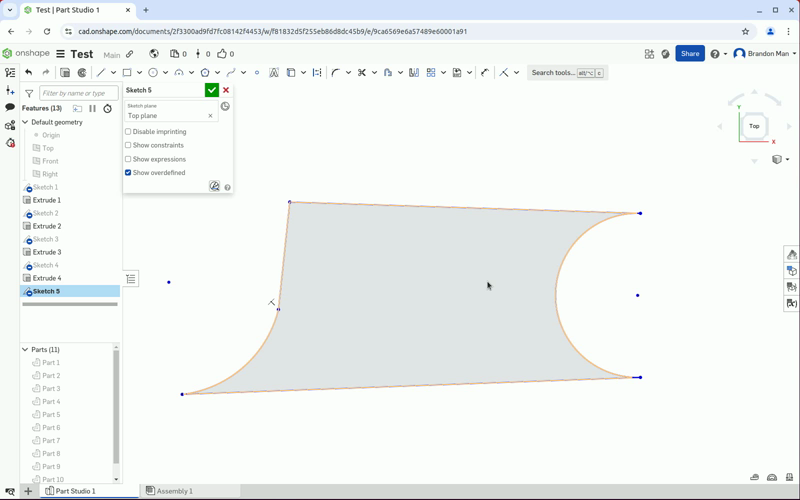
scroll(-6)
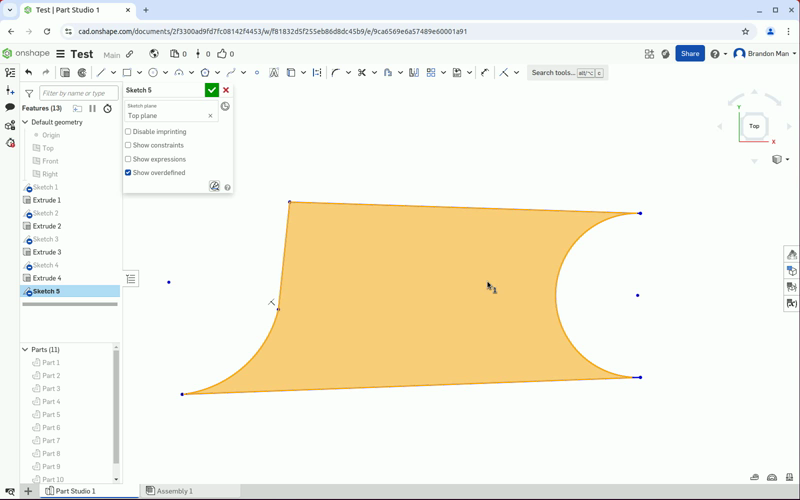
scroll(-6)
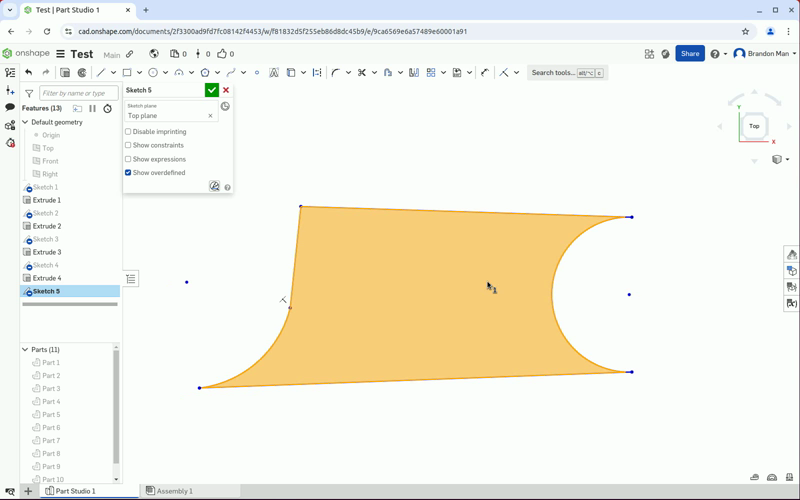
scroll(-6)
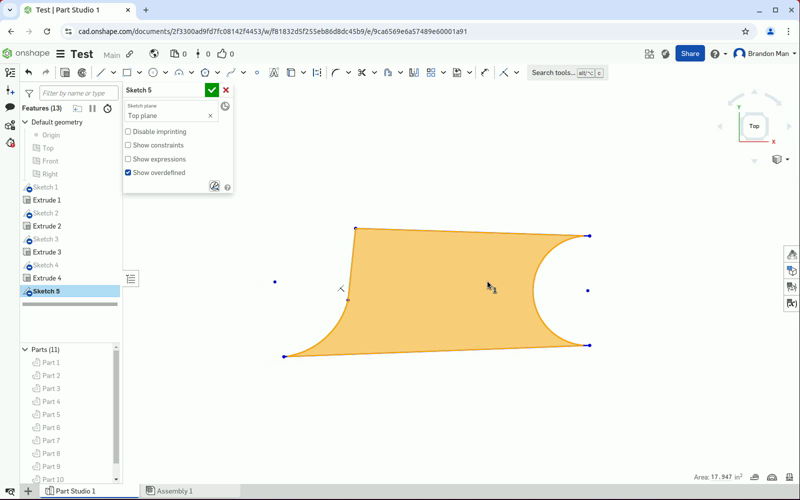
scroll(-6)
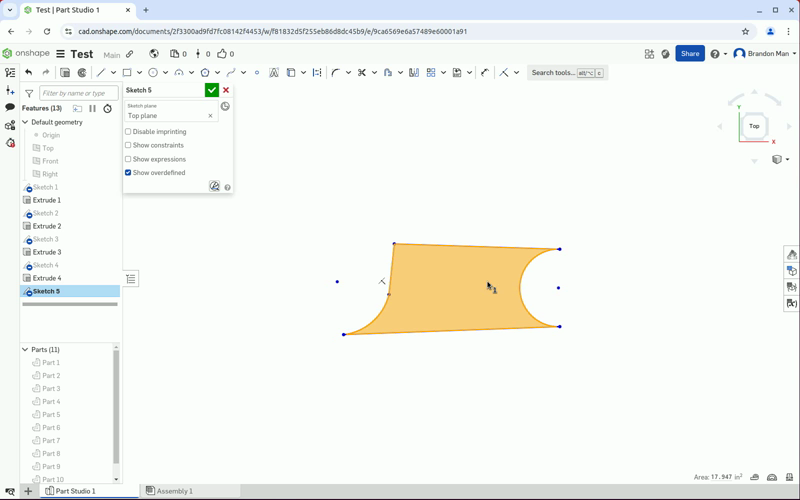
scroll(-6)
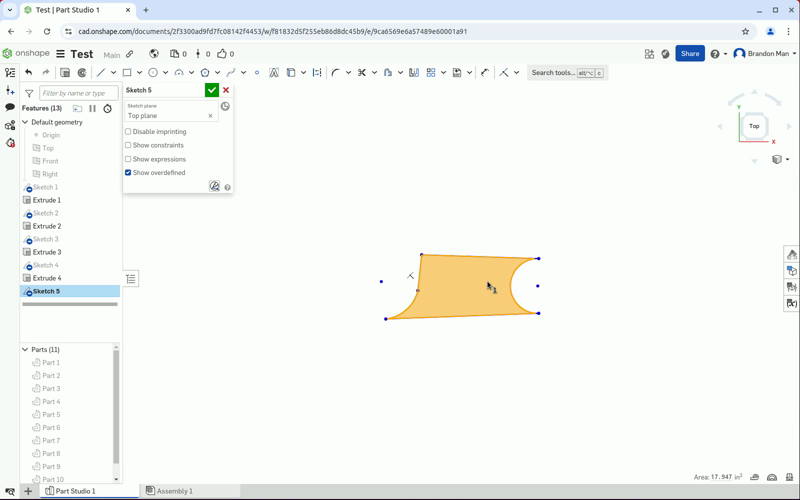
scroll(-6)
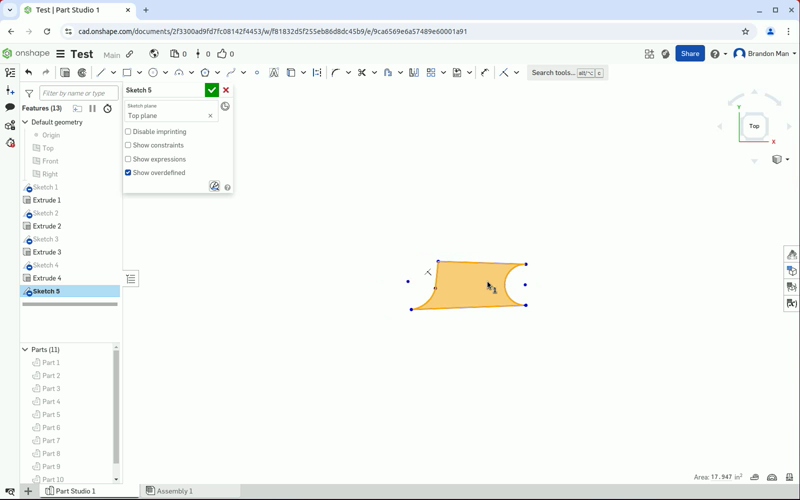
scroll(-6)
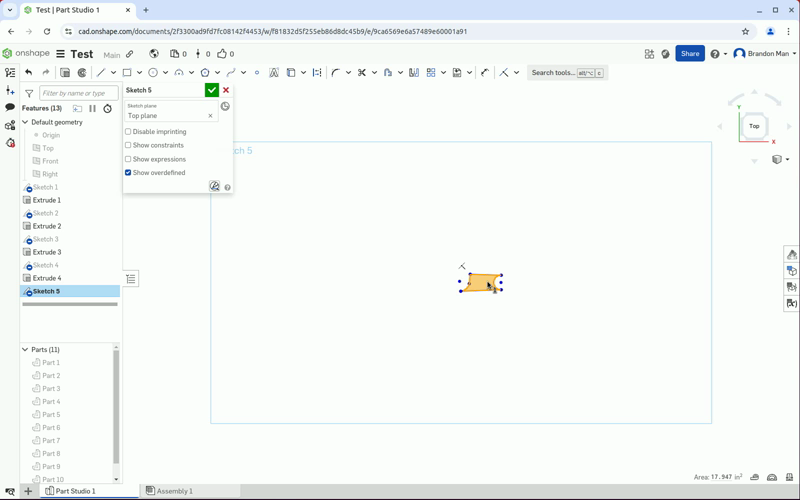
mouse_move(69, 352)
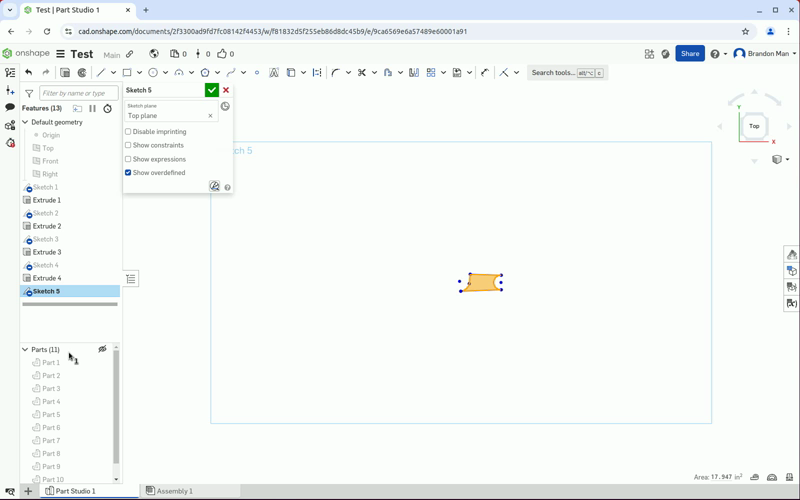
key(shift+y)
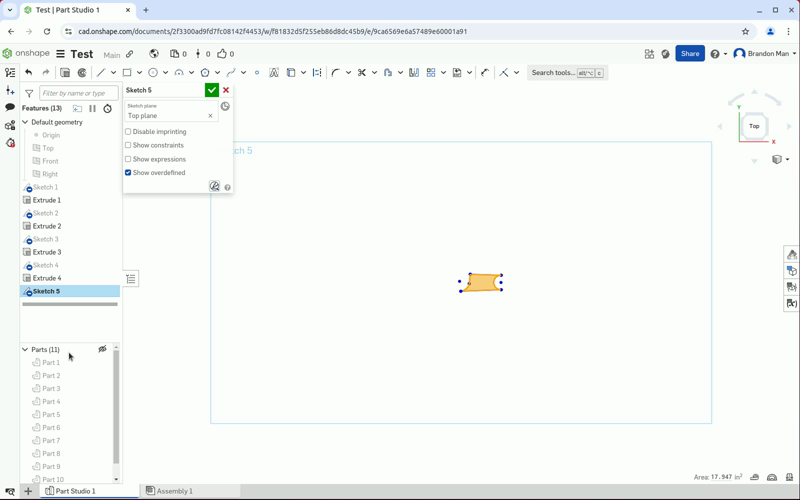
key(shift+e)
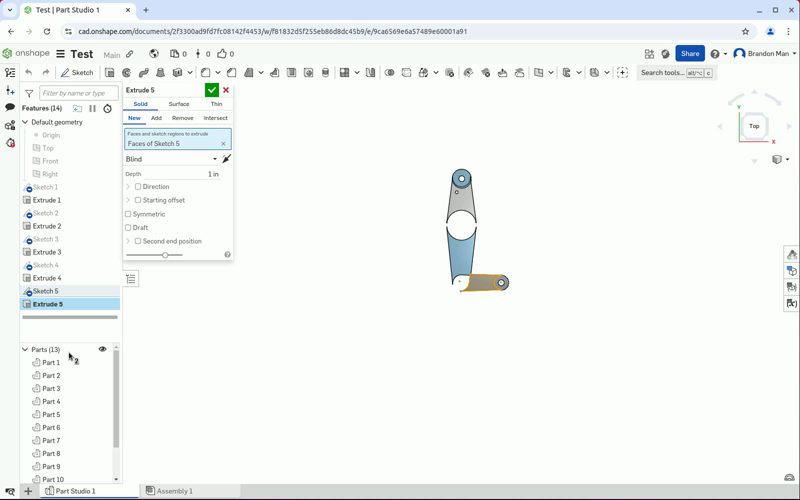
mouse_move(143, 106)
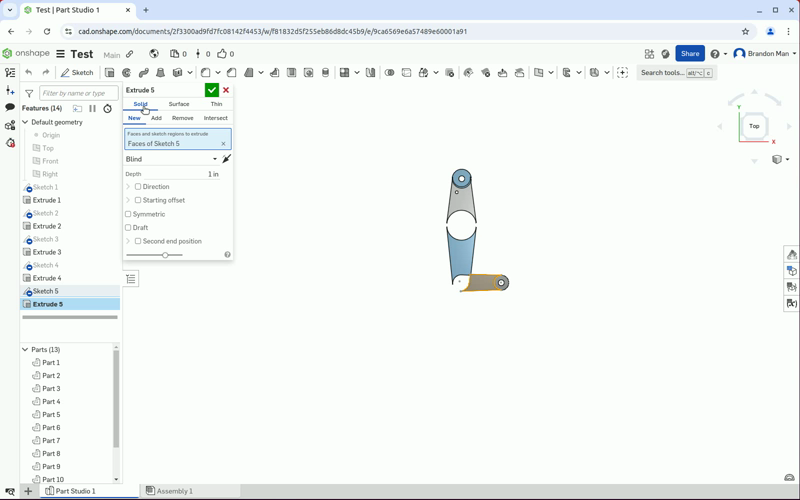
click(143, 106)
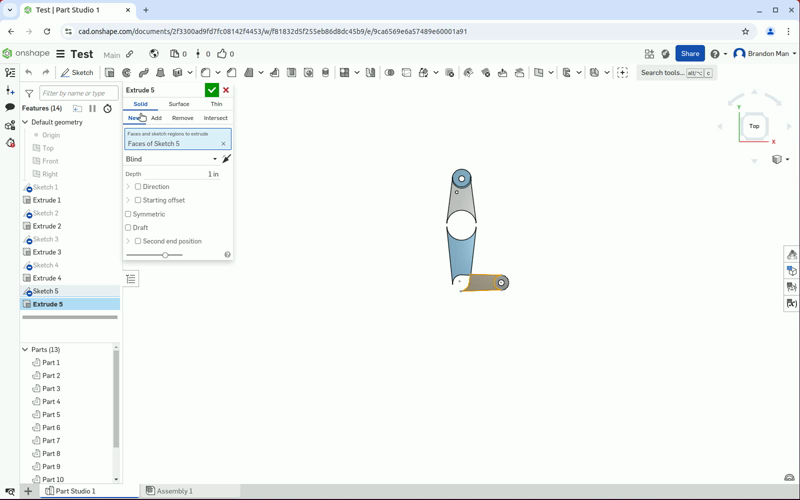
mouse_move(137, 120)
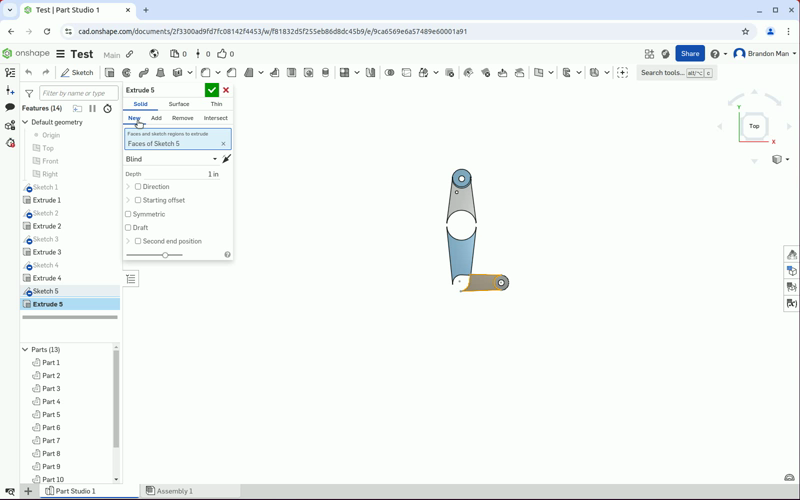
click(137, 120)
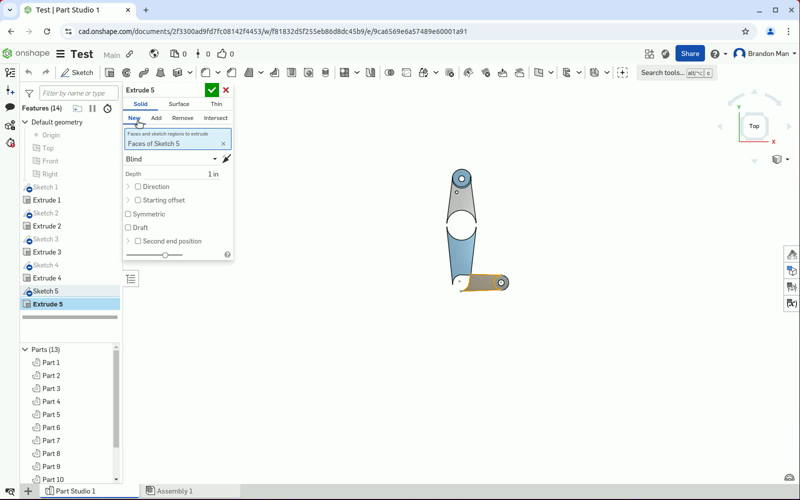
key(tab, 4)
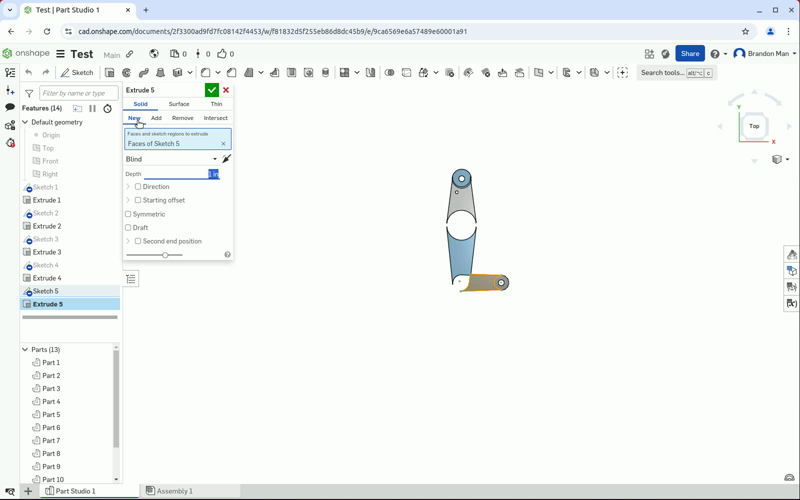
text(0.481)
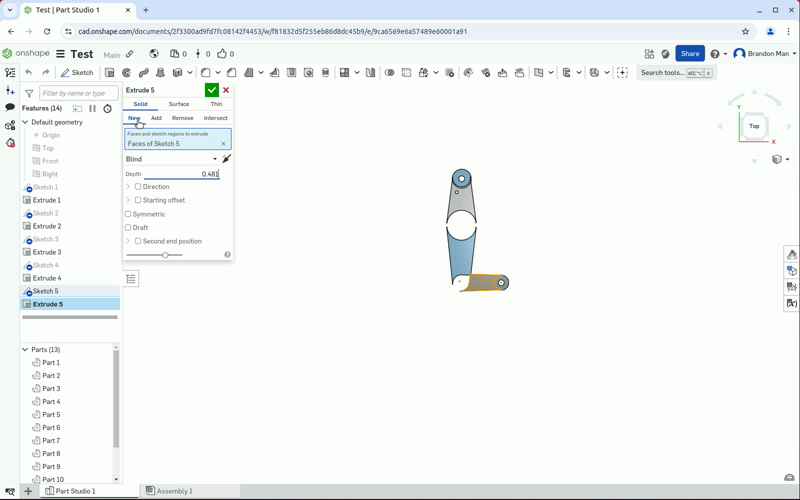
key(enter)
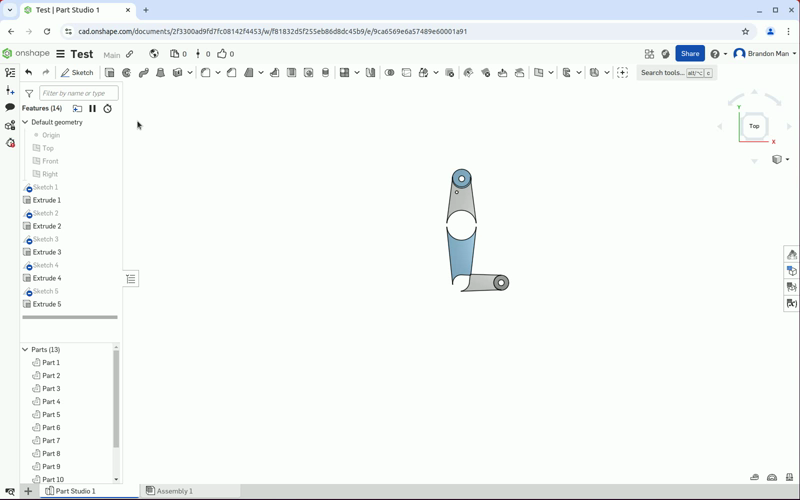
key(shift+h)
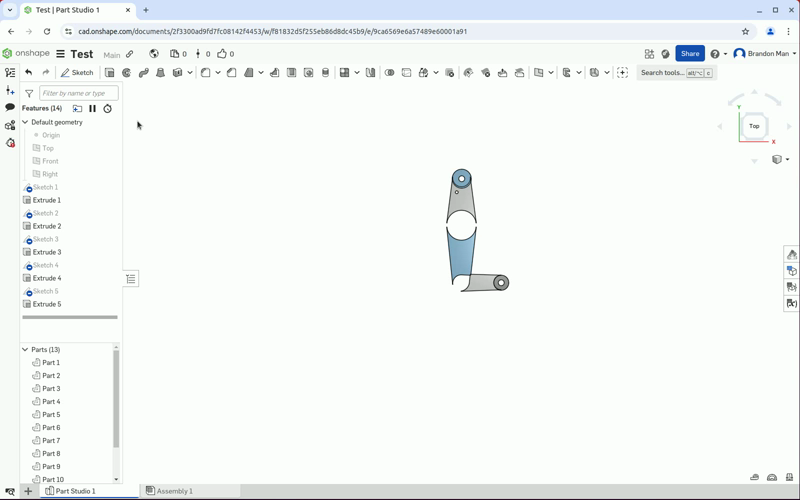
key(shift+h)
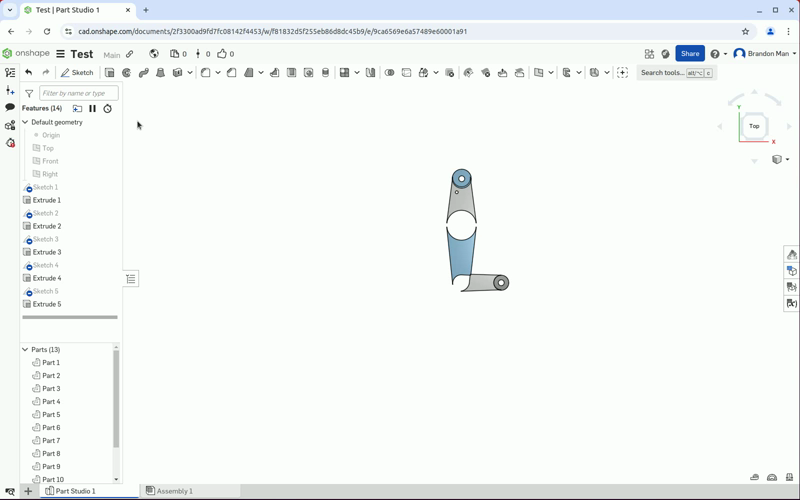
mouse_move(73, 189)
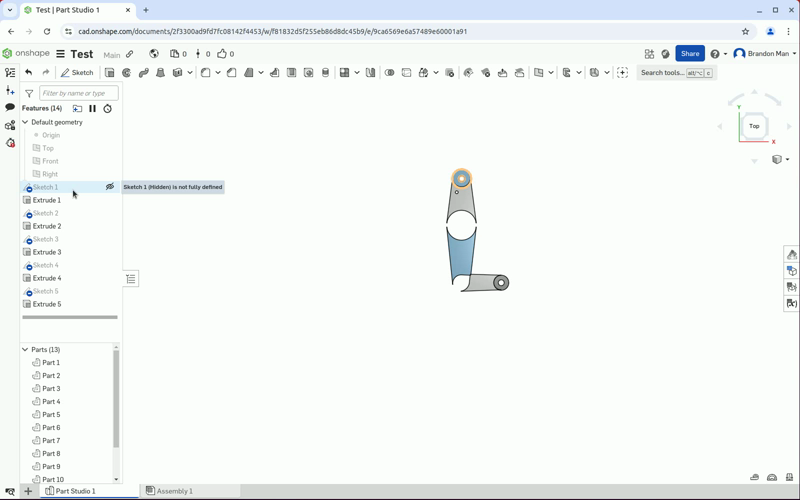
click(73, 189)
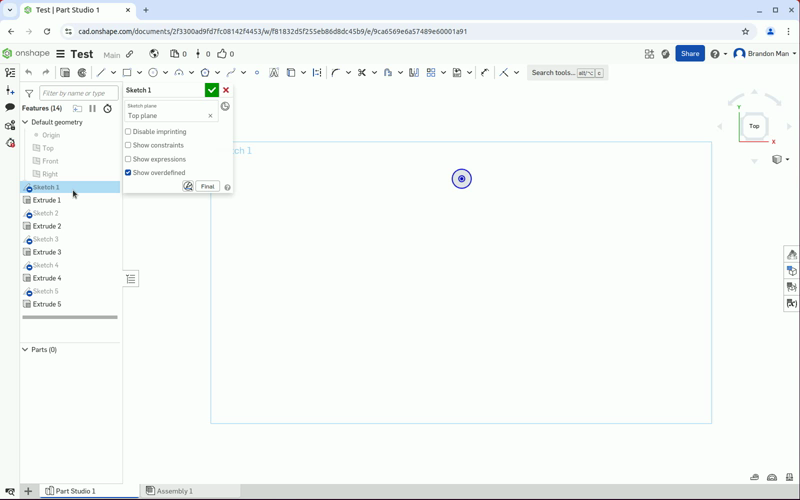
mouse_move(229, 92)
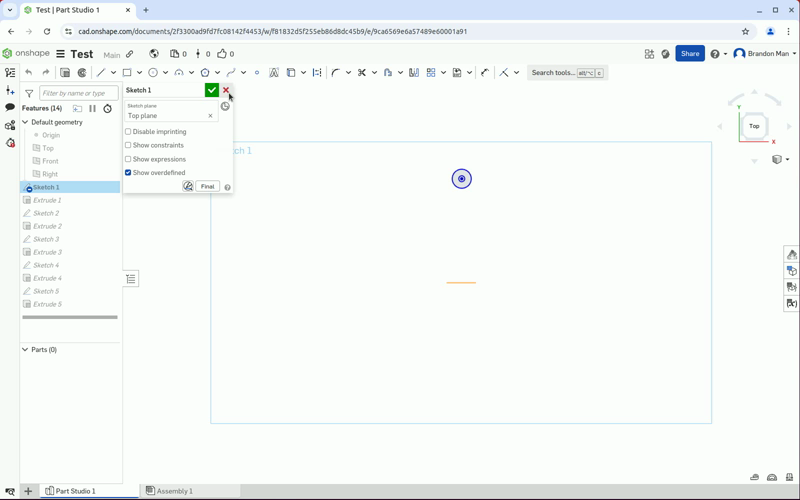
click(229, 92)
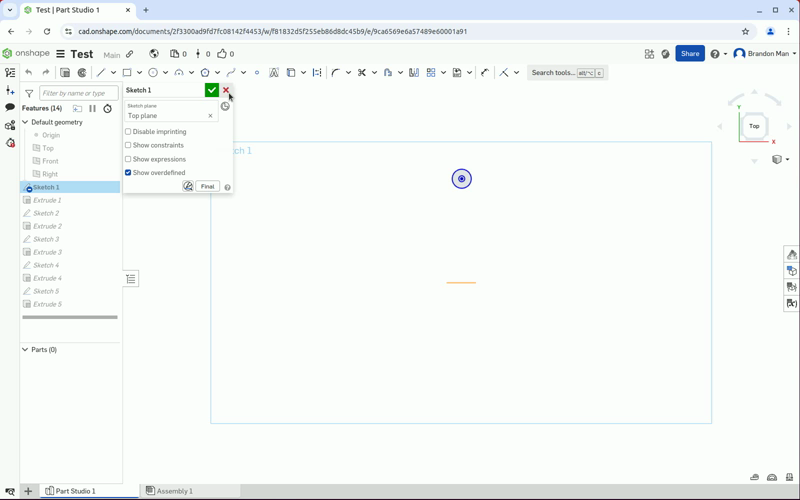
key(shift+s)
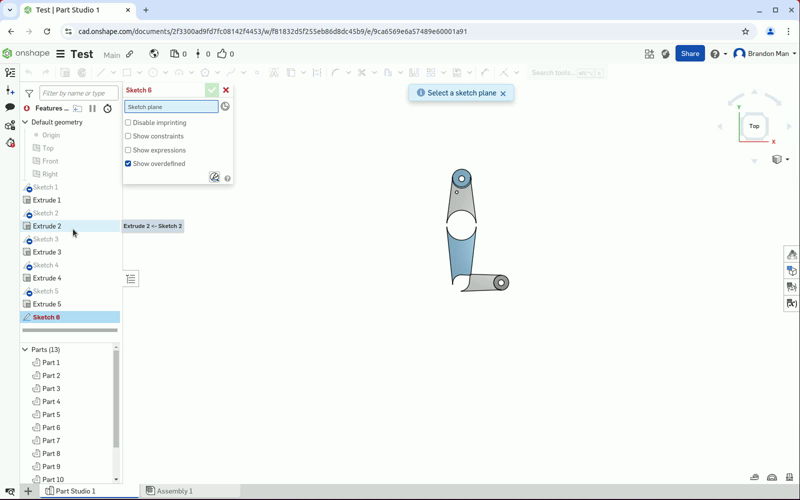
scroll(3)
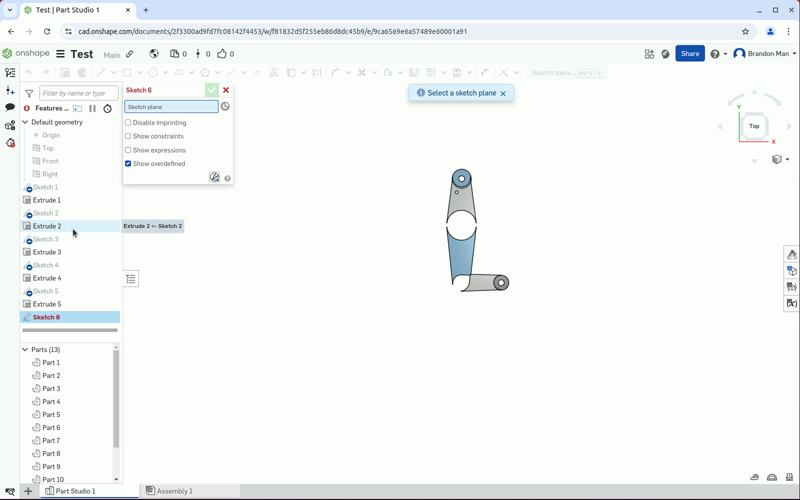
mouse_move(73, 150)
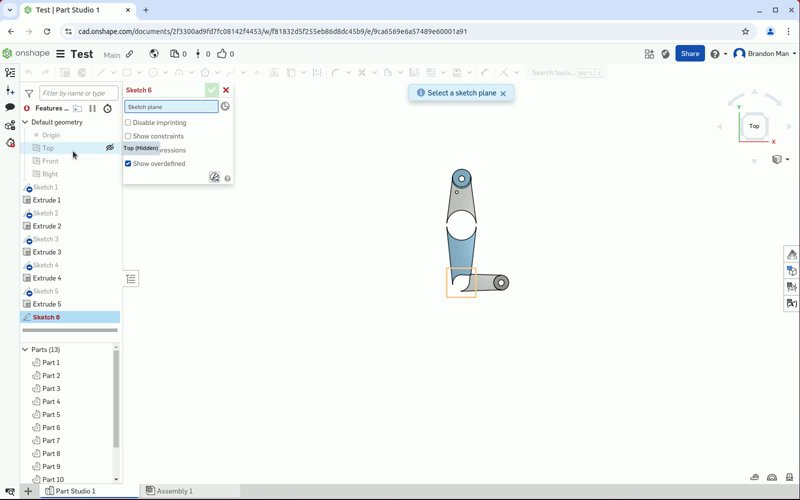
click(73, 150)
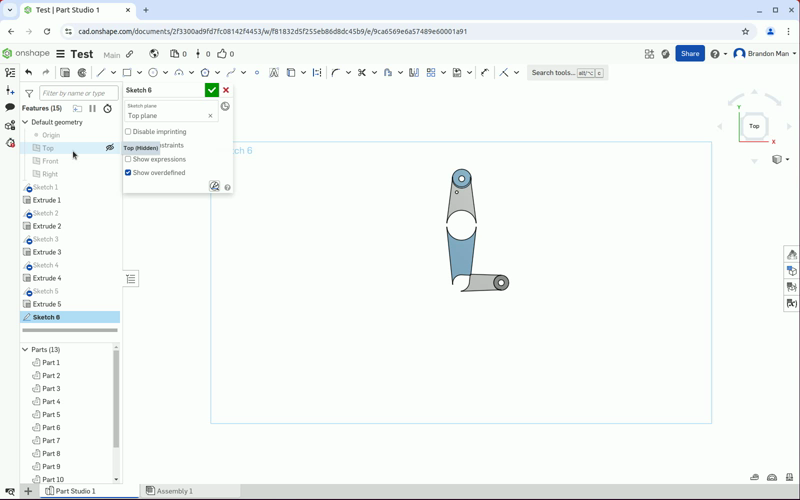
mouse_move(69, 352)
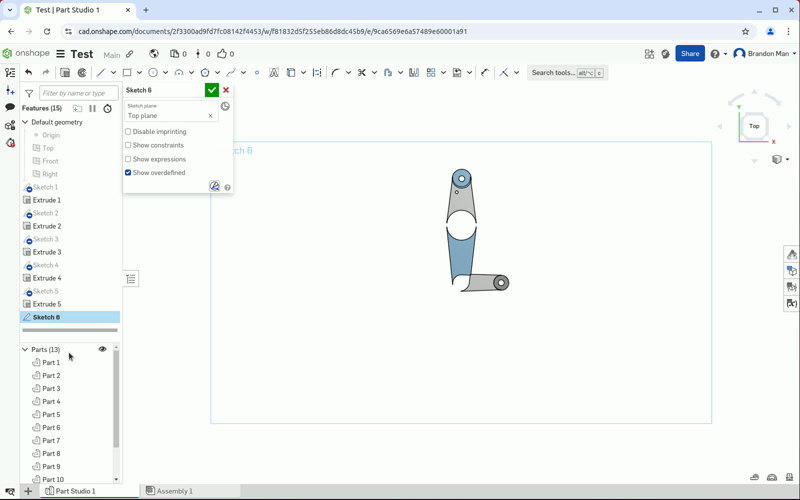
key(y)
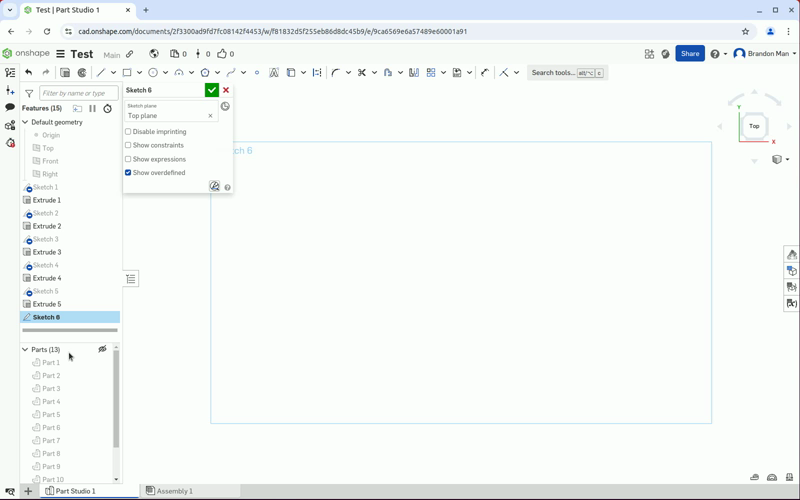
key(a)
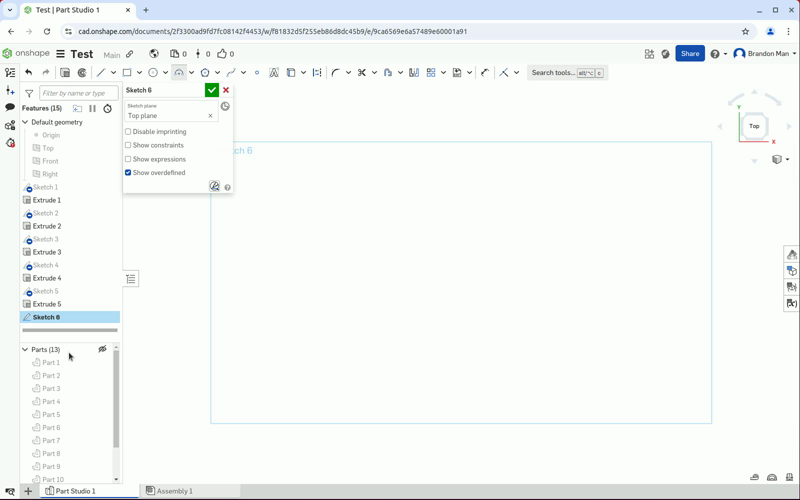
key_down(shift)
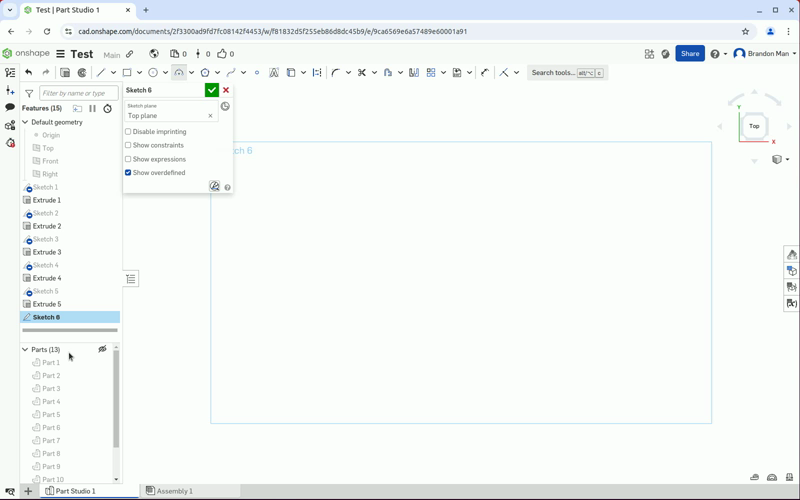
mouse_move(460, 274)
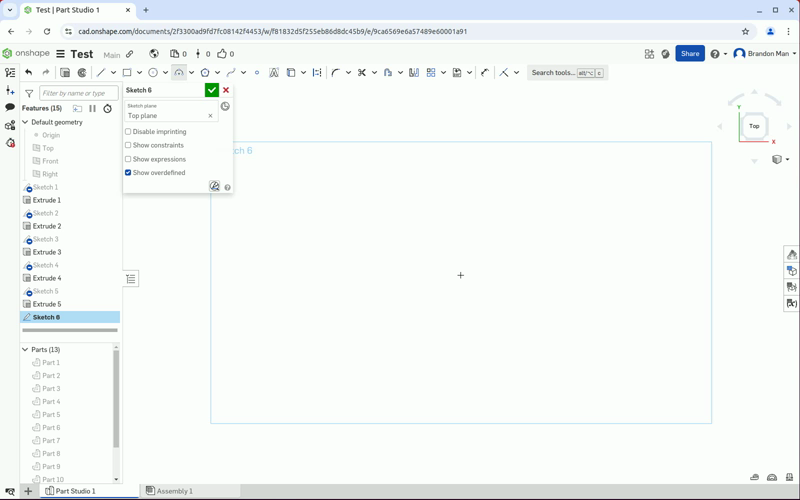
click(460, 274)
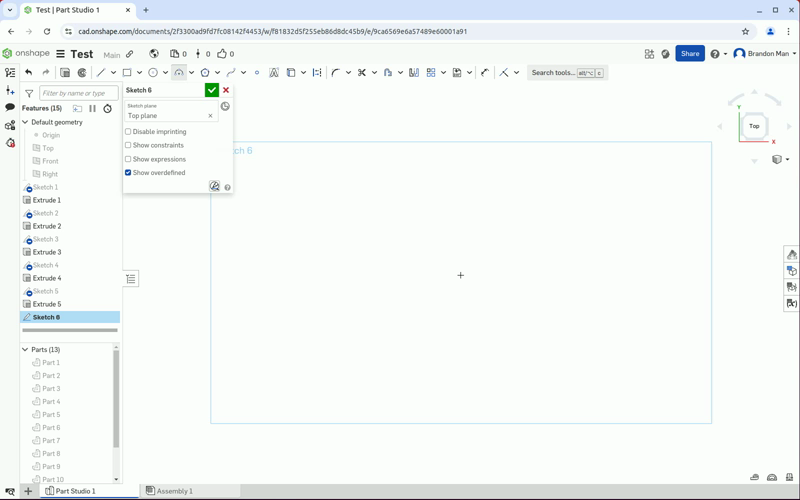
key_up(shift)
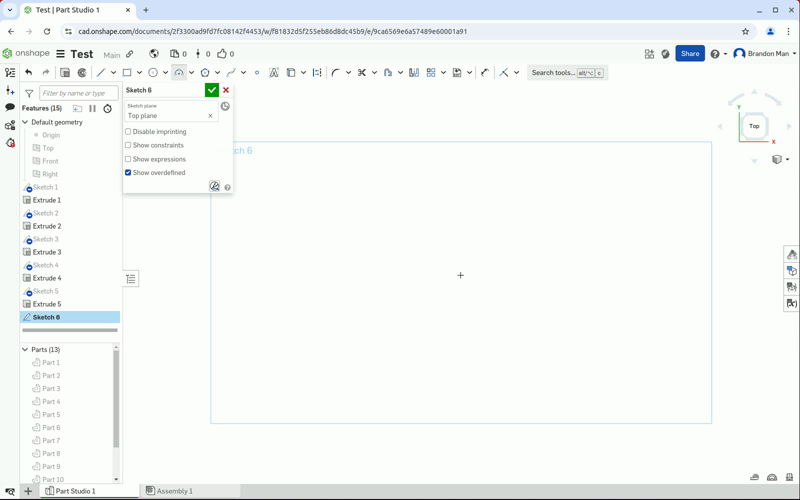
key_down(shift)
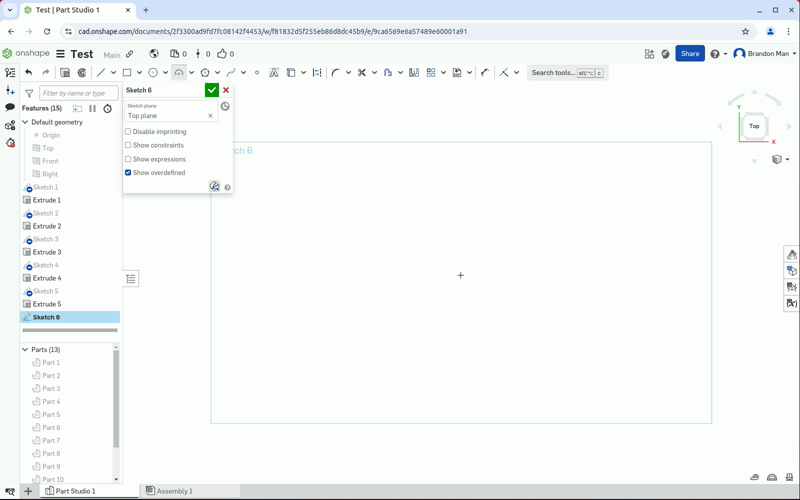
mouse_move(469, 285)
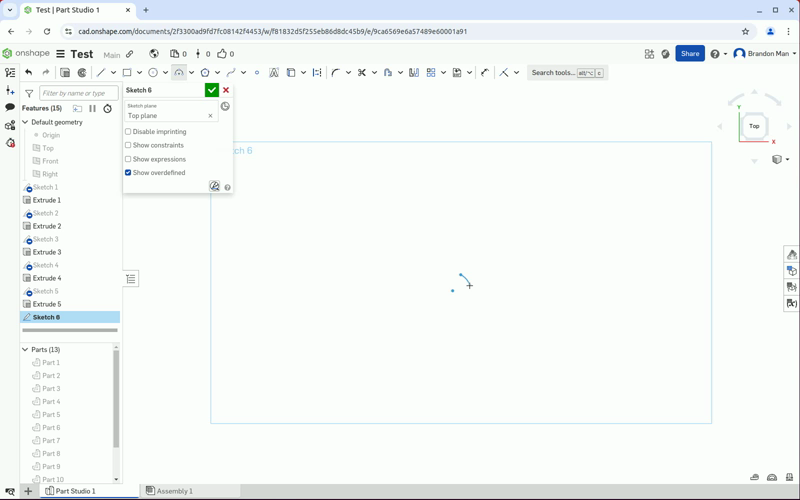
click(469, 285)
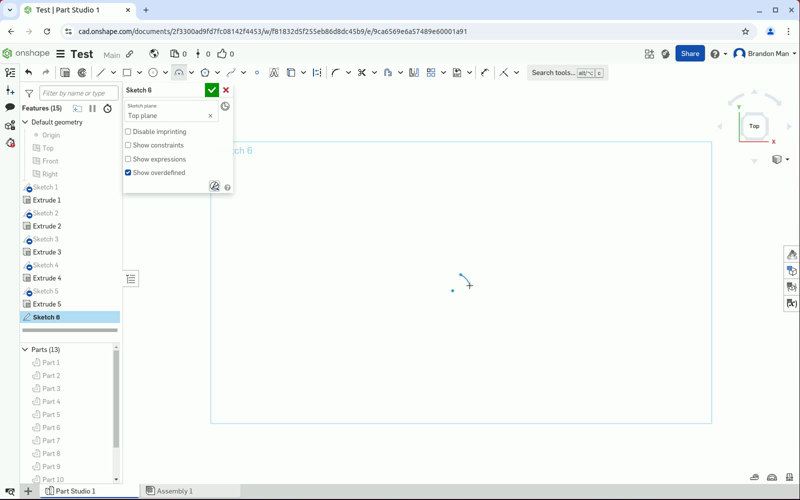
mouse_move(467, 277)
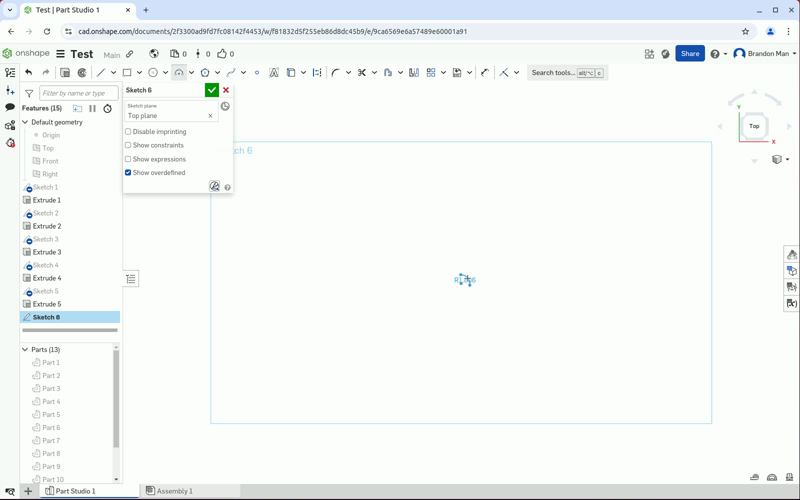
click(467, 277)
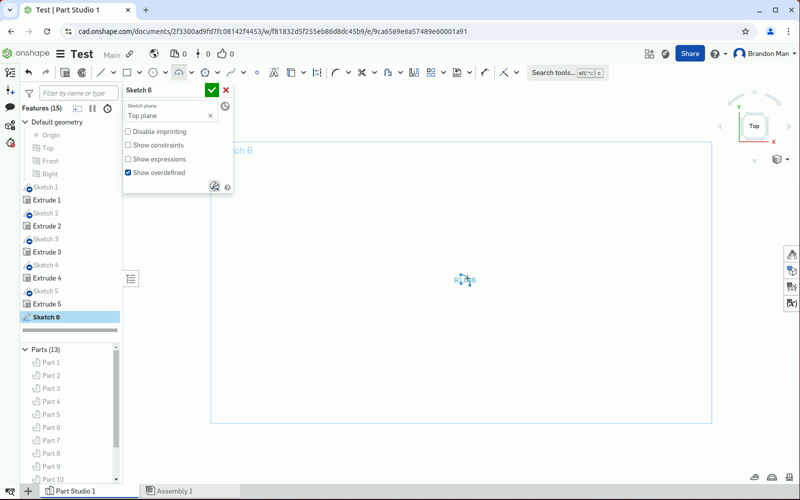
key_up(shift)
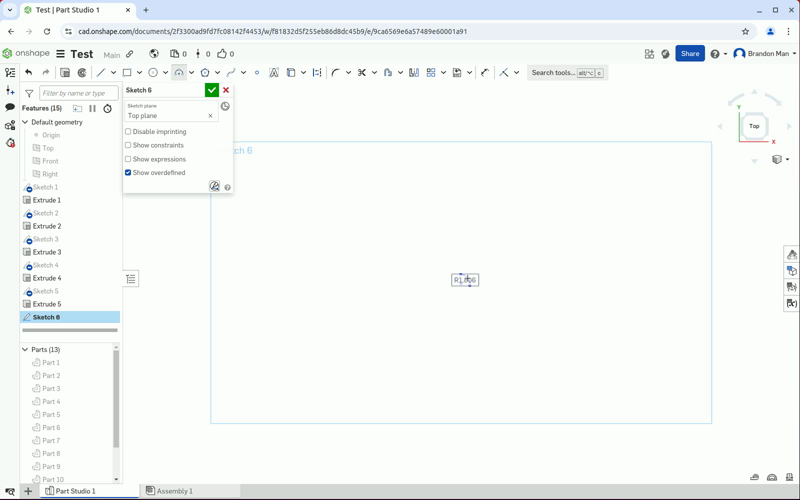
key(esc)
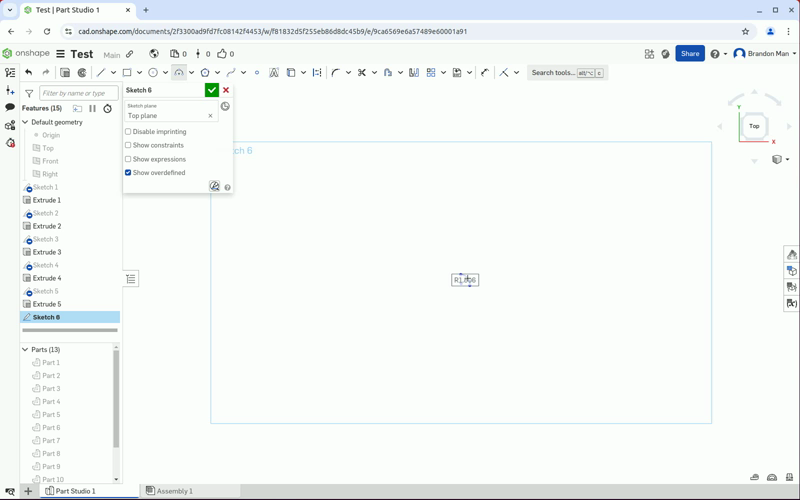
key(l)
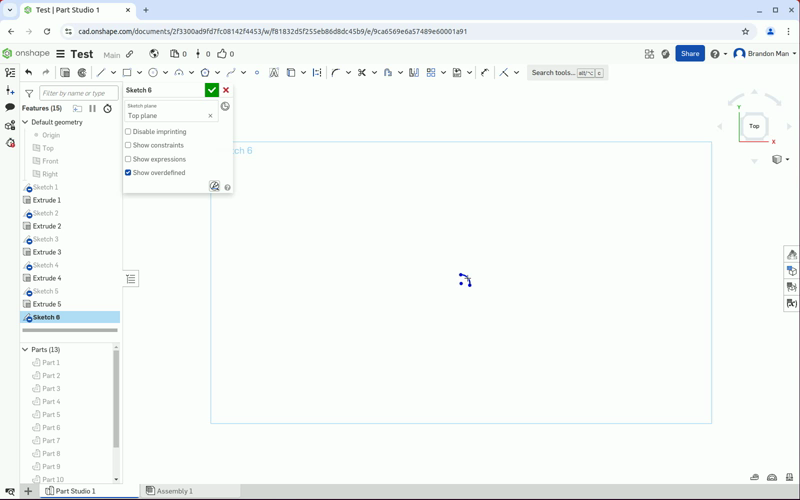
mouse_move(469, 285)
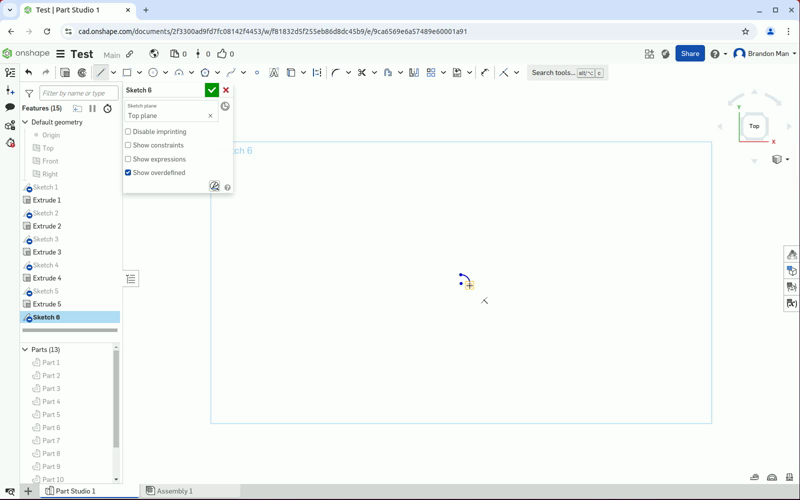
click(469, 285)
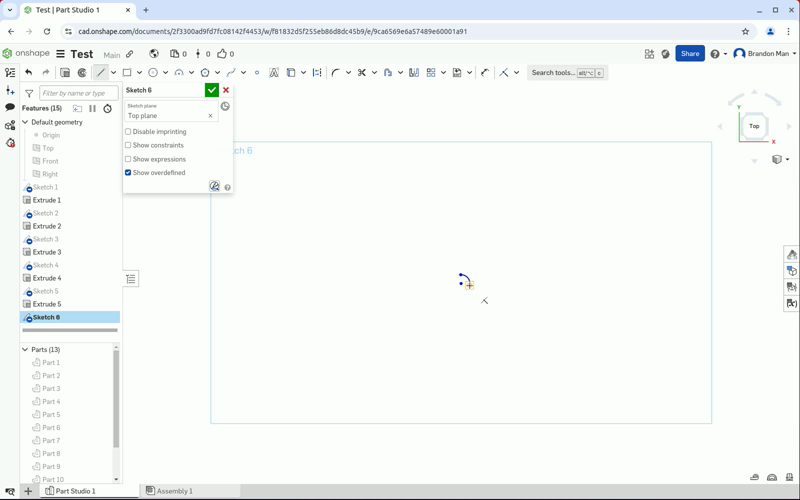
key_down(shift)
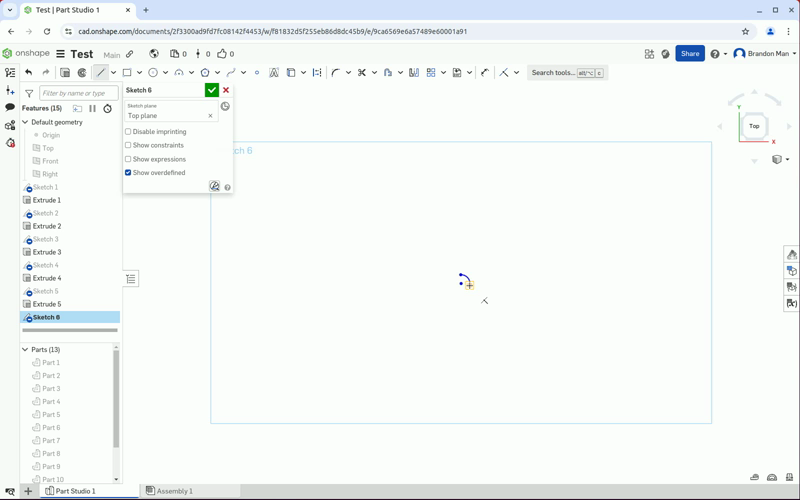
mouse_move(499, 285)
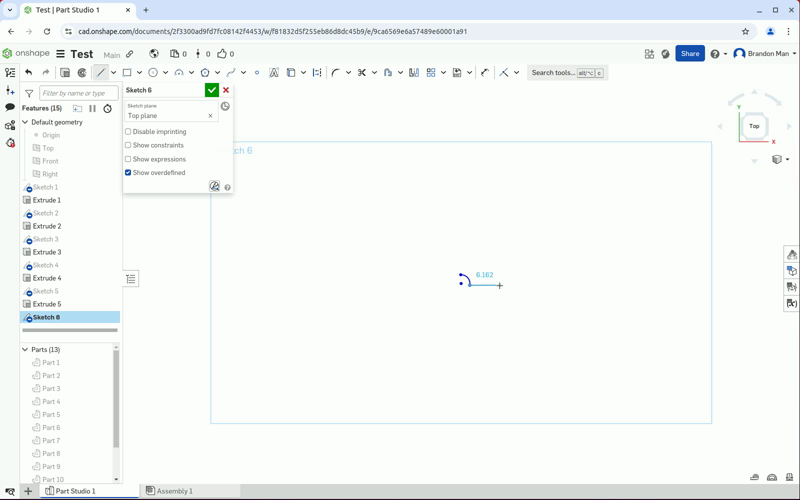
mouse_move(470, 275)
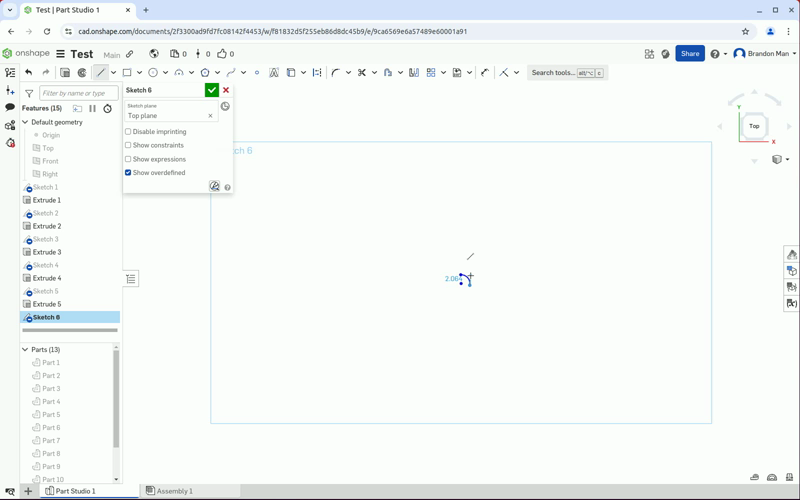
scroll(6)
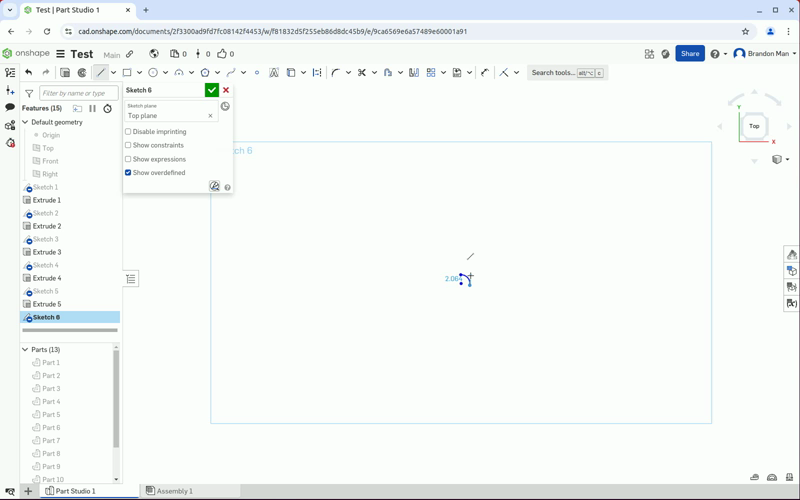
scroll(6)
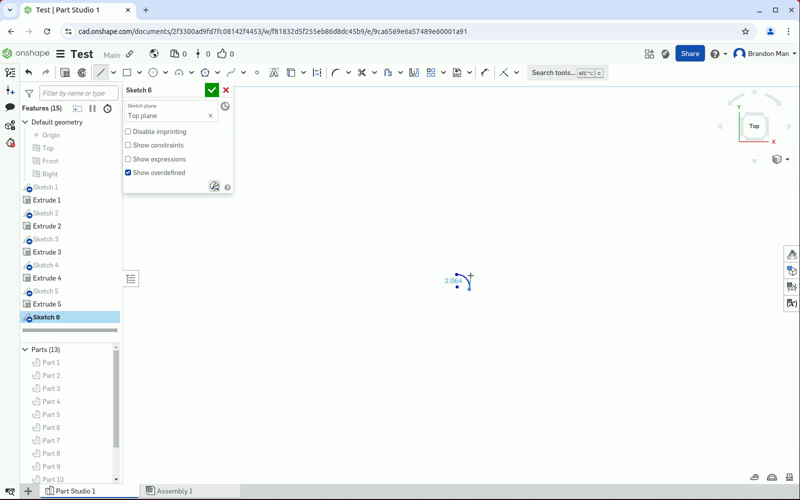
scroll(6)
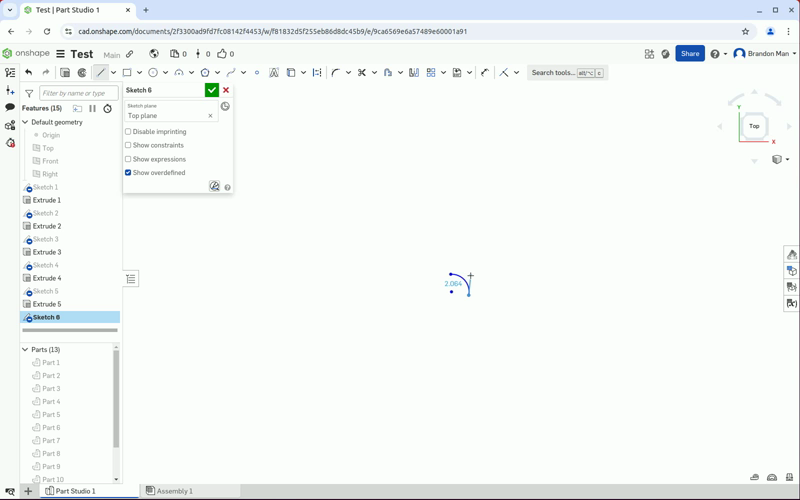
scroll(6)
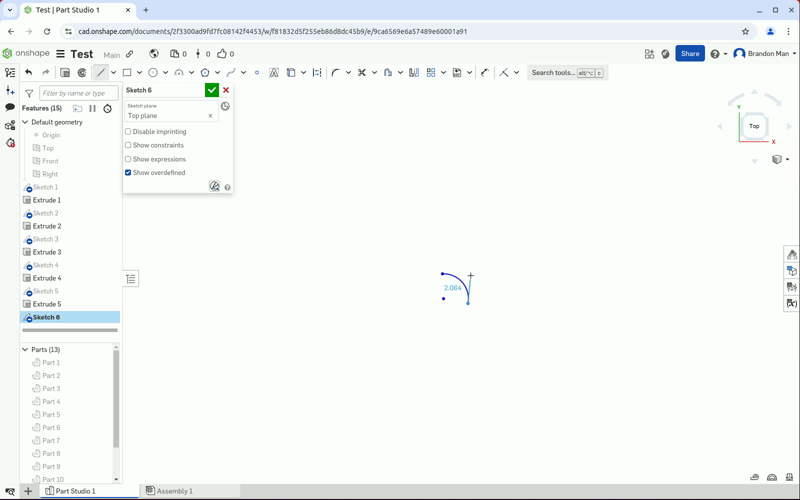
scroll(6)
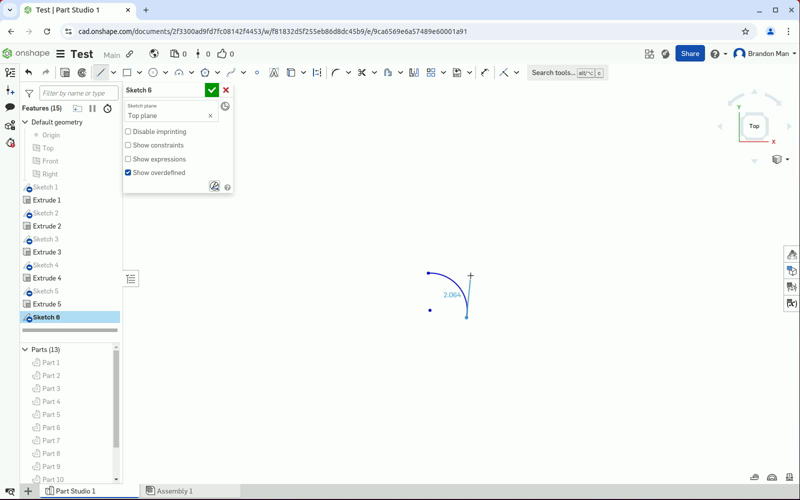
scroll(6)
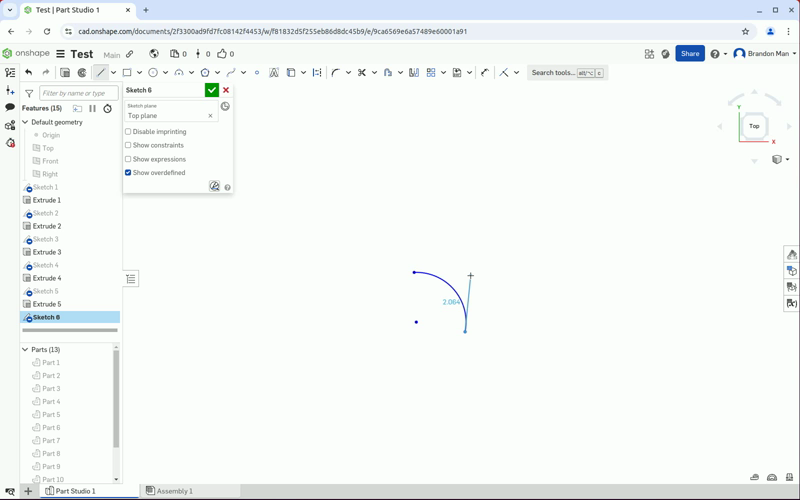
scroll(6)
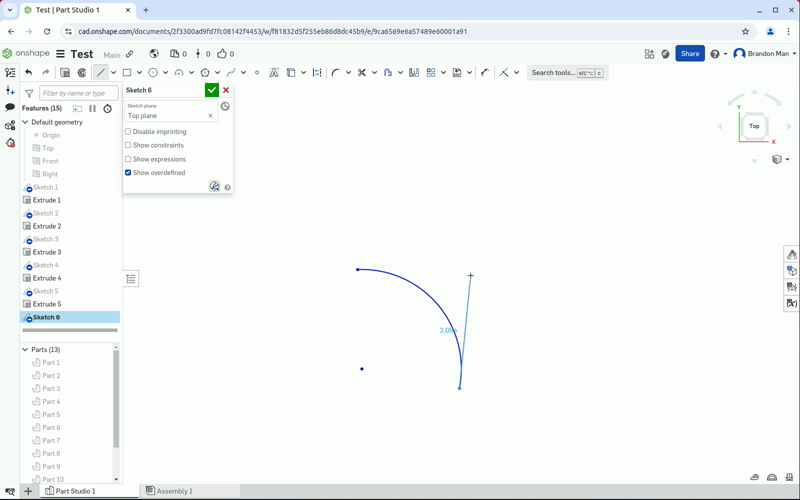
click(470, 275)
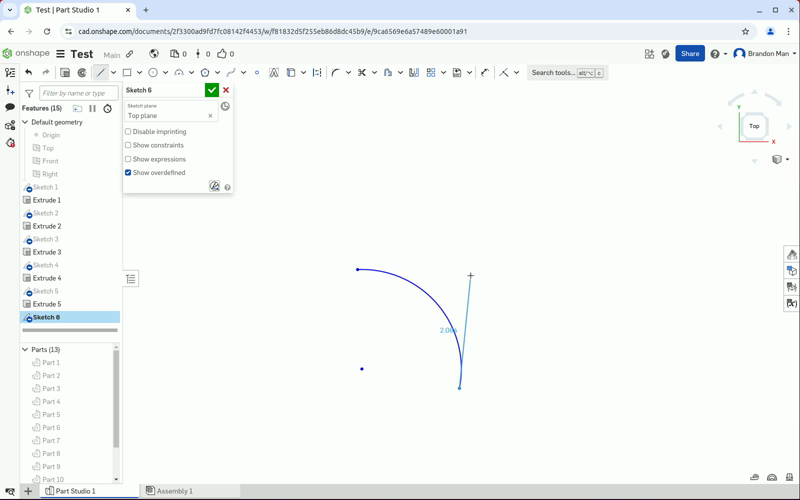
scroll(-6)
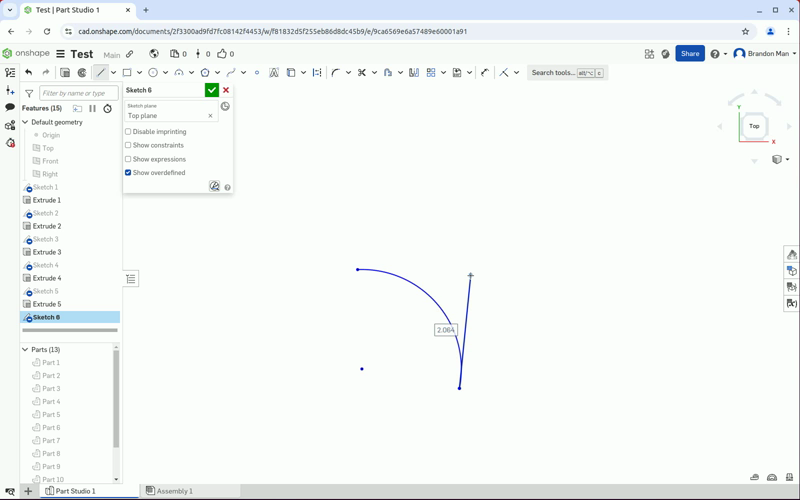
scroll(-6)
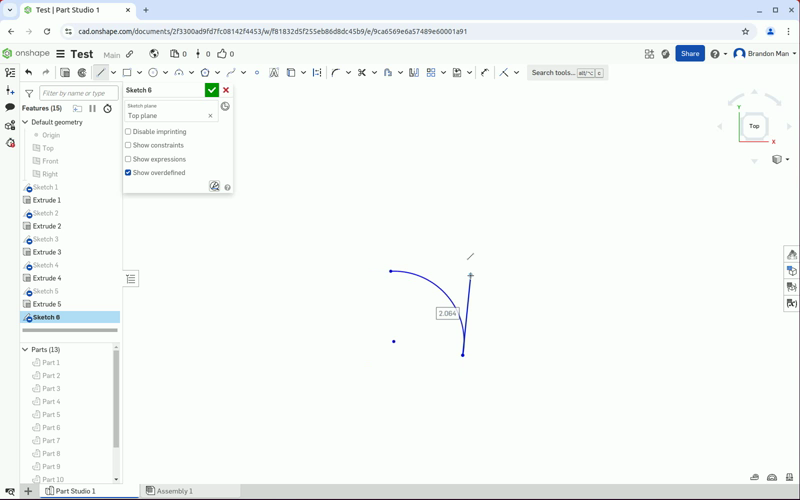
scroll(-6)
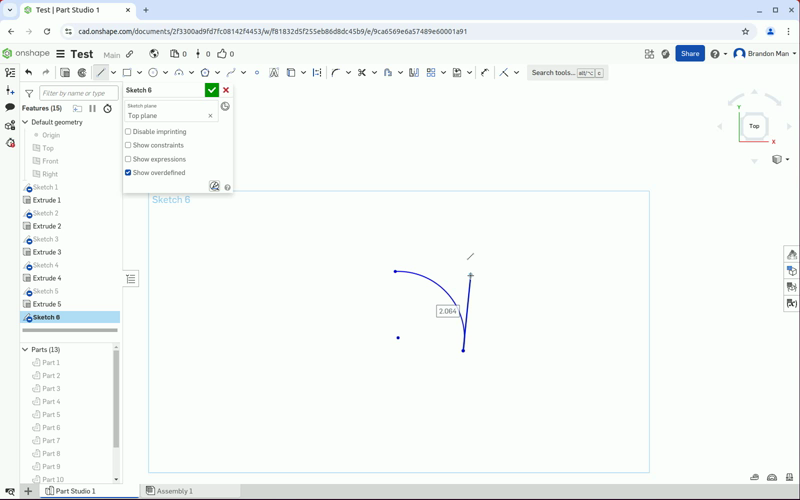
scroll(-6)
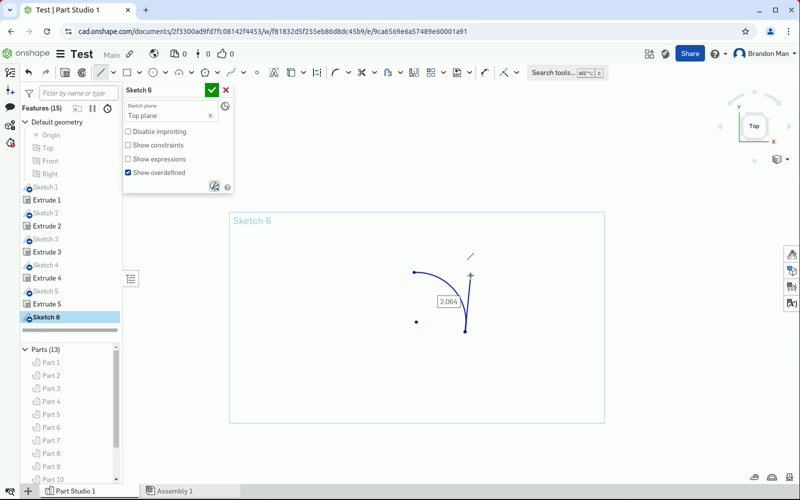
scroll(-6)
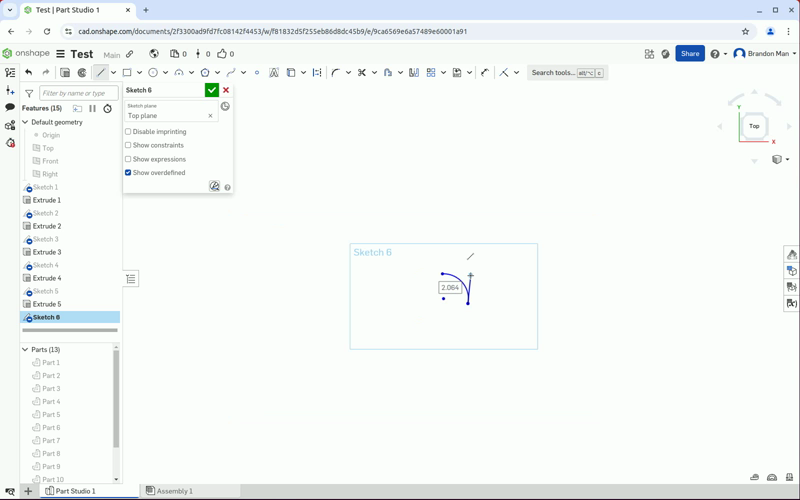
scroll(-6)
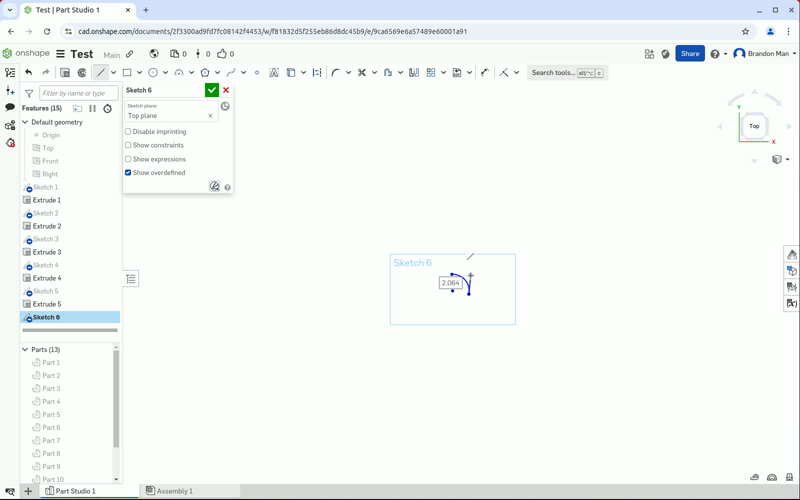
scroll(-6)
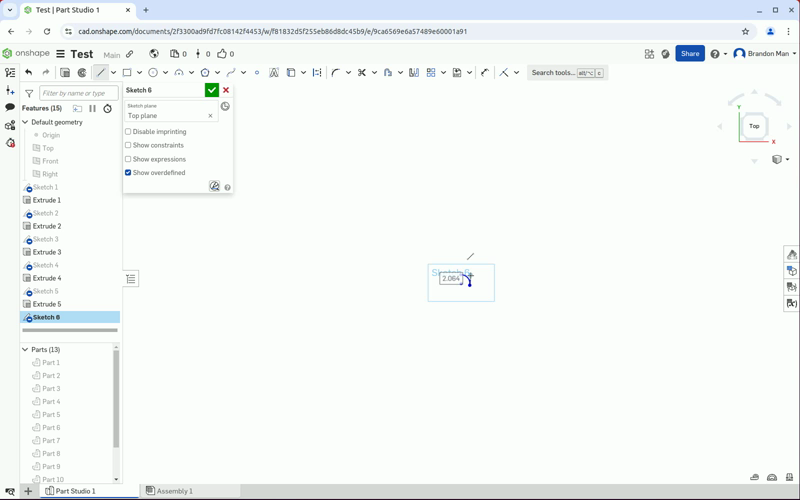
key_up(shift)
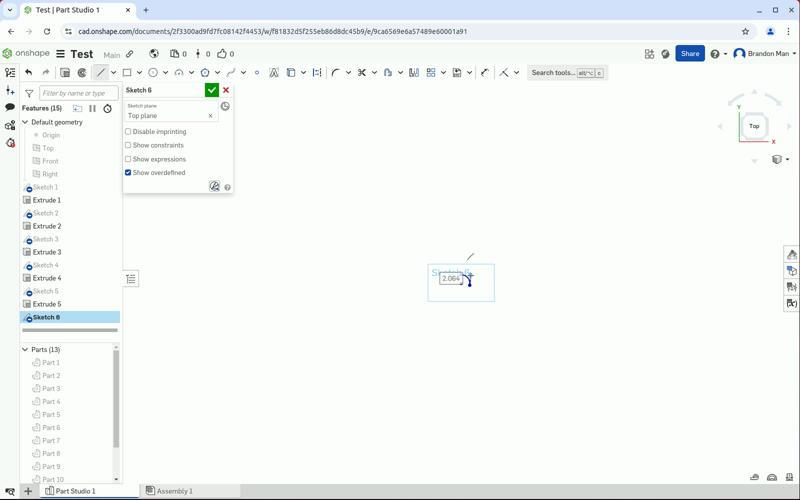
mouse_move(501, 275)
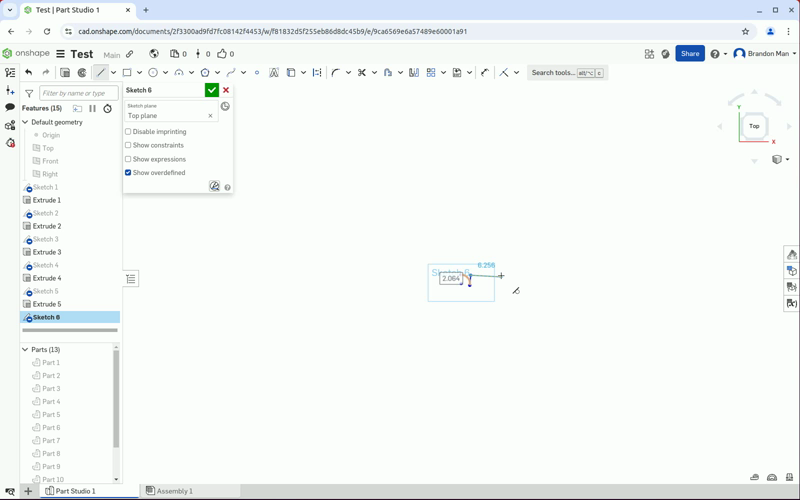
key_down(shift)
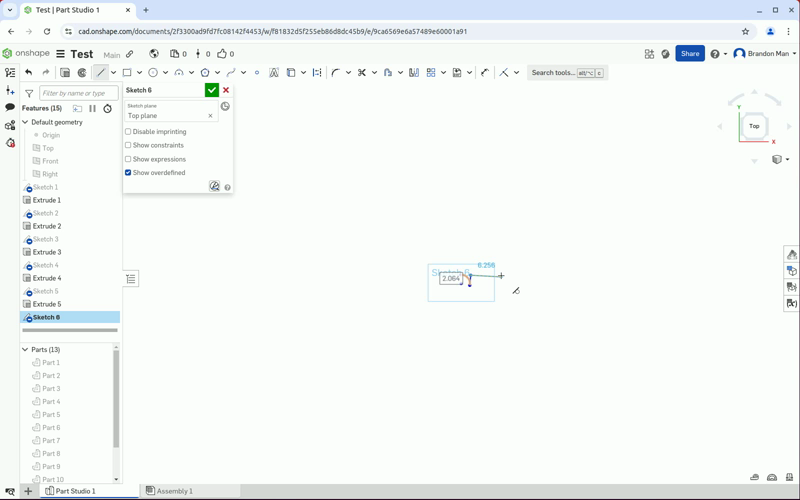
mouse_move(460, 274)
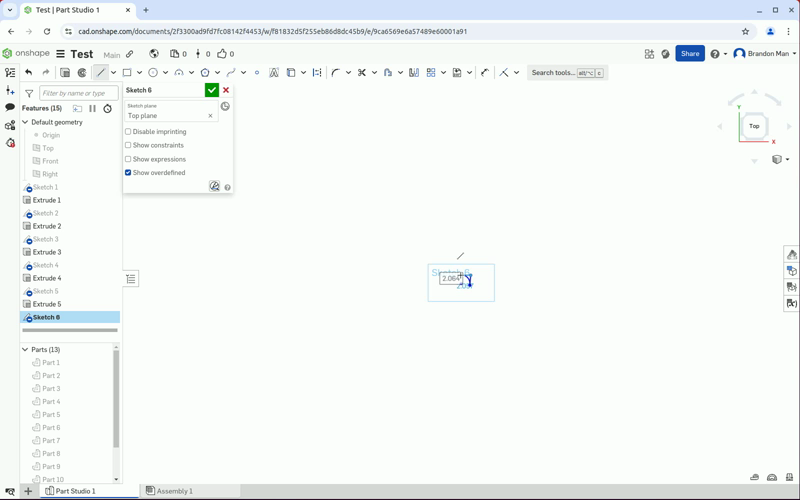
key_up(shift)
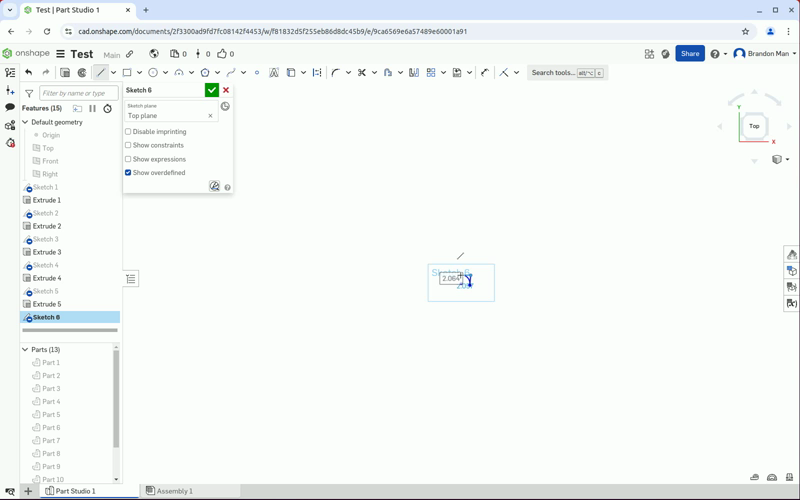
click(460, 274)
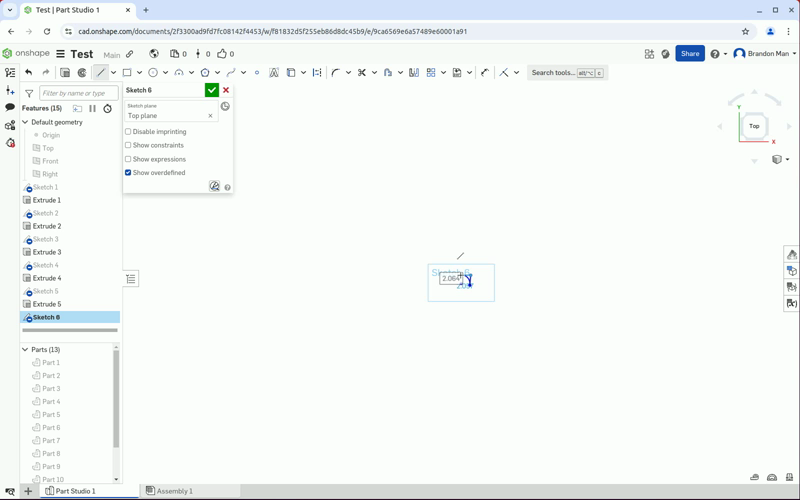
key(esc)
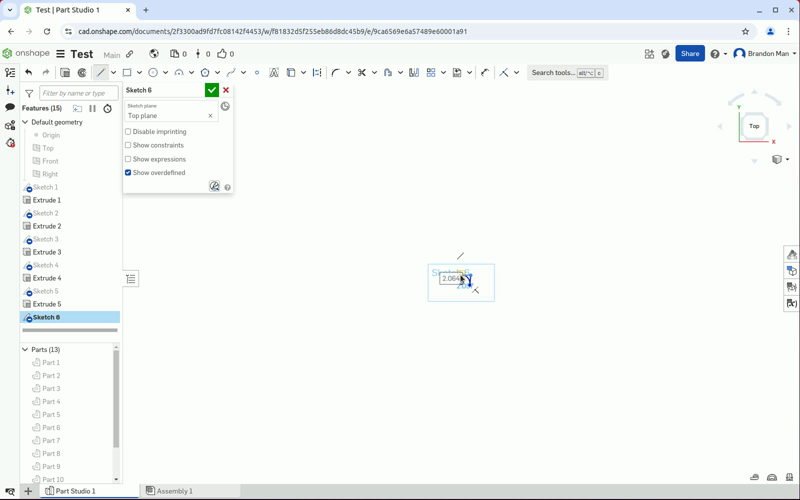
mouse_move(462, 274)
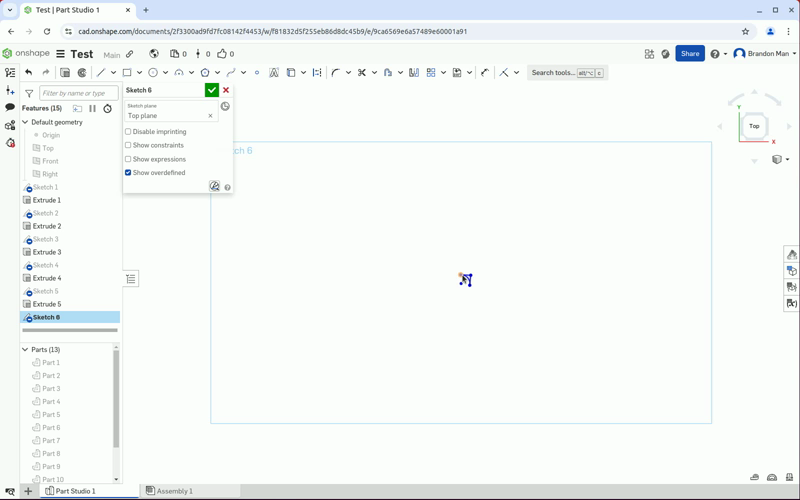
scroll(6)
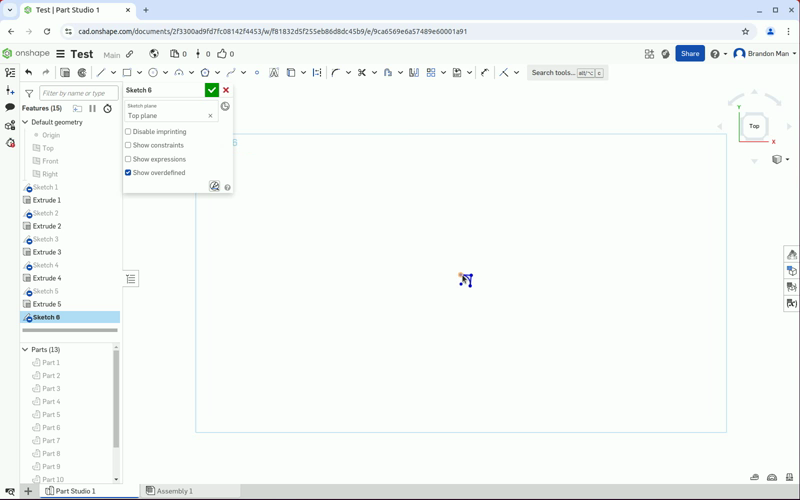
scroll(6)
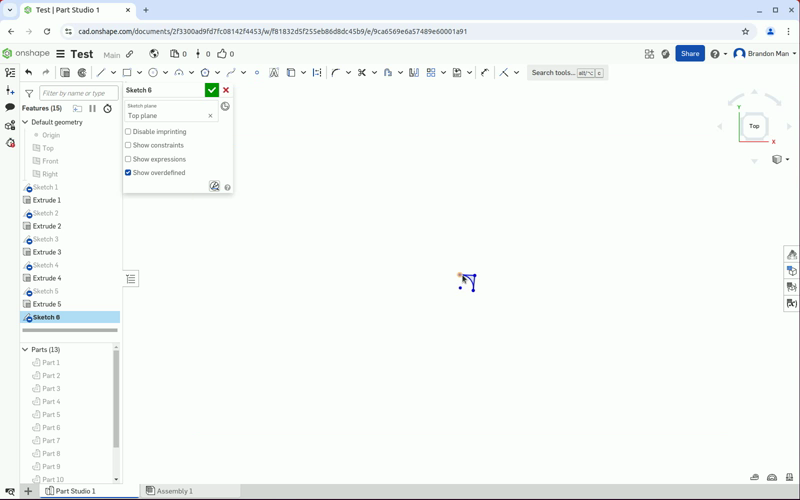
scroll(6)
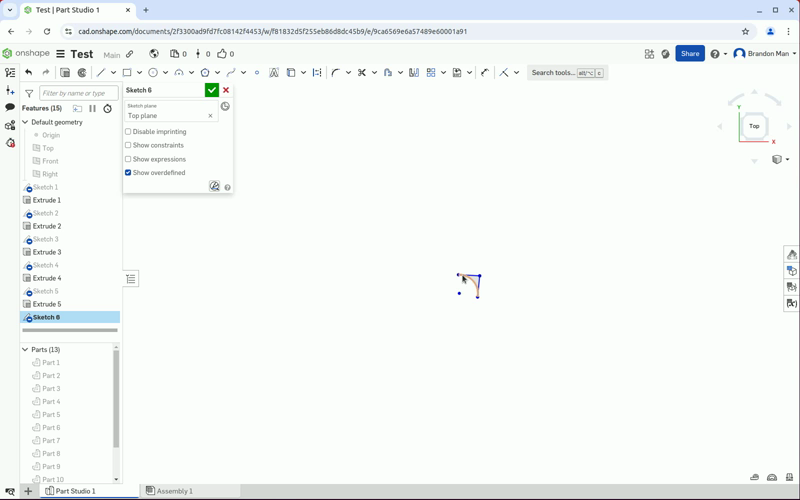
scroll(6)
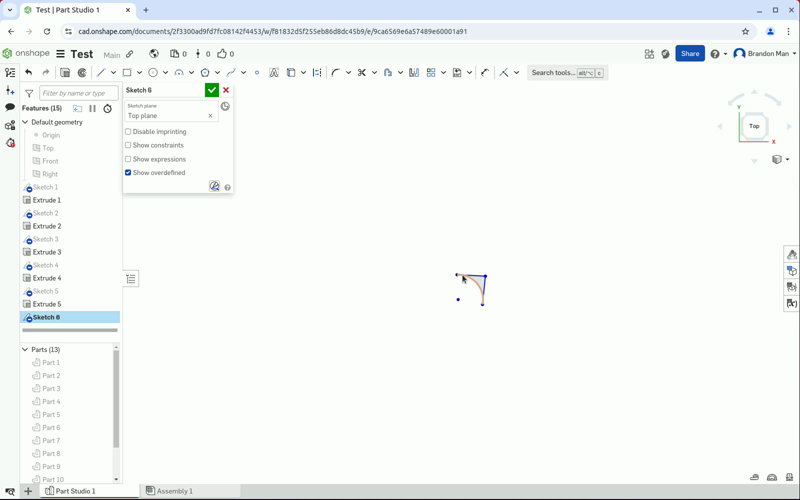
scroll(6)
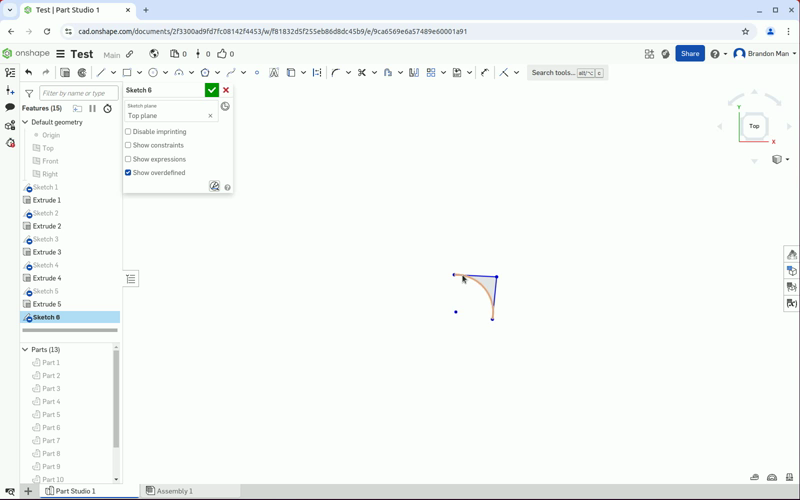
scroll(6)
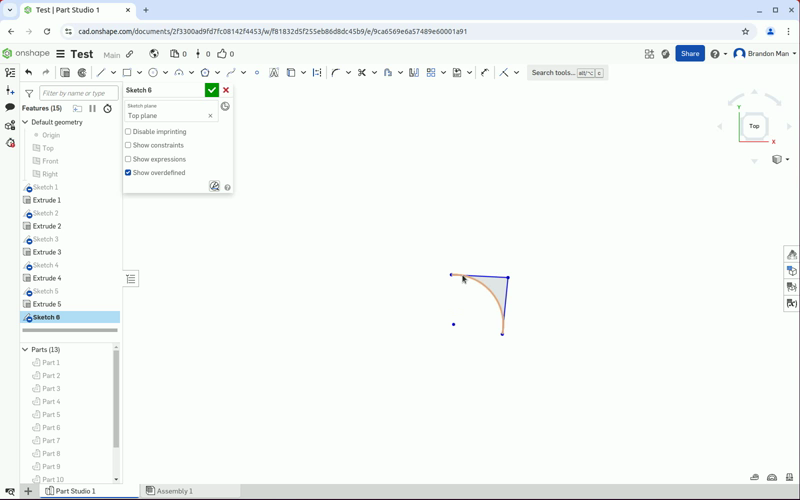
scroll(6)
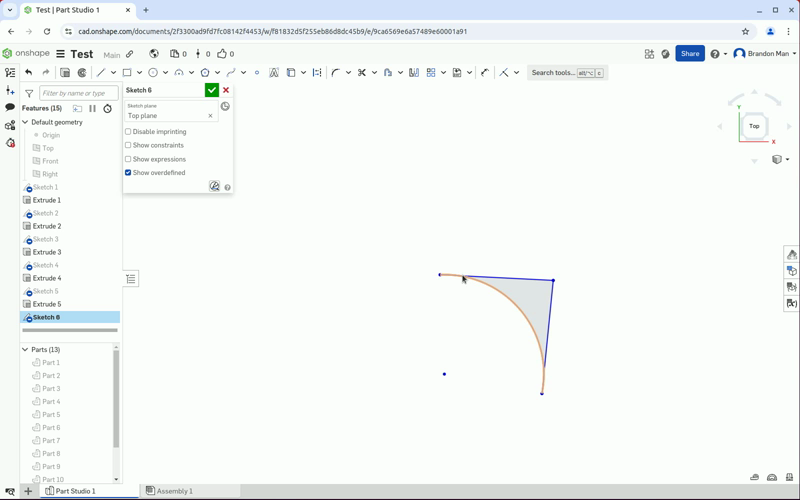
click(462, 274)
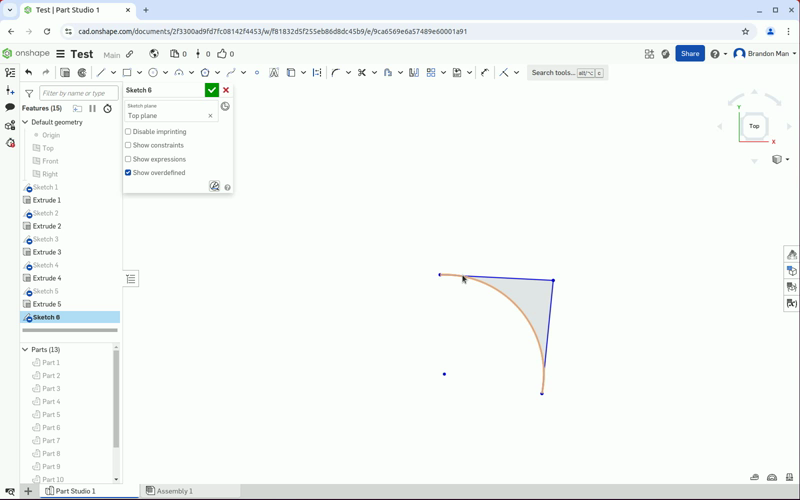
scroll(-6)
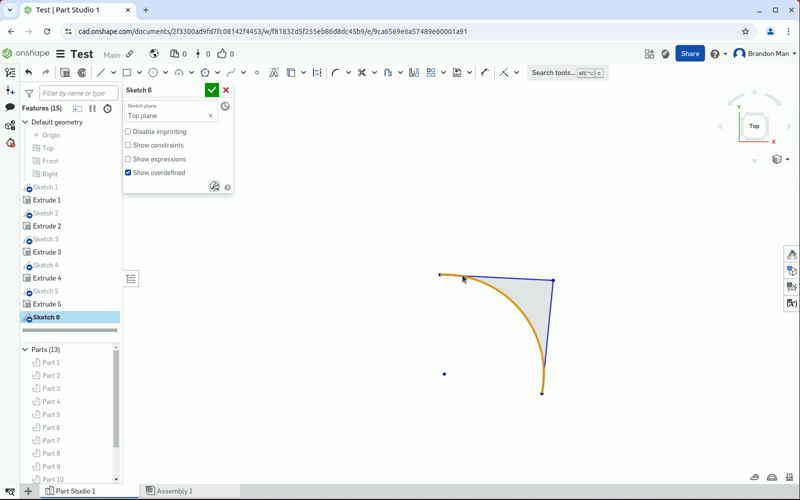
scroll(-6)
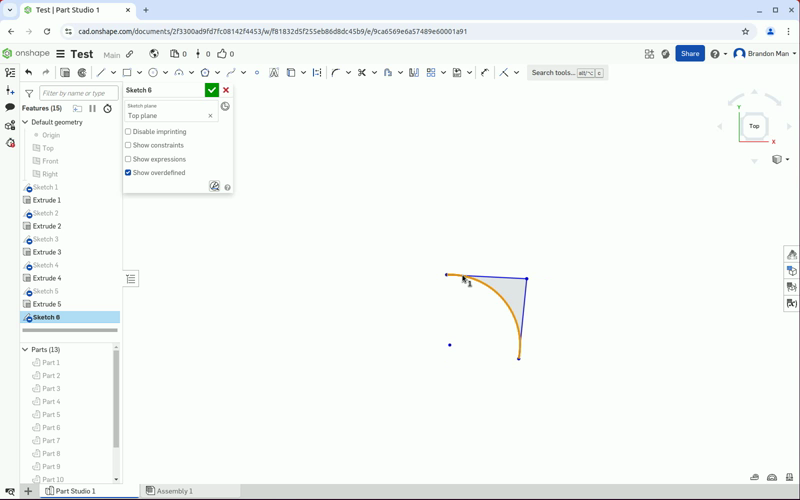
scroll(-6)
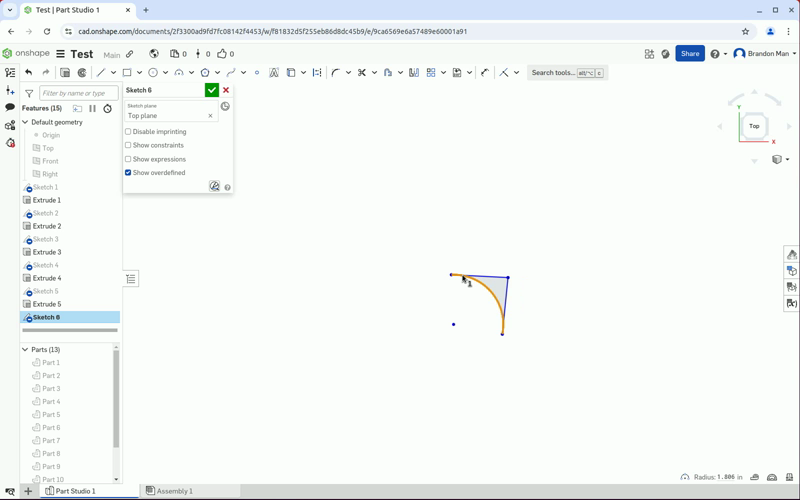
scroll(-6)
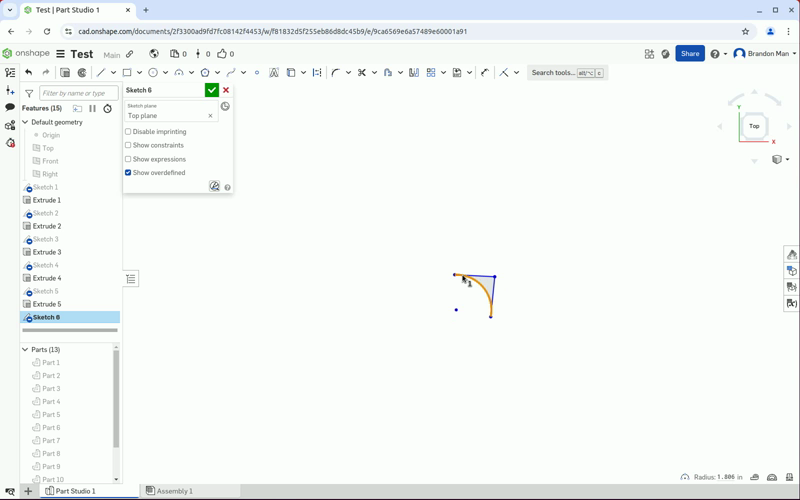
scroll(-6)
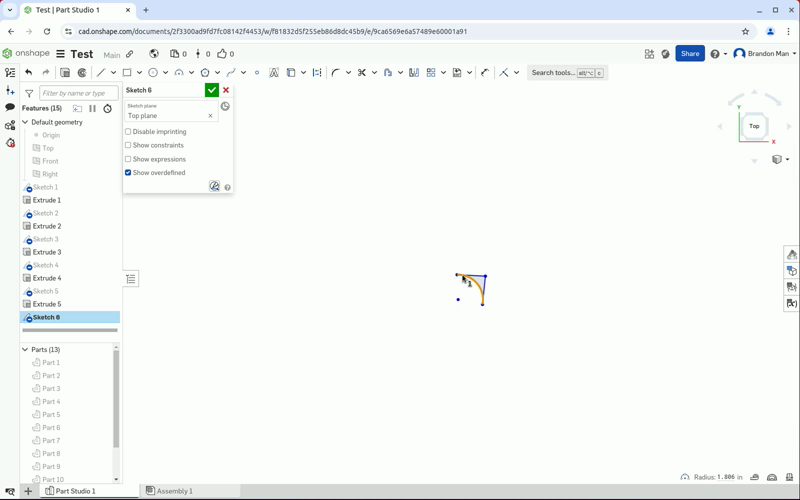
scroll(-6)
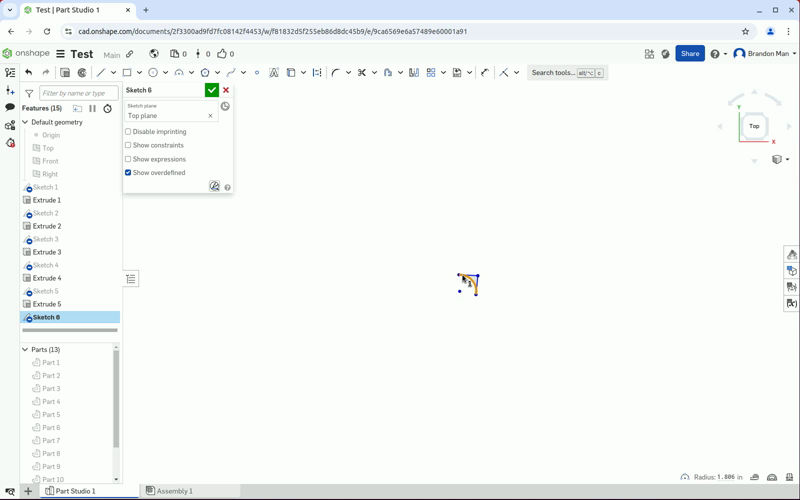
scroll(-6)
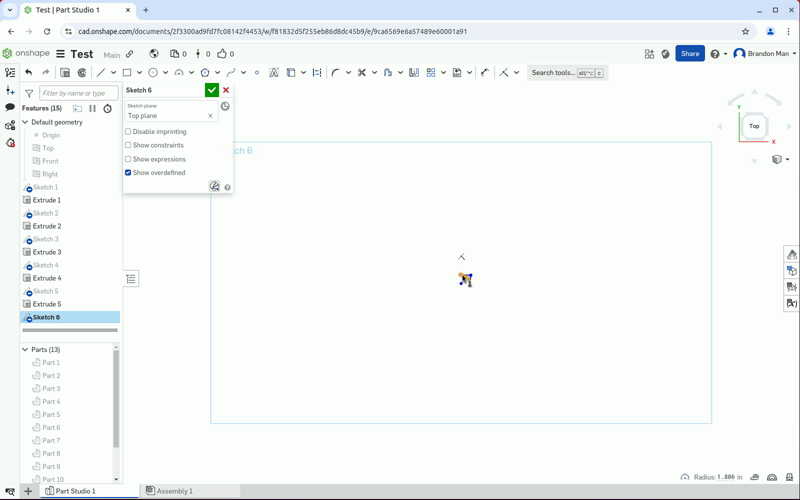
mouse_move(69, 352)
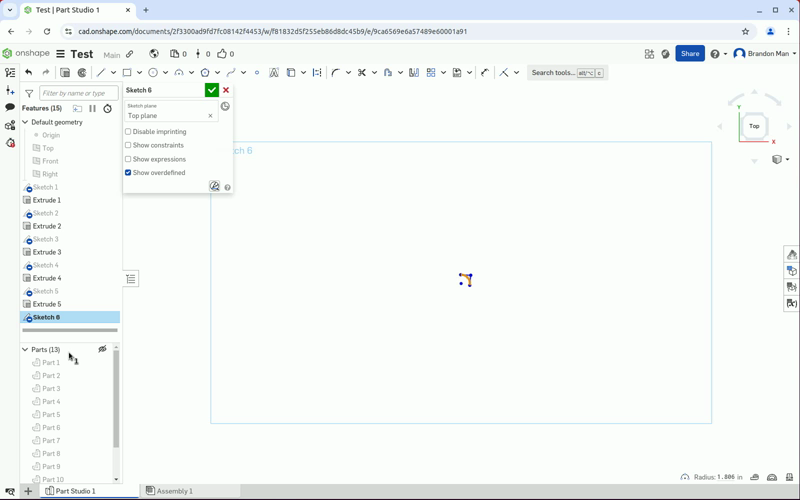
key(shift+y)
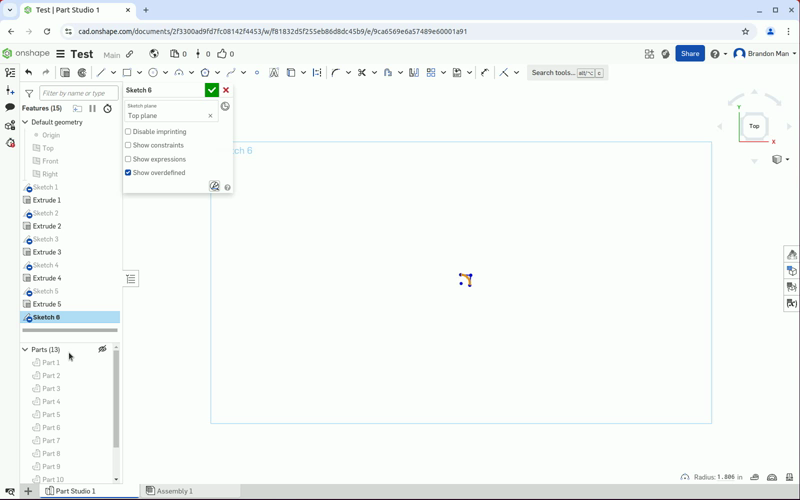
key(shift+e)
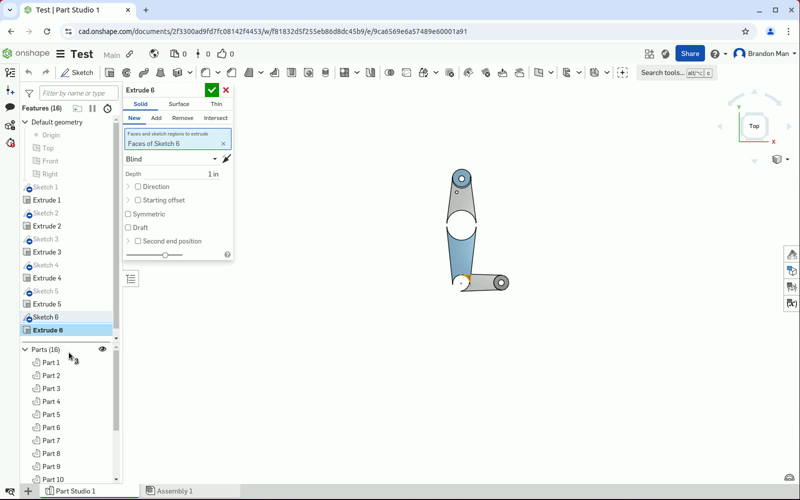
mouse_move(143, 106)
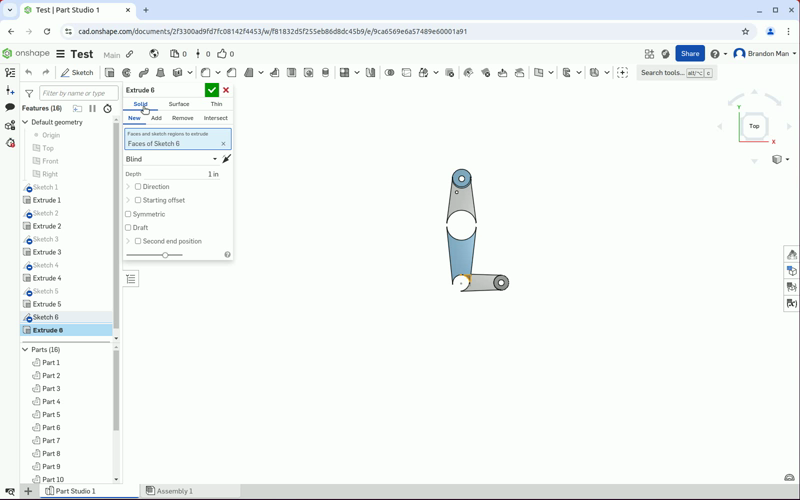
click(143, 106)
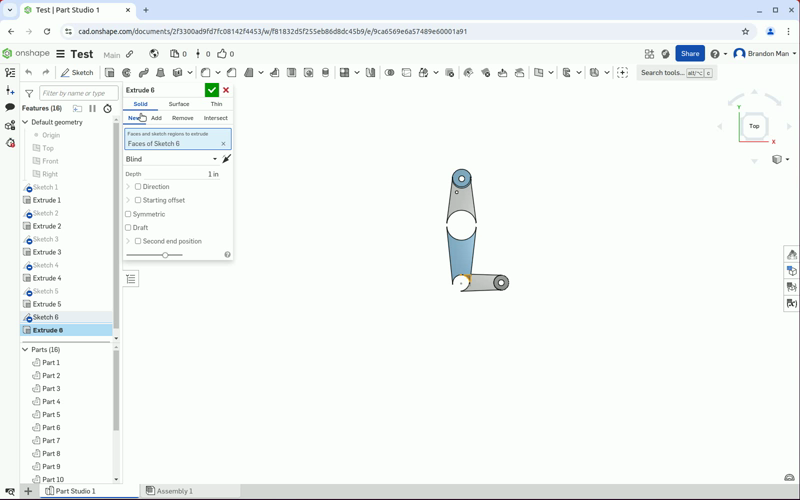
mouse_move(137, 120)
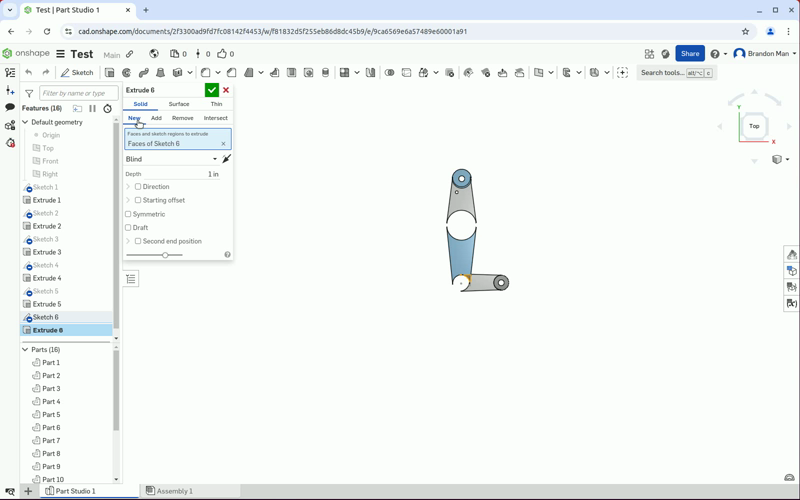
click(137, 120)
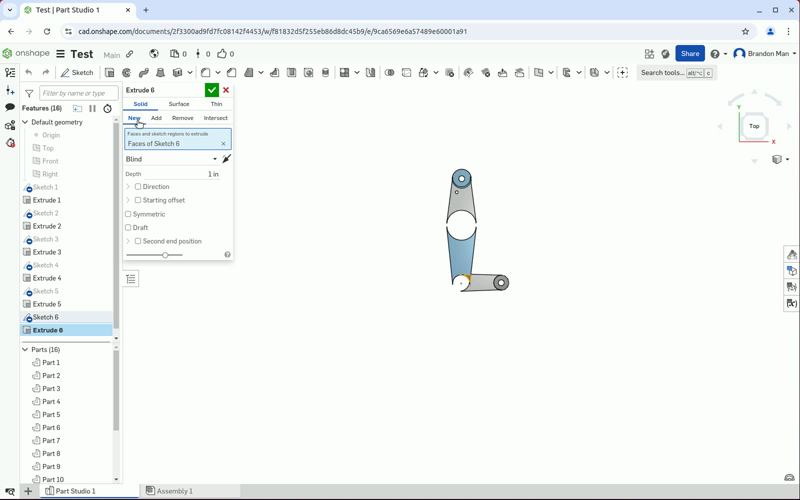
key(tab, 4)
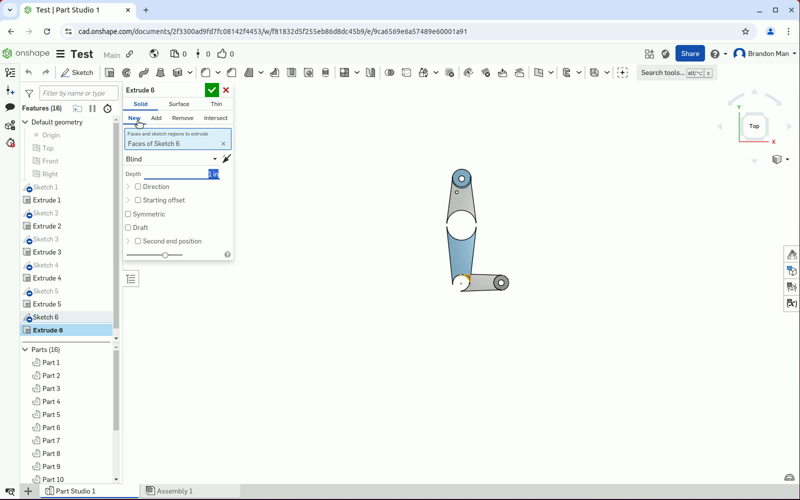
text(0.481)
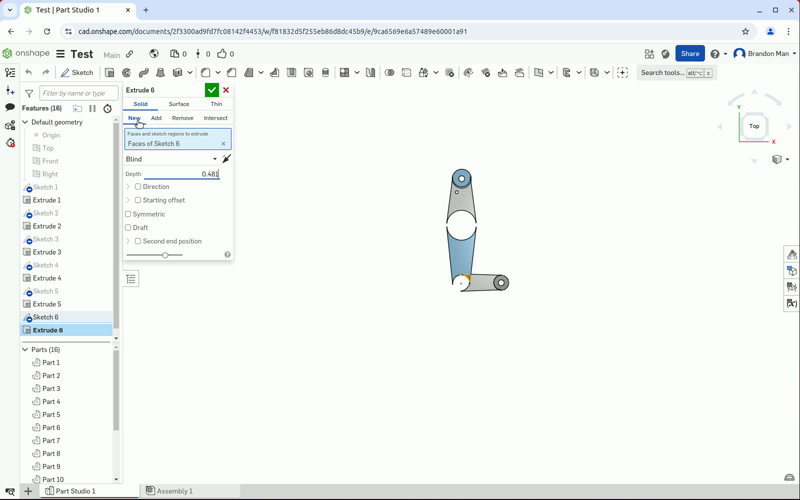
key(enter)
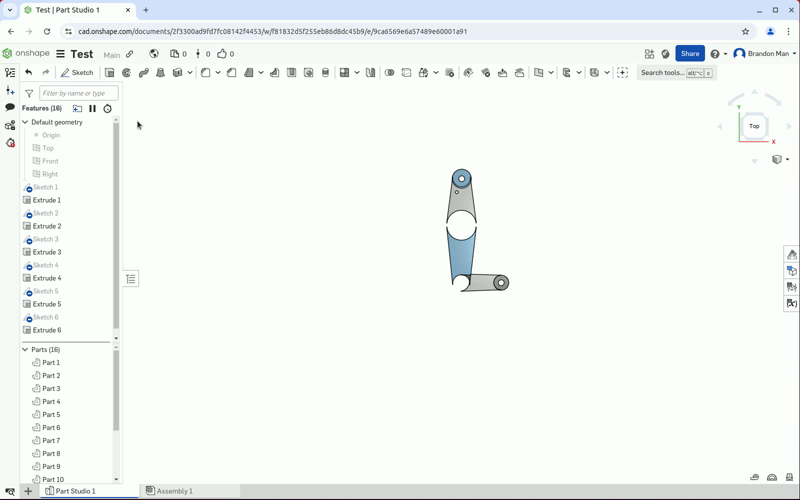
key(shift+h)
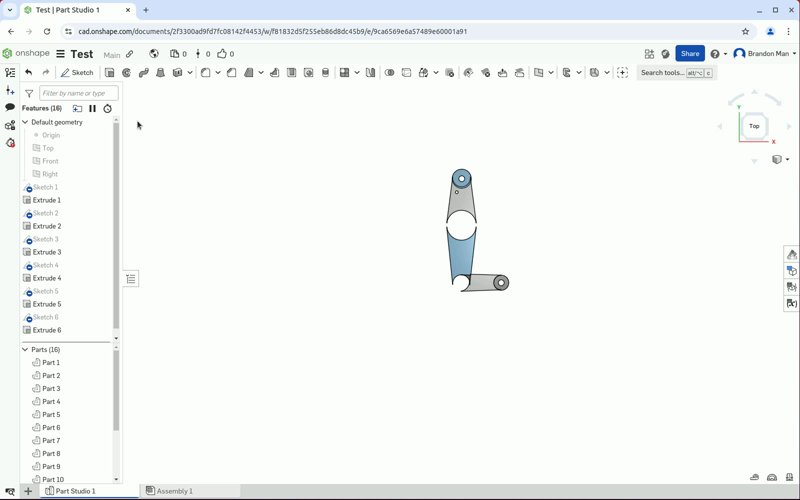
key(shift+h)
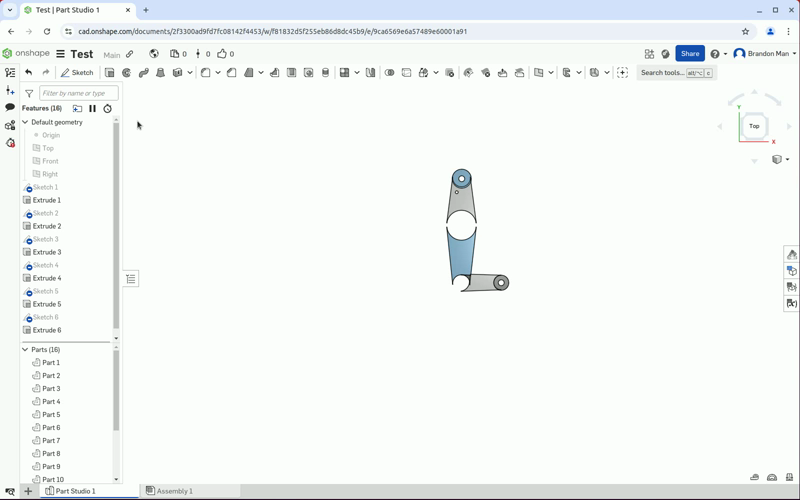
mouse_move(69, 189)
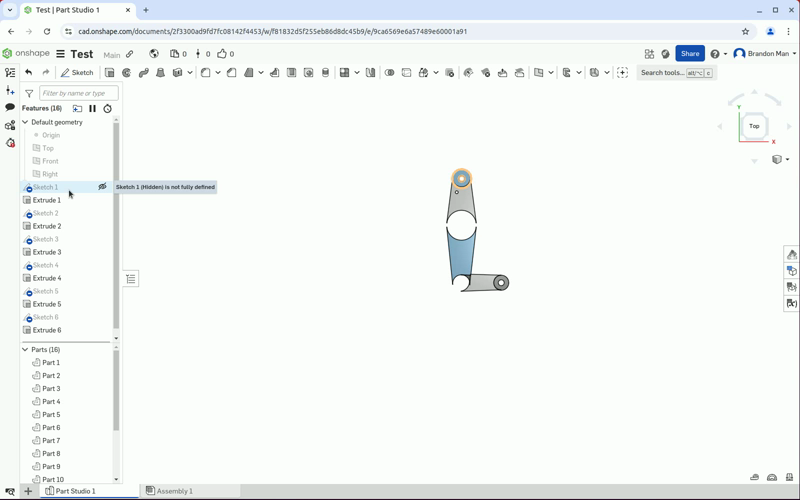
click(69, 189)
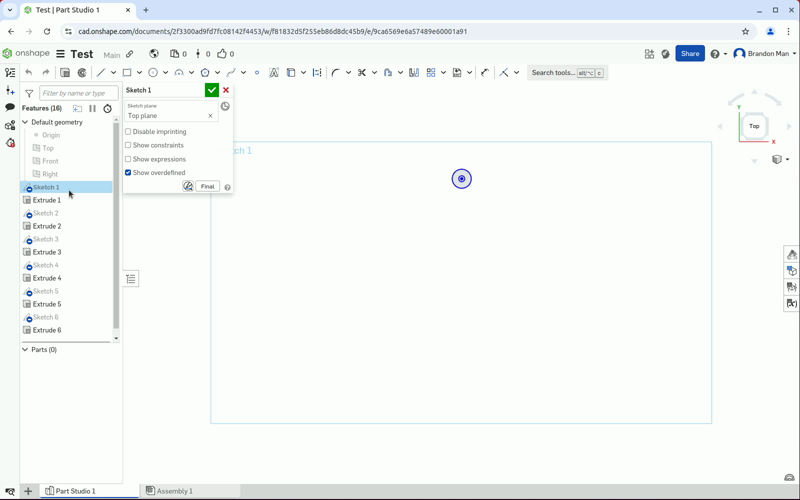
mouse_move(229, 92)
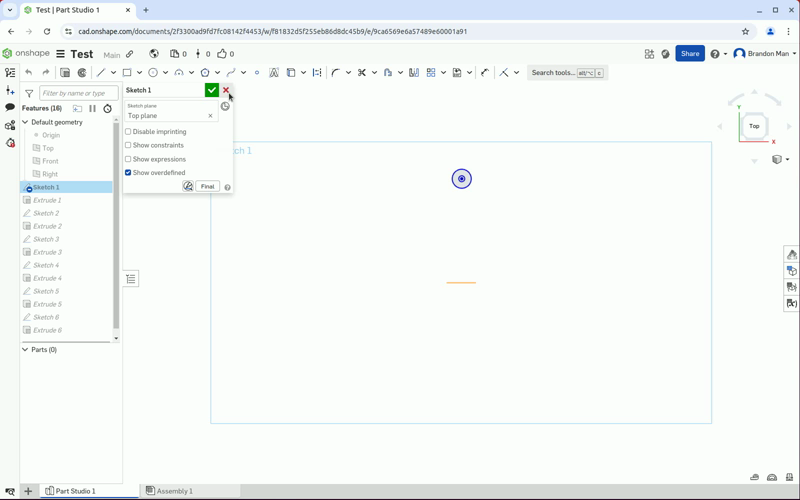
click(229, 92)
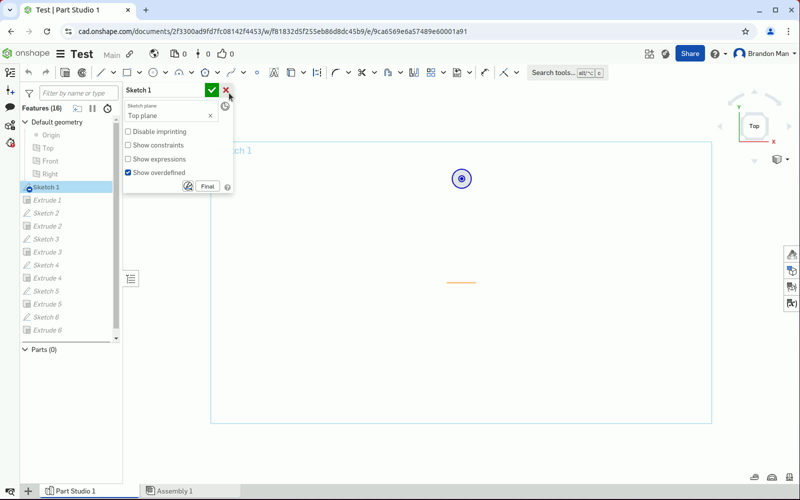
key(shift+s)
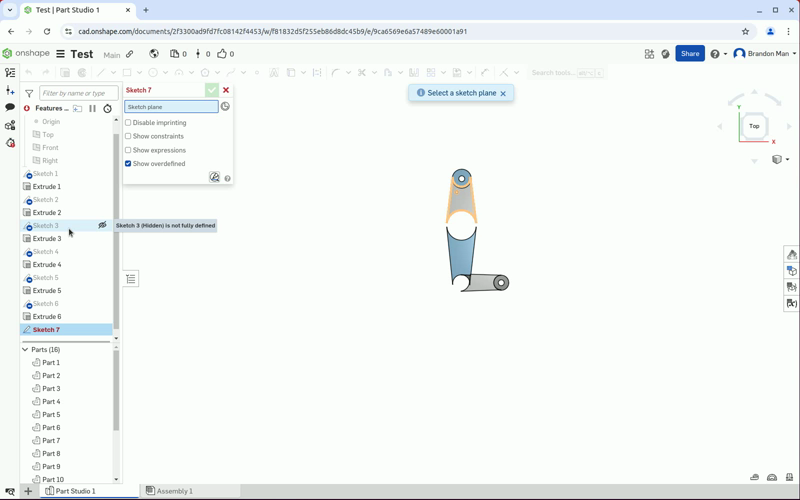
scroll(3)
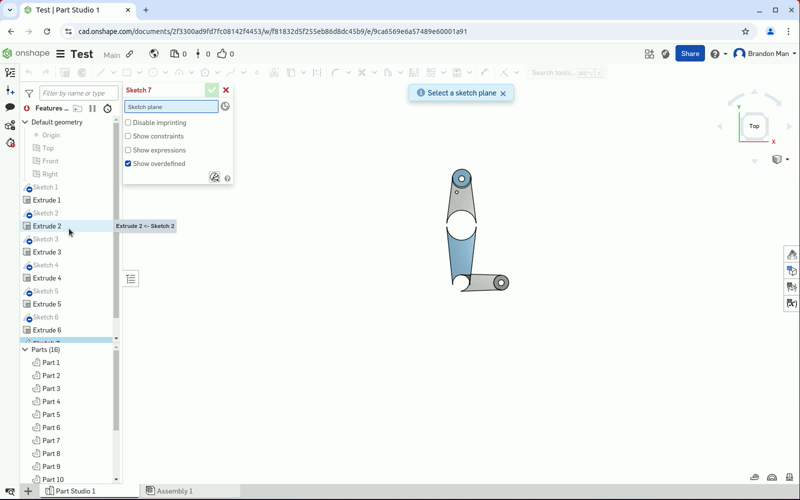
mouse_move(69, 150)
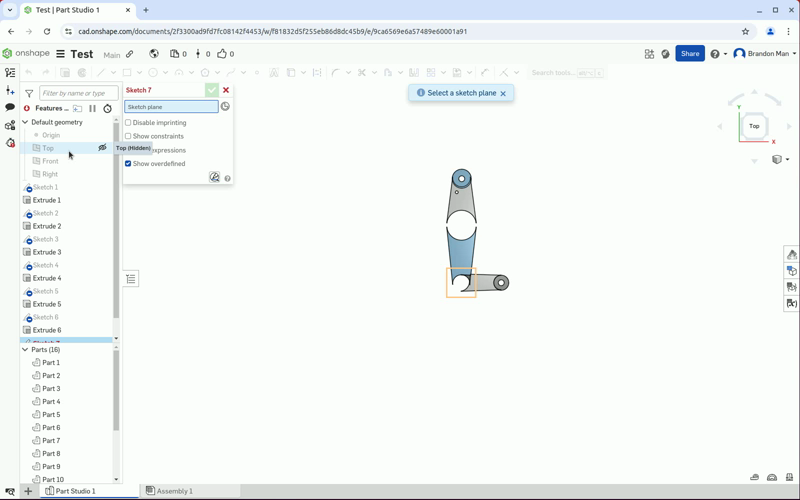
click(69, 150)
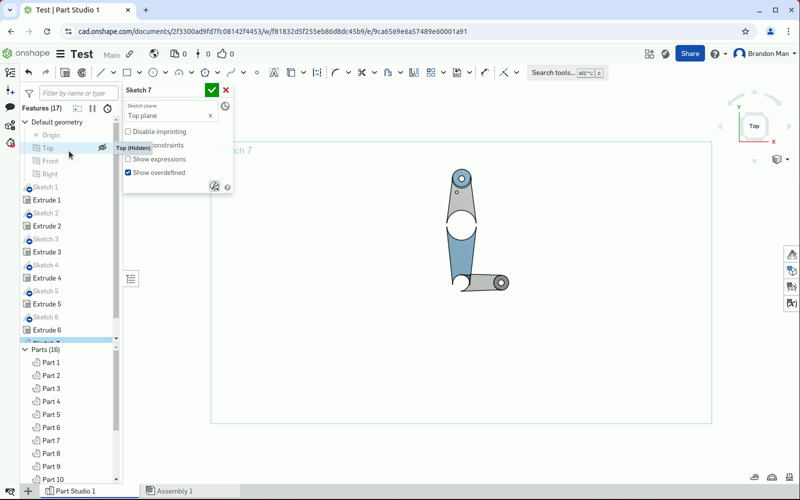
mouse_move(69, 352)
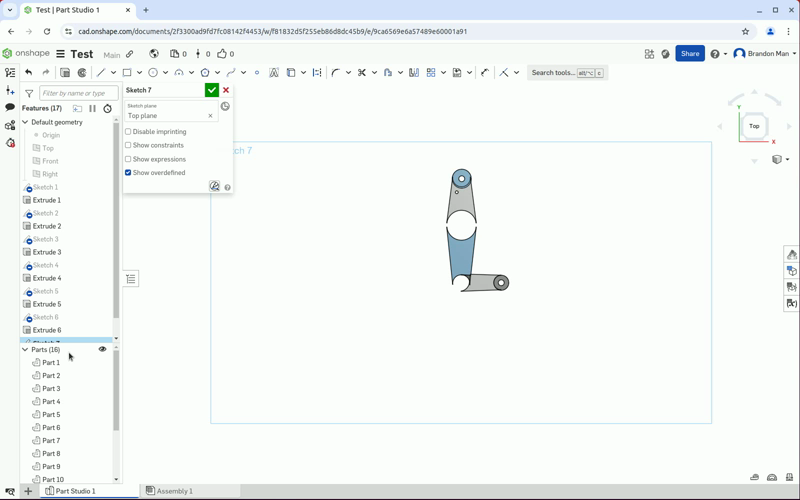
key(y)
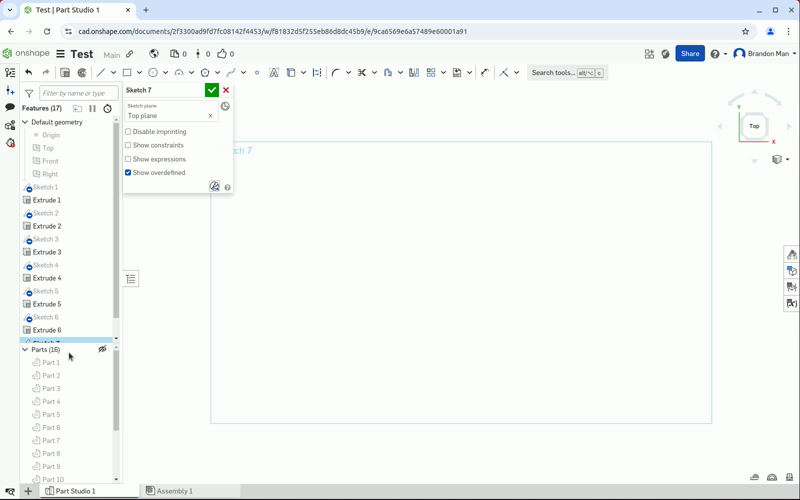
key(c)
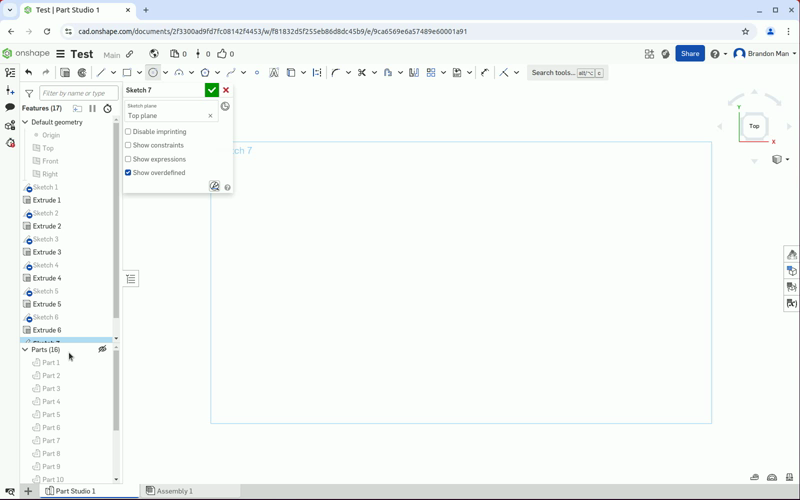
key_down(shift)
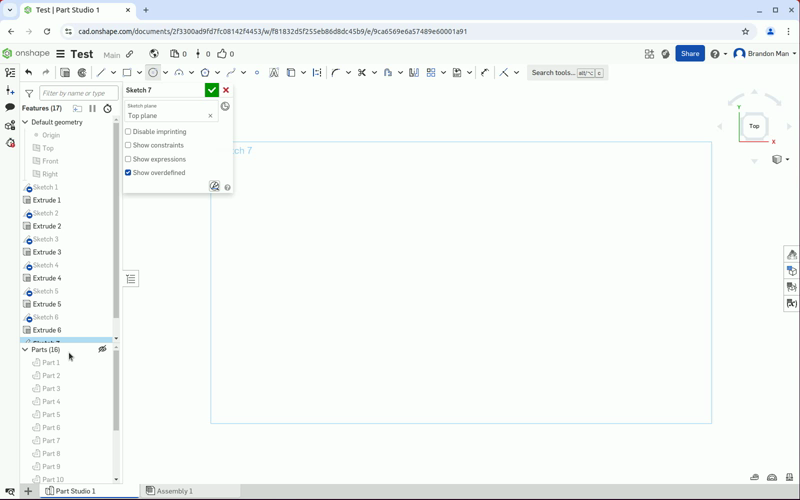
mouse_move(461, 225)
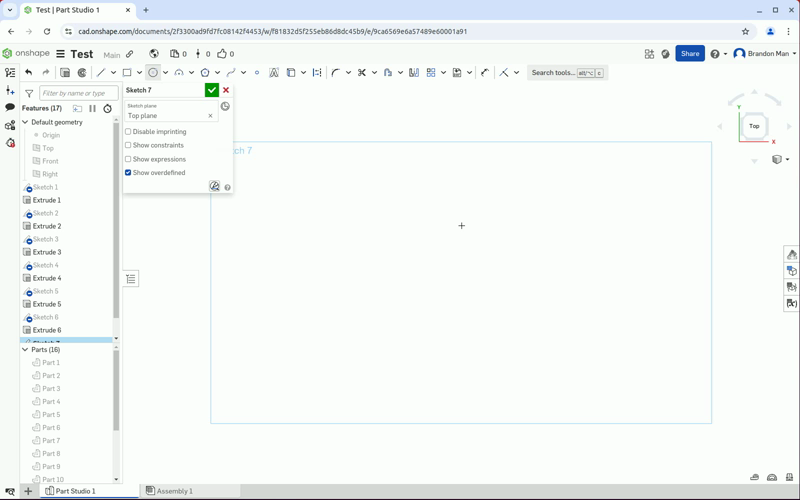
click(461, 225)
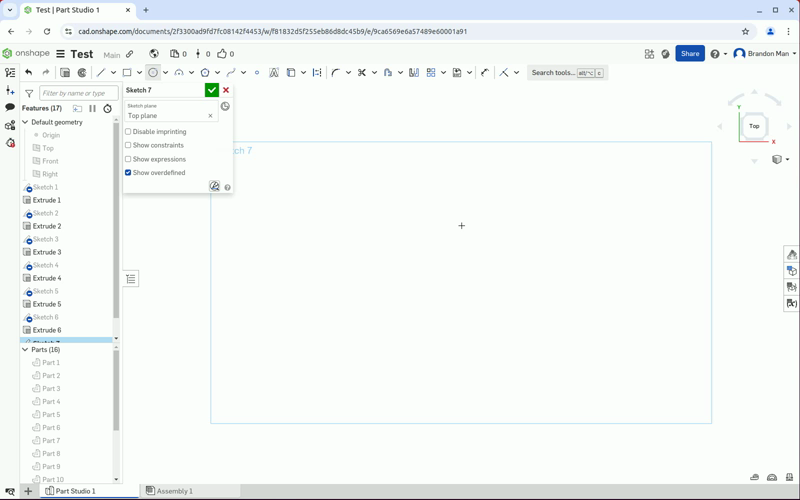
key_up(shift)
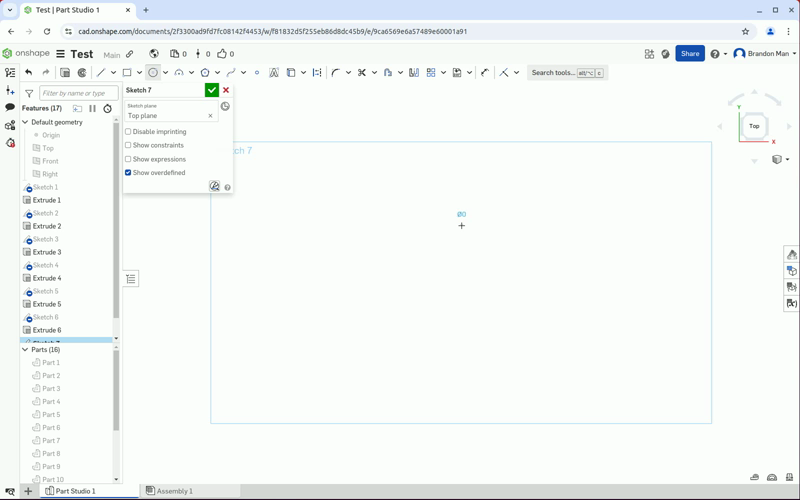
mouse_move(477, 225)
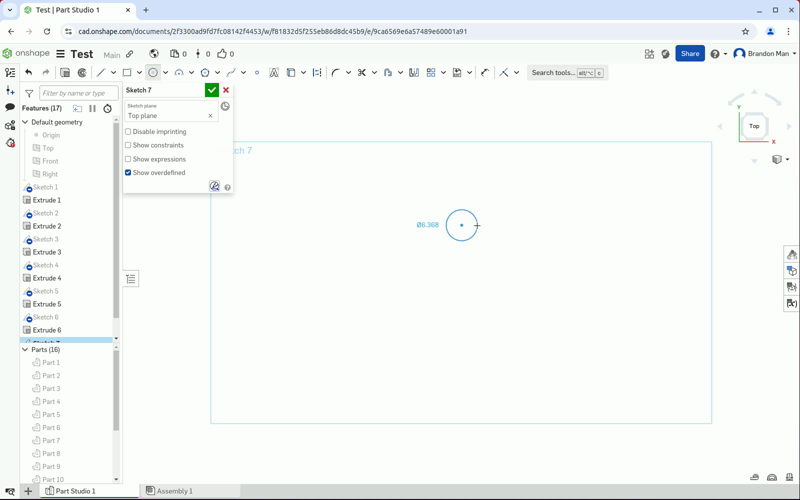
click(477, 225)
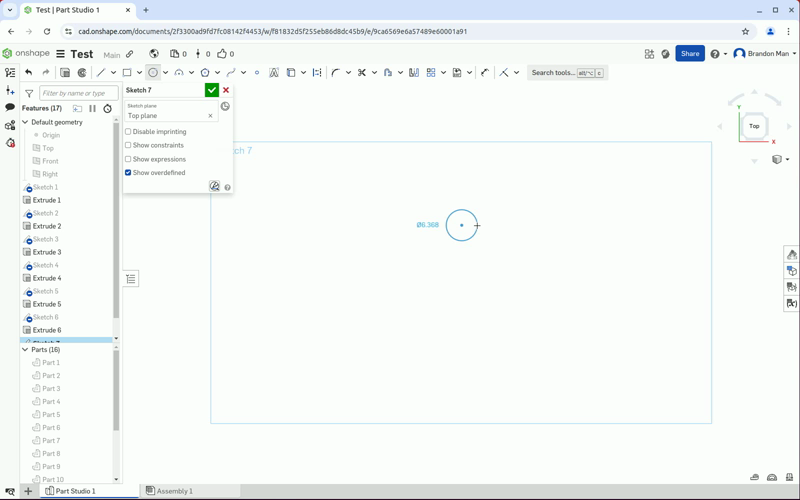
key(esc)
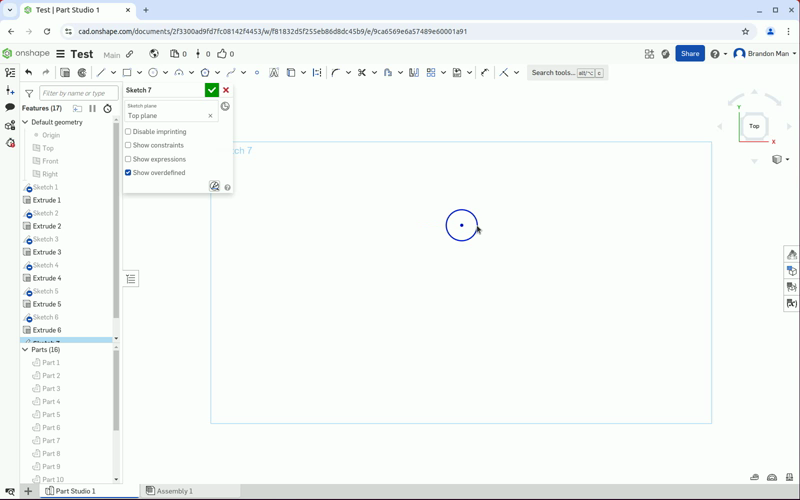
key(c)
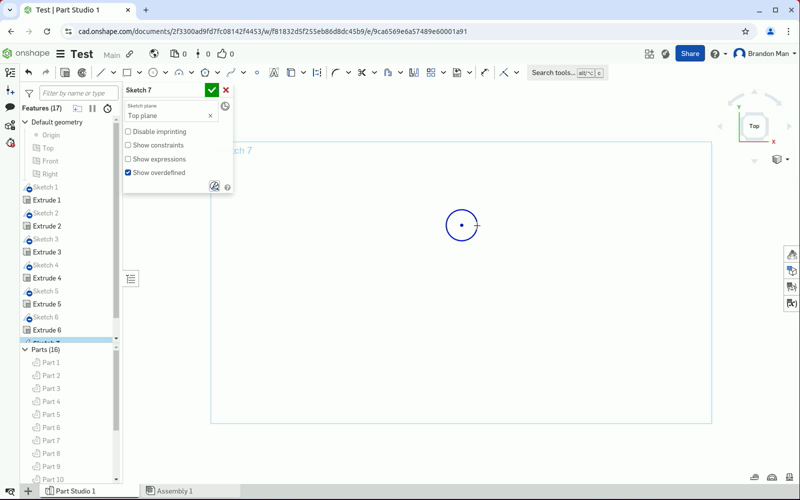
key_down(shift)
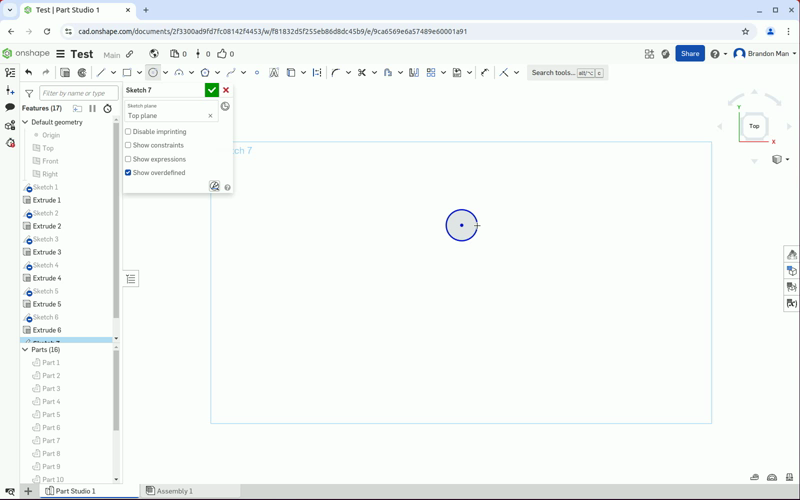
mouse_move(461, 225)
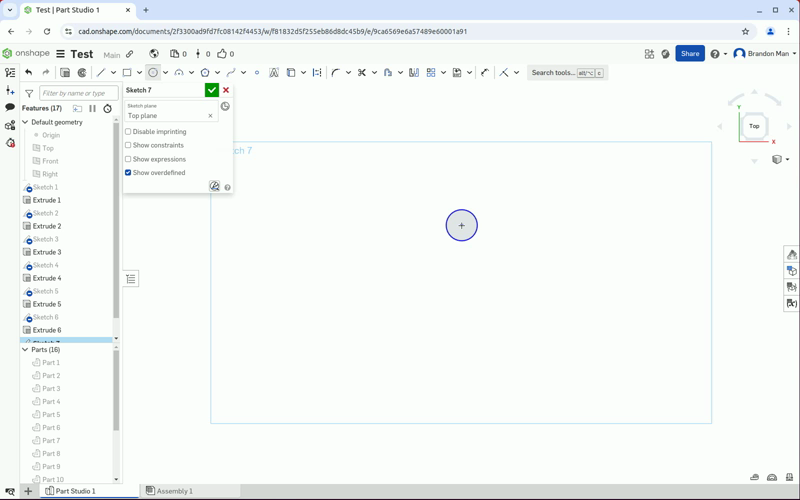
click(461, 225)
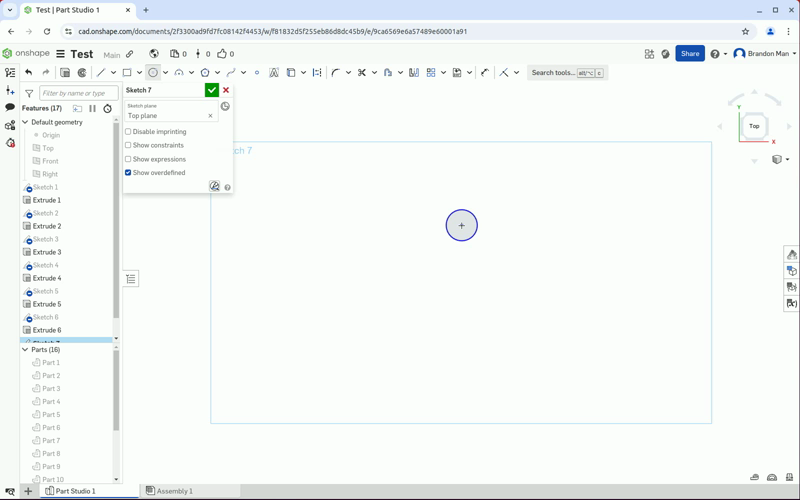
key_up(shift)
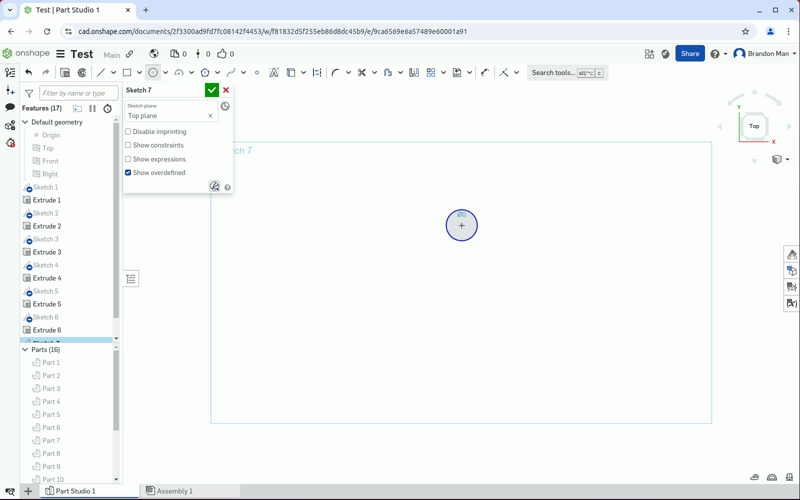
mouse_move(465, 225)
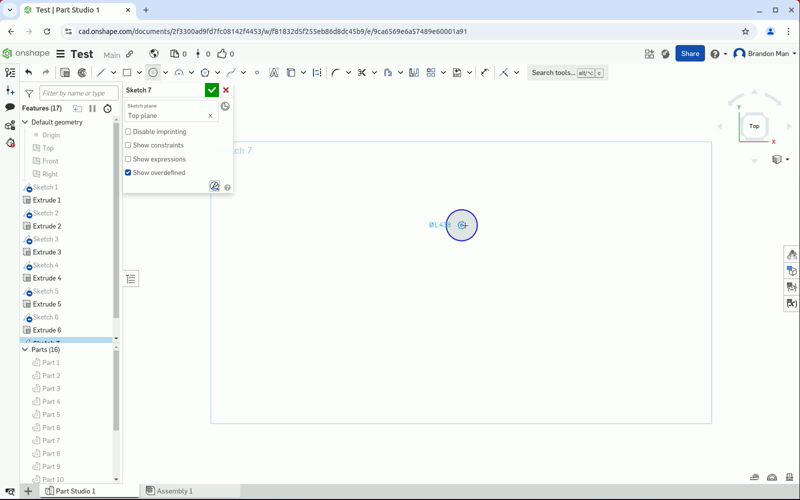
scroll(6)
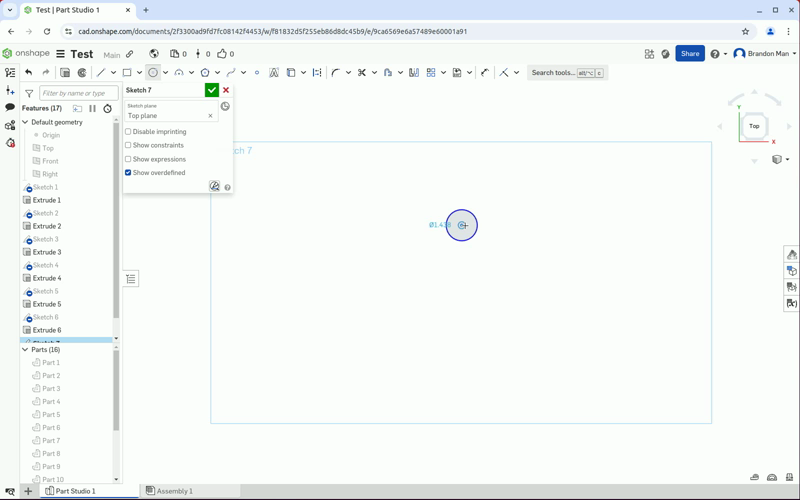
scroll(6)
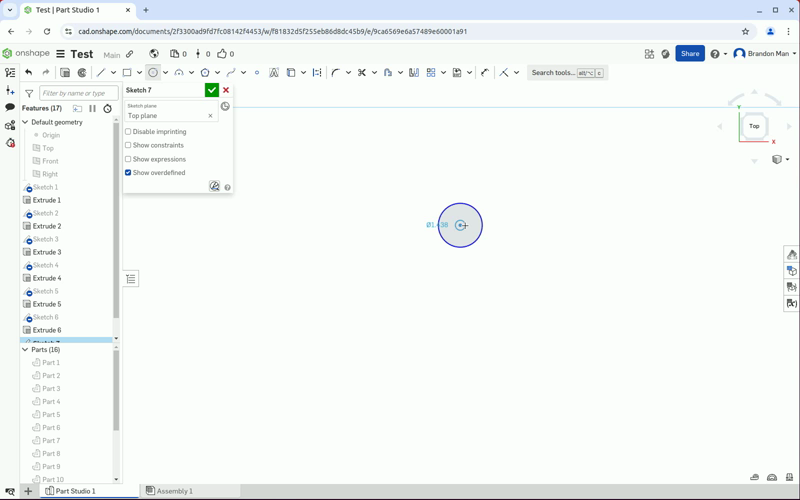
scroll(6)
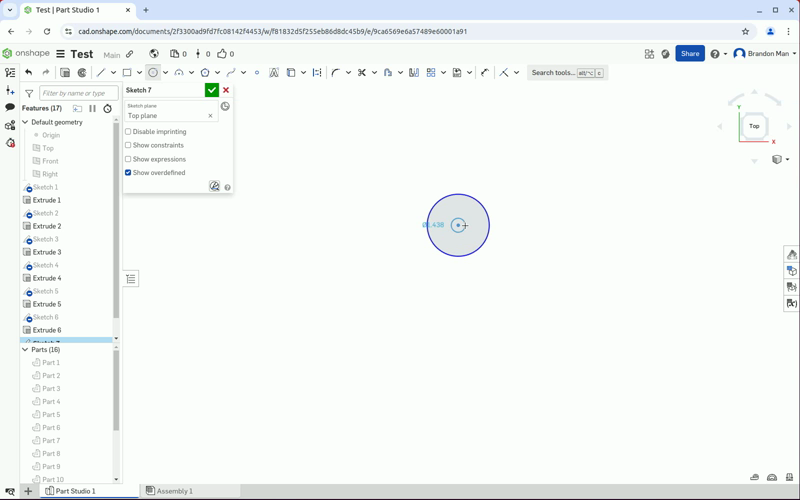
scroll(6)
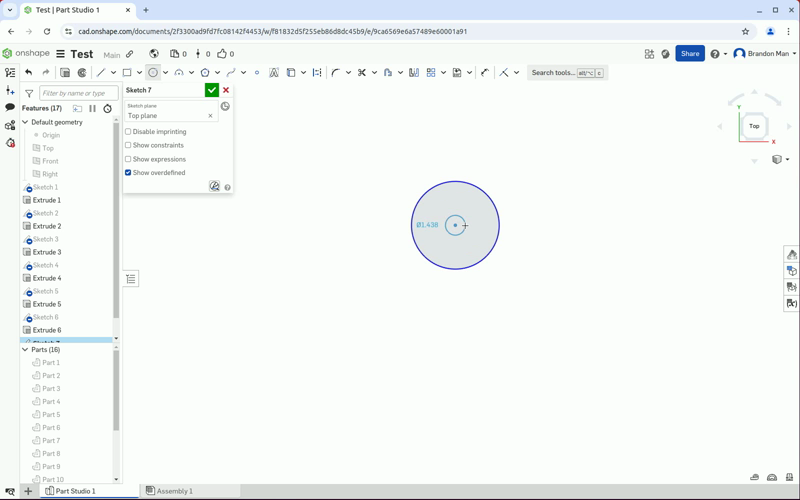
scroll(6)
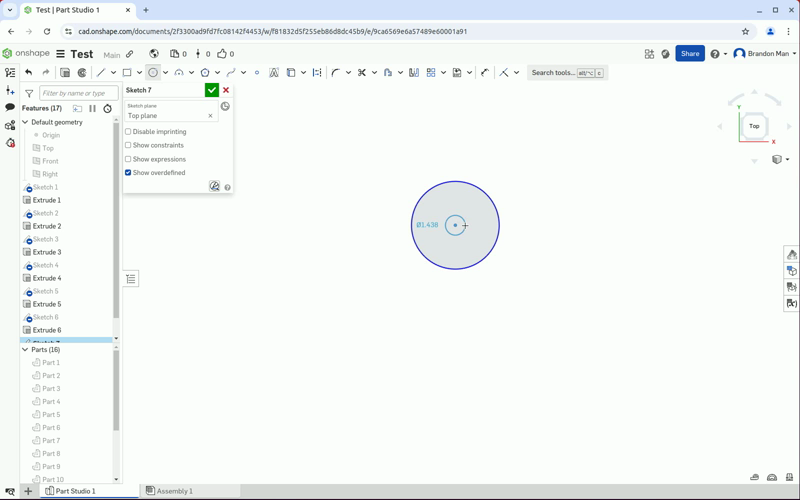
scroll(6)
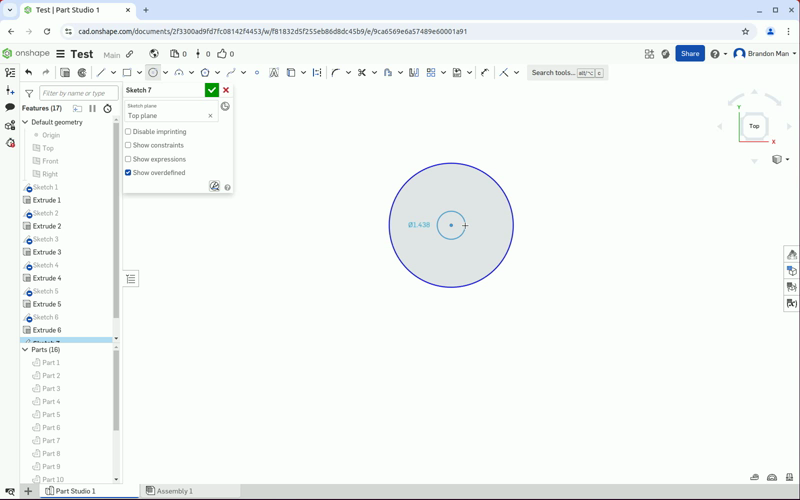
scroll(6)
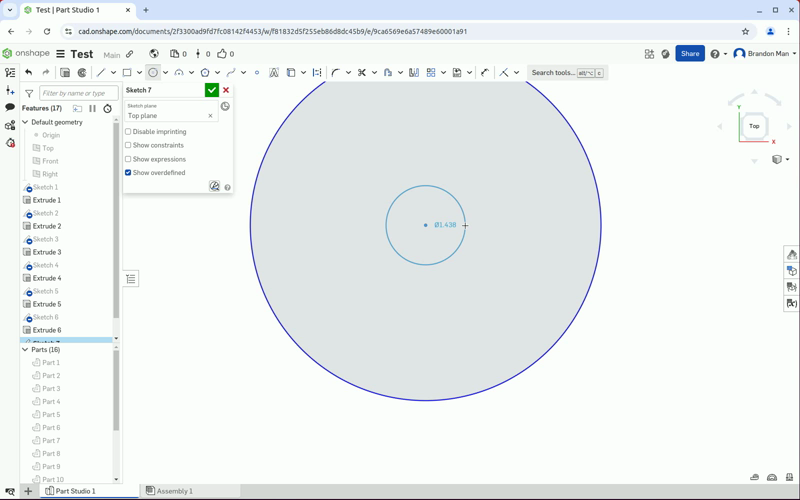
click(465, 225)
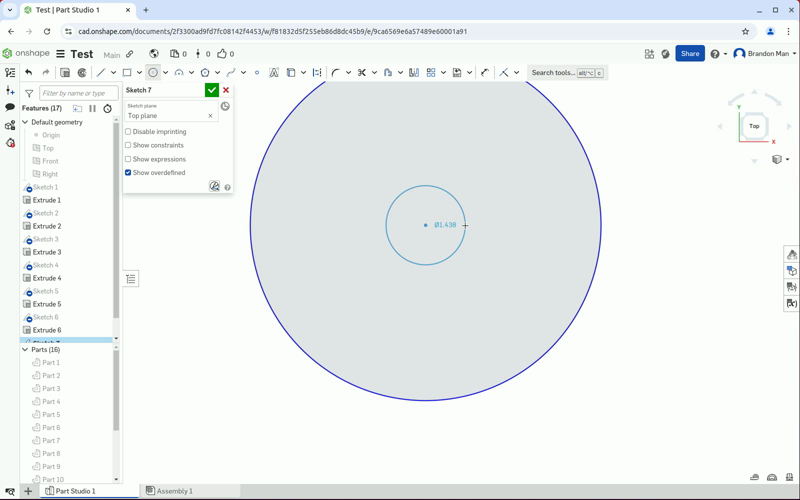
scroll(-6)
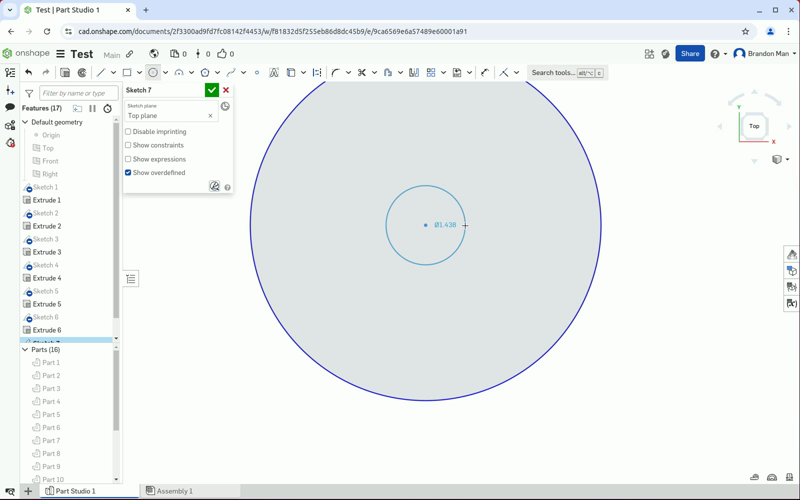
scroll(-6)
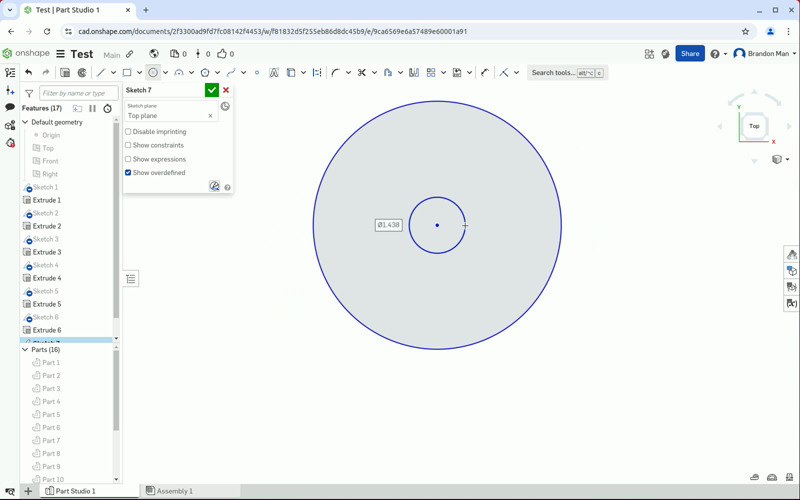
scroll(-6)
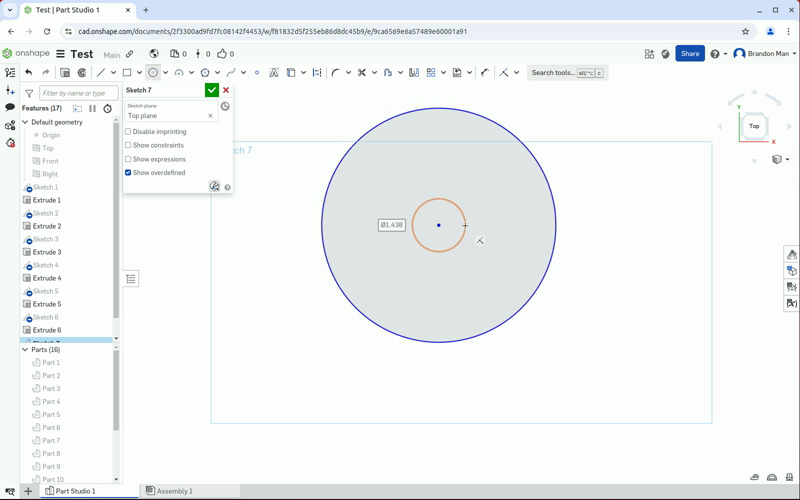
scroll(-6)
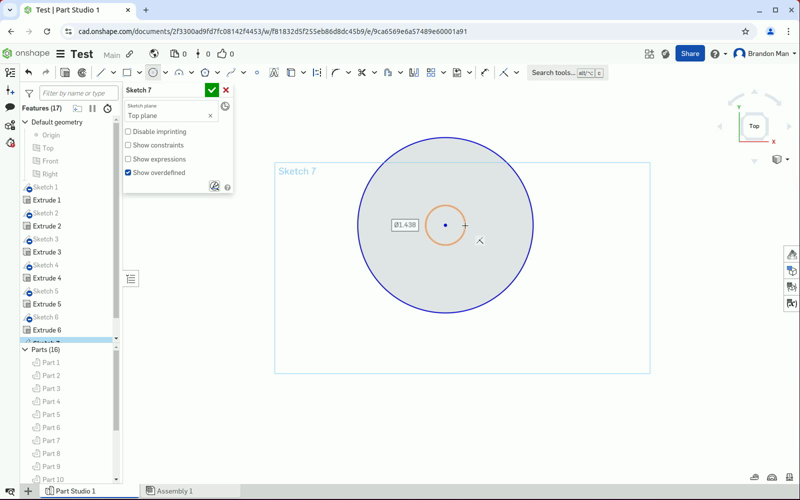
scroll(-6)
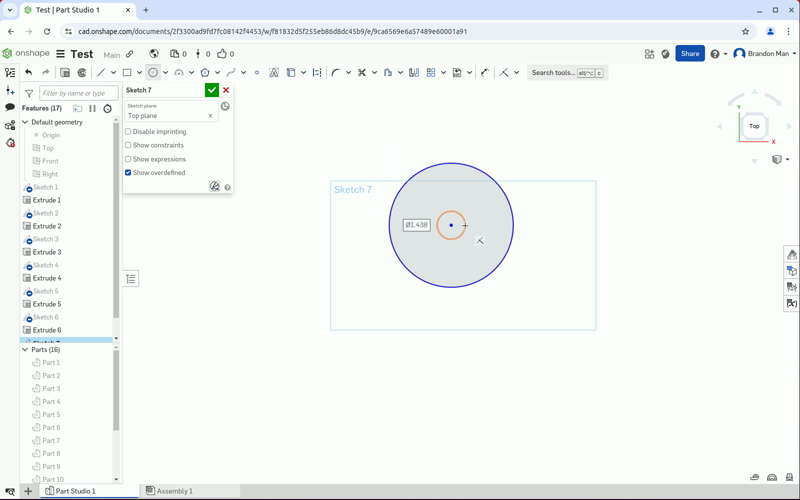
scroll(-6)
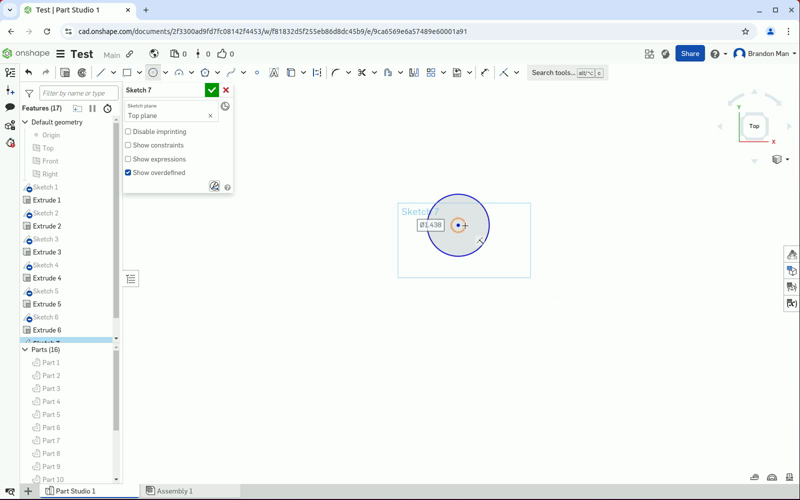
scroll(-6)
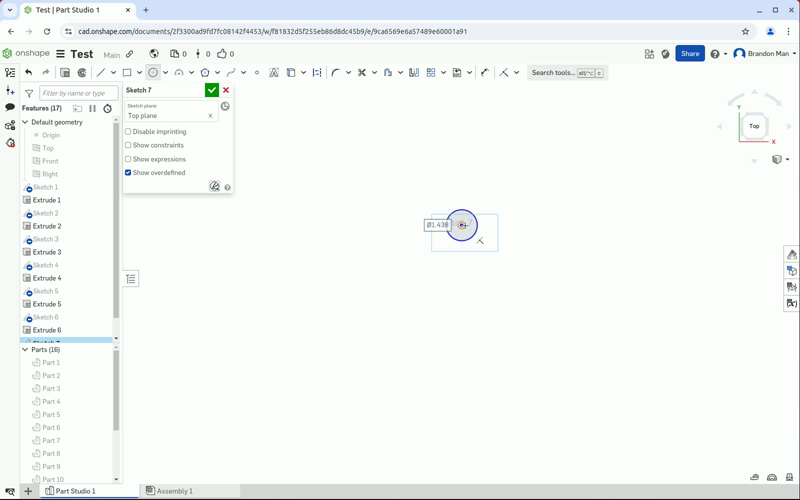
key(esc)
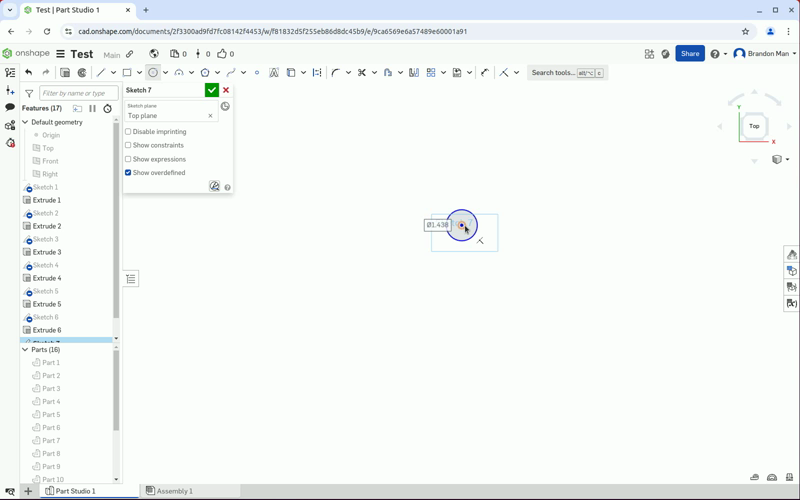
mouse_move(457, 238)
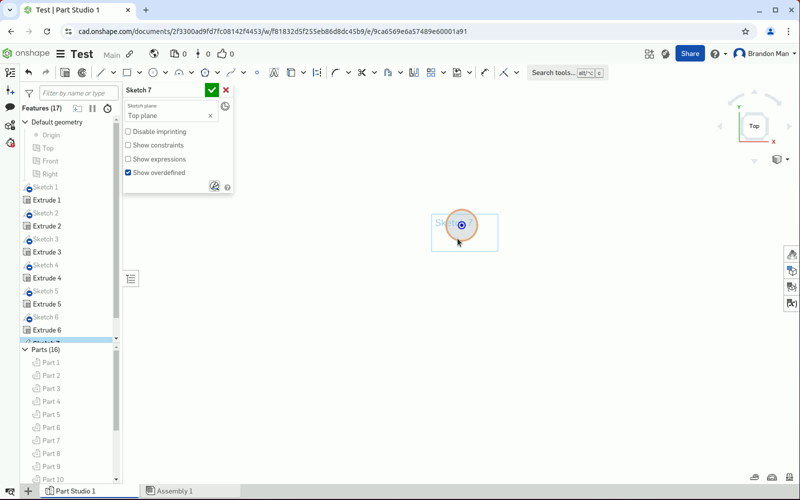
scroll(6)
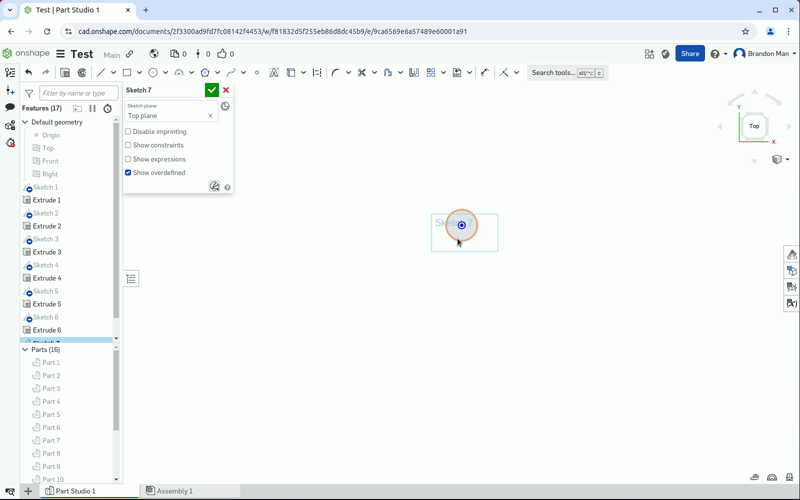
scroll(6)
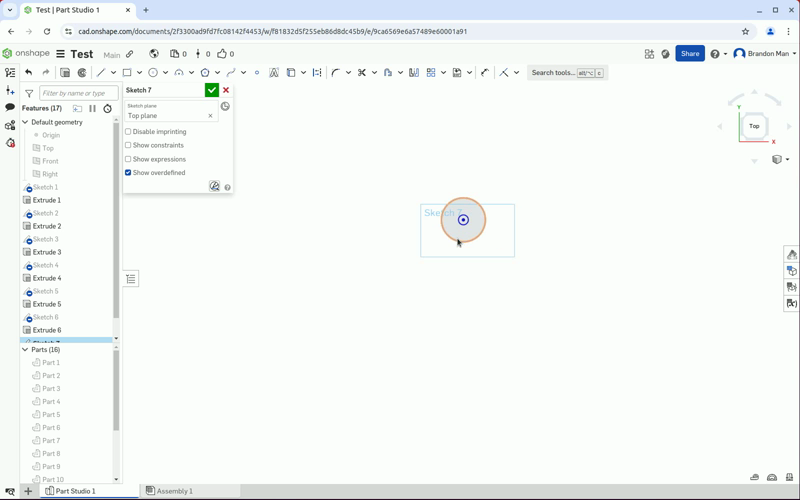
scroll(6)
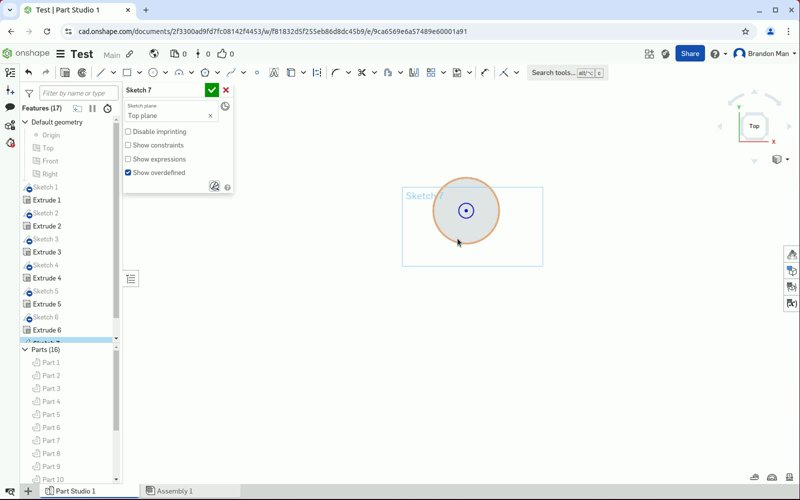
scroll(6)
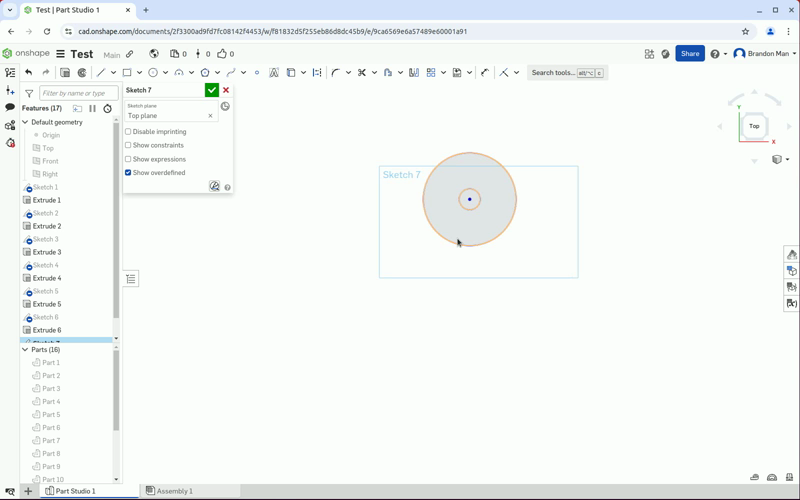
scroll(6)
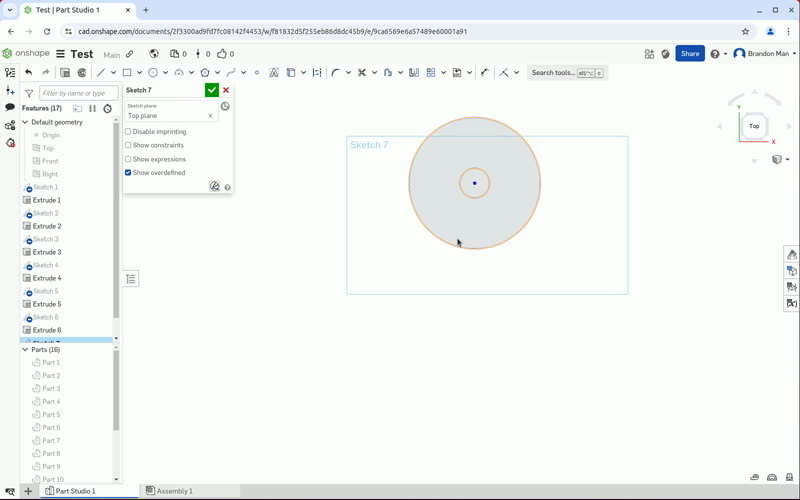
scroll(6)
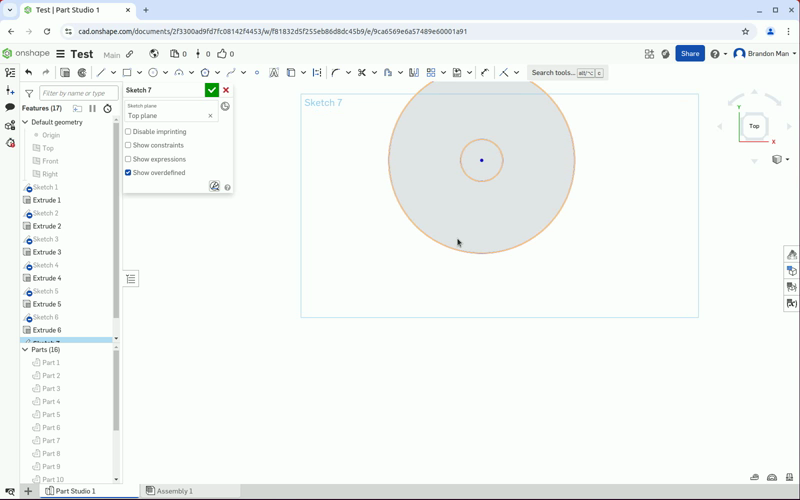
scroll(6)
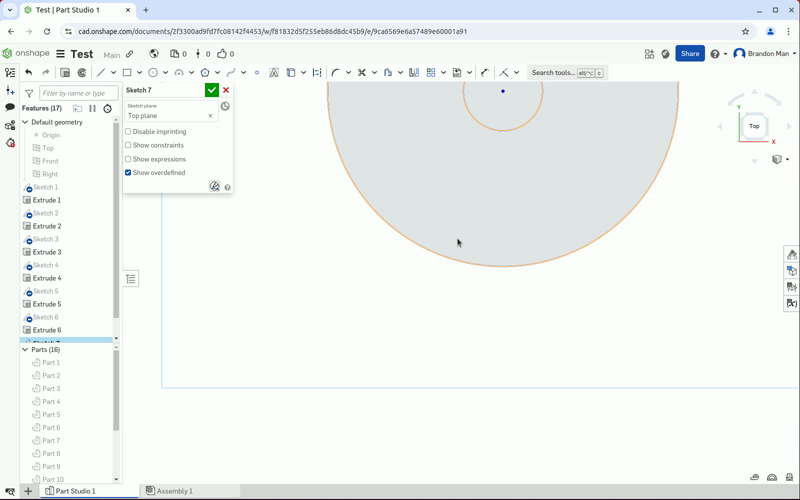
click(457, 238)
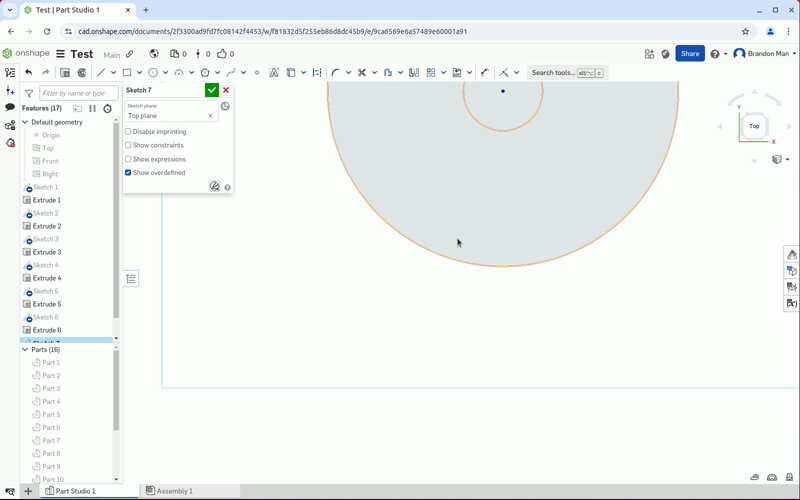
scroll(-6)
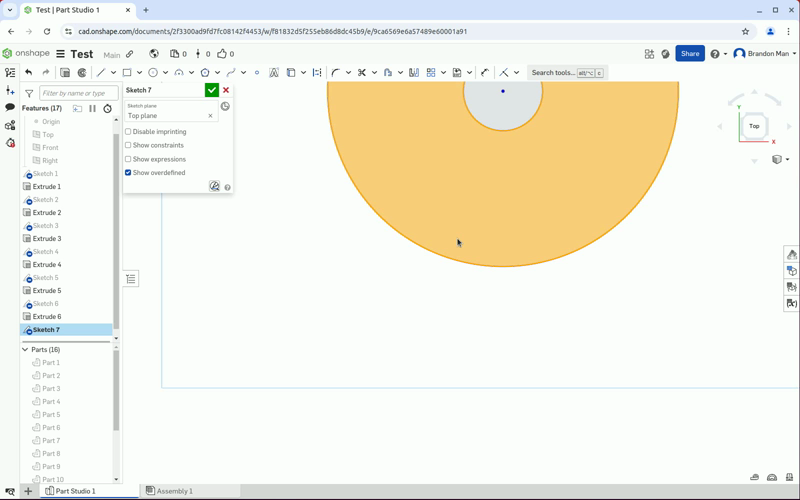
scroll(-6)
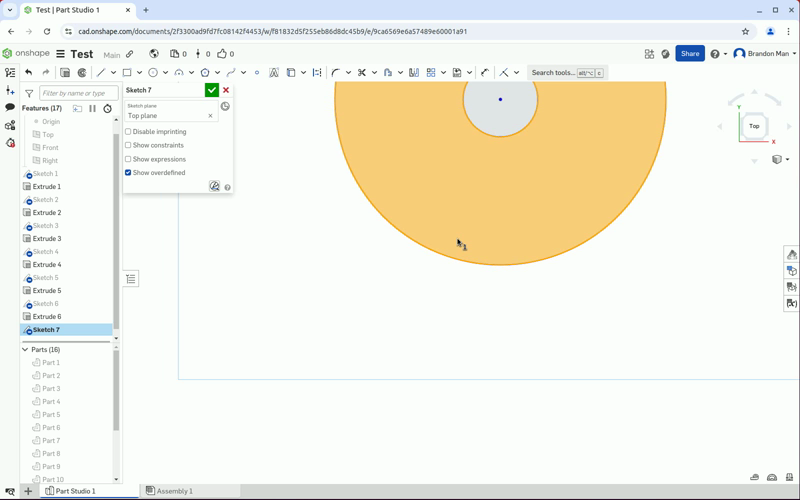
scroll(-6)
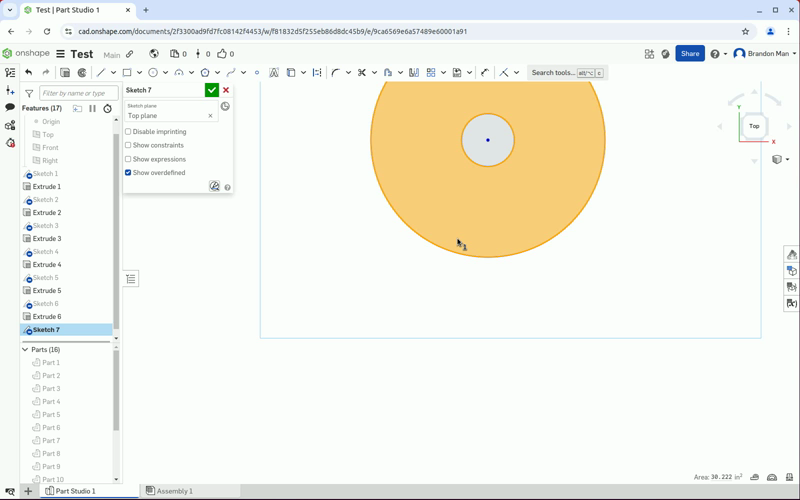
scroll(-6)
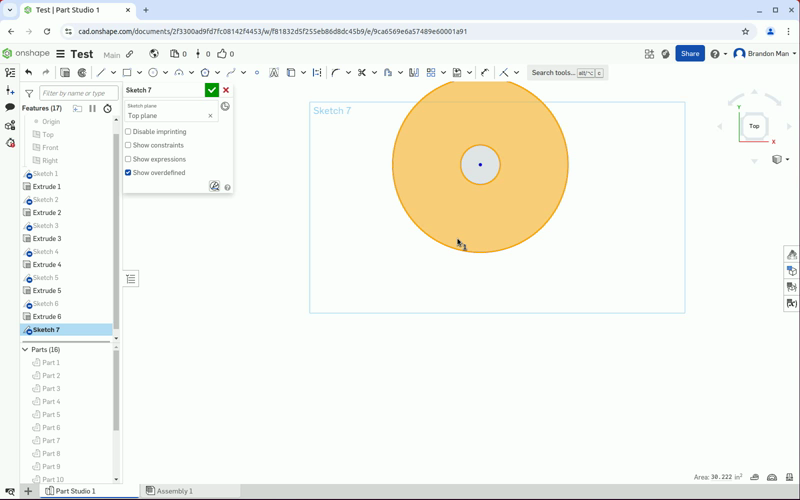
scroll(-6)
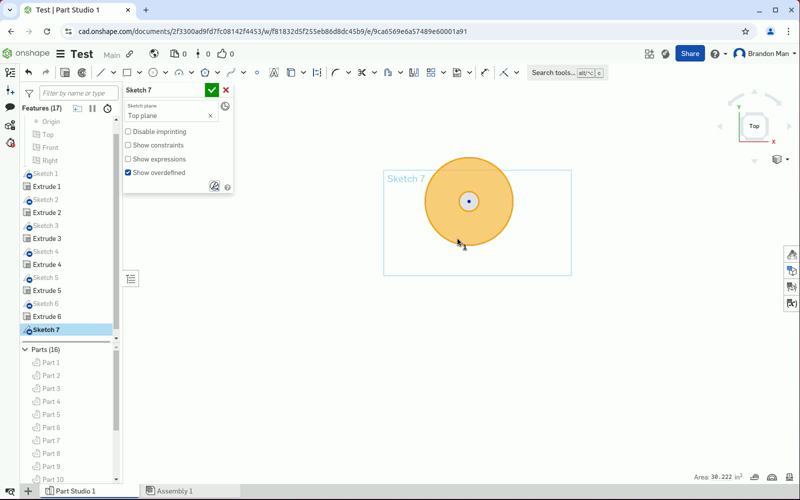
scroll(-6)
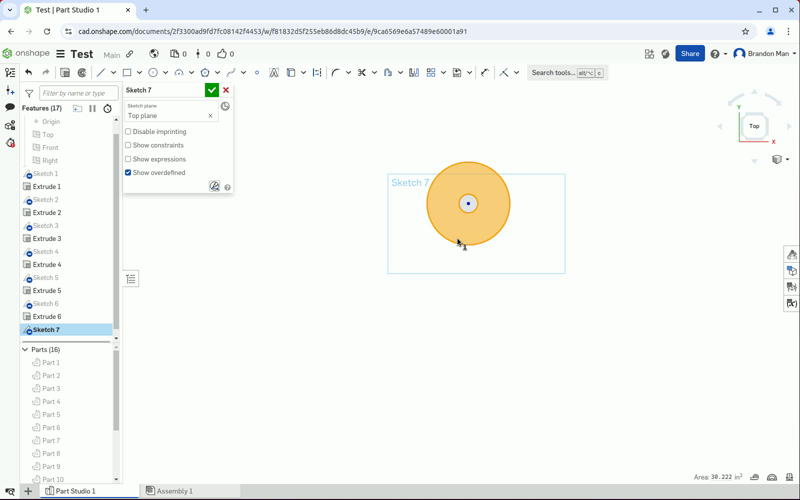
scroll(-6)
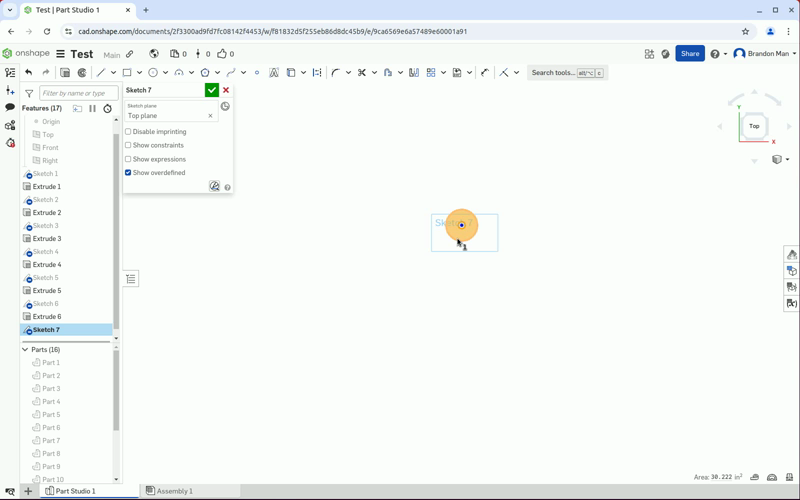
mouse_move(69, 352)
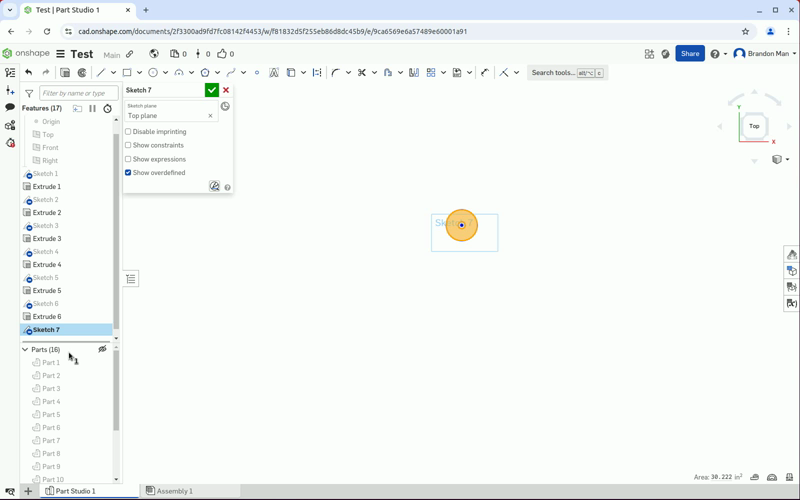
key(shift+y)
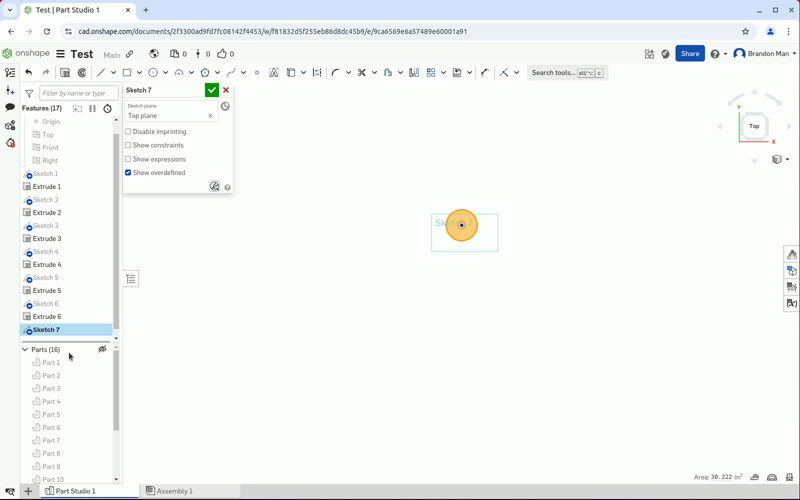
key(shift+e)
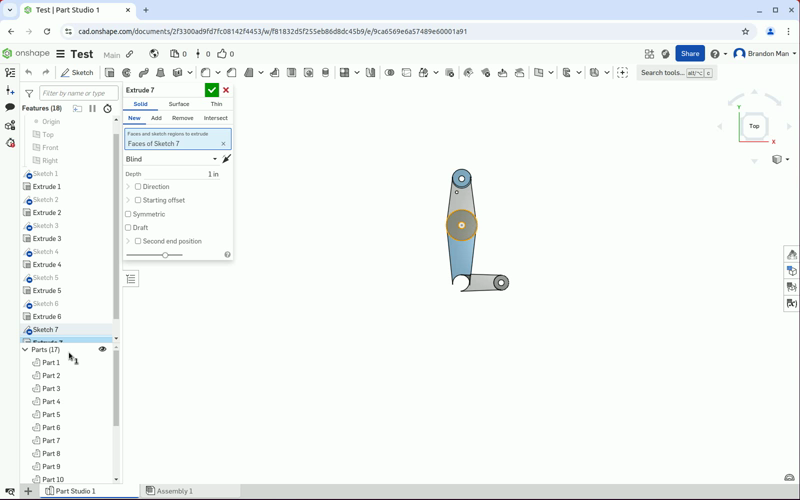
mouse_move(143, 106)
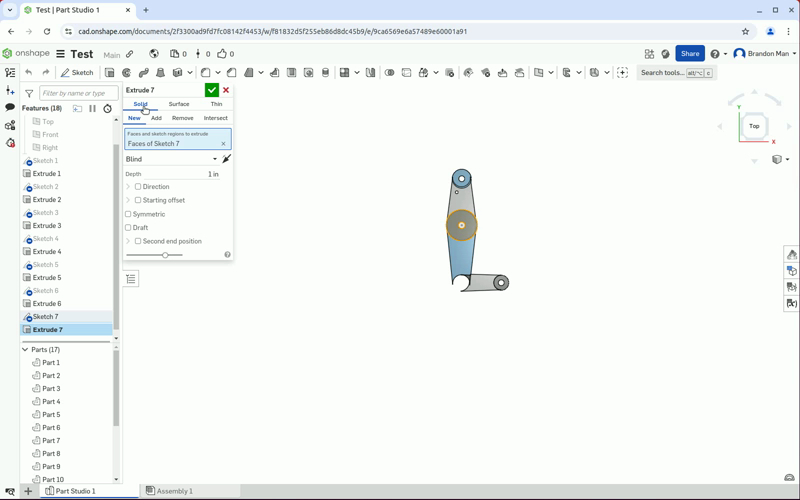
click(143, 106)
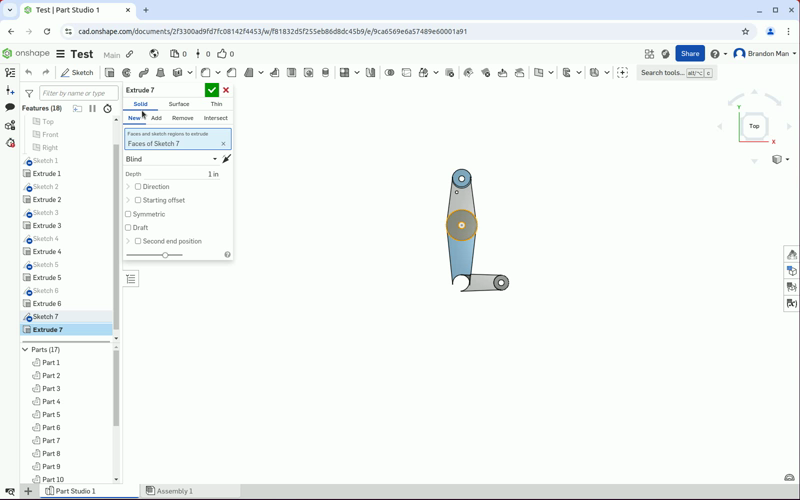
mouse_move(137, 120)
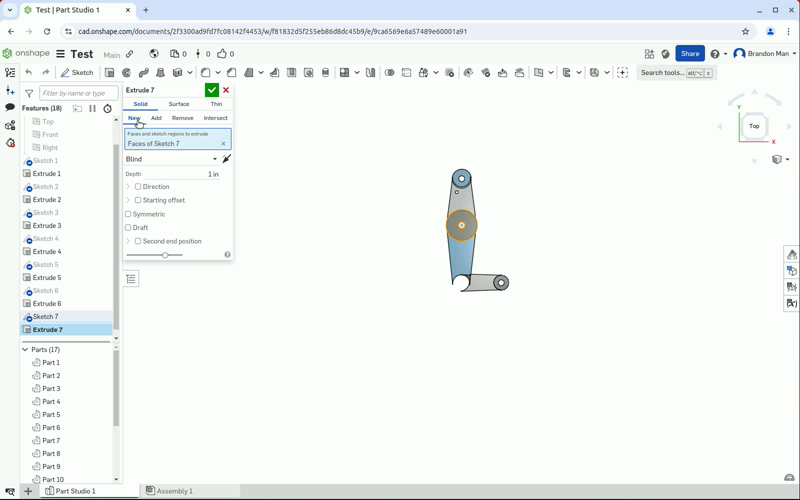
click(137, 120)
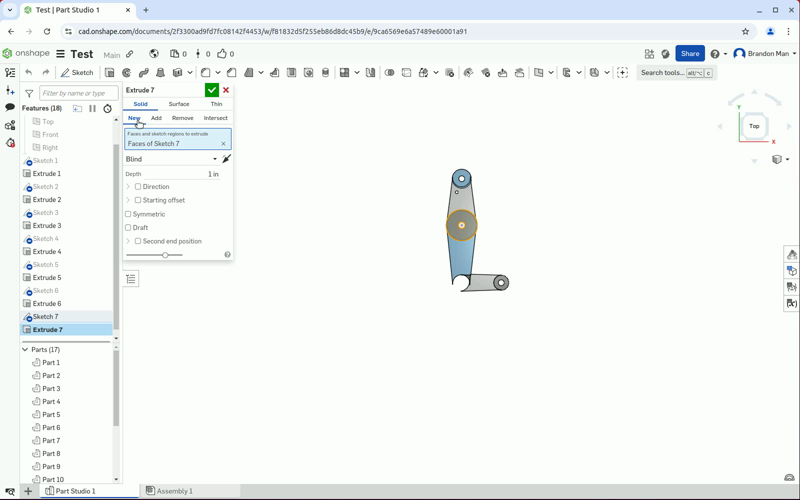
key(tab, 4)
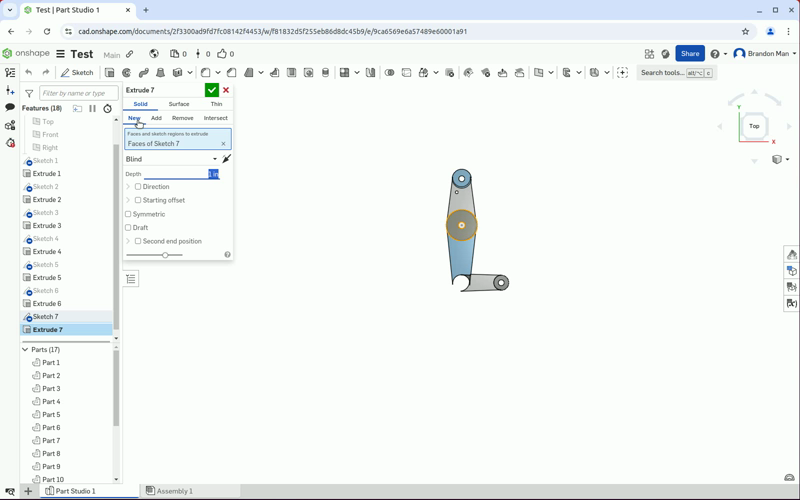
text(0.481)
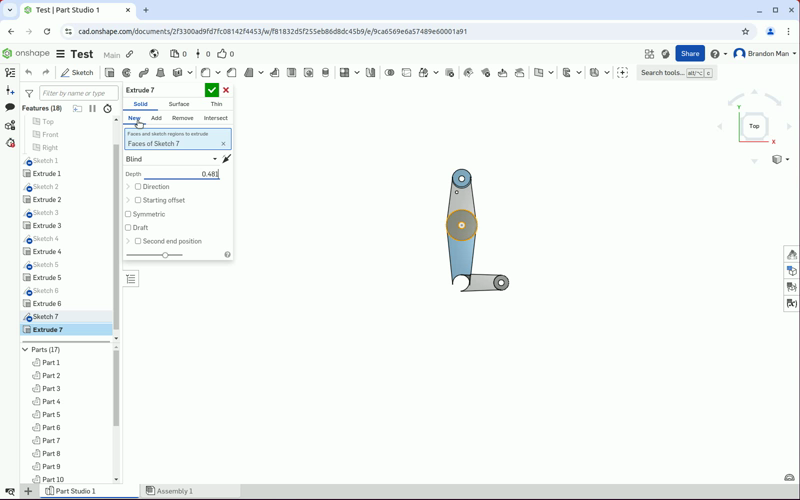
key(enter)
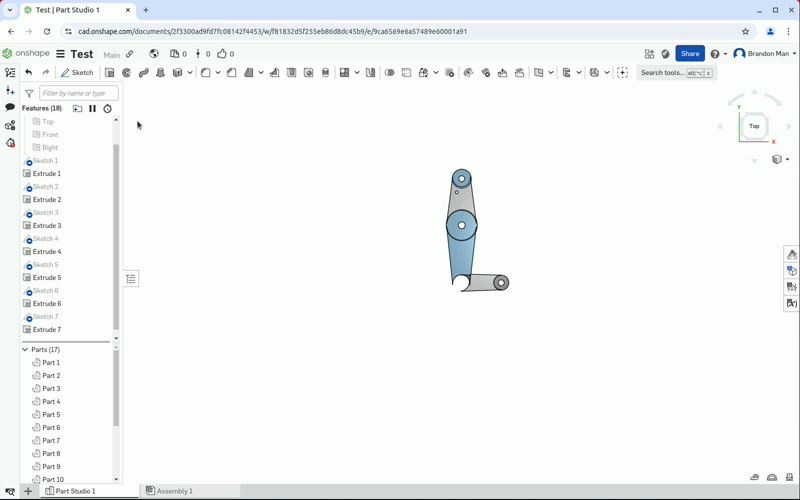
key(shift+h)
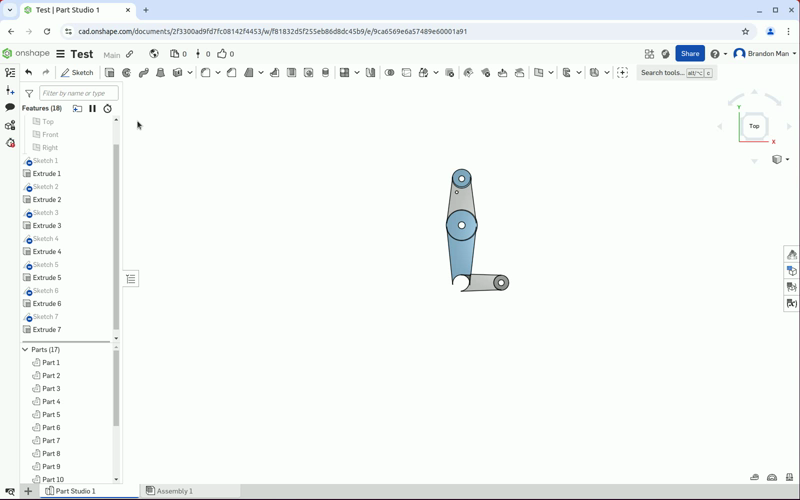
key(shift+h)
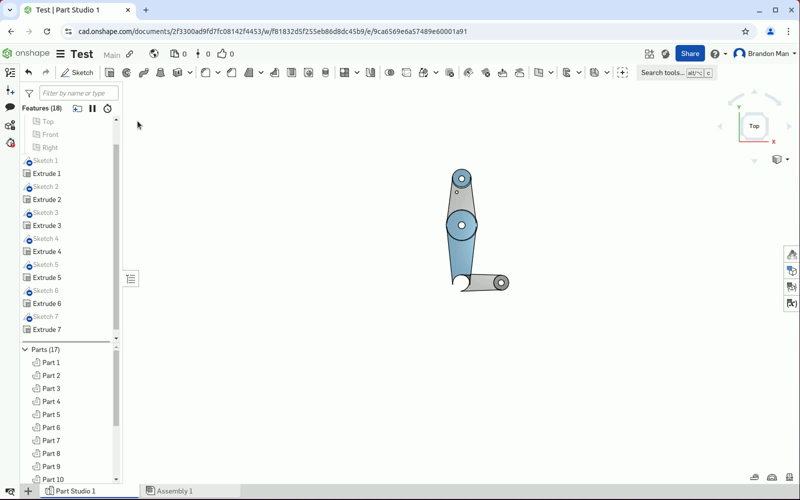
mouse_move(69, 163)
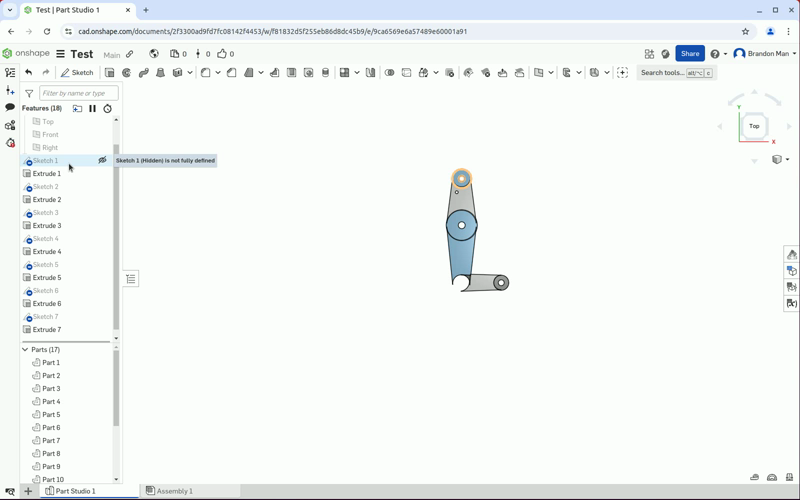
click(69, 163)
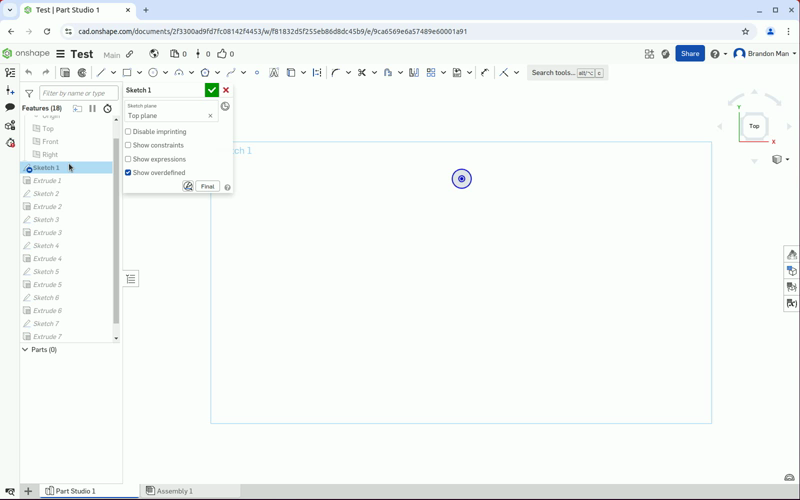
mouse_move(229, 92)
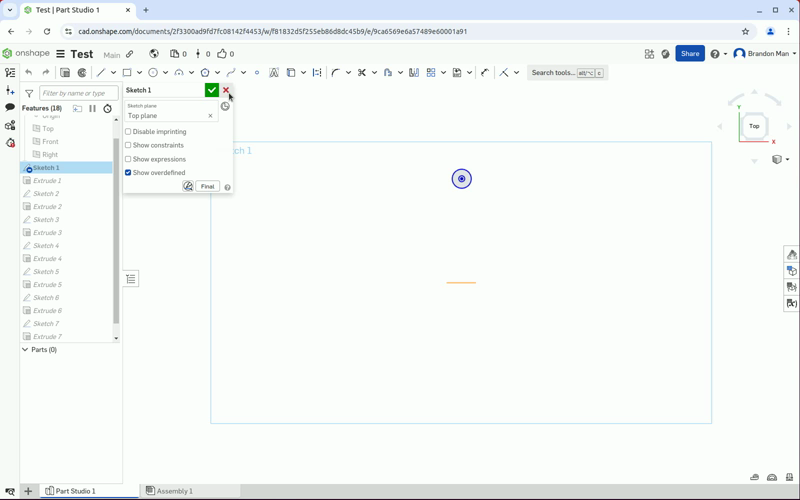
click(229, 92)
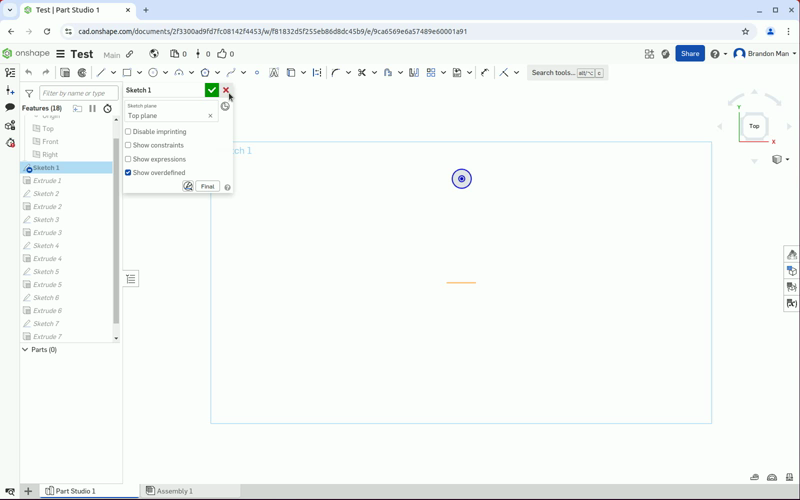
key(shift+s)
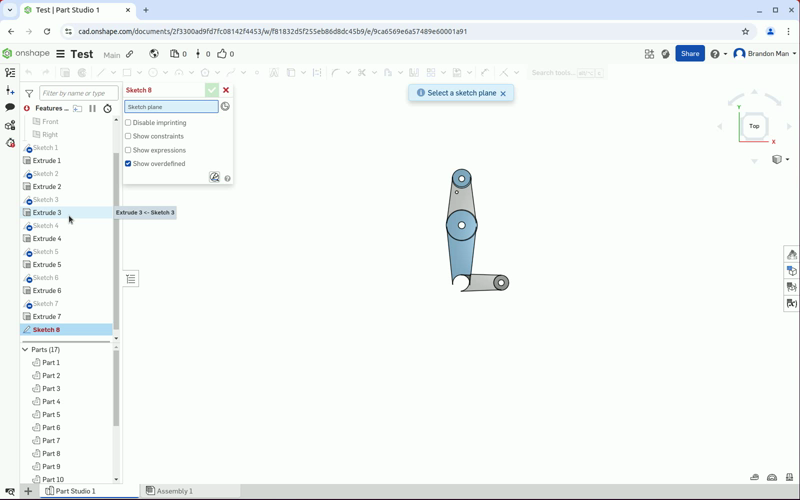
scroll(3)
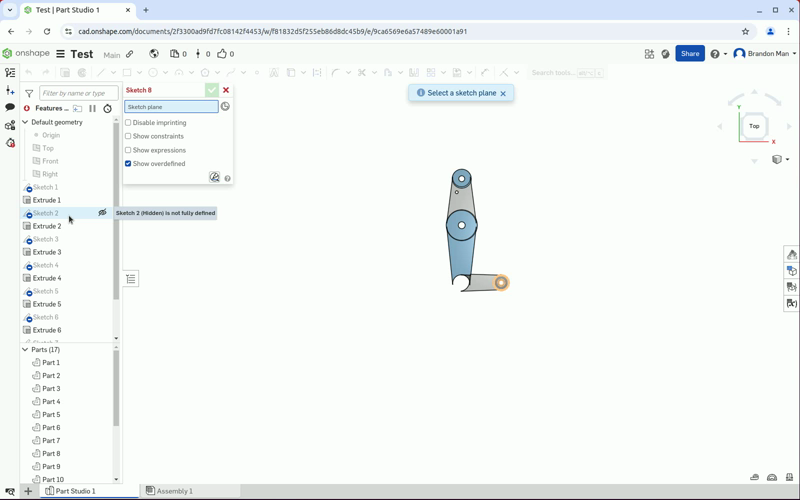
mouse_move(69, 150)
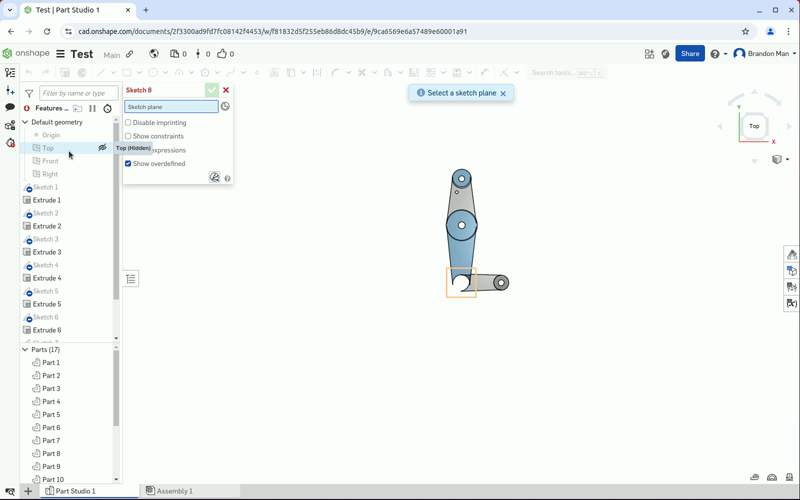
click(69, 150)
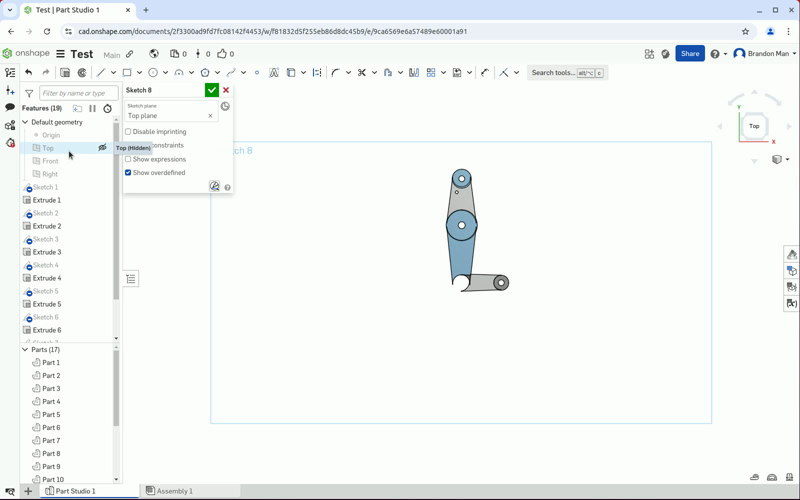
mouse_move(69, 352)
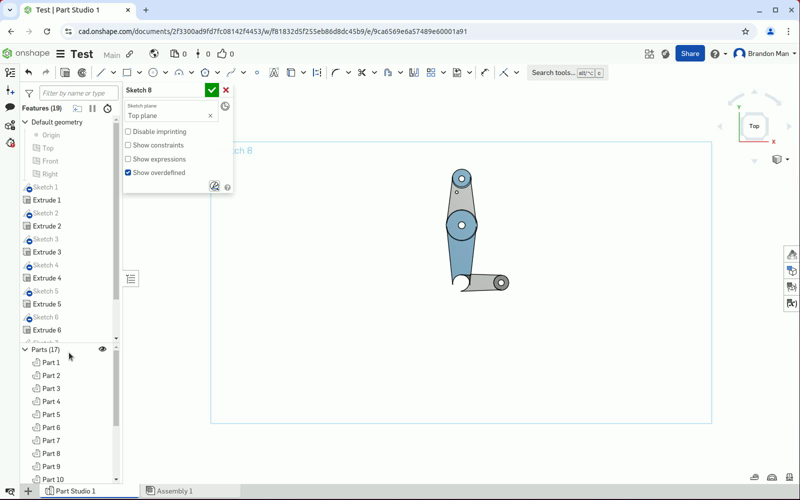
key(y)
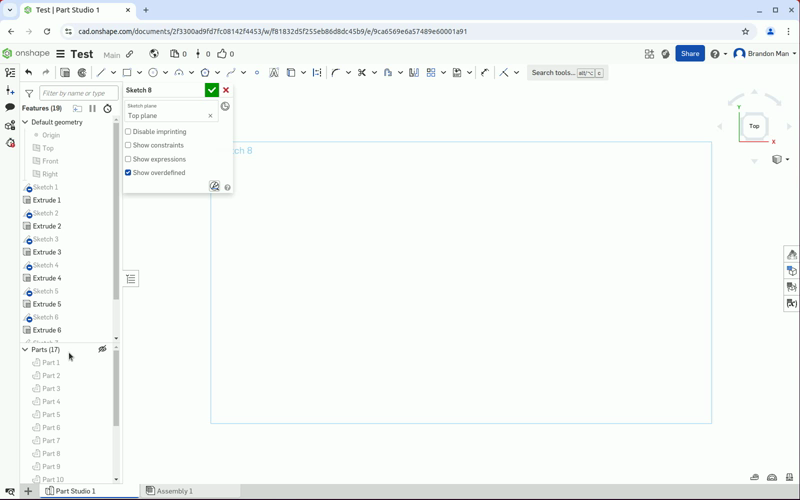
key(c)
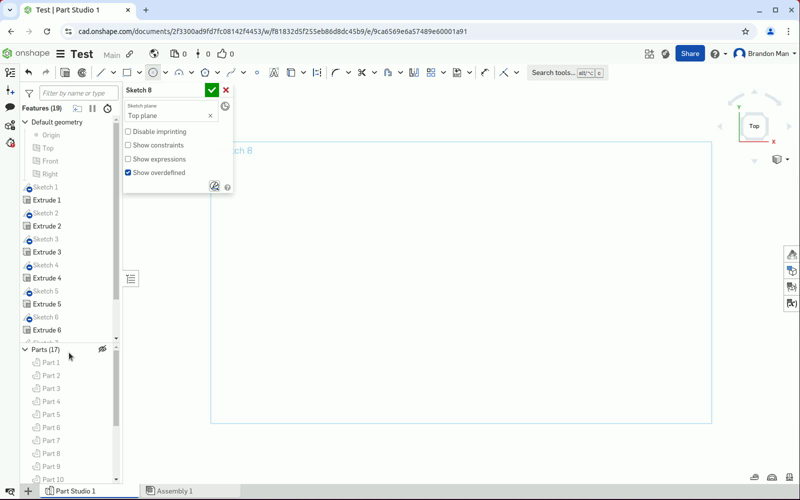
key_down(shift)
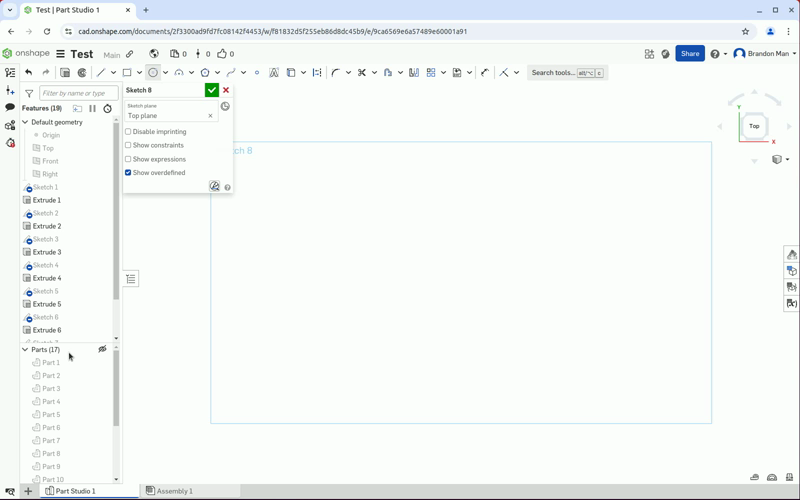
mouse_move(461, 282)
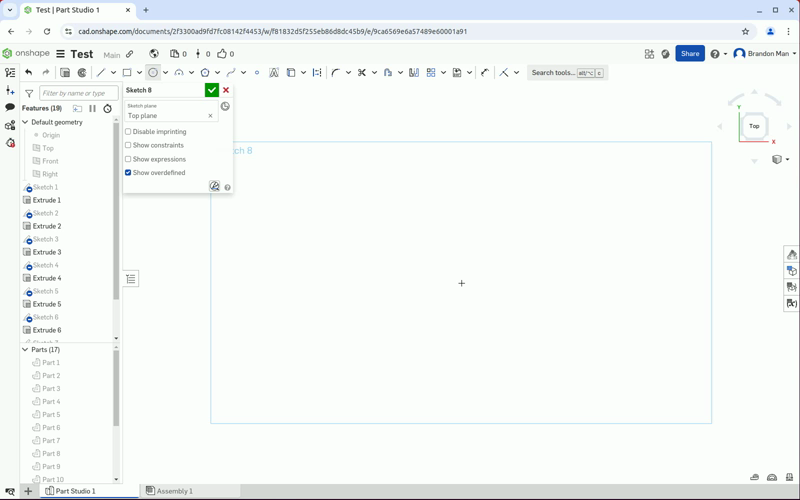
click(461, 282)
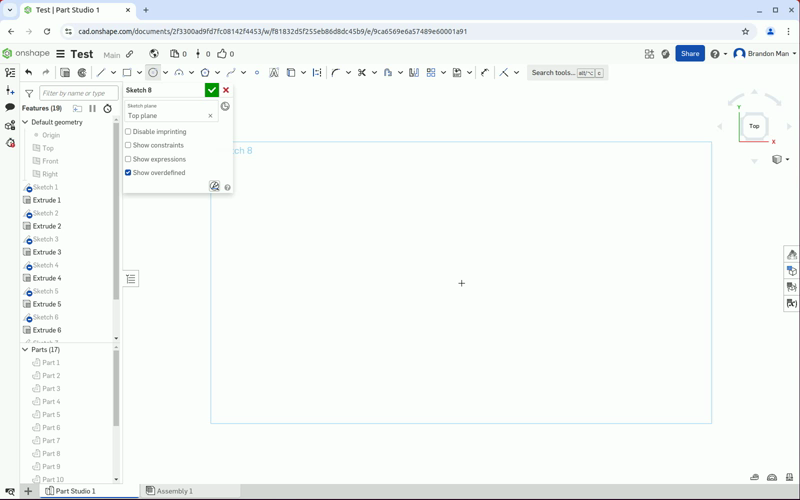
key_up(shift)
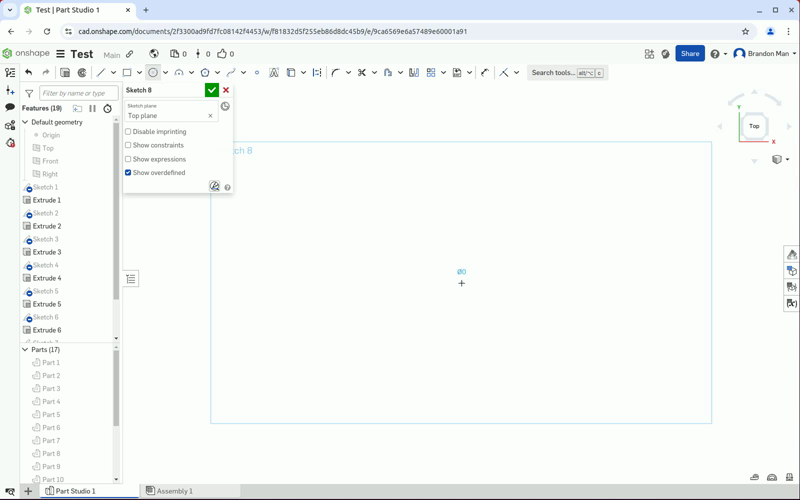
mouse_move(471, 282)
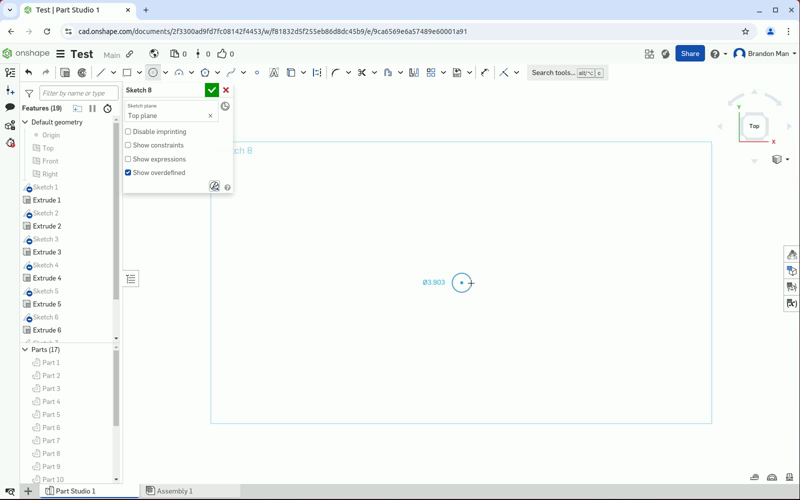
click(471, 282)
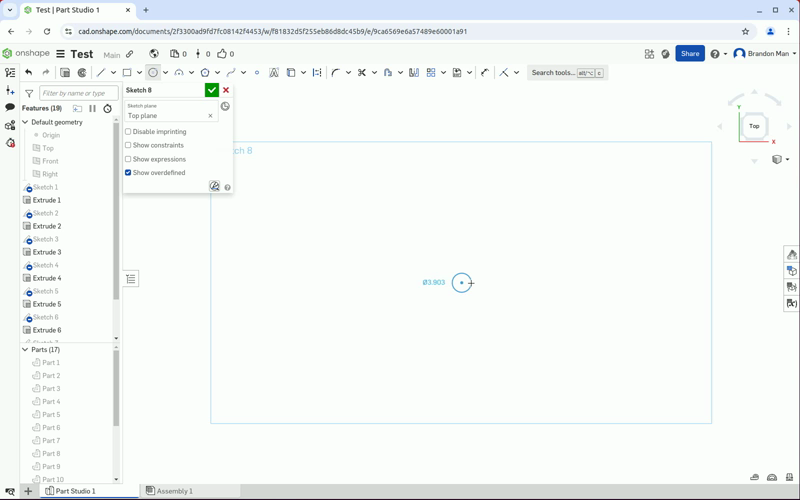
key(esc)
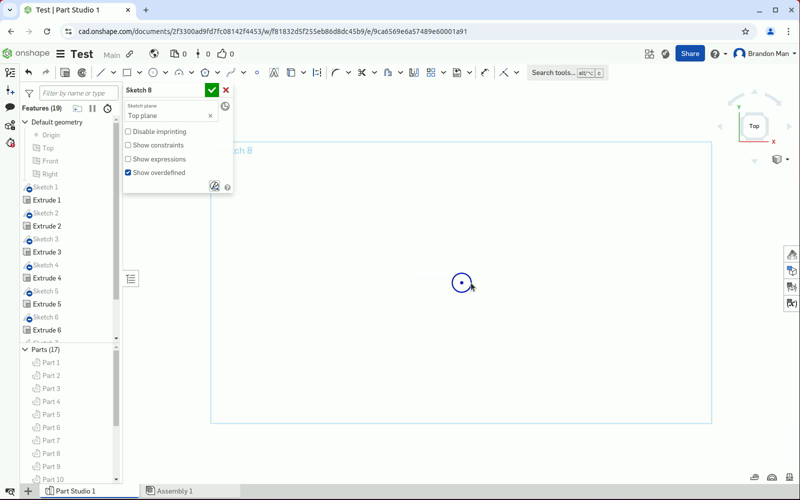
key(c)
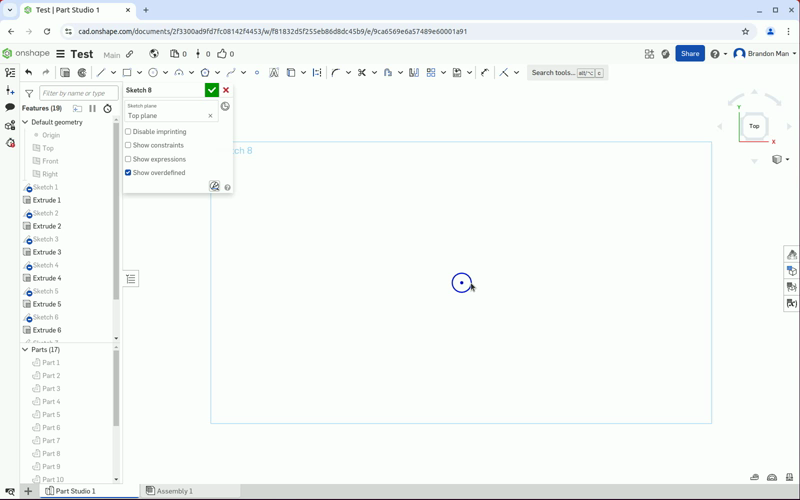
key_down(shift)
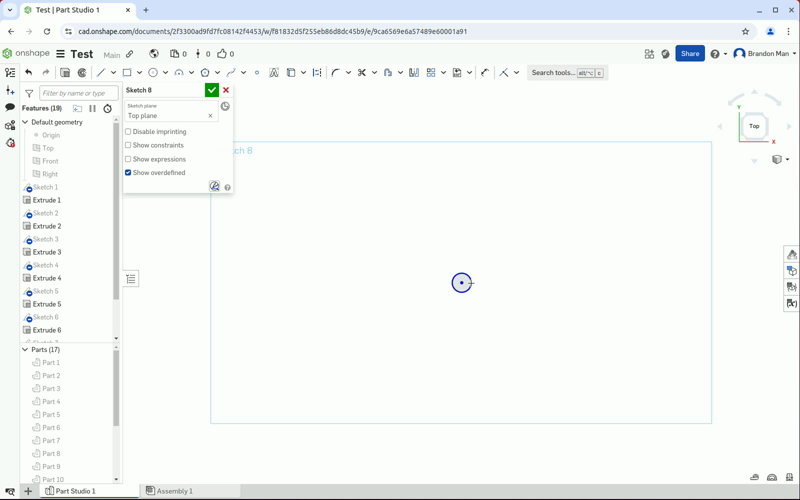
mouse_move(461, 282)
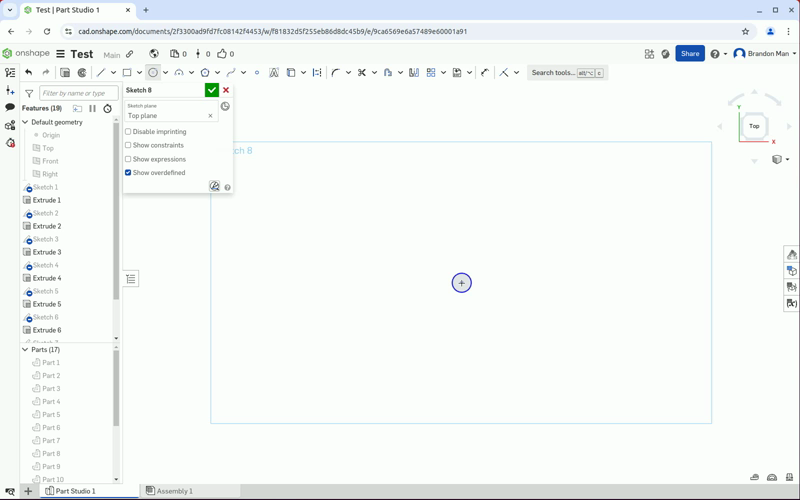
click(461, 282)
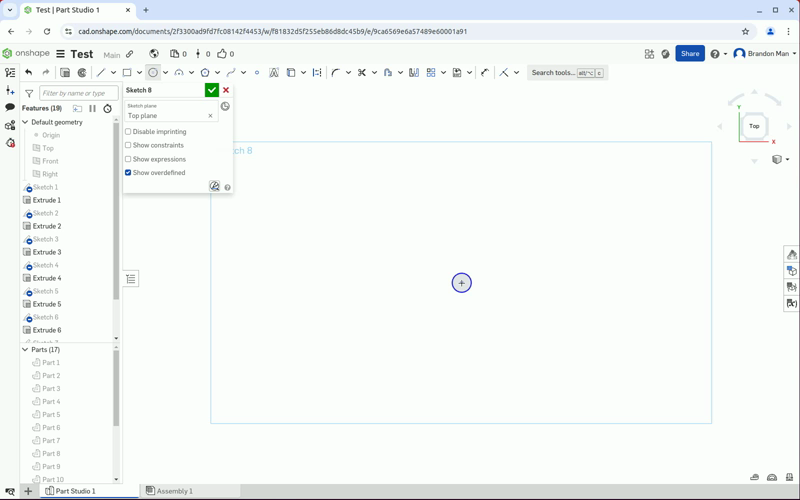
key_up(shift)
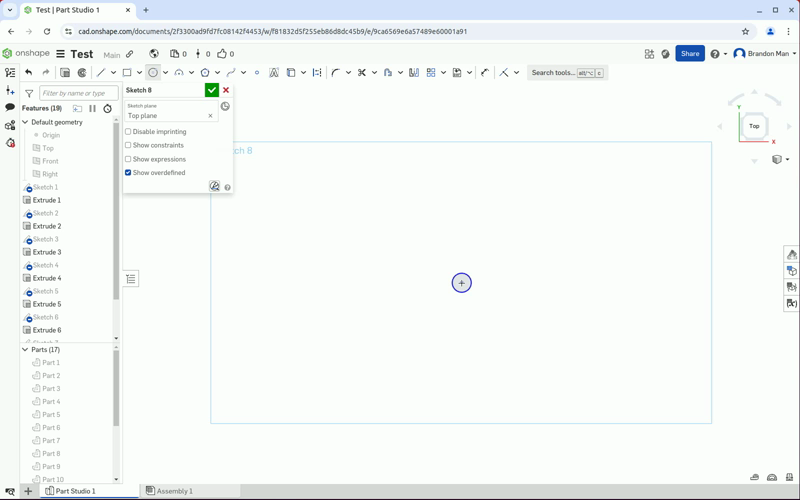
mouse_move(464, 282)
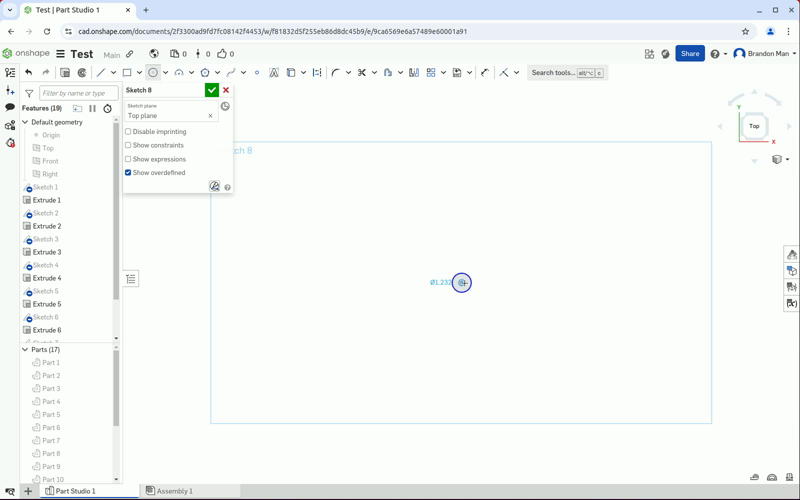
scroll(6)
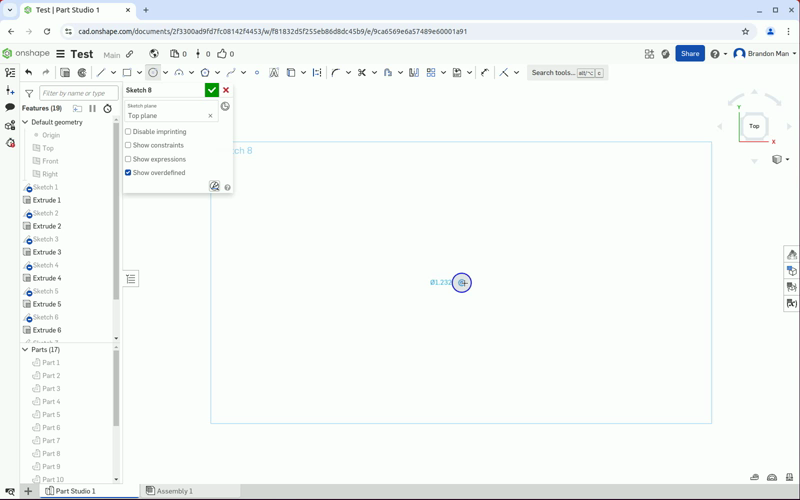
scroll(6)
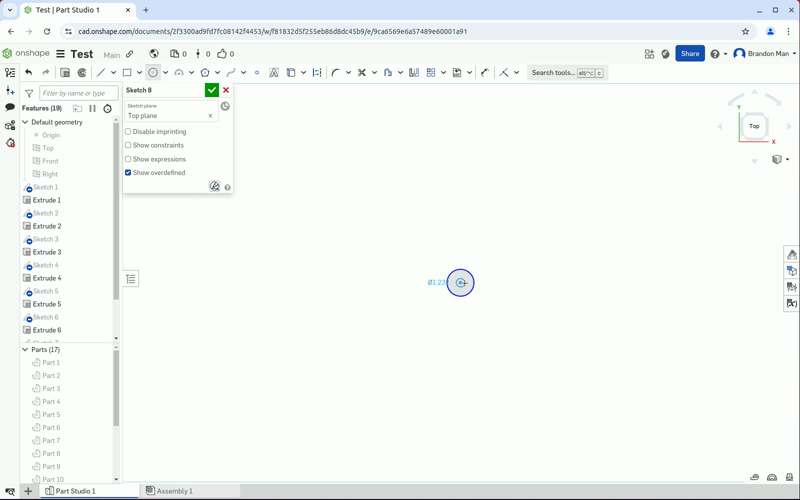
scroll(6)
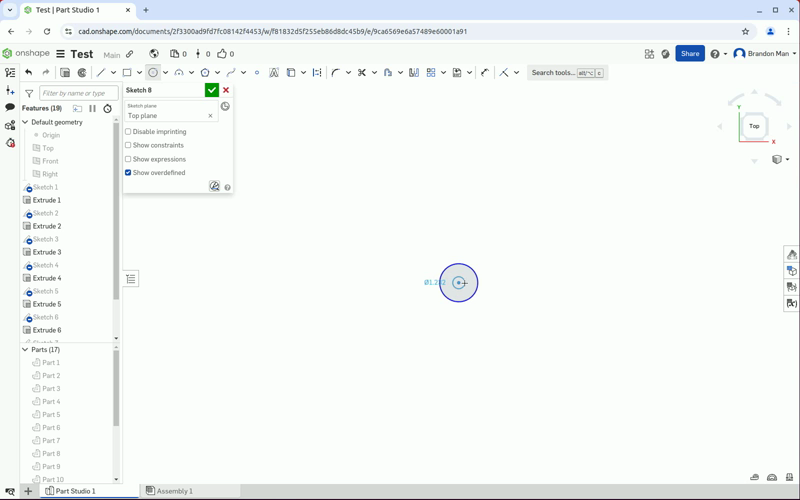
scroll(6)
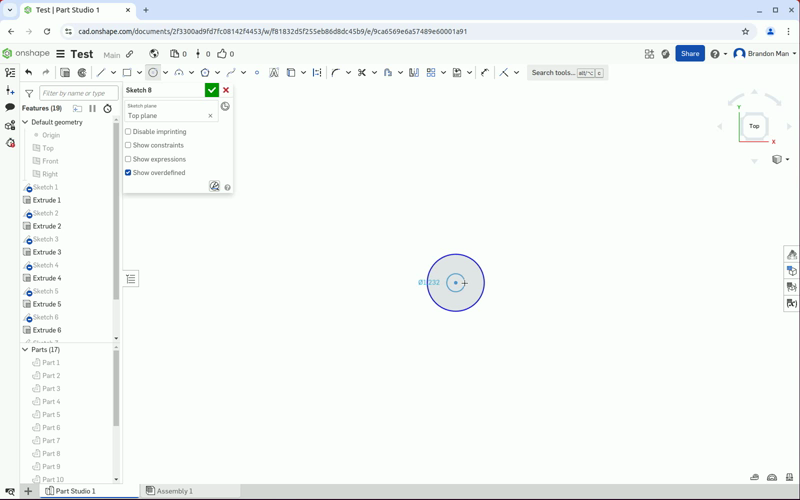
scroll(6)
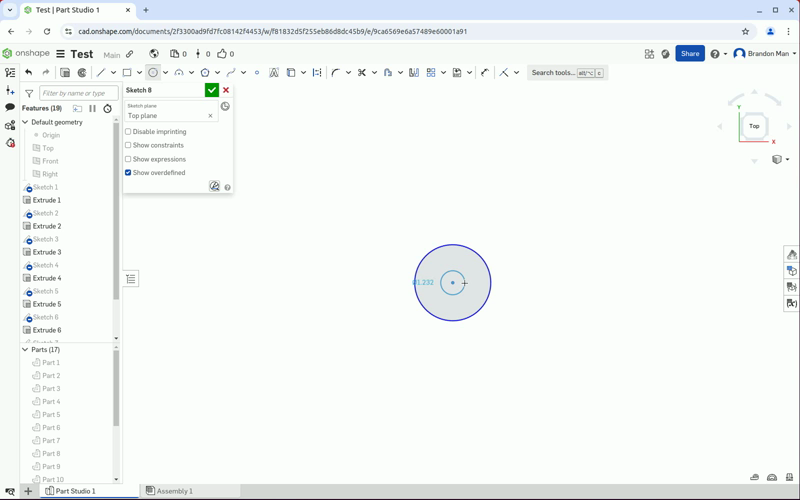
scroll(6)
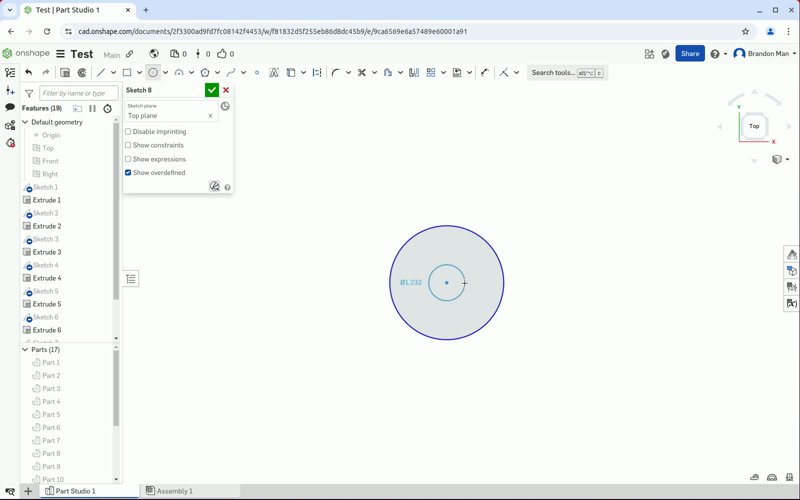
scroll(6)
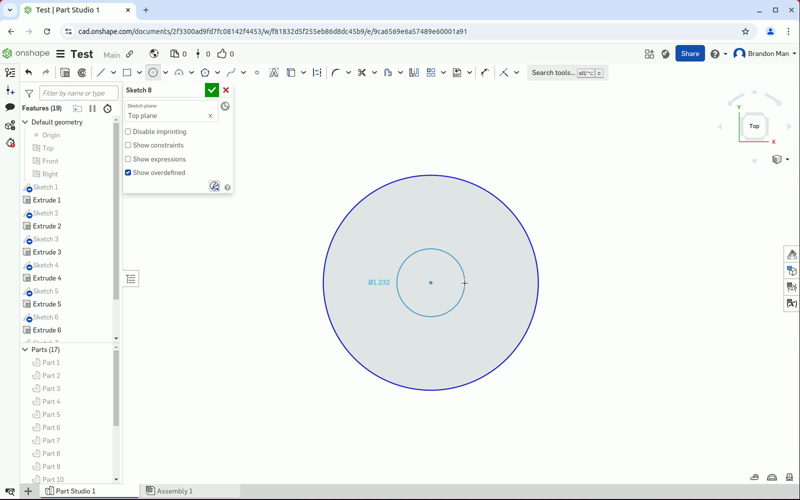
click(464, 282)
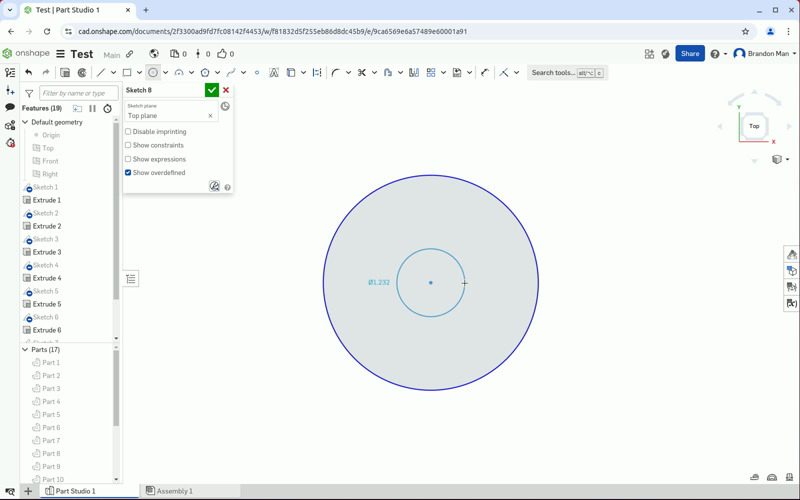
scroll(-6)
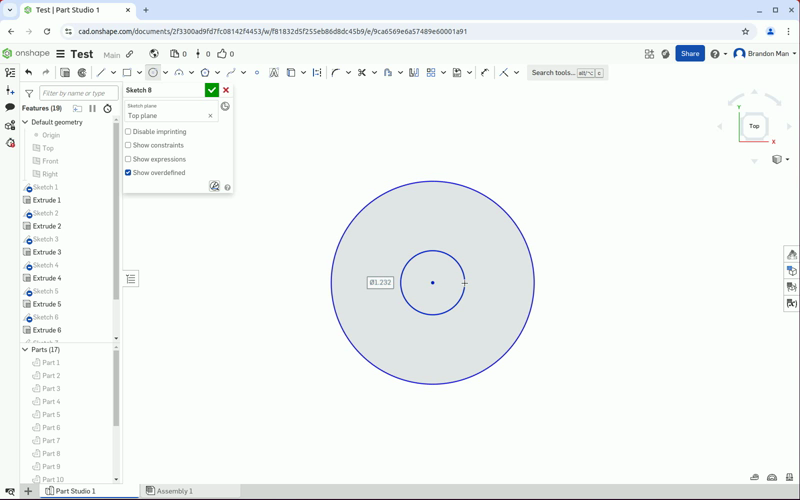
scroll(-6)
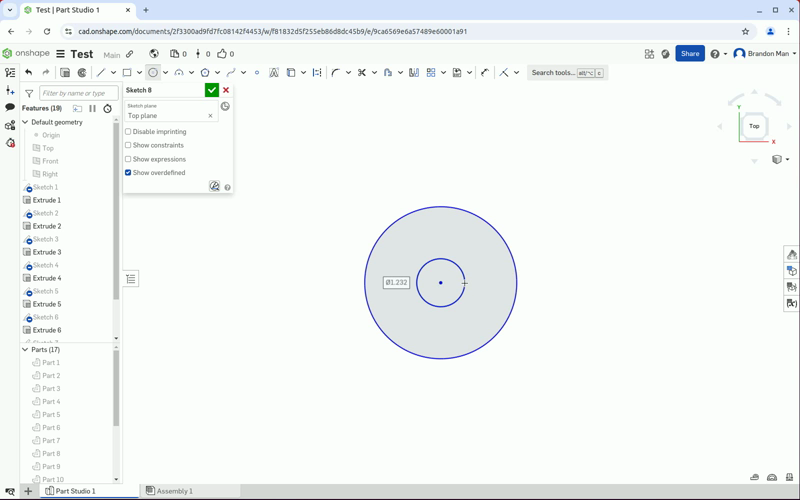
scroll(-6)
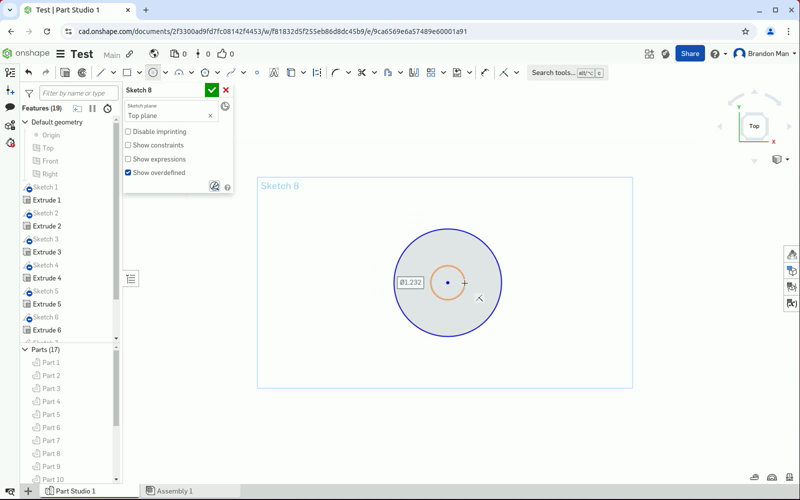
scroll(-6)
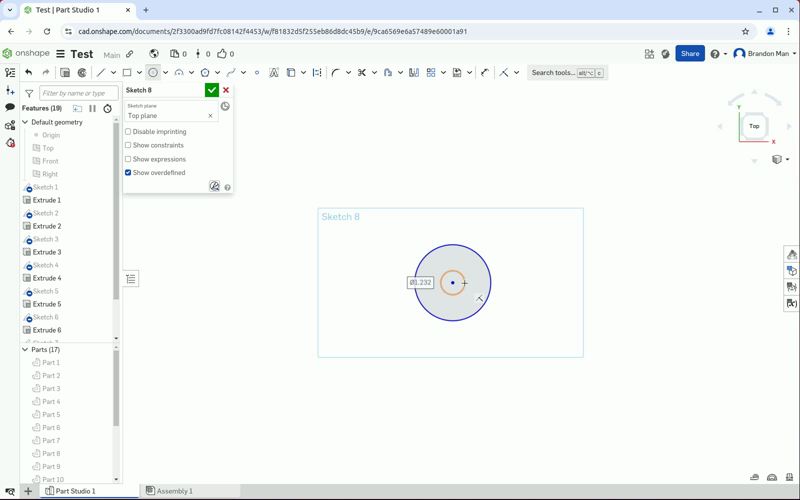
scroll(-6)
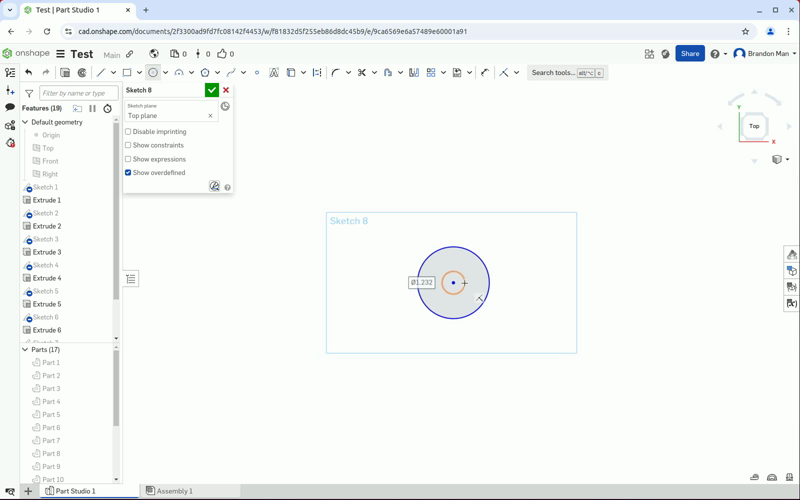
scroll(-6)
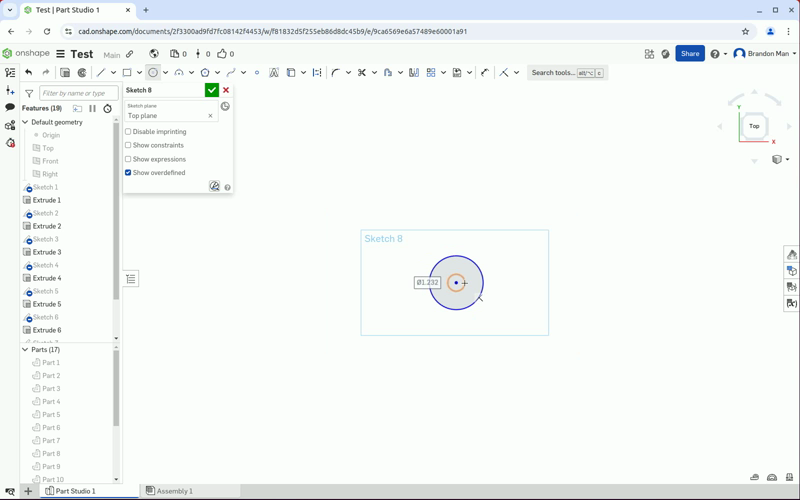
scroll(-6)
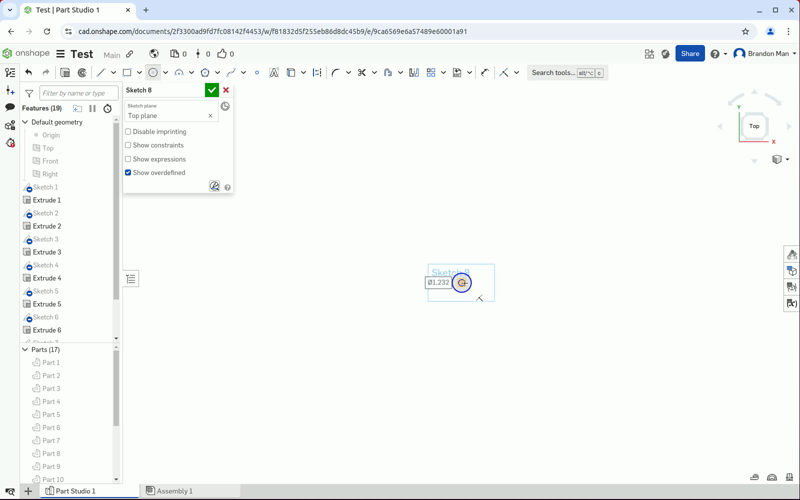
key(esc)
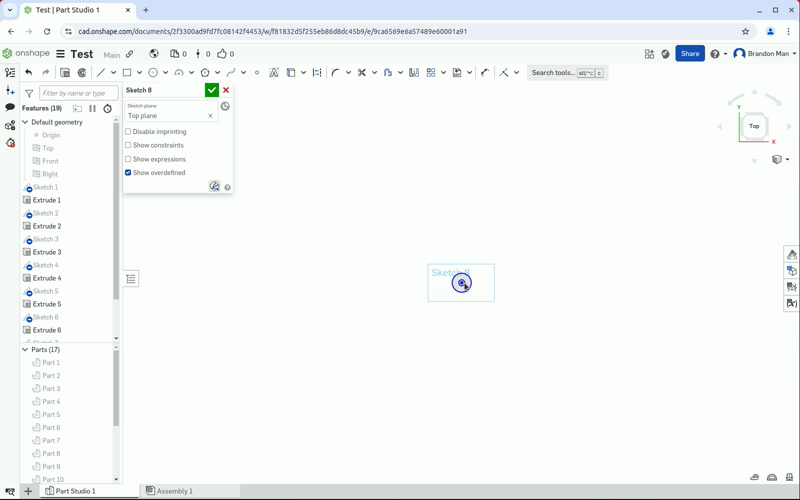
mouse_move(464, 289)
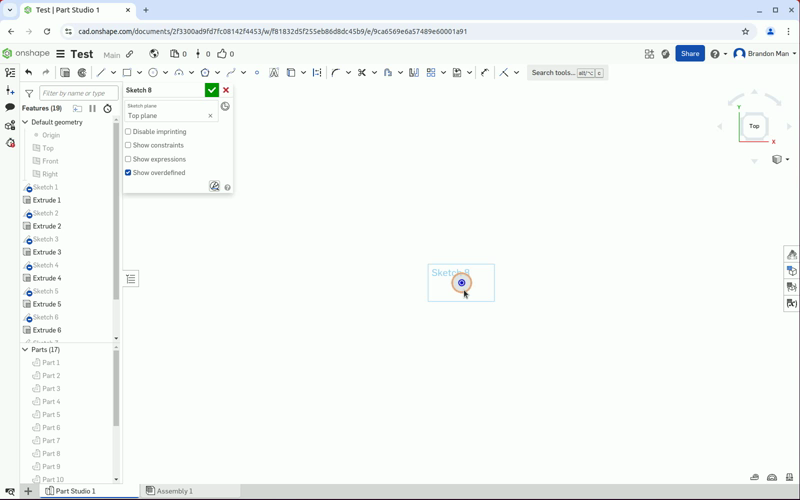
scroll(6)
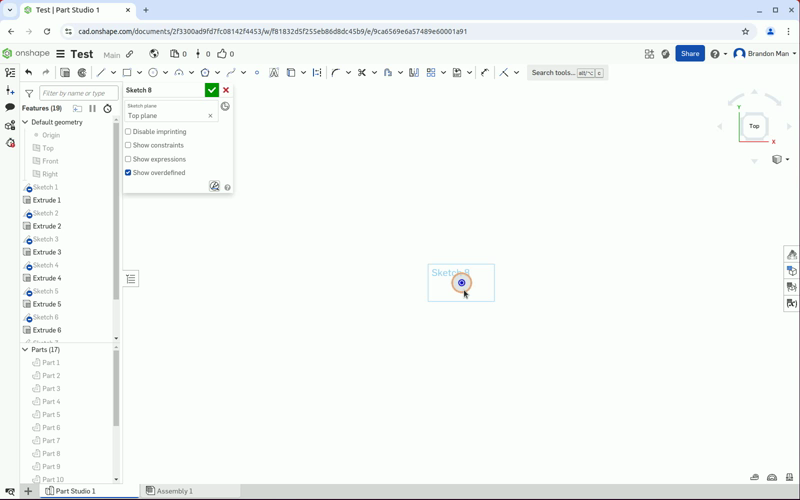
scroll(6)
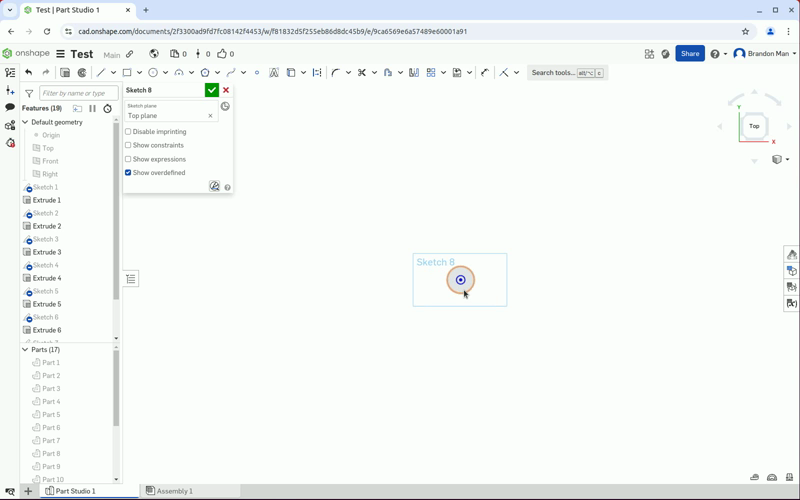
scroll(6)
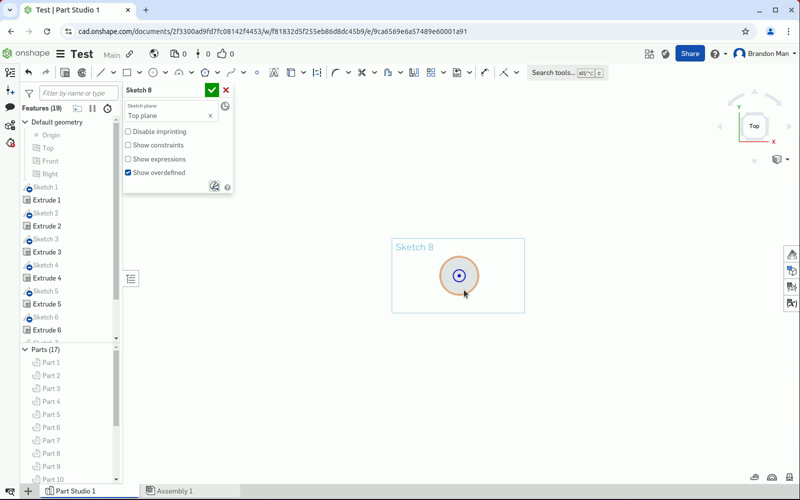
scroll(6)
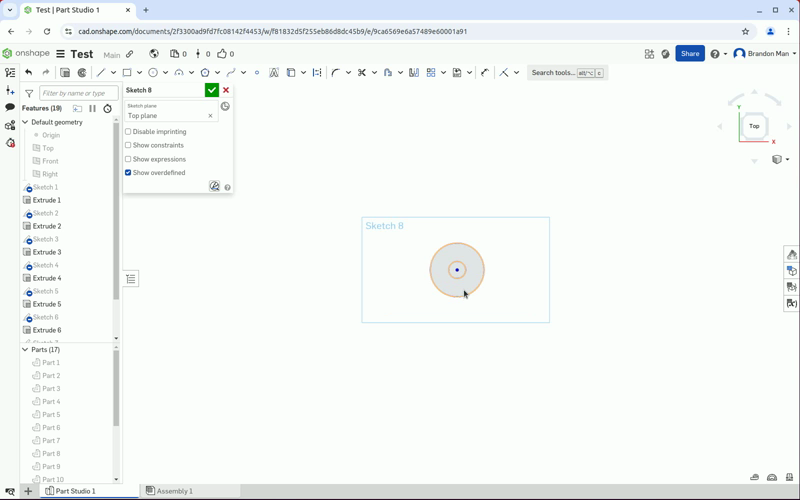
scroll(6)
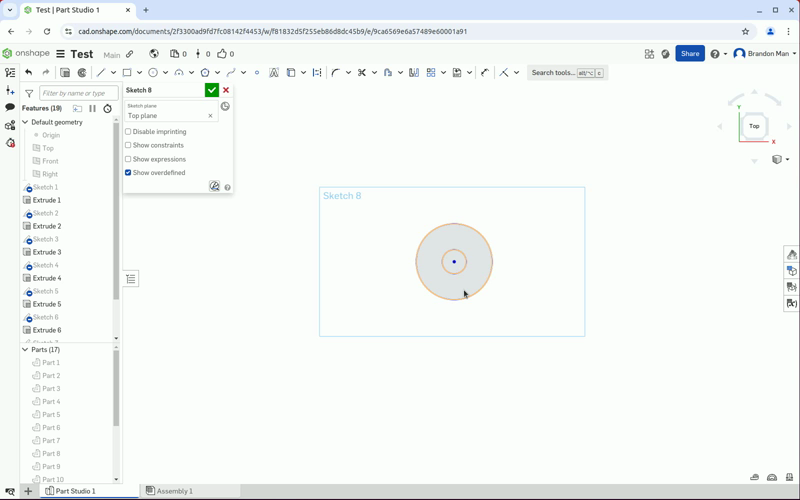
scroll(6)
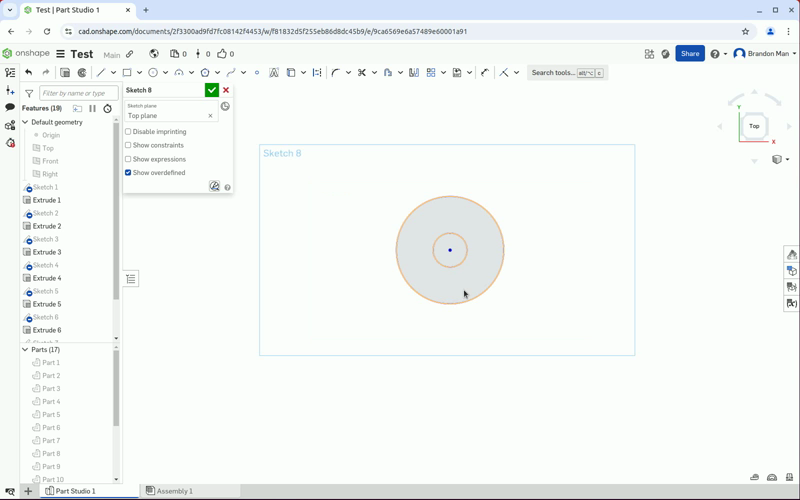
scroll(6)
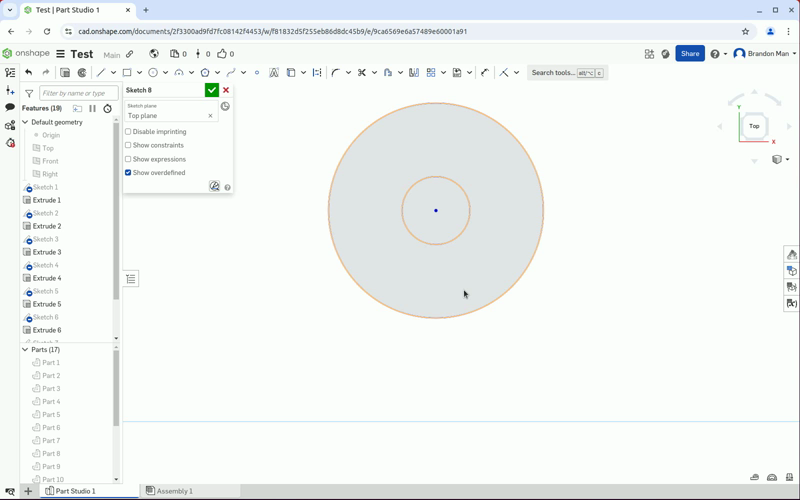
click(464, 289)
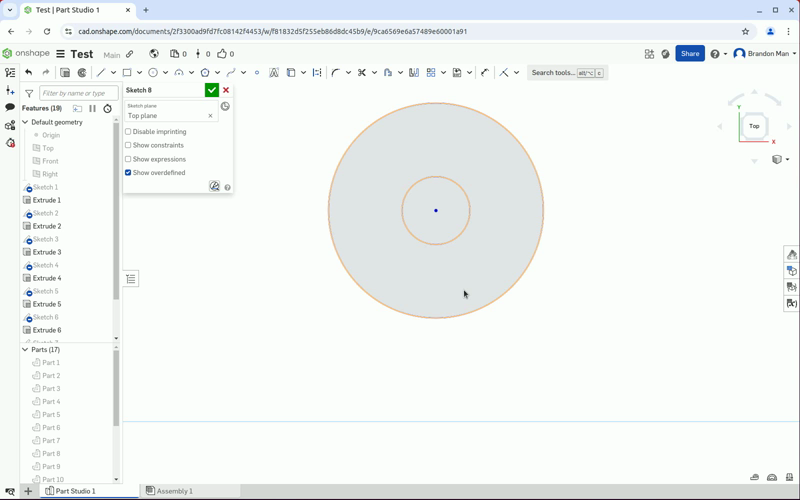
scroll(-6)
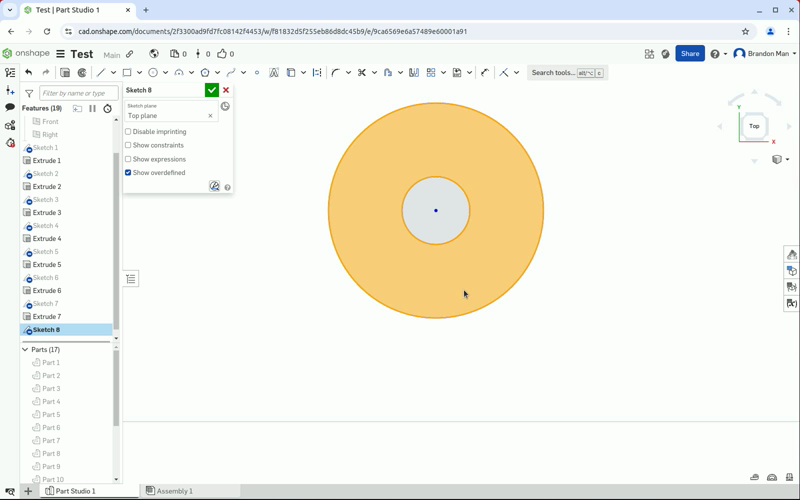
scroll(-6)
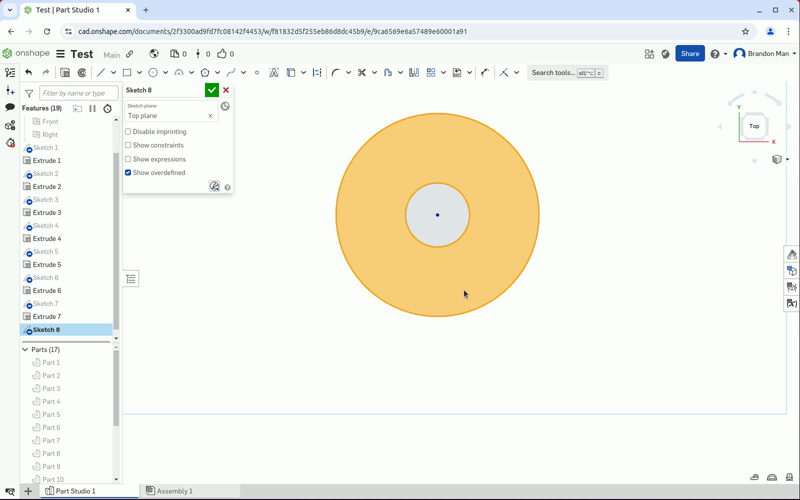
scroll(-6)
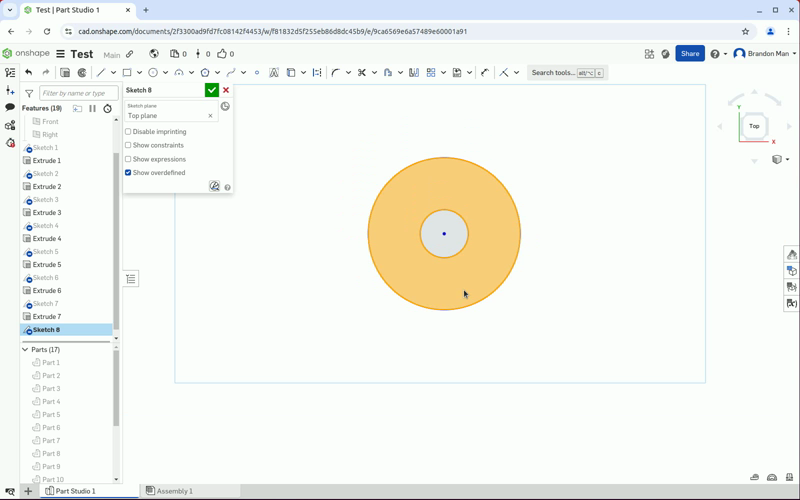
scroll(-6)
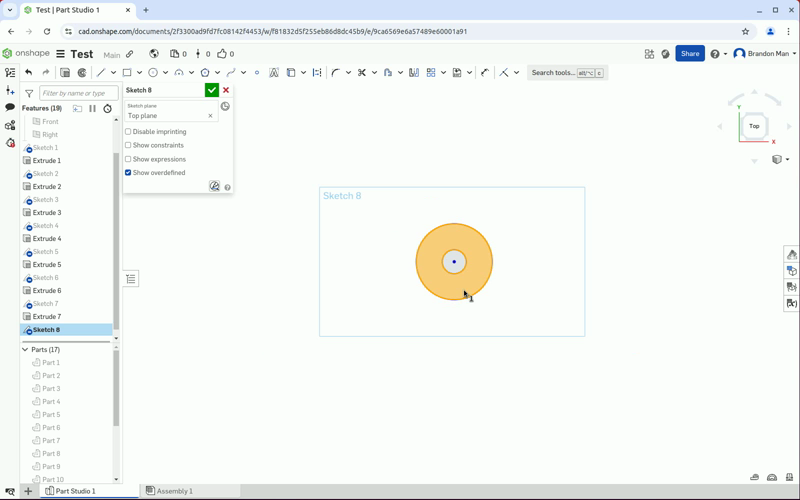
scroll(-6)
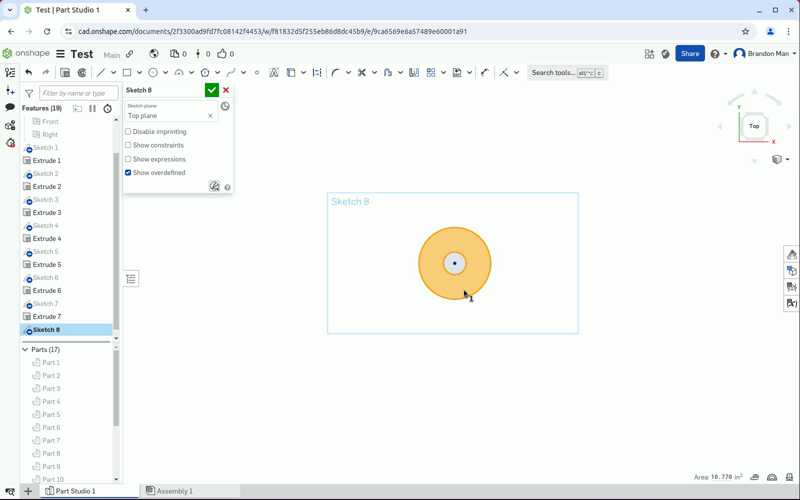
scroll(-6)
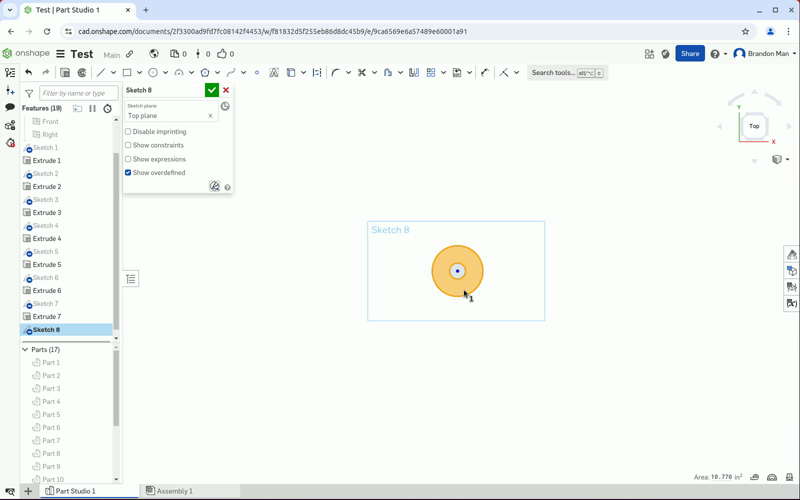
scroll(-6)
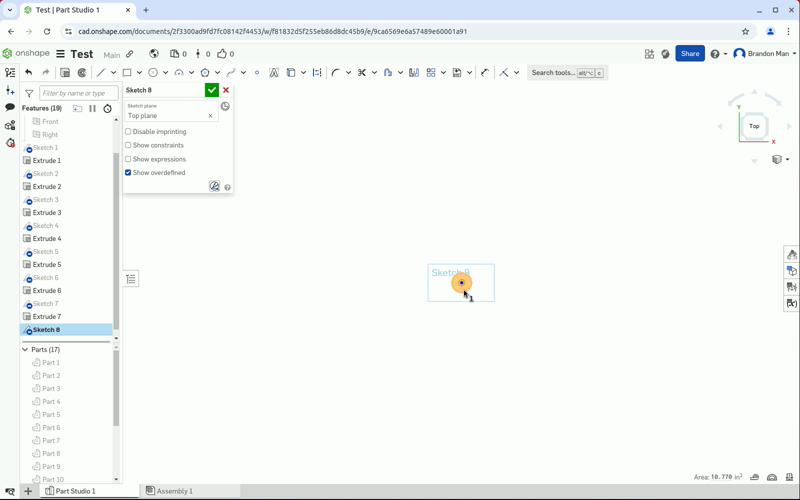
mouse_move(69, 352)
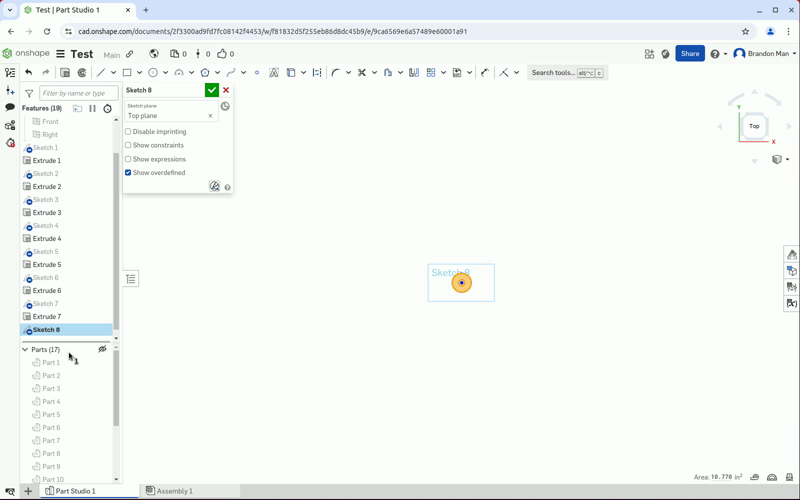
key(shift+y)
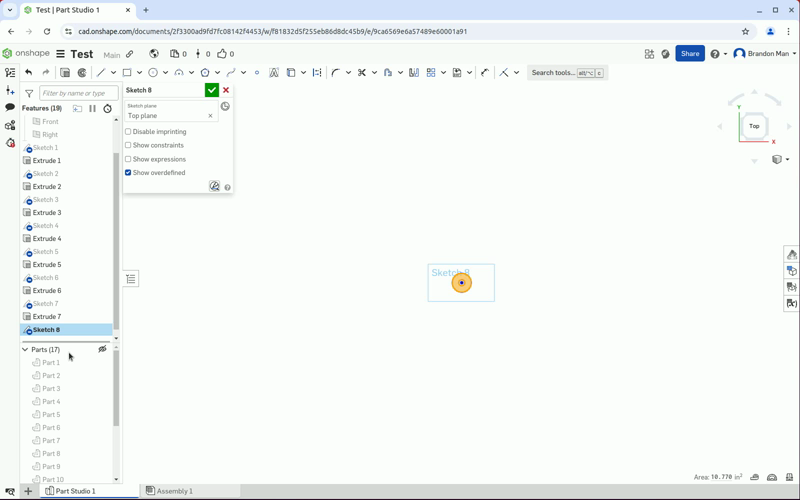
key(shift+e)
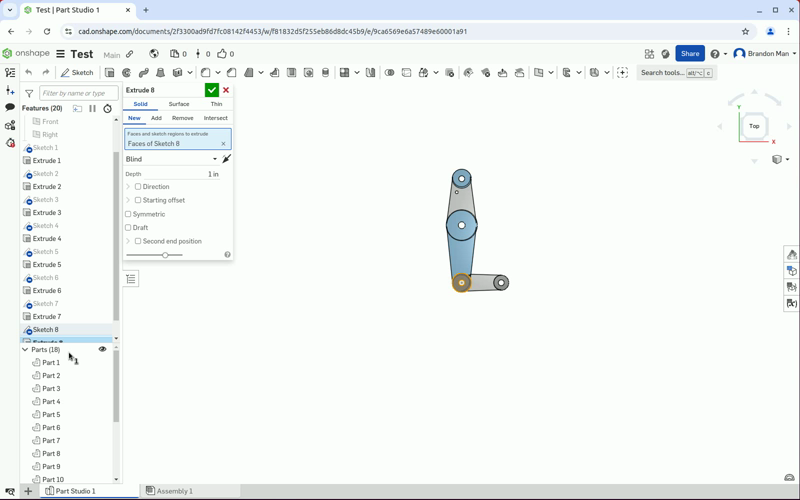
mouse_move(143, 106)
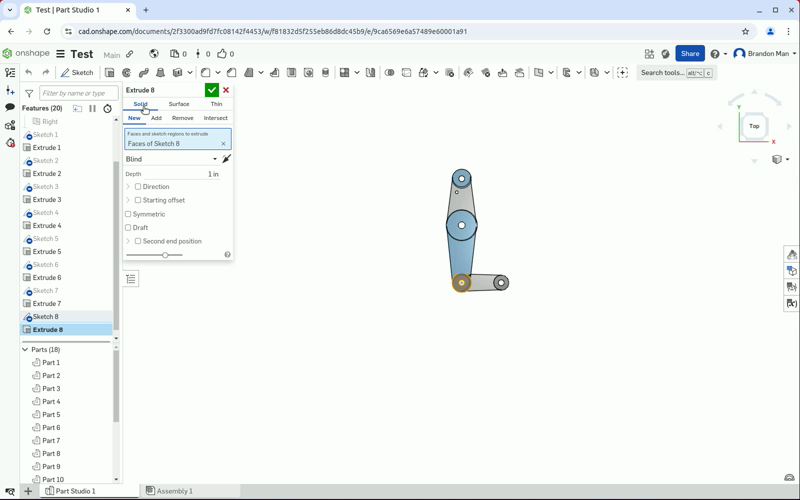
click(143, 106)
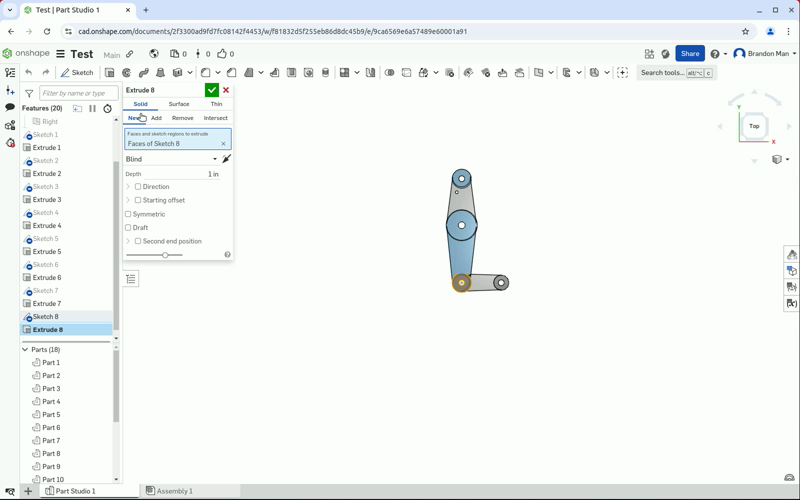
mouse_move(137, 120)
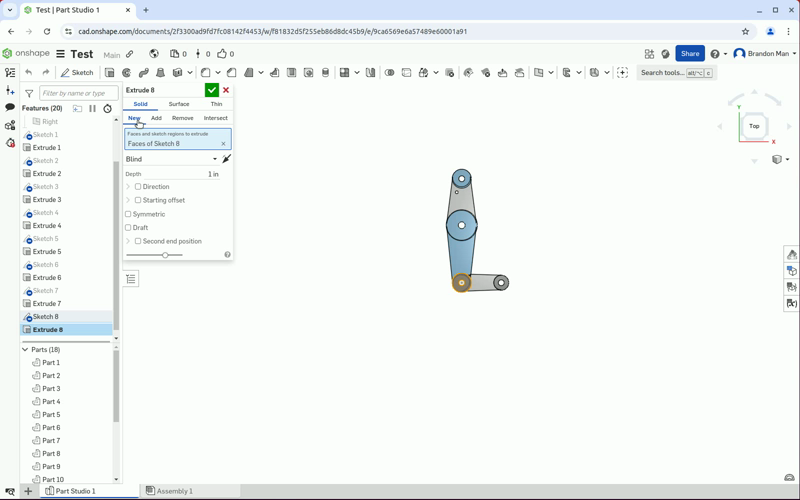
click(137, 120)
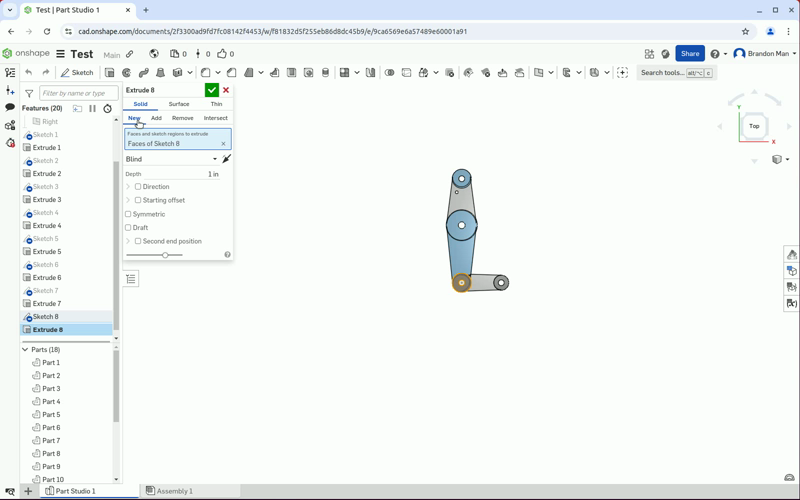
key(tab, 4)
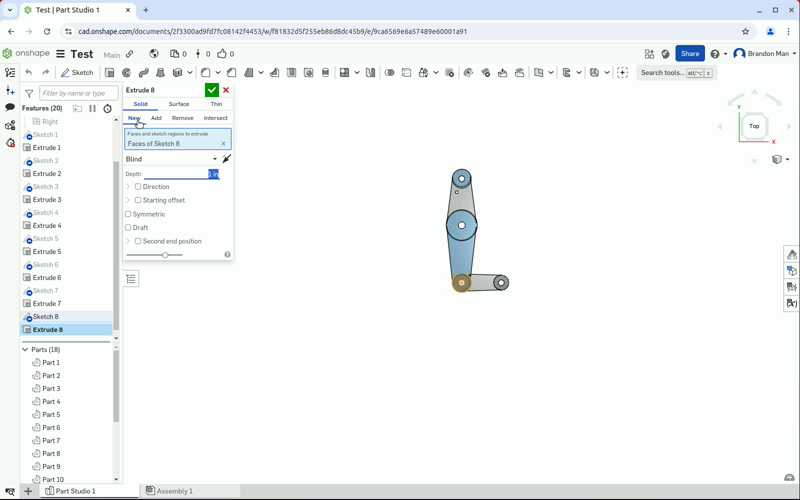
text(0.481)
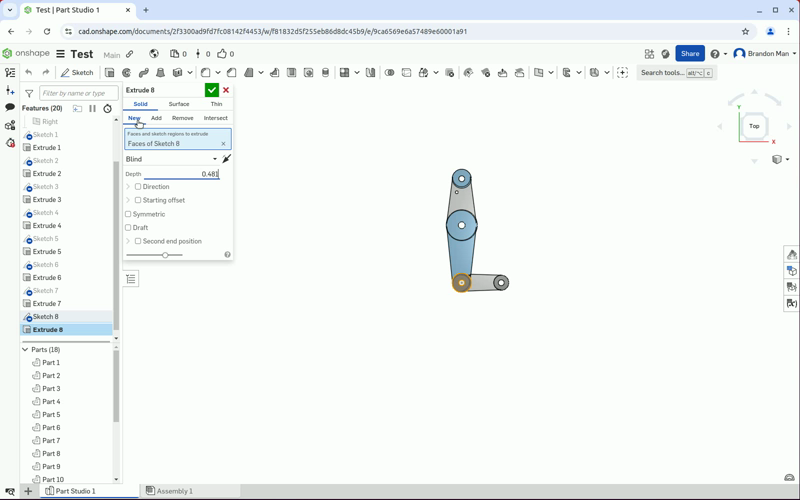
key(enter)
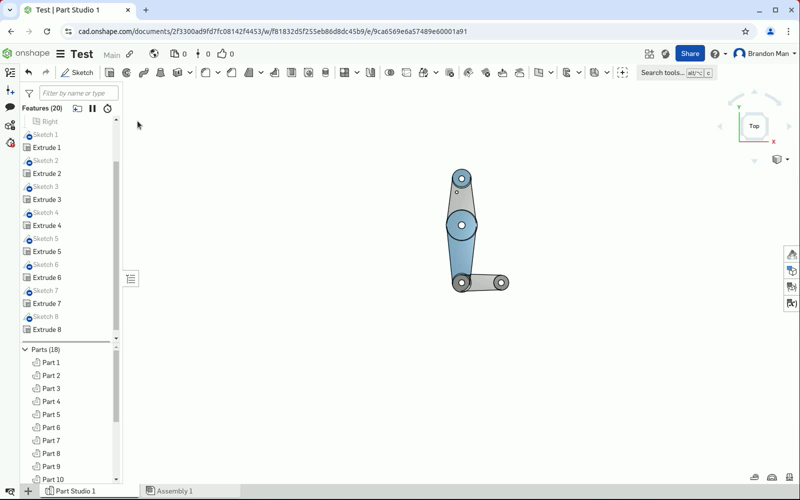
key(shift+h)
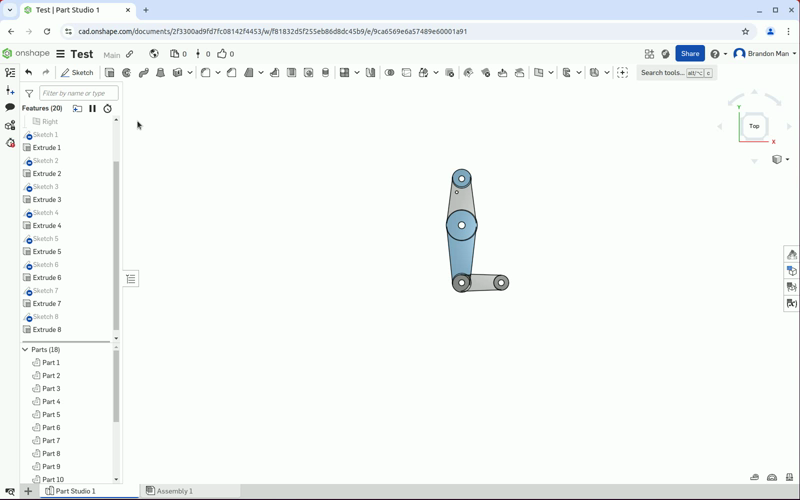
key(shift+h)
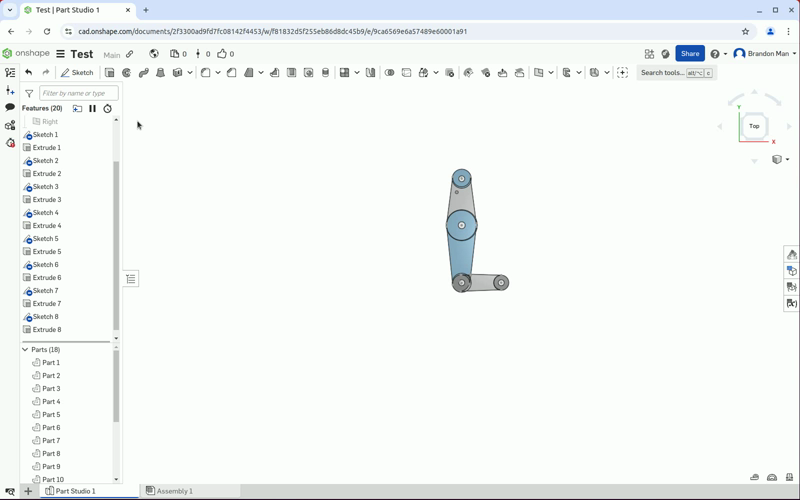
key(shift+7)
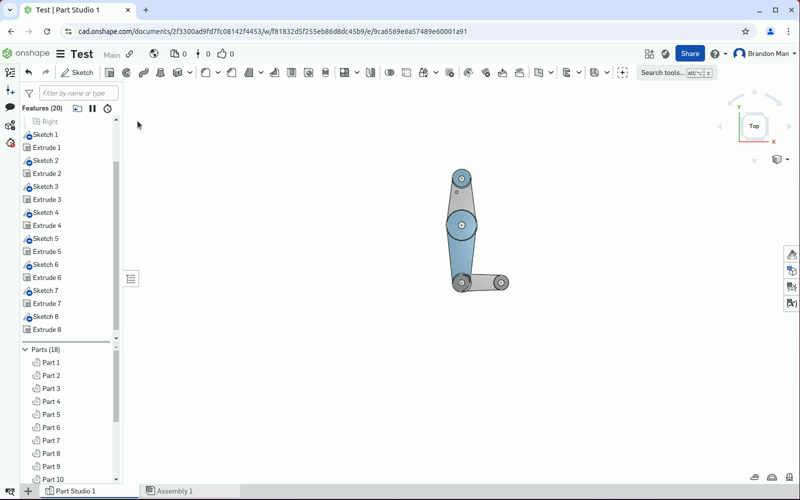
key(up, 3)
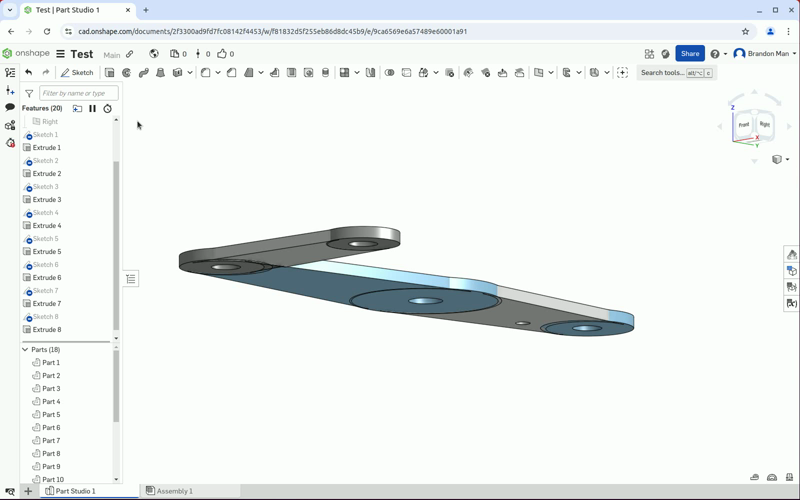
key(left, 3)
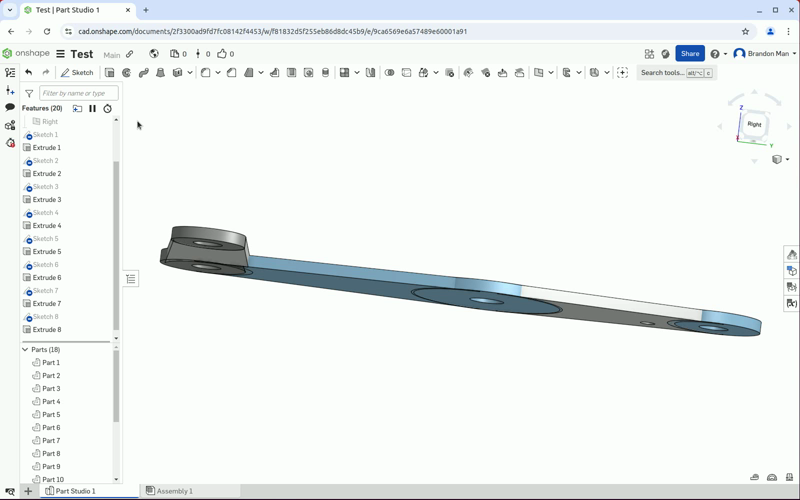
key(right, 3)
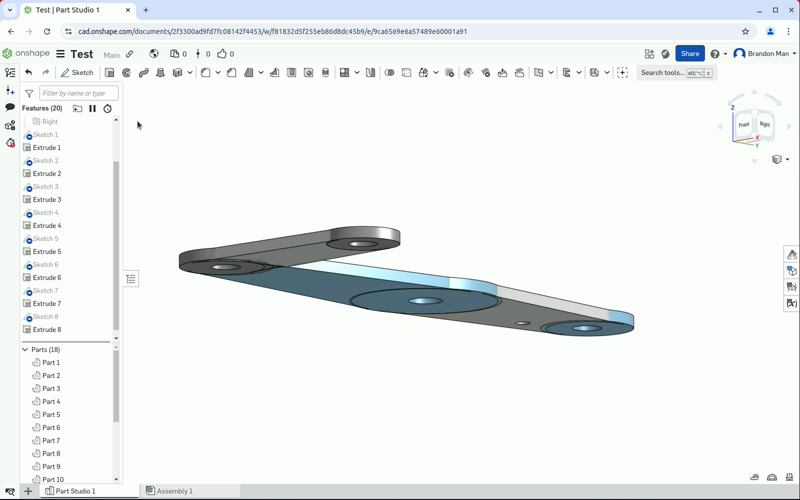
key(down, 3)
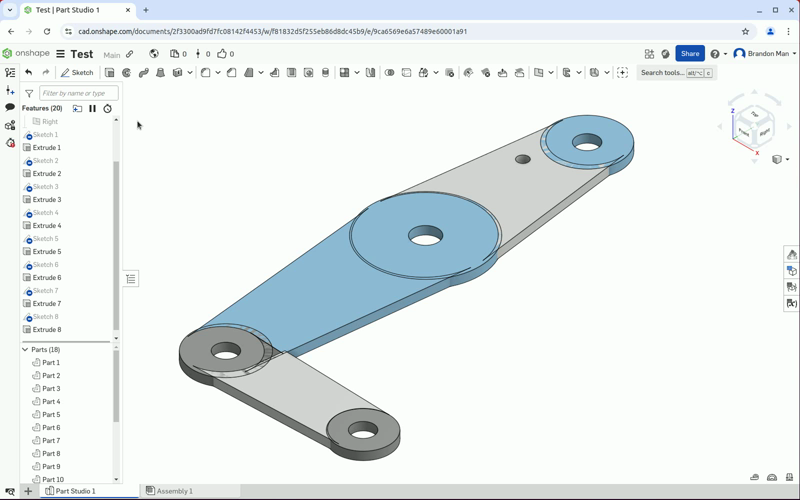
mouse_move(69, 137)
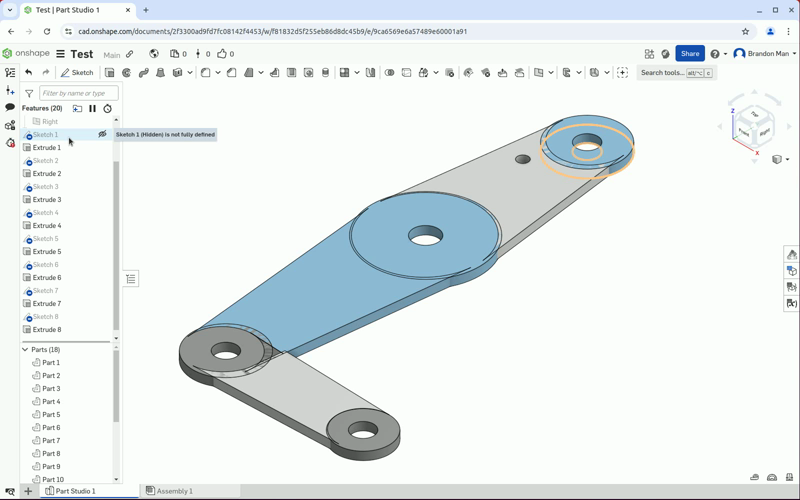
click(69, 137)